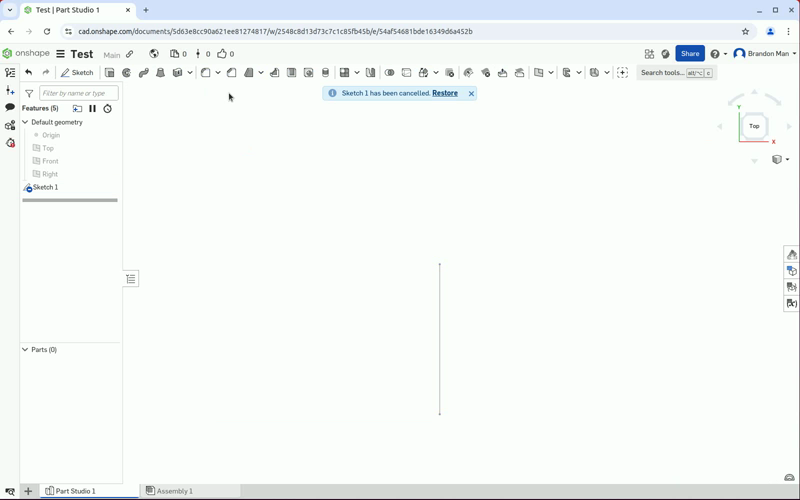
key(shift+h)
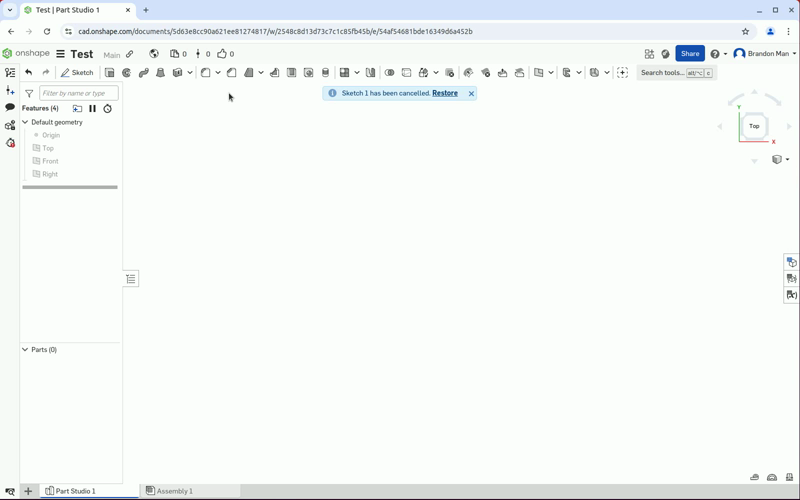
mouse_move(73, 352)
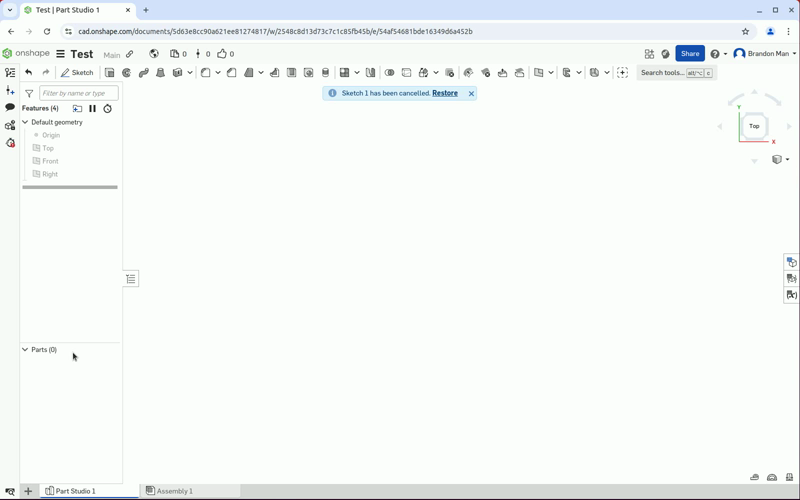
key(y)
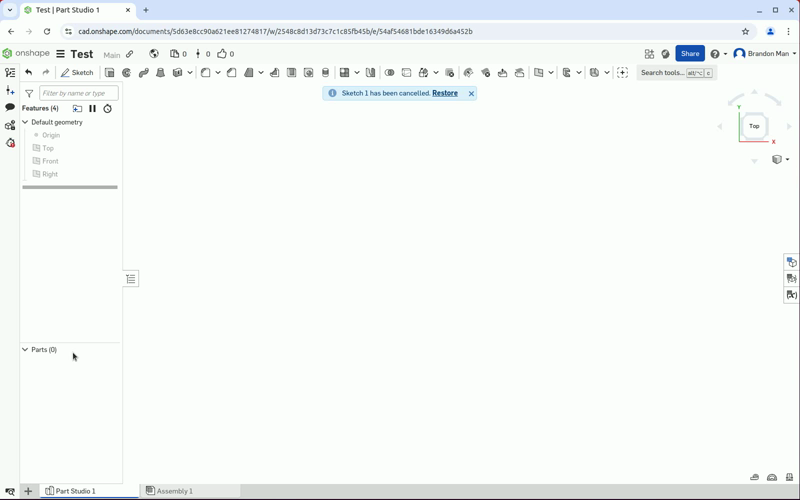
key(shift+p)
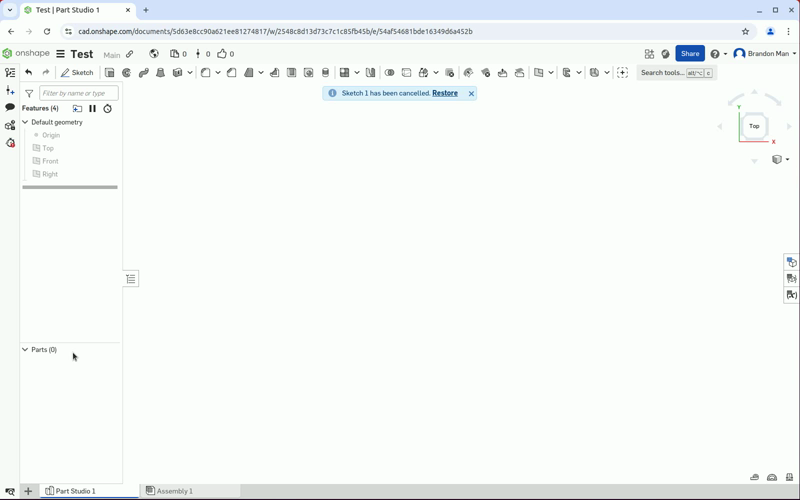
key(space)
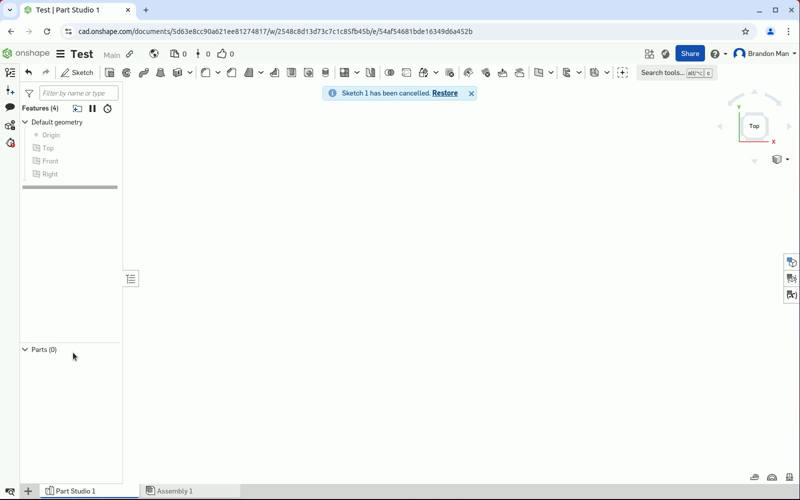
key_down(shift)
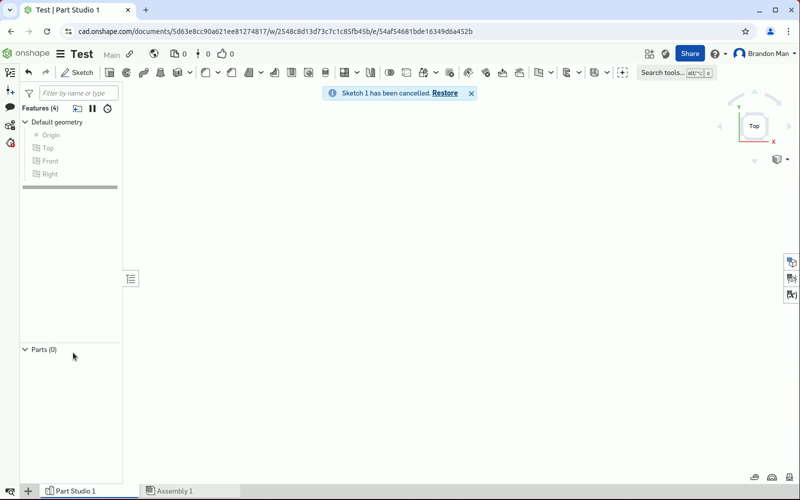
key(up)
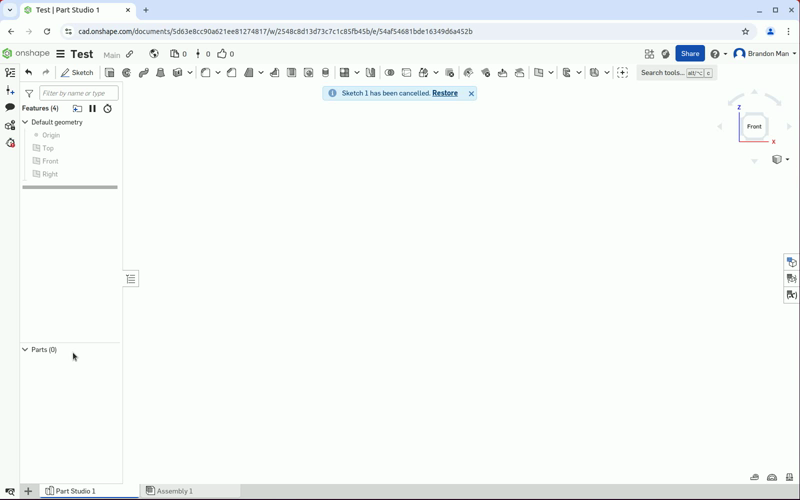
key_up(shift)
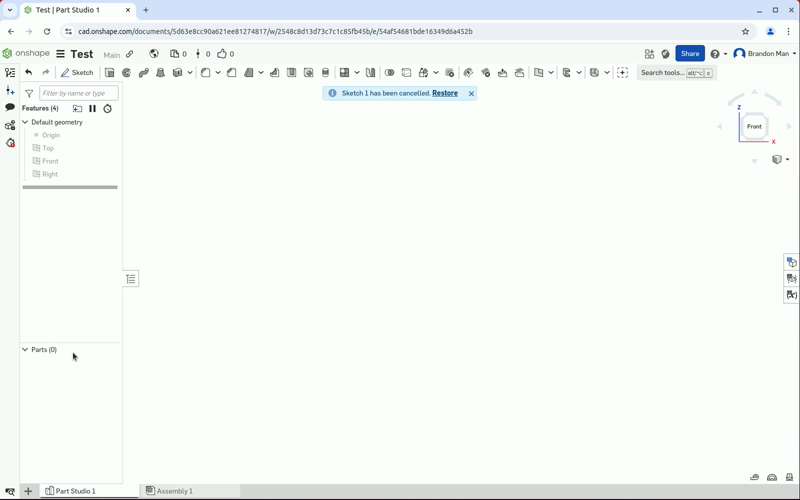
key(space)
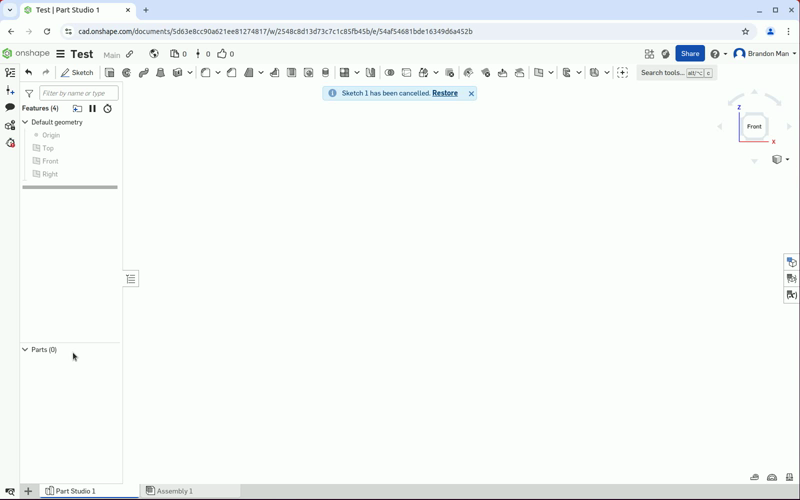
key_down(shift)
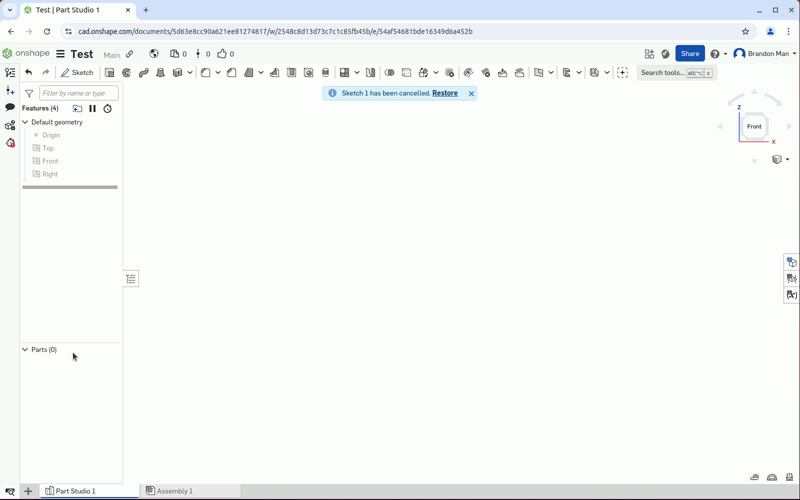
key(left)
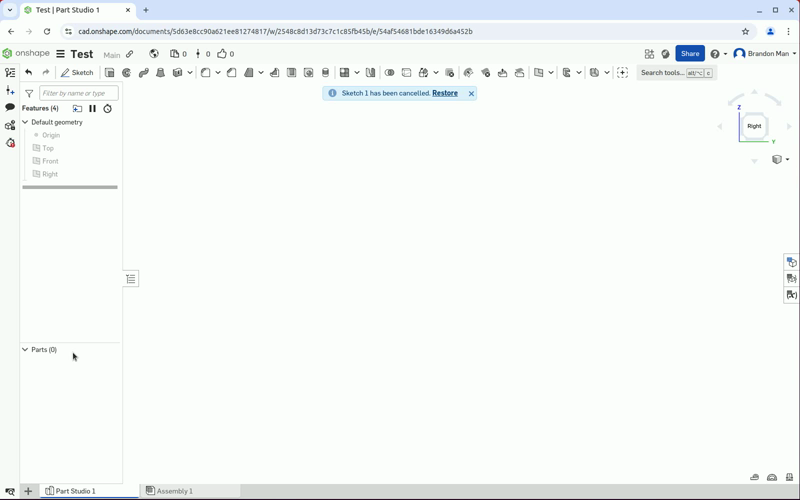
key_up(shift)
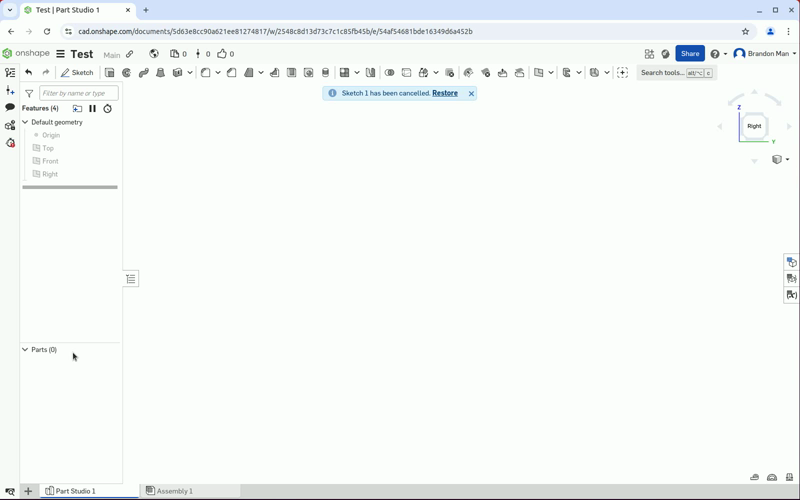
mouse_move(73, 352)
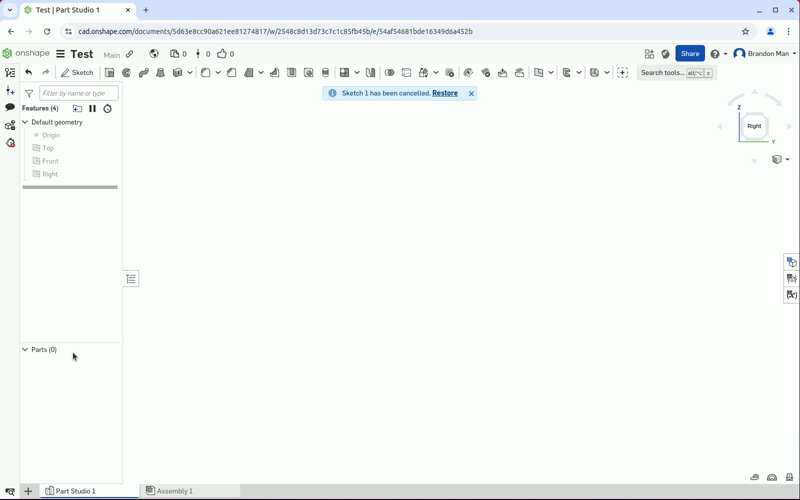
key(shift+y)
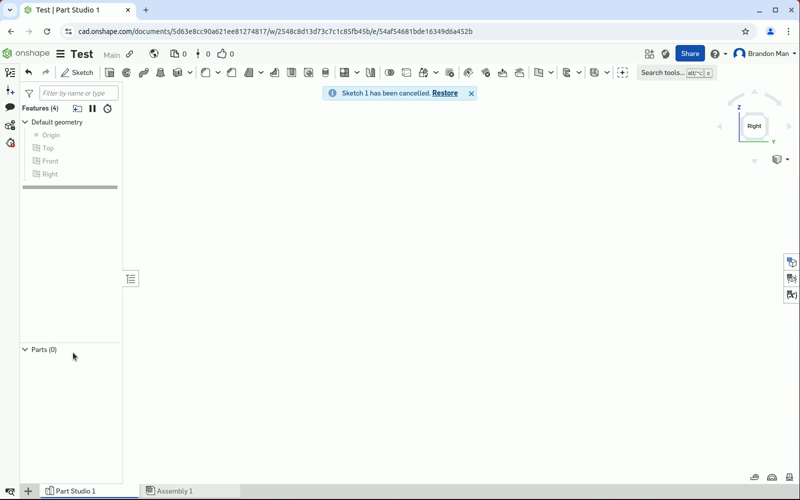
key(shift+s)
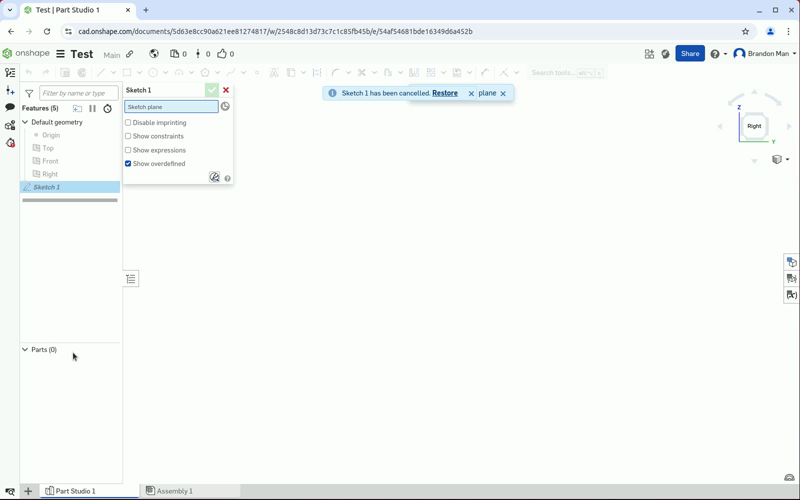
mouse_move(73, 176)
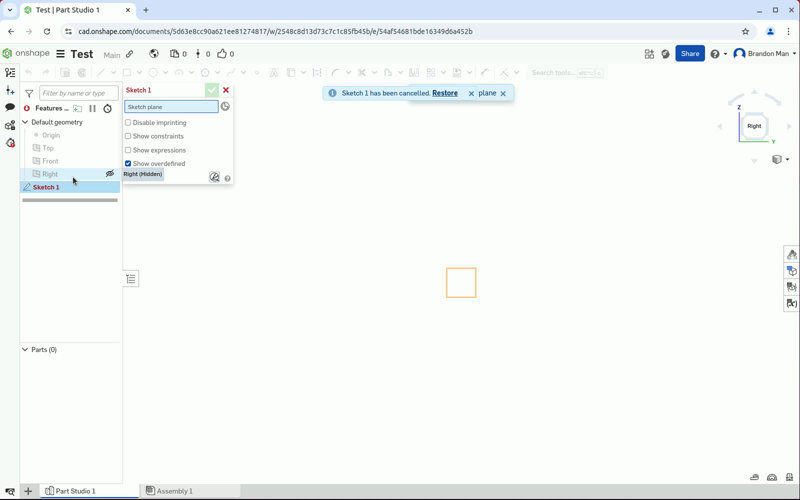
click(73, 176)
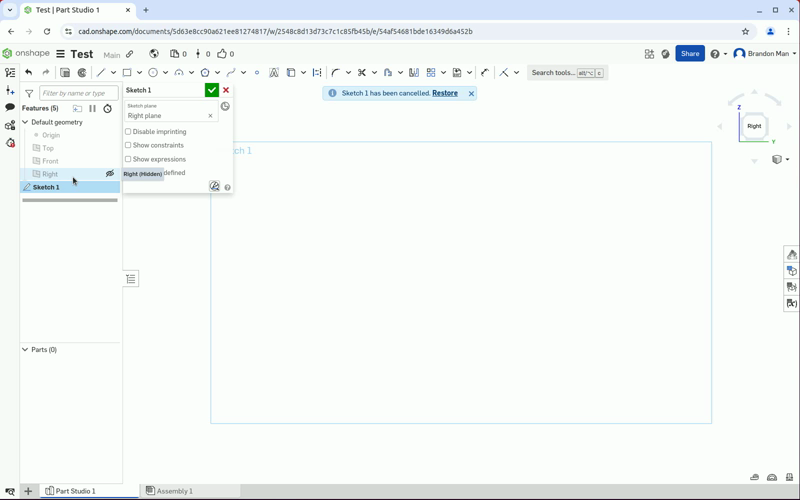
mouse_move(73, 352)
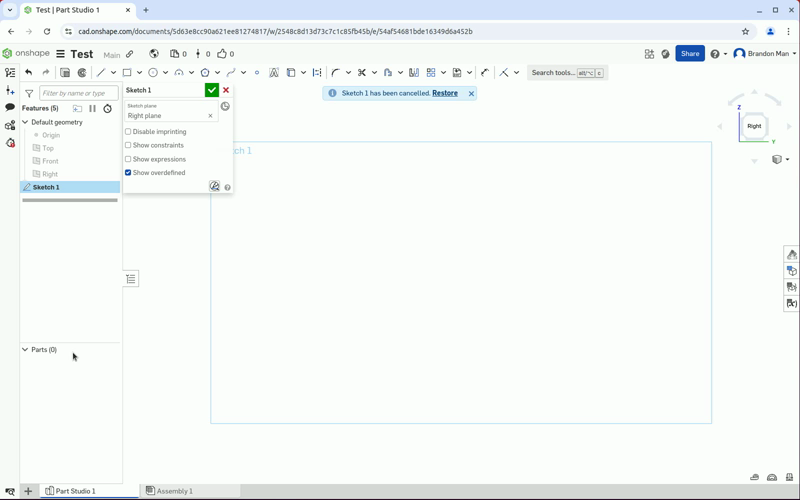
key(y)
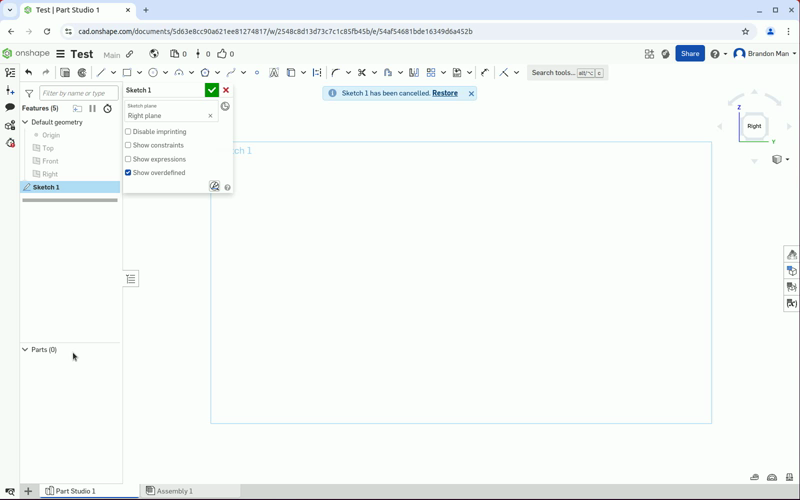
key(l)
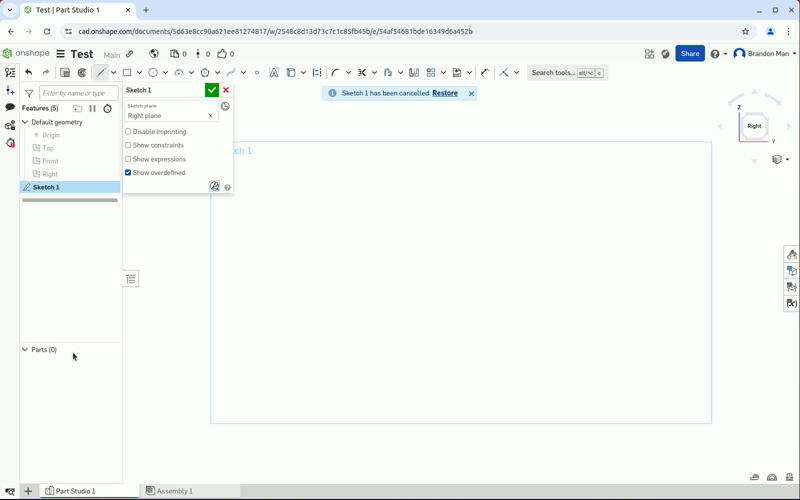
key_down(shift)
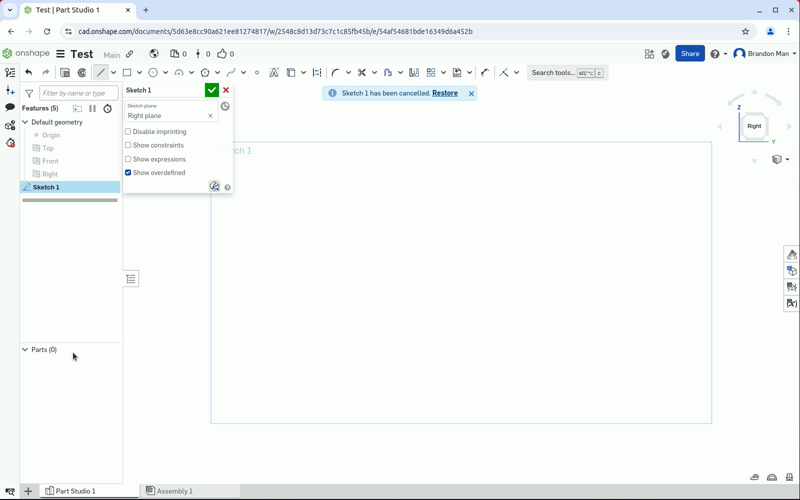
mouse_move(434, 304)
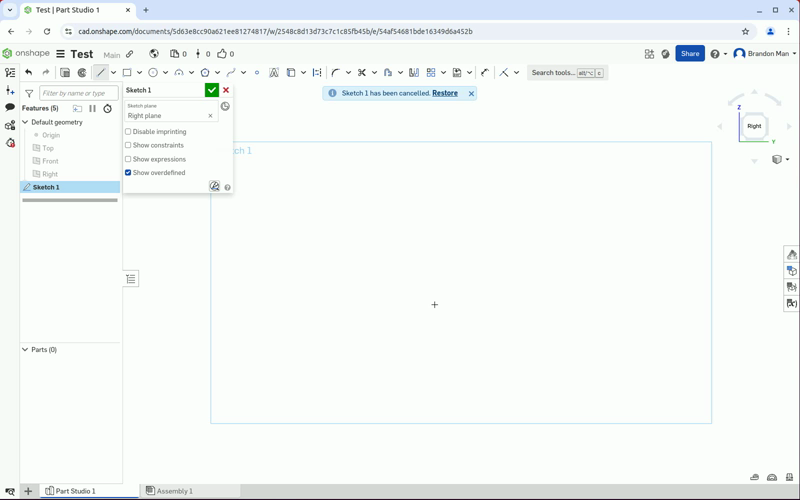
click(434, 304)
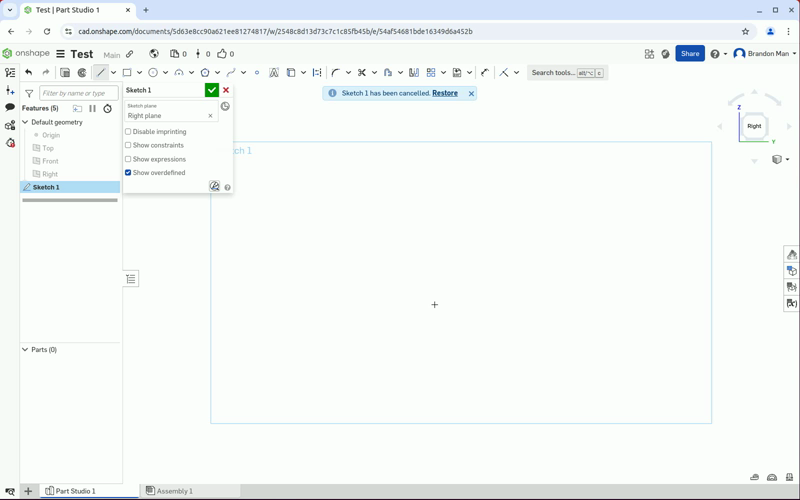
key_up(shift)
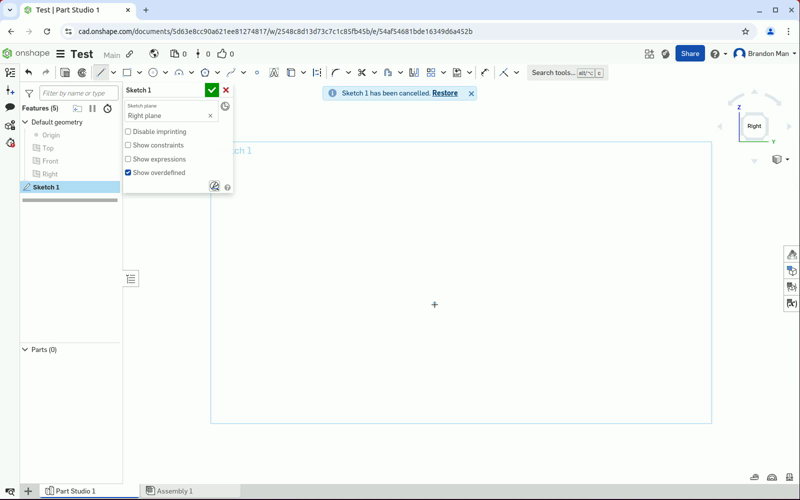
key_down(shift)
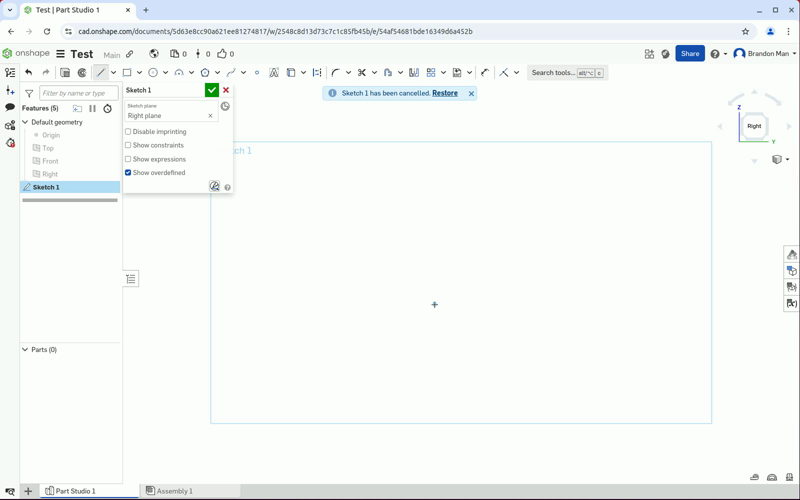
mouse_move(496, 304)
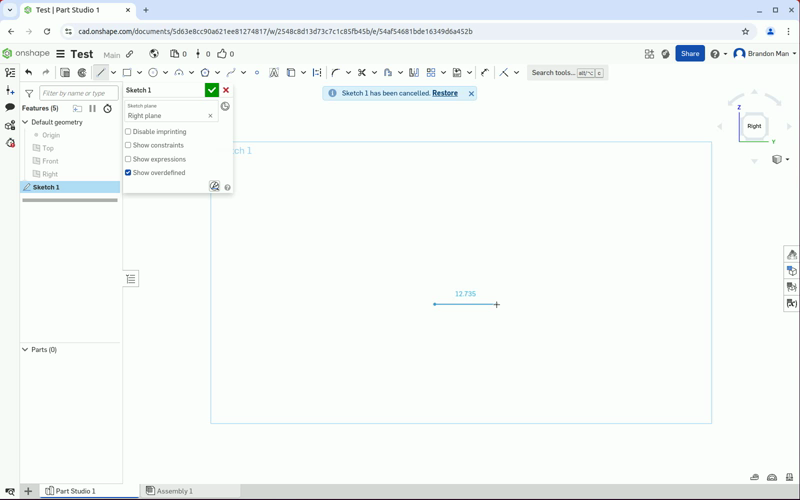
click(496, 304)
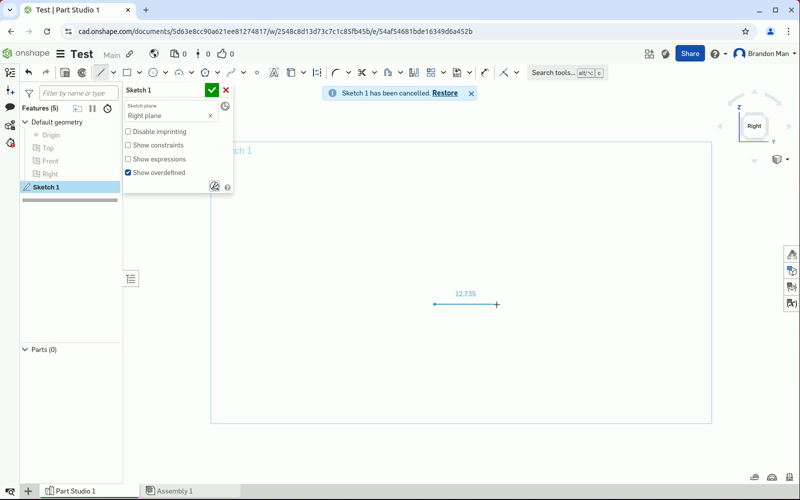
key_up(shift)
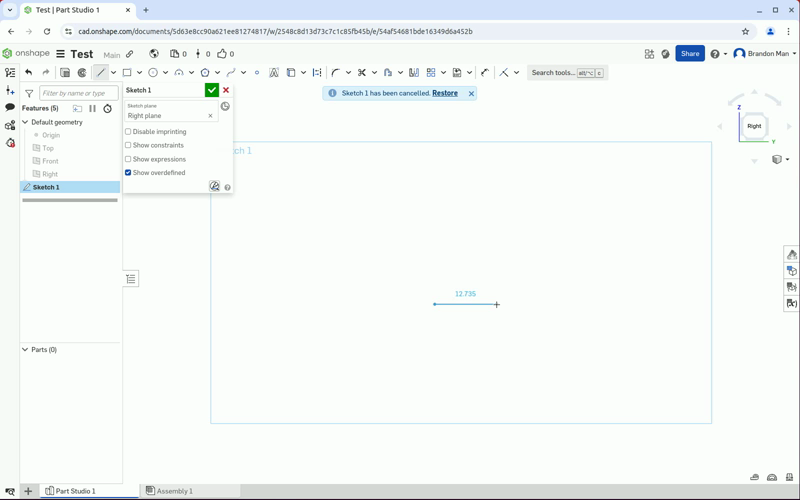
key_down(shift)
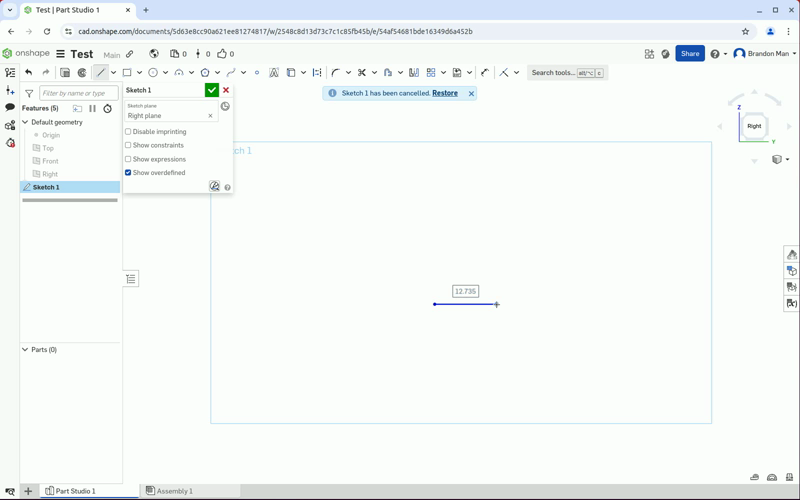
mouse_move(526, 304)
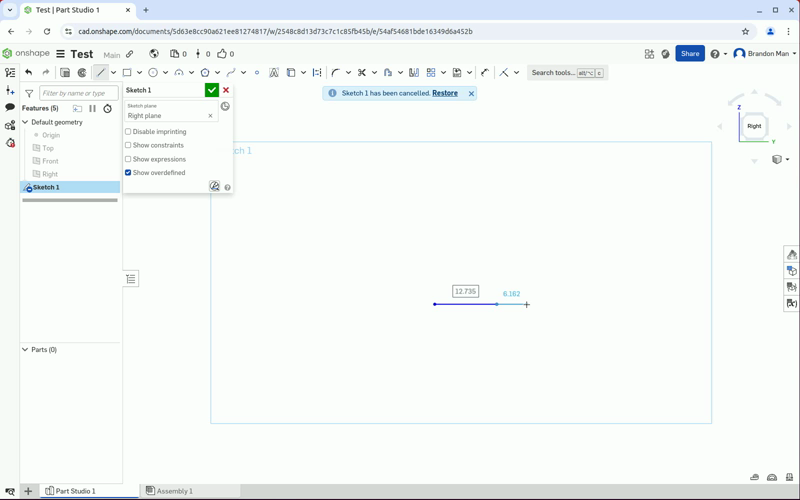
mouse_move(496, 273)
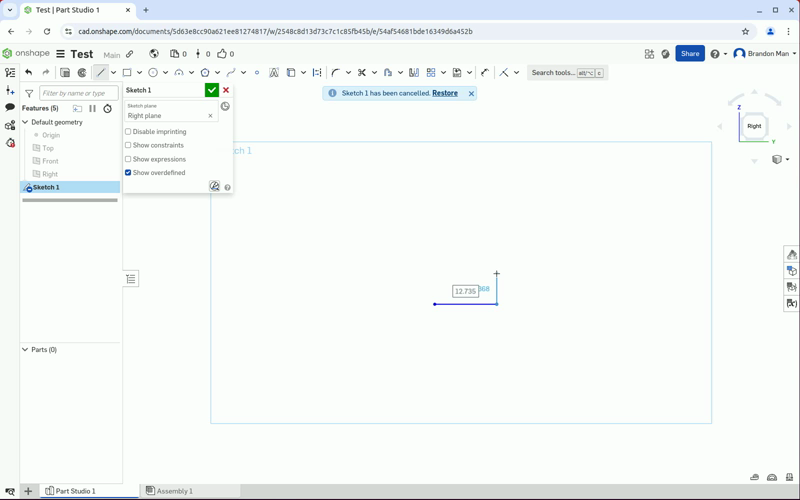
click(496, 273)
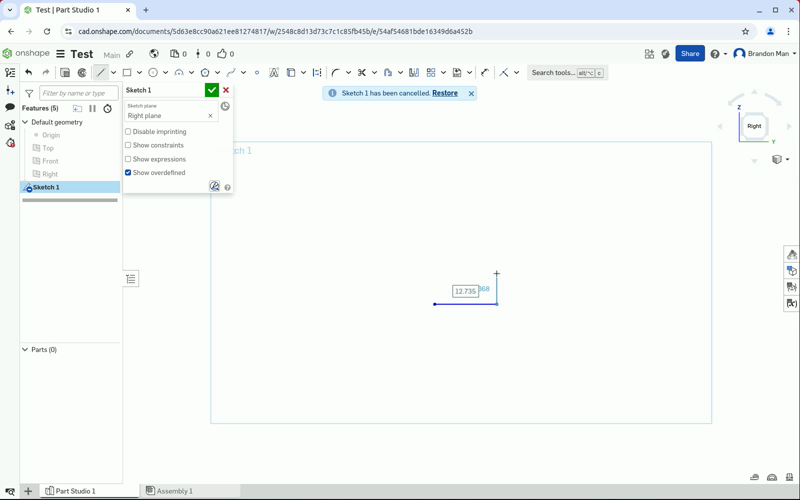
key_up(shift)
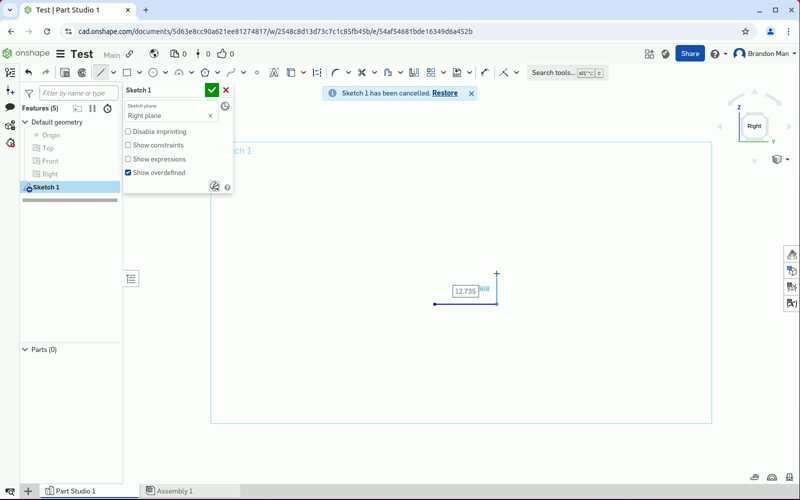
key_down(shift)
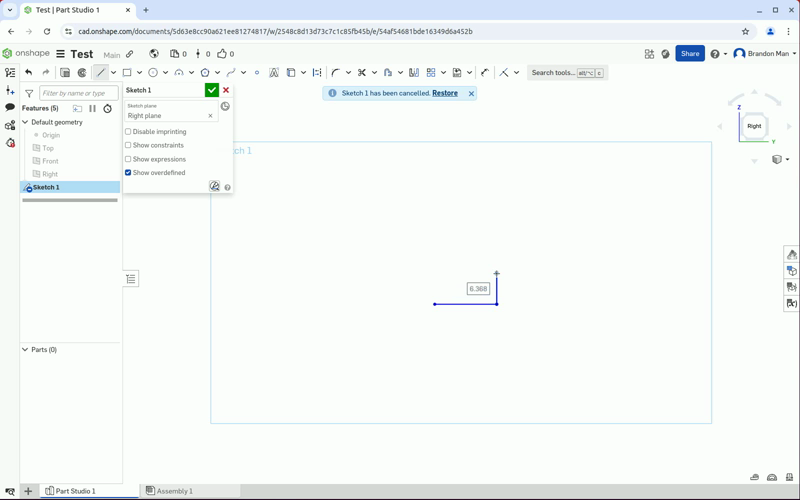
mouse_move(434, 273)
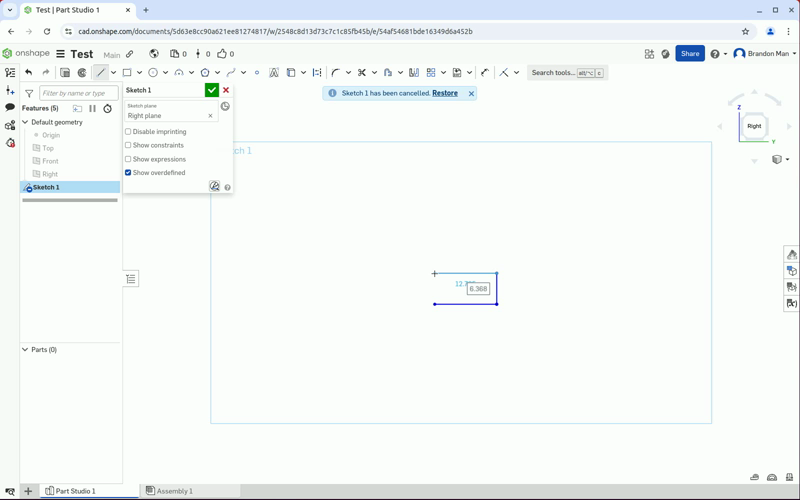
click(434, 273)
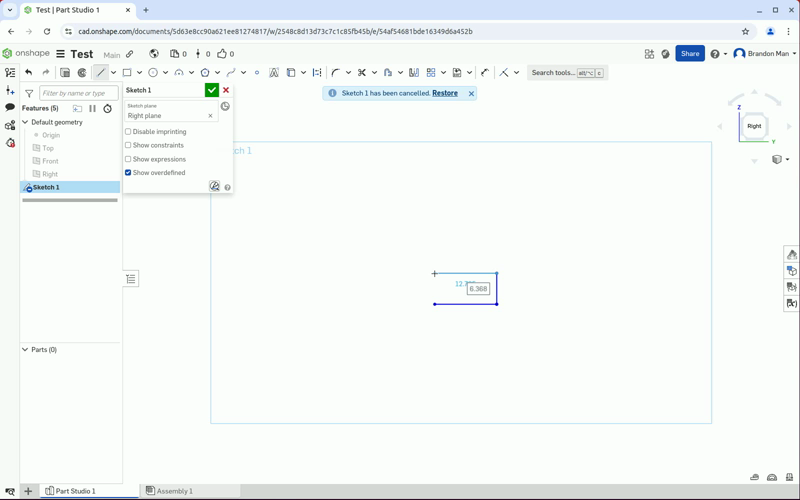
key_up(shift)
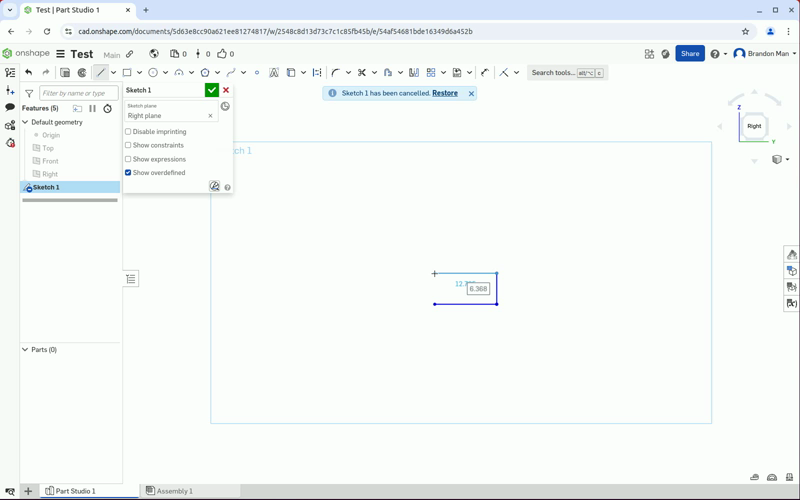
mouse_move(464, 273)
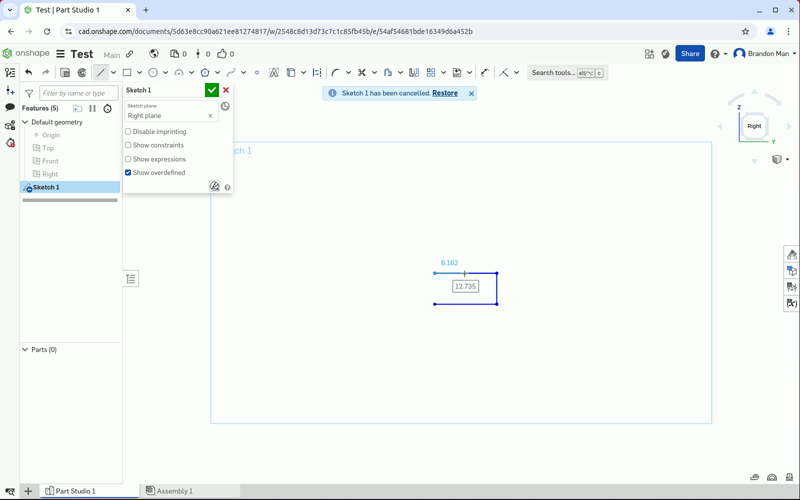
key_down(shift)
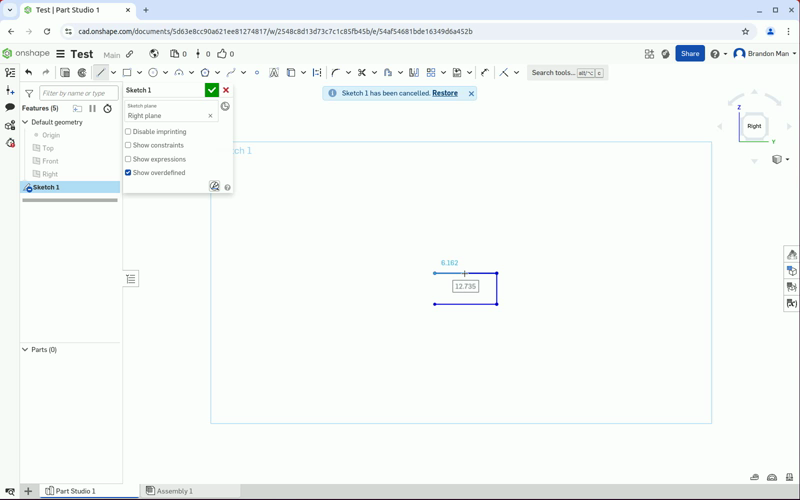
mouse_move(434, 304)
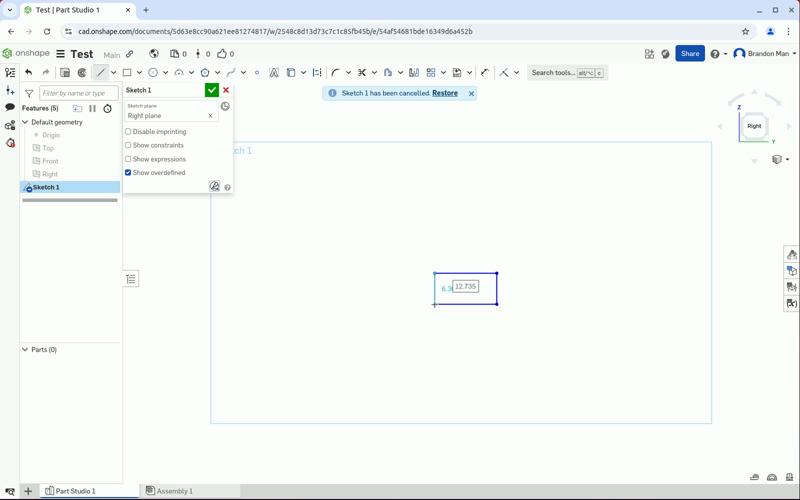
key_up(shift)
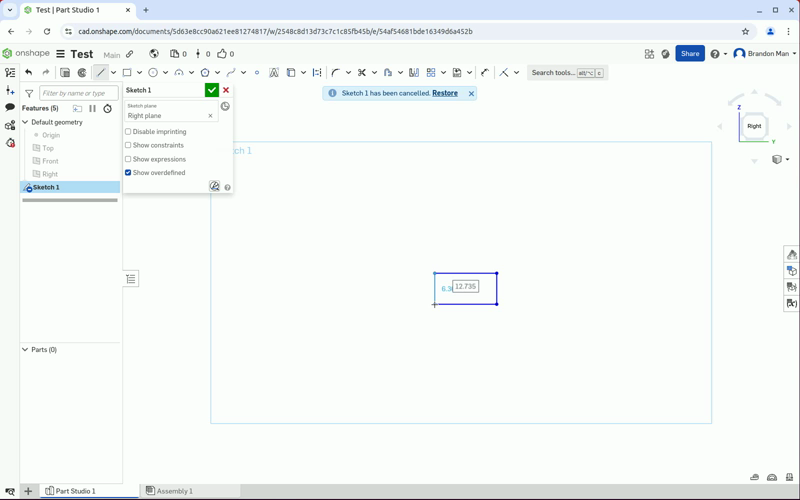
click(434, 304)
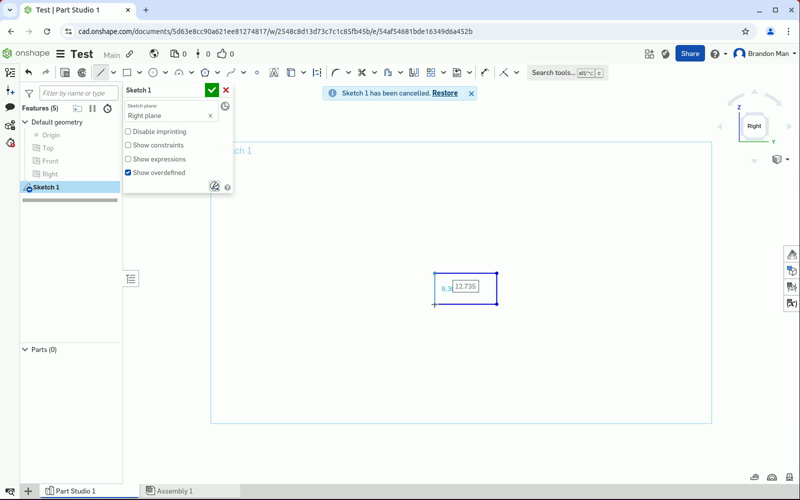
key(esc)
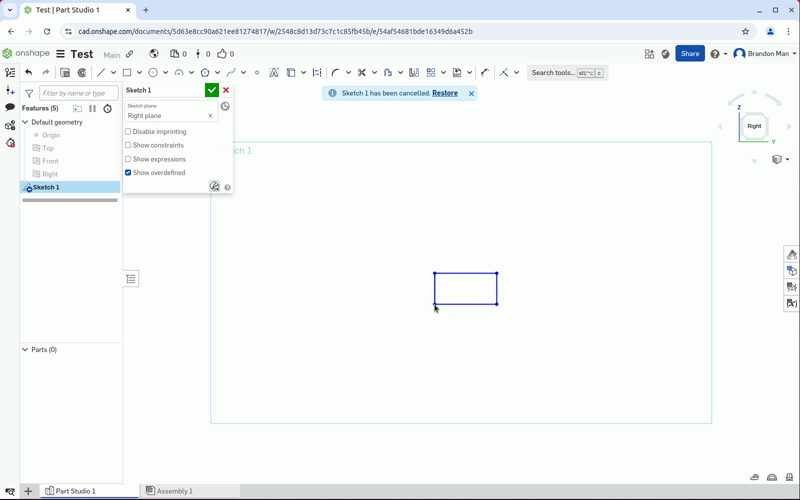
mouse_move(494, 274)
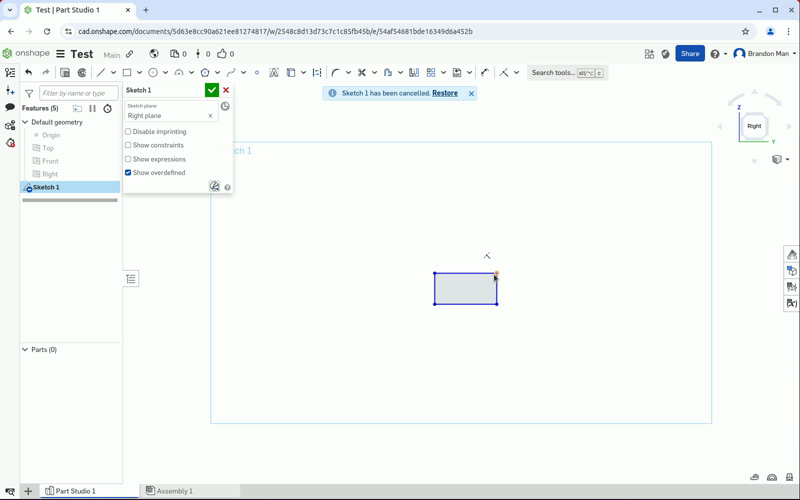
click(494, 274)
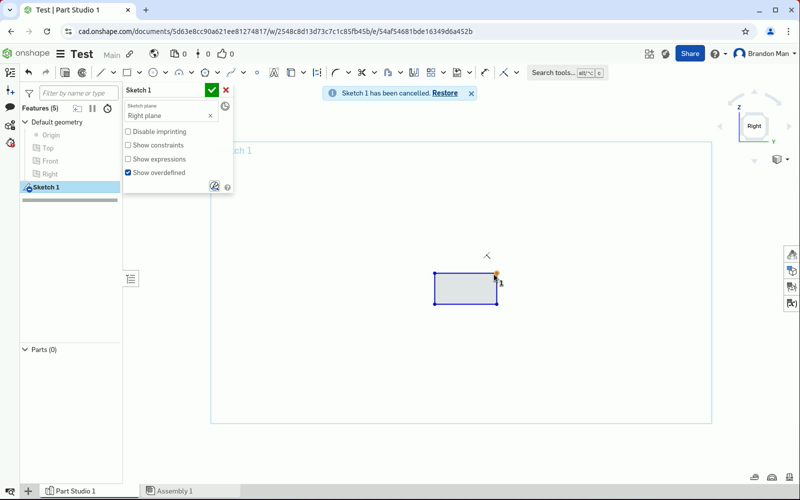
mouse_move(73, 352)
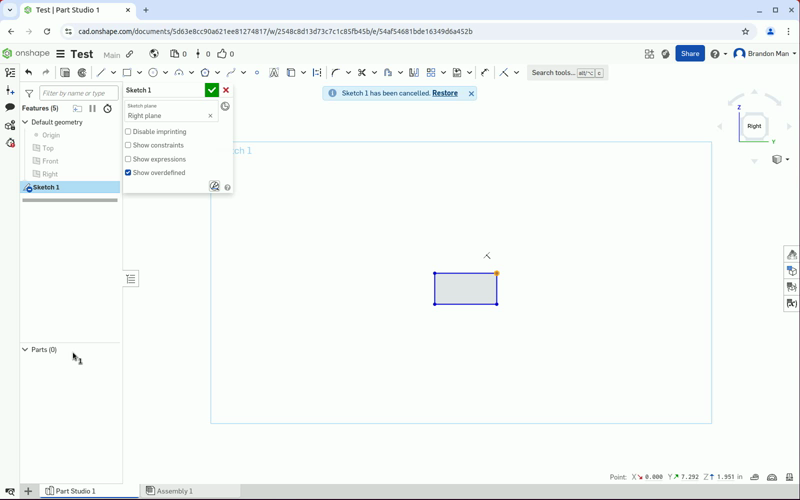
key(shift+y)
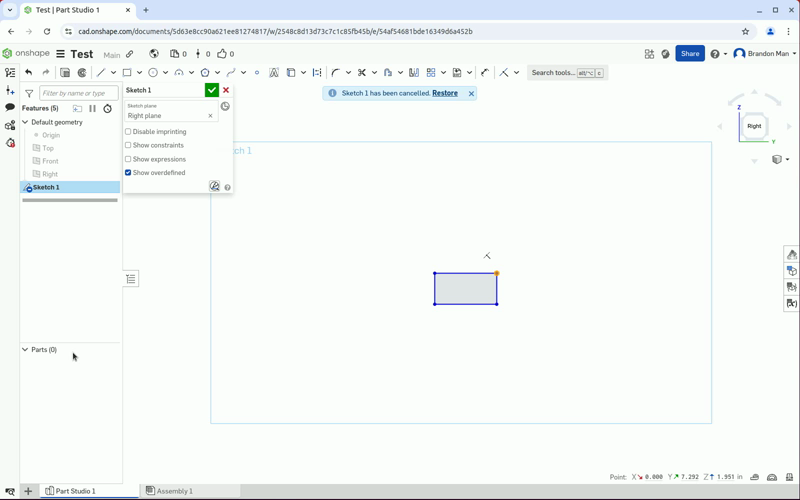
key(shift+e)
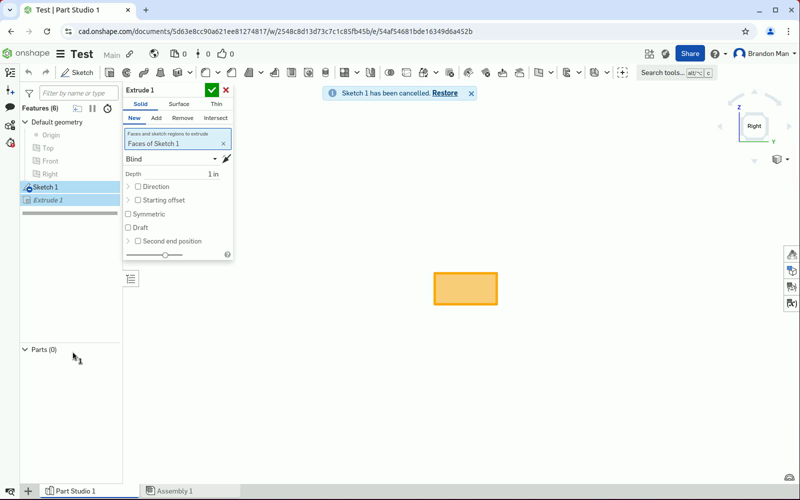
mouse_move(143, 106)
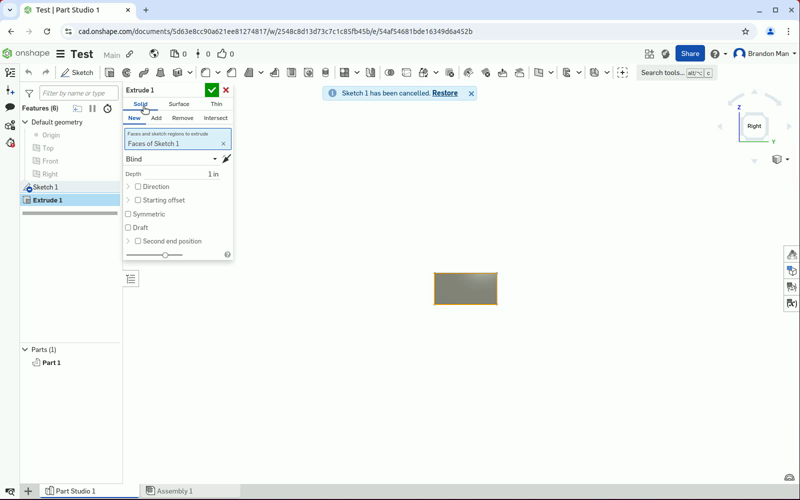
click(143, 106)
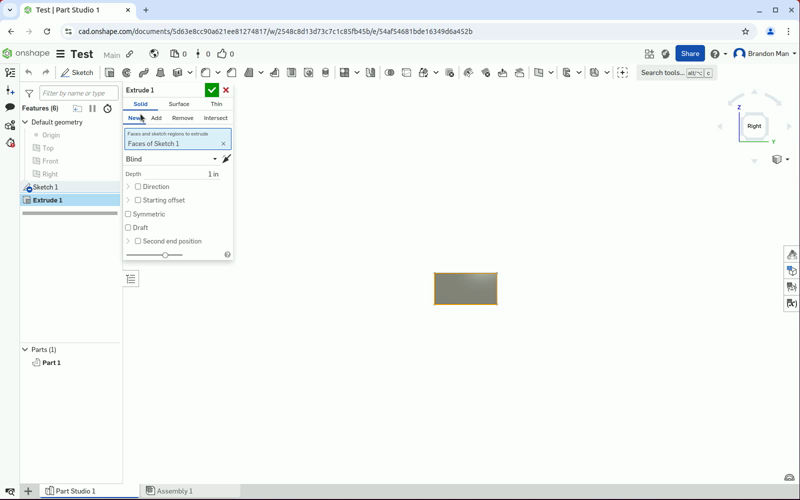
mouse_move(137, 120)
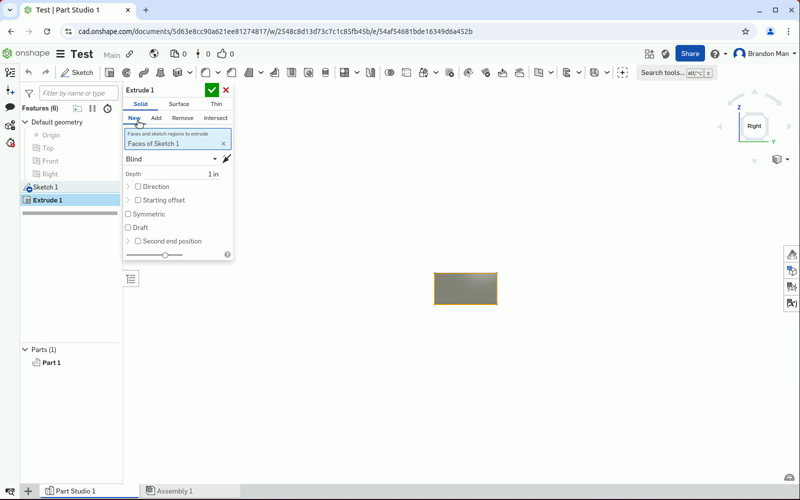
click(137, 120)
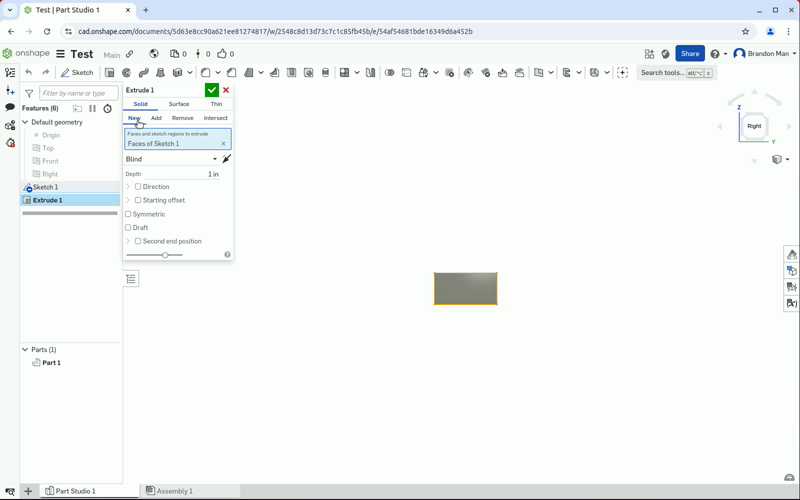
key(tab, 4)
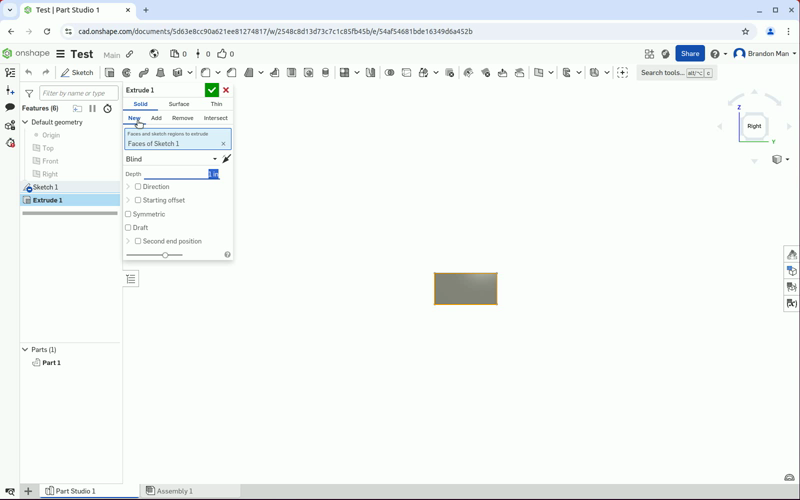
text(-23.108)
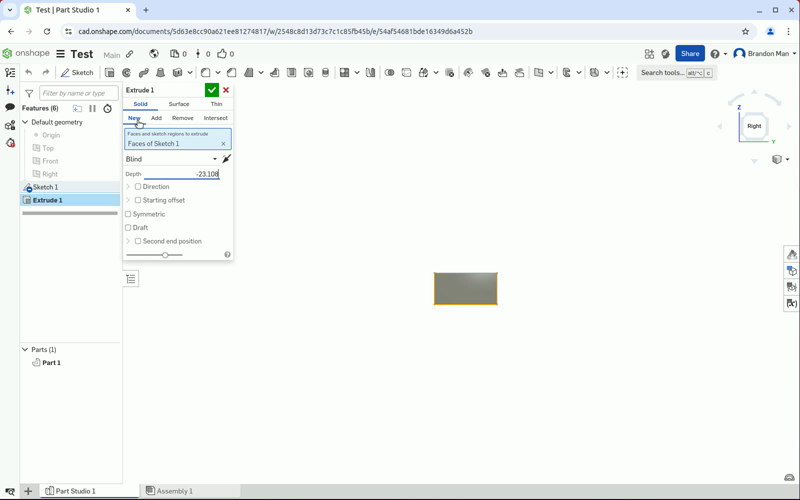
key(enter)
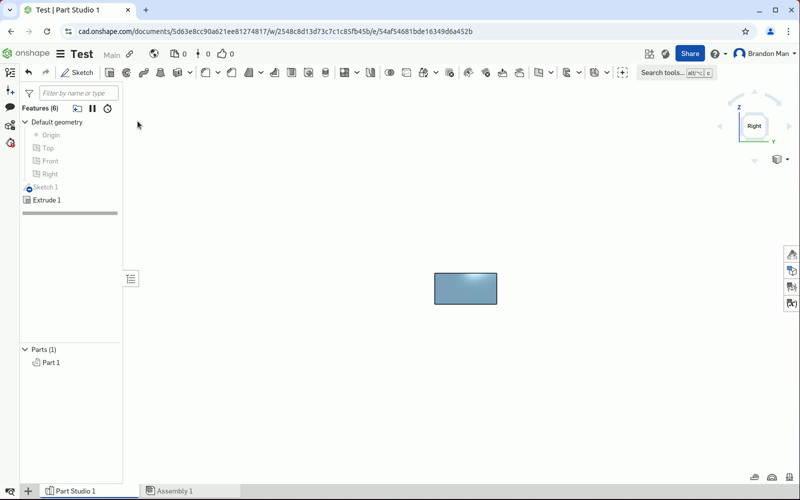
key(shift+h)
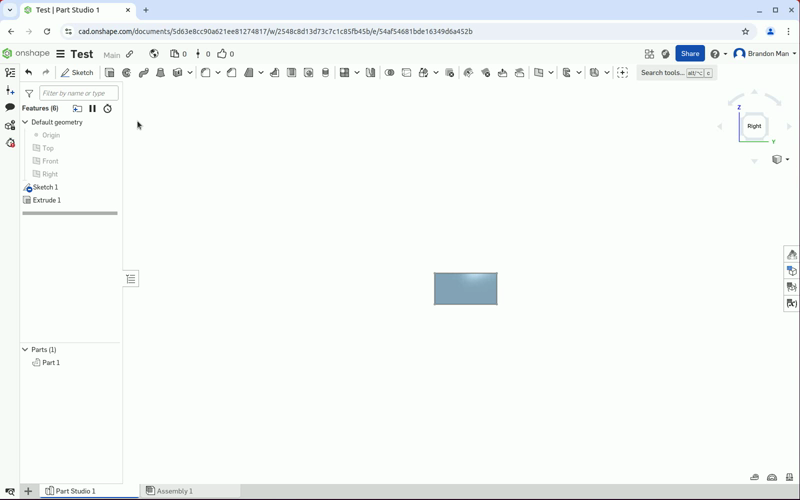
key(shift+h)
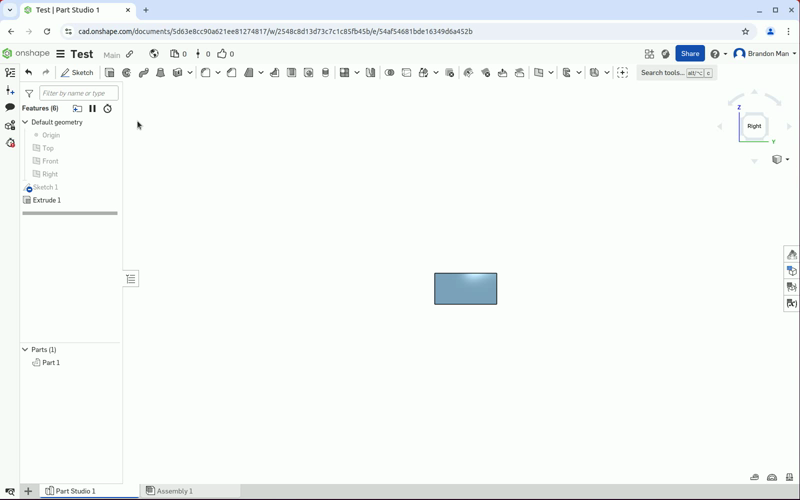
mouse_move(73, 189)
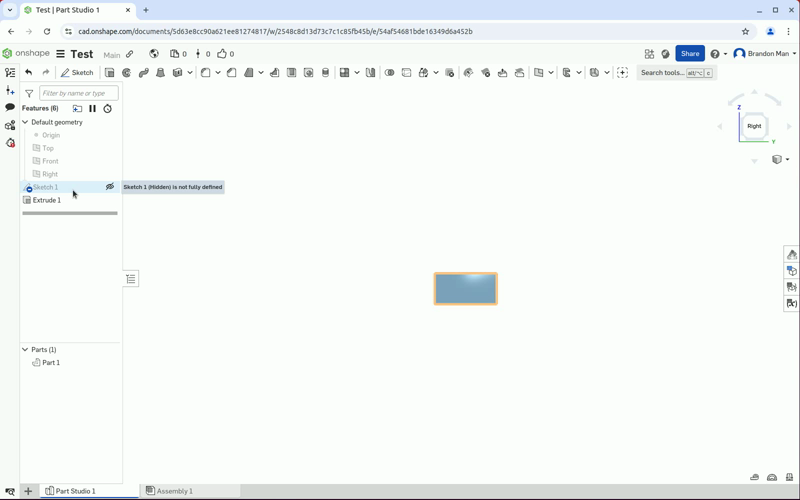
click(73, 189)
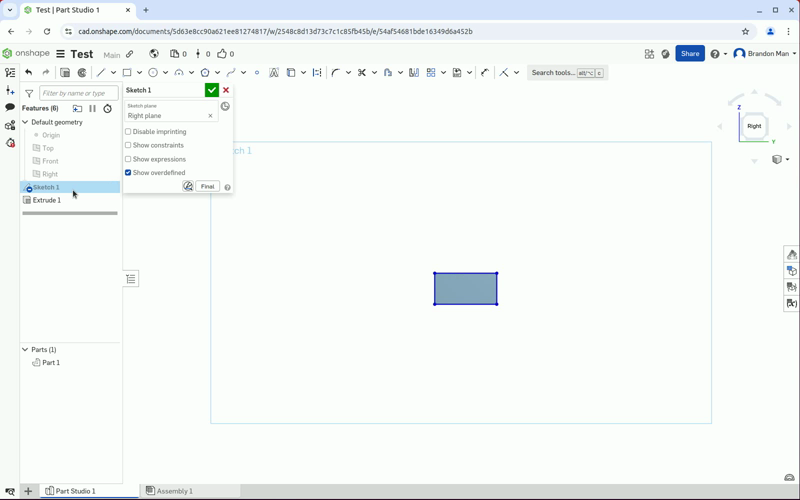
mouse_move(229, 92)
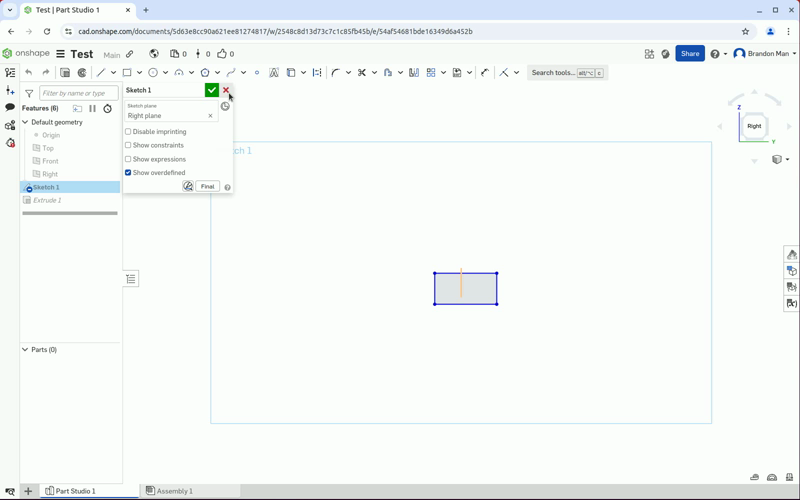
click(229, 92)
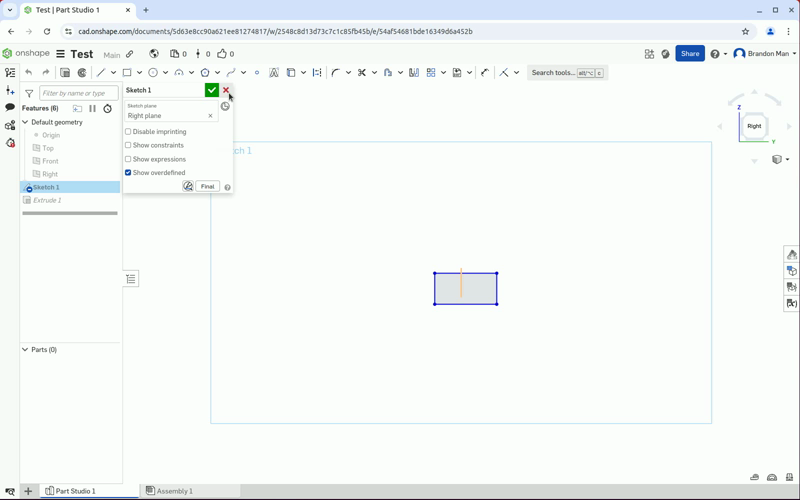
key(shift+s)
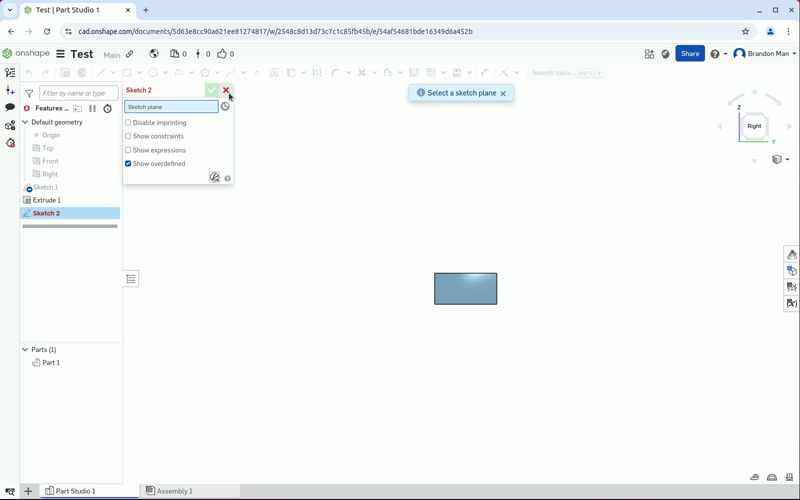
mouse_move(73, 176)
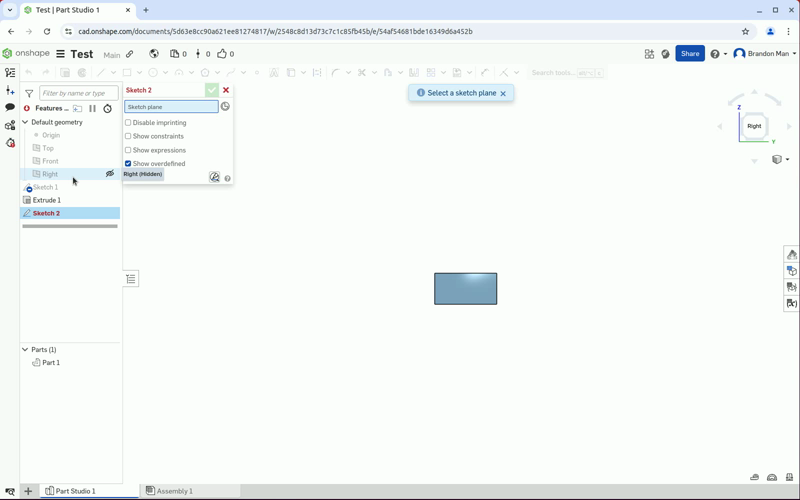
click(73, 176)
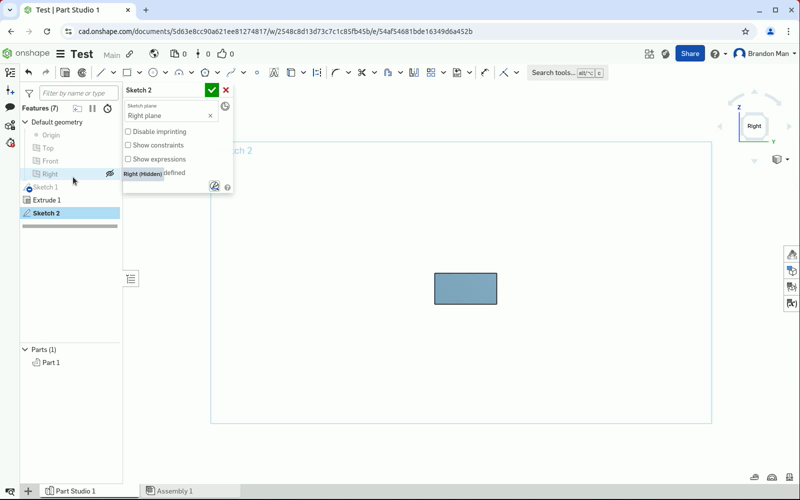
mouse_move(73, 352)
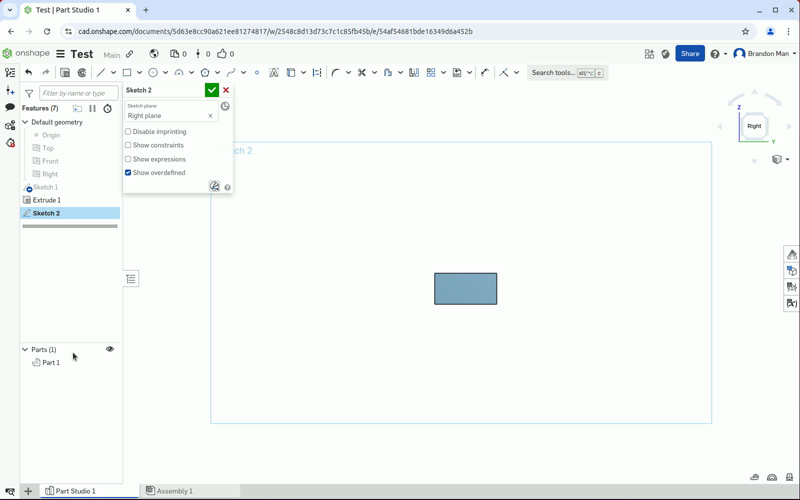
key(y)
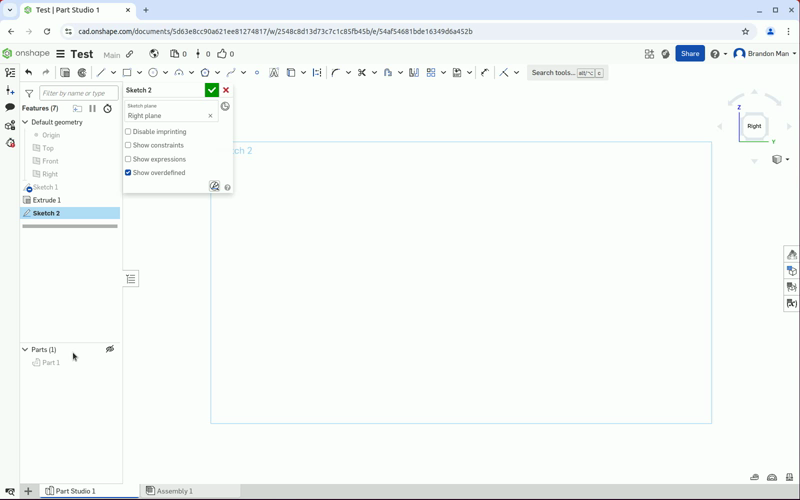
key(l)
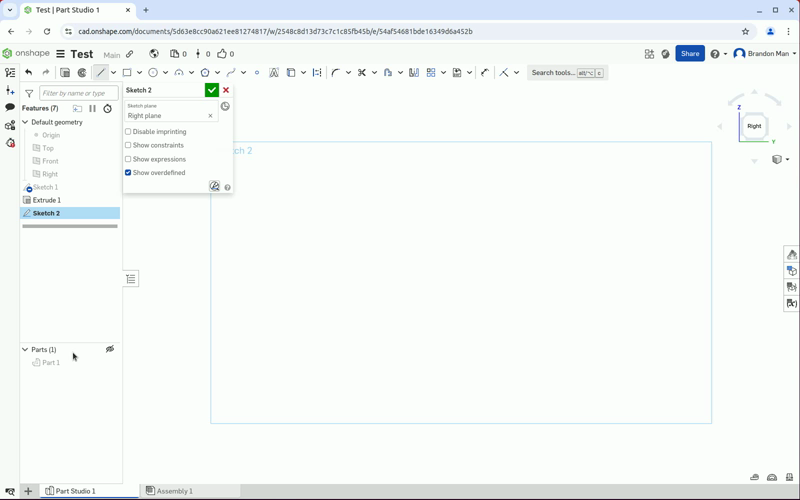
key_down(shift)
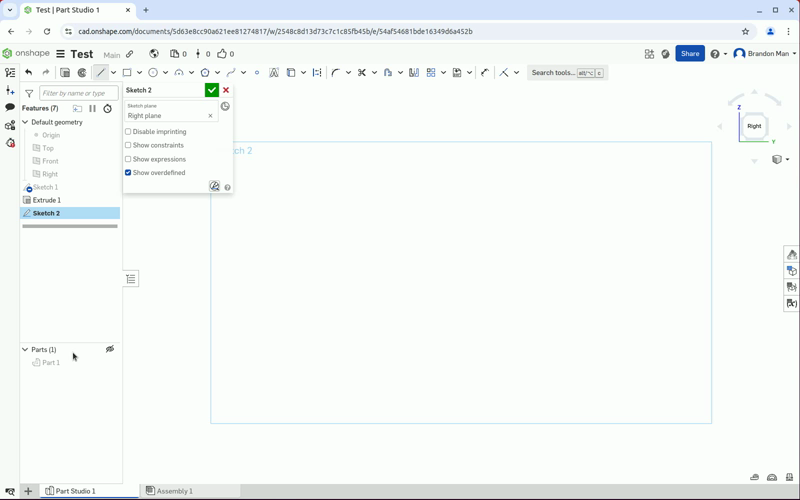
mouse_move(447, 304)
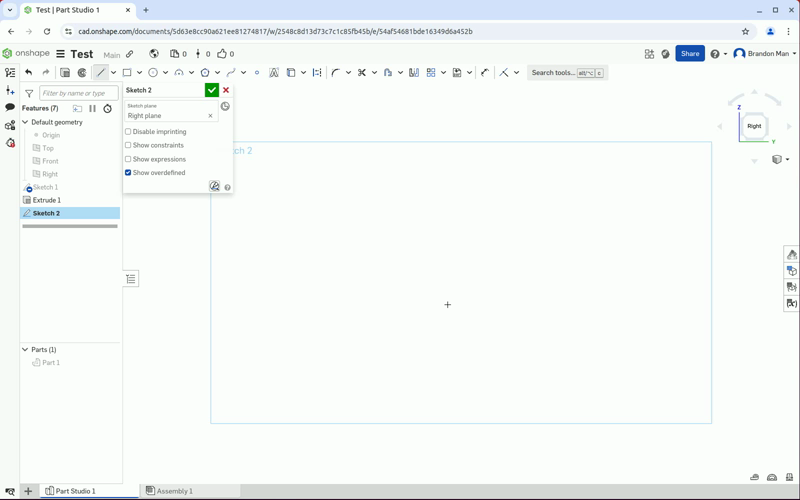
click(447, 304)
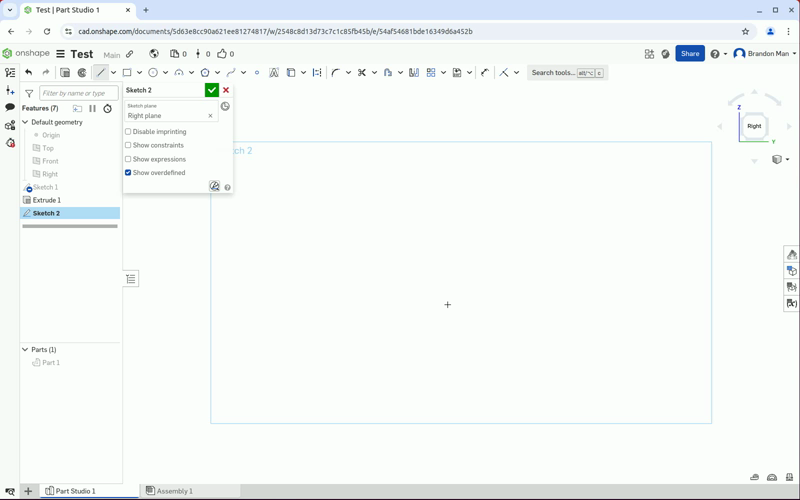
key_up(shift)
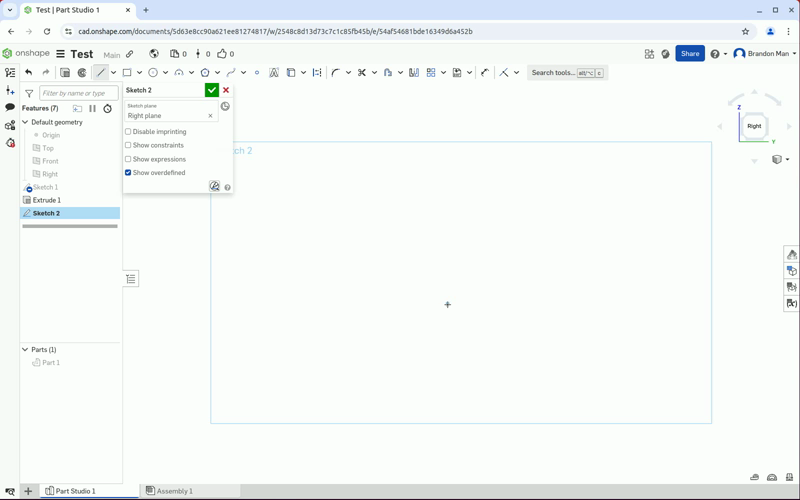
key_down(shift)
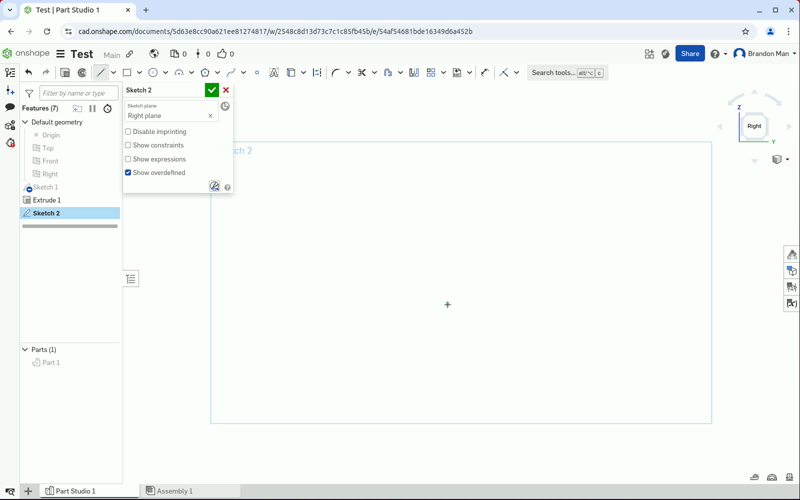
mouse_move(477, 304)
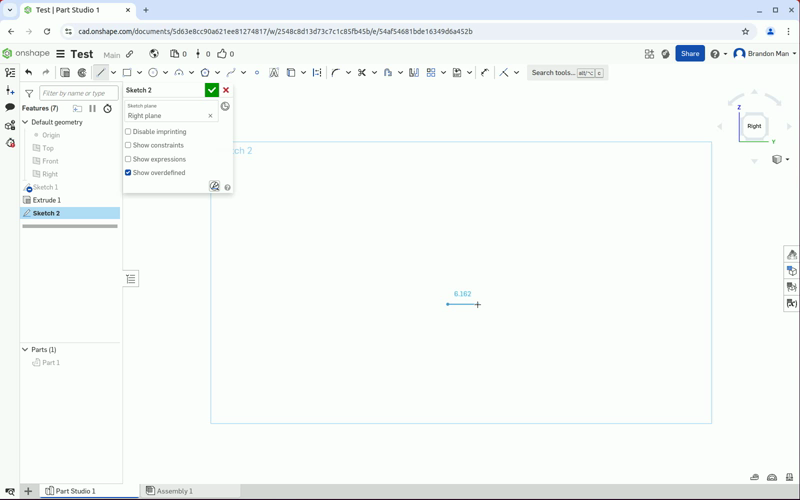
mouse_move(483, 304)
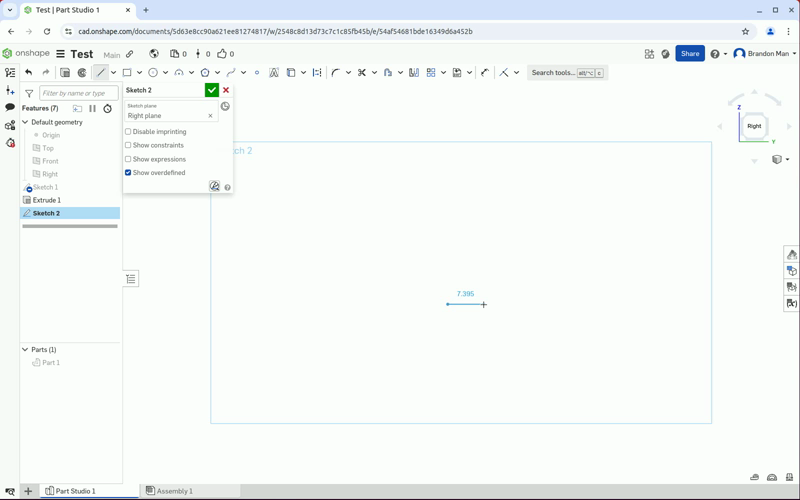
click(483, 304)
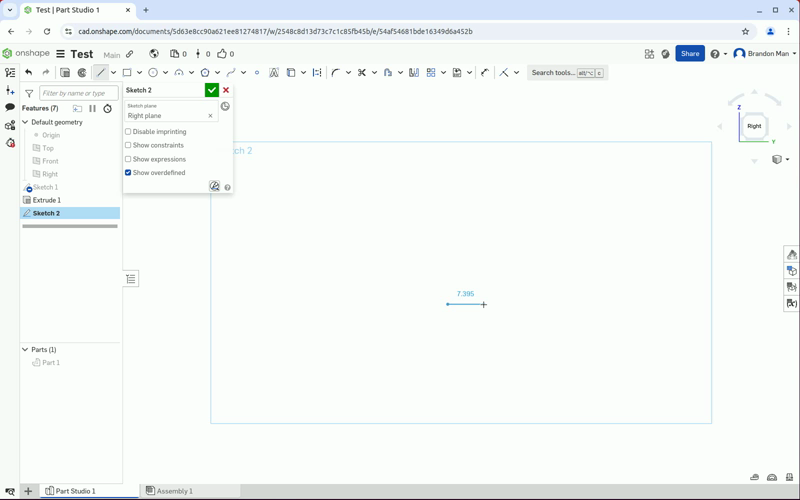
key_up(shift)
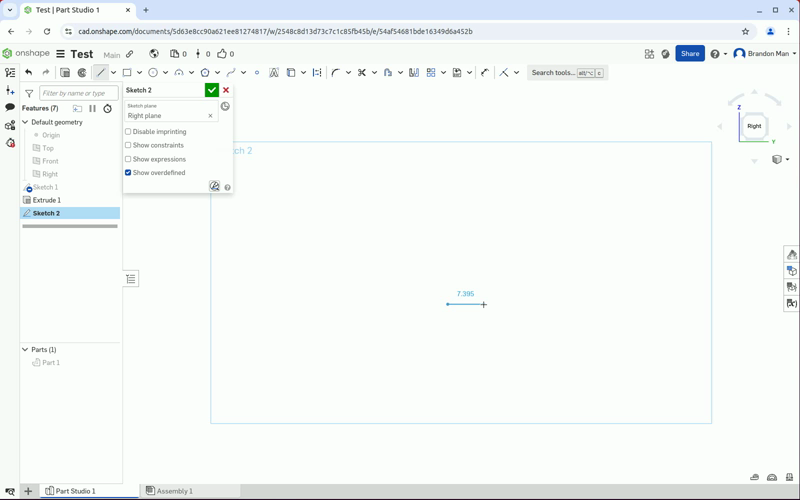
key_down(shift)
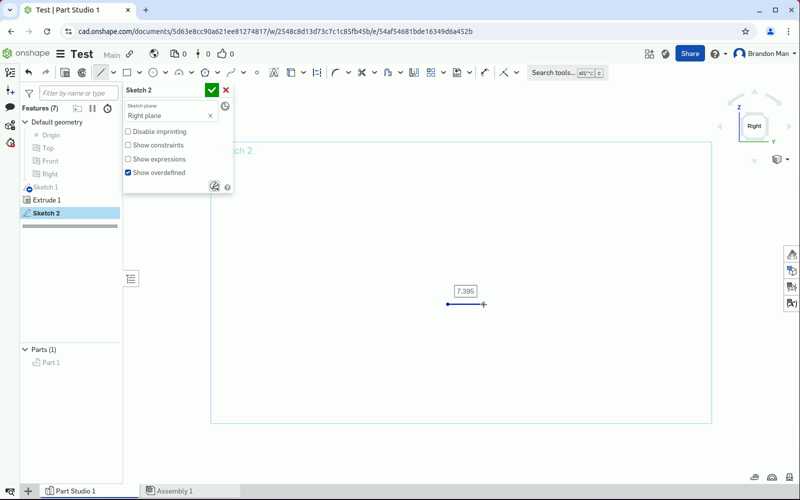
mouse_move(513, 304)
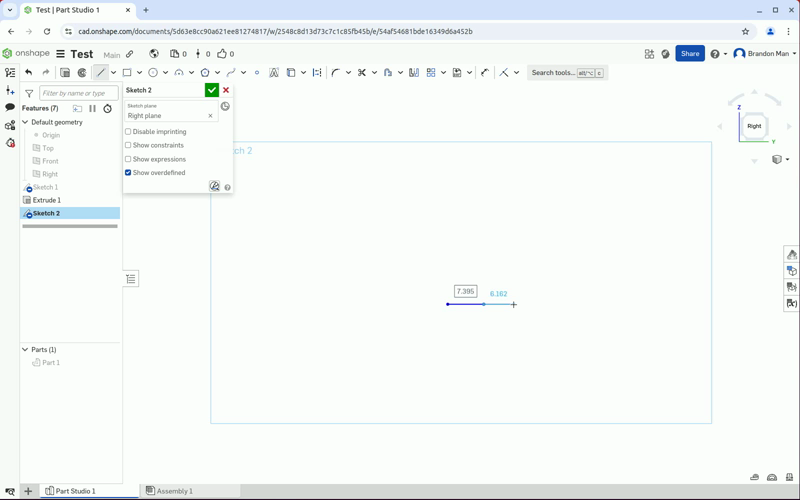
mouse_move(483, 294)
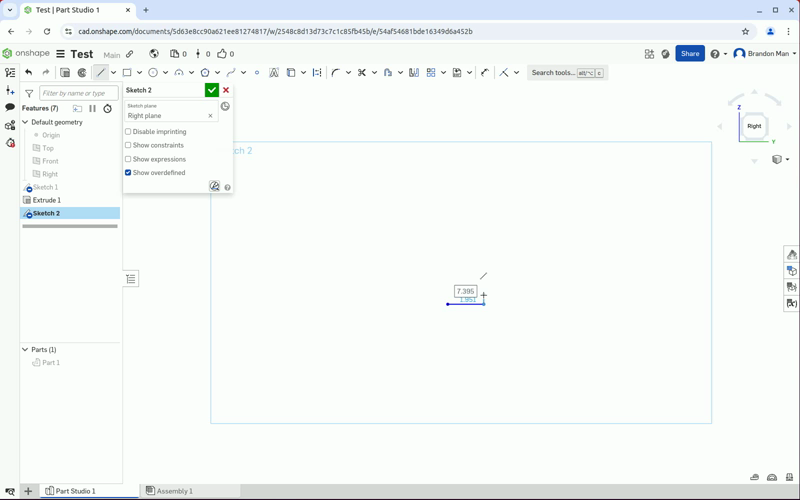
click(483, 294)
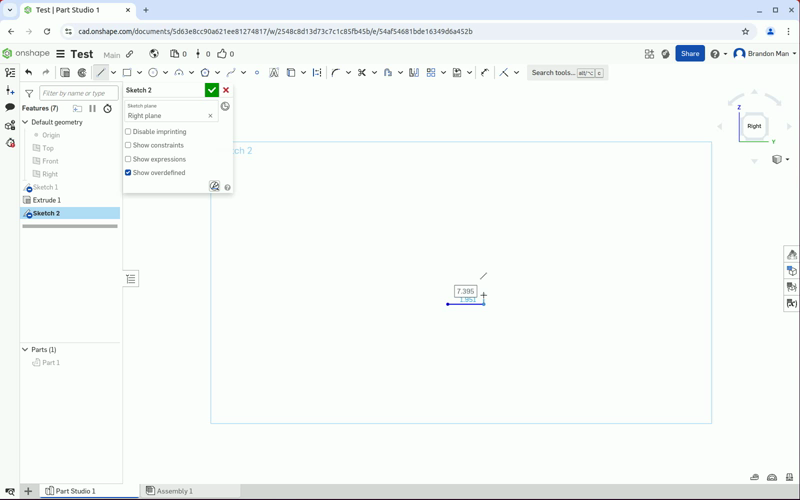
key_up(shift)
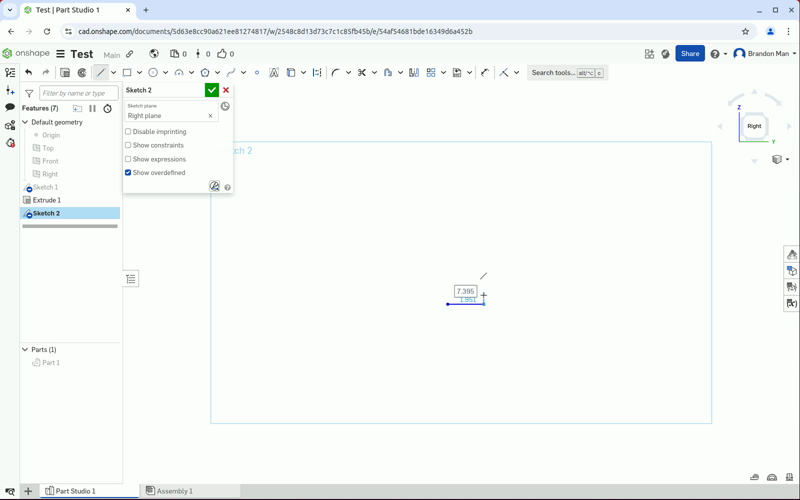
key_down(shift)
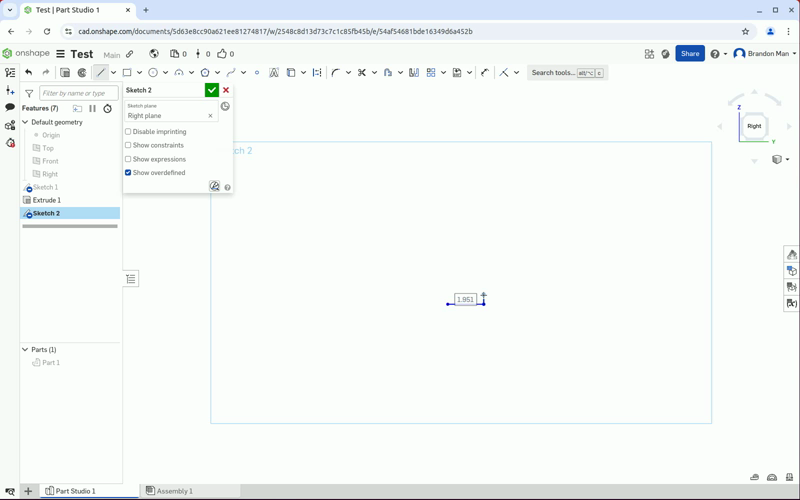
mouse_move(513, 294)
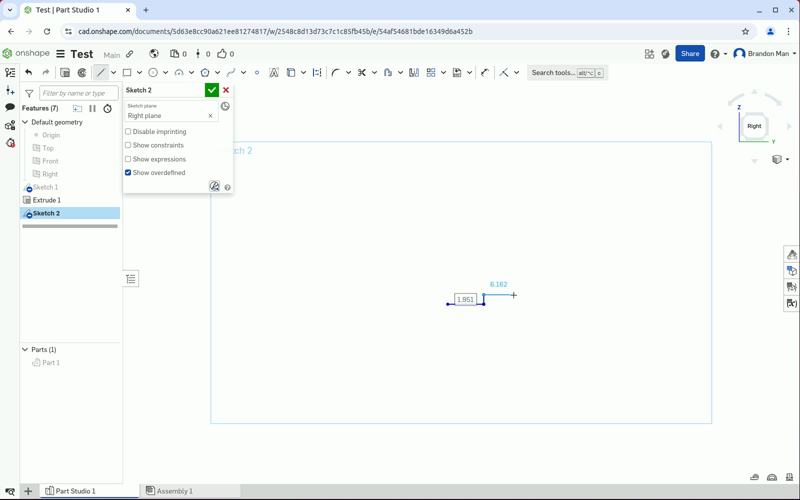
mouse_move(447, 294)
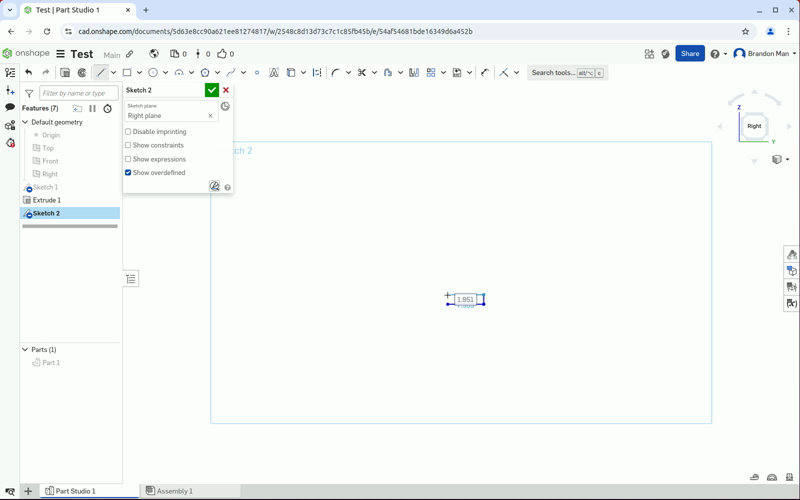
click(447, 294)
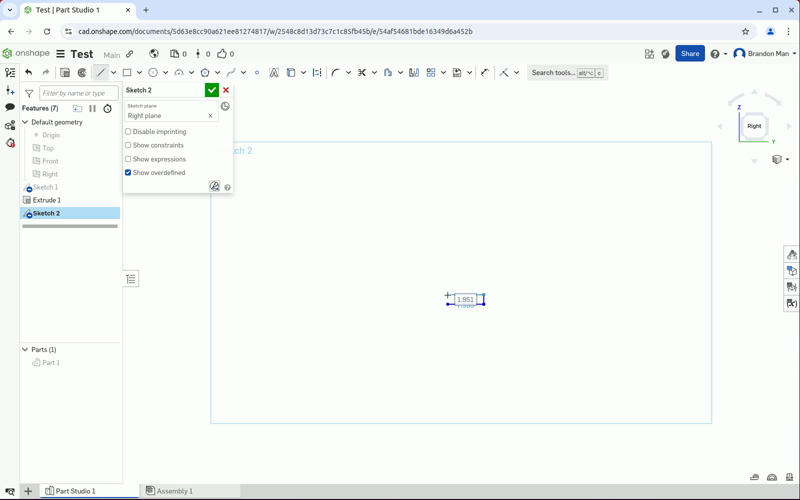
key_up(shift)
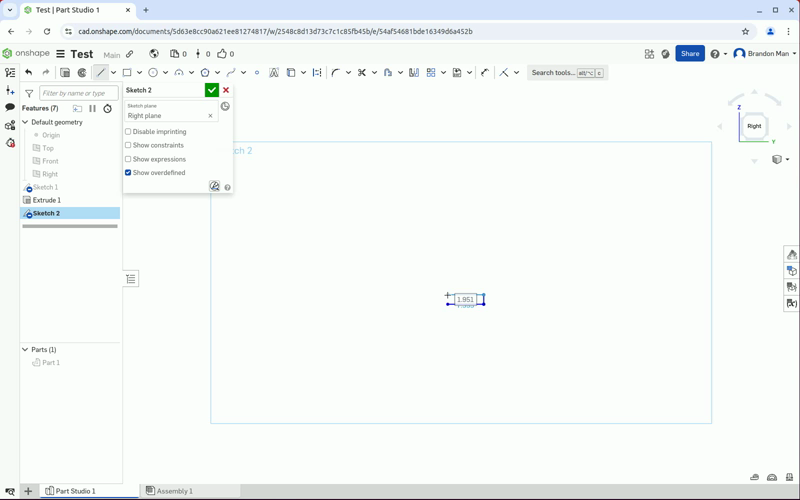
mouse_move(477, 294)
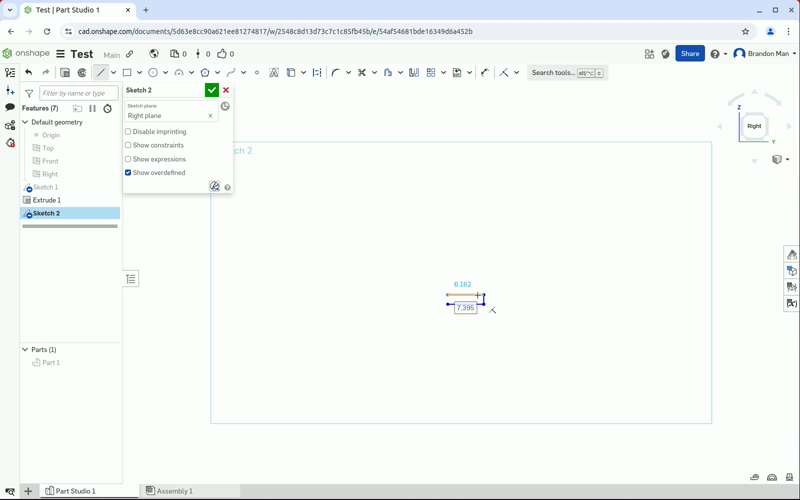
key_down(shift)
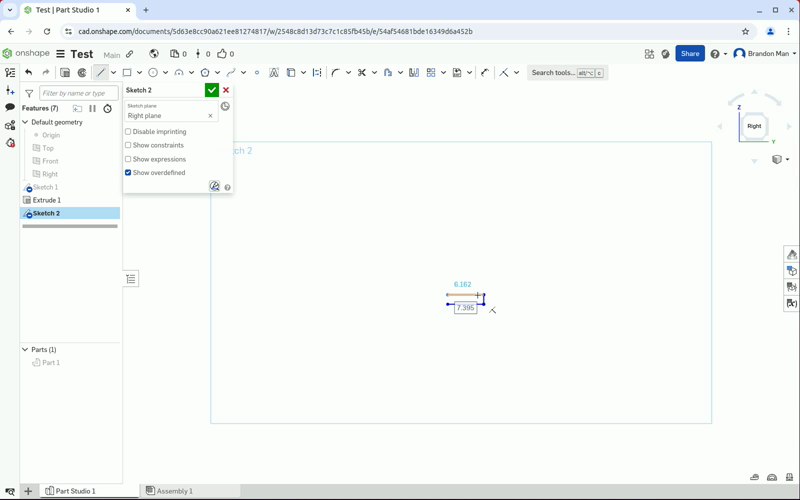
mouse_move(447, 304)
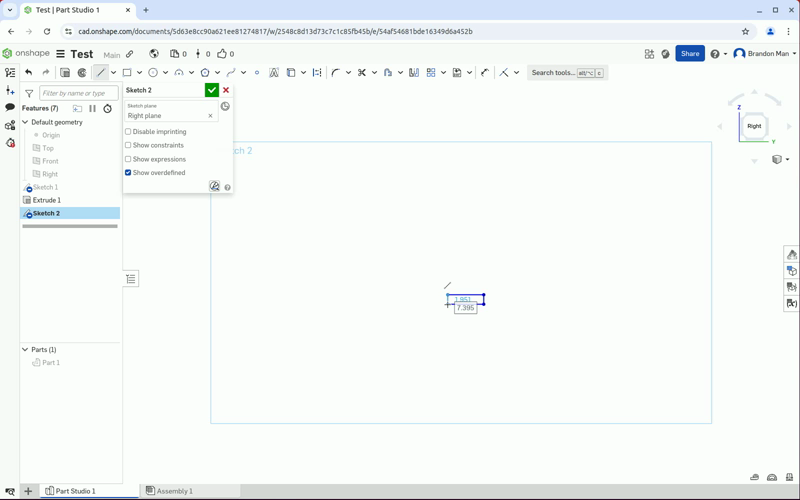
key_up(shift)
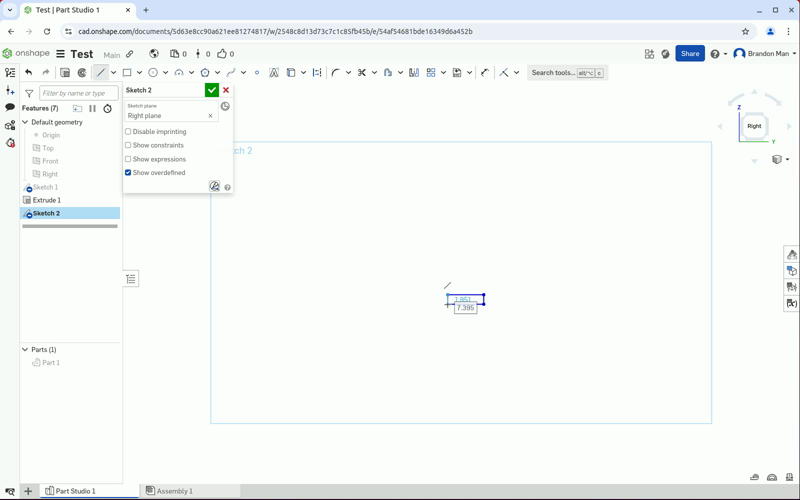
click(447, 304)
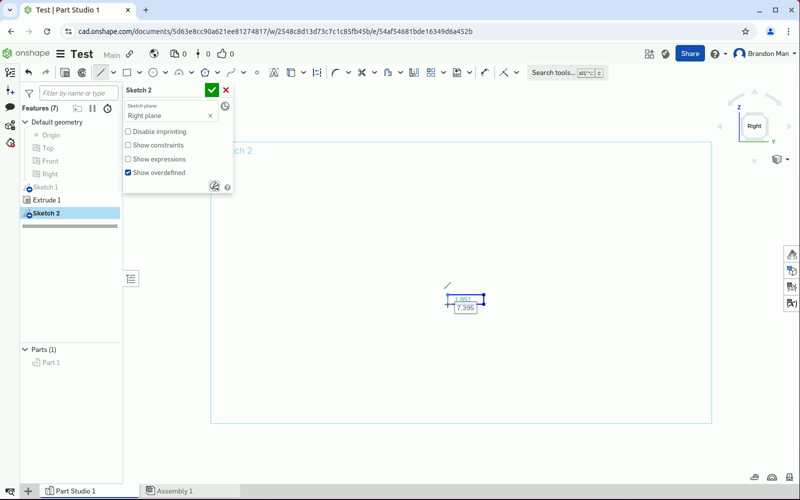
key(esc)
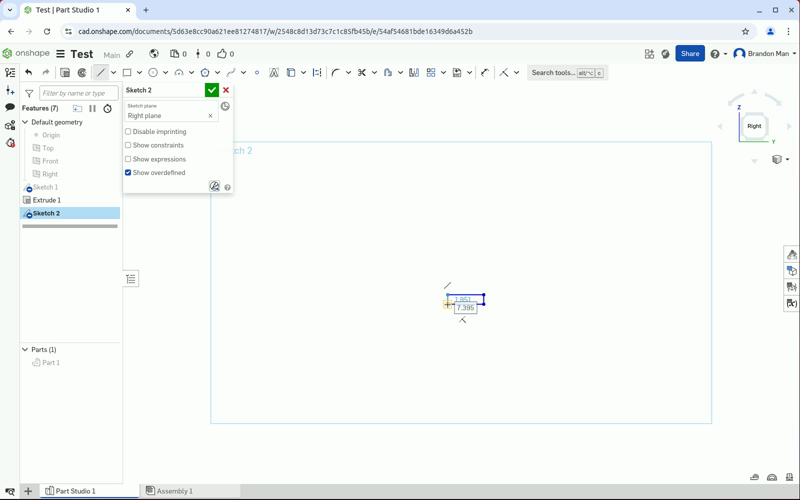
mouse_move(470, 301)
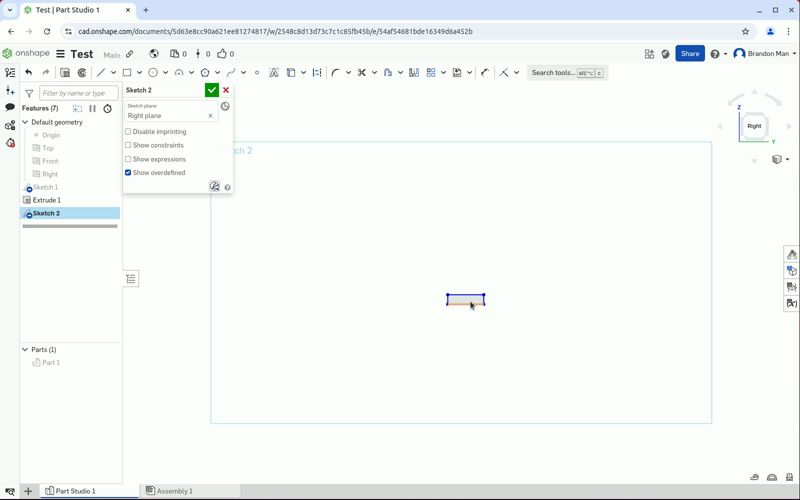
scroll(6)
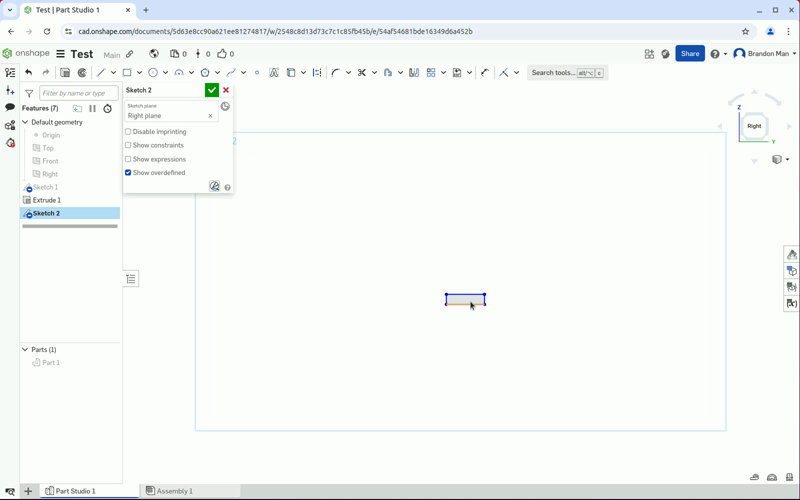
scroll(6)
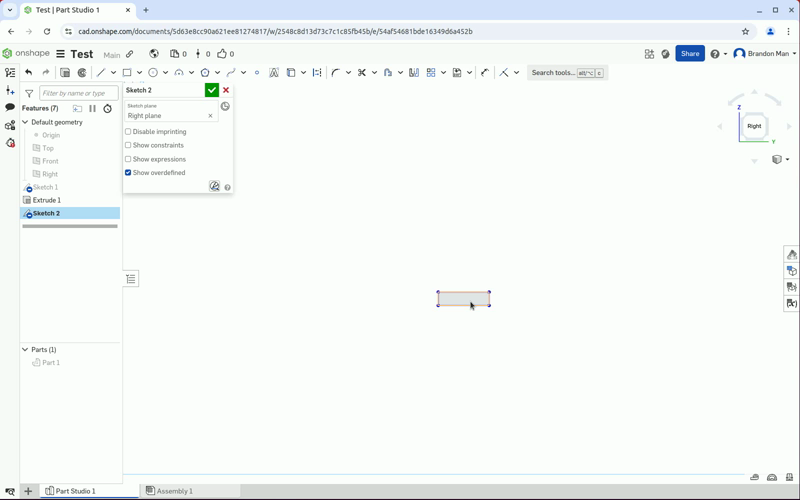
scroll(6)
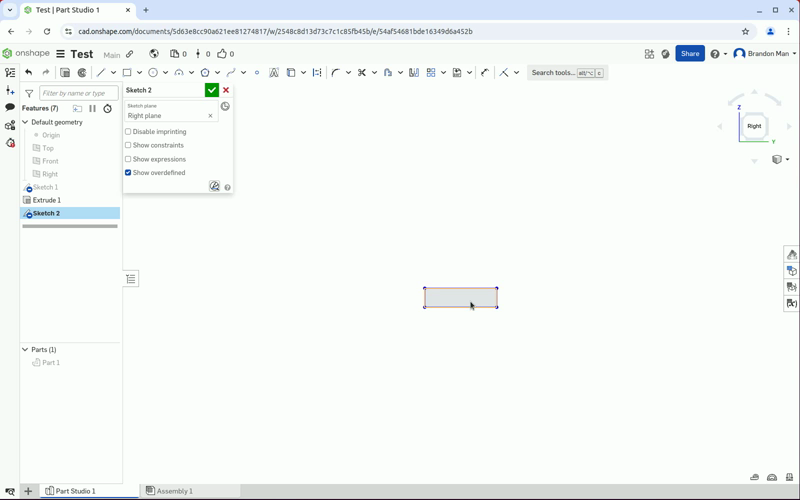
scroll(6)
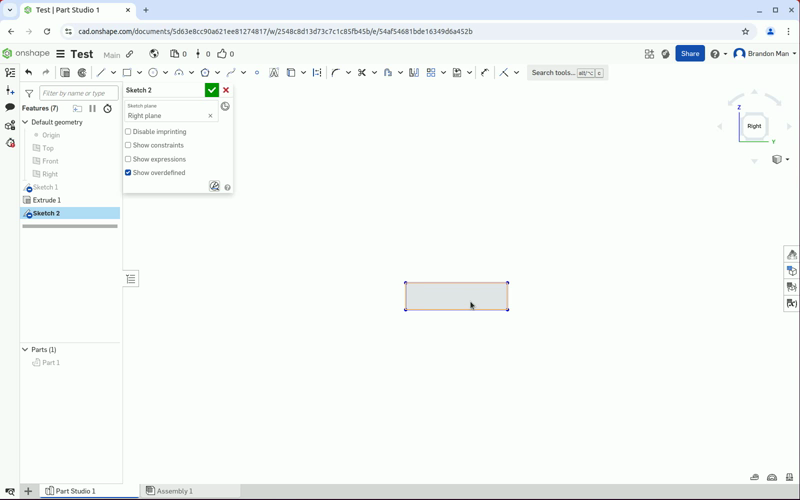
scroll(6)
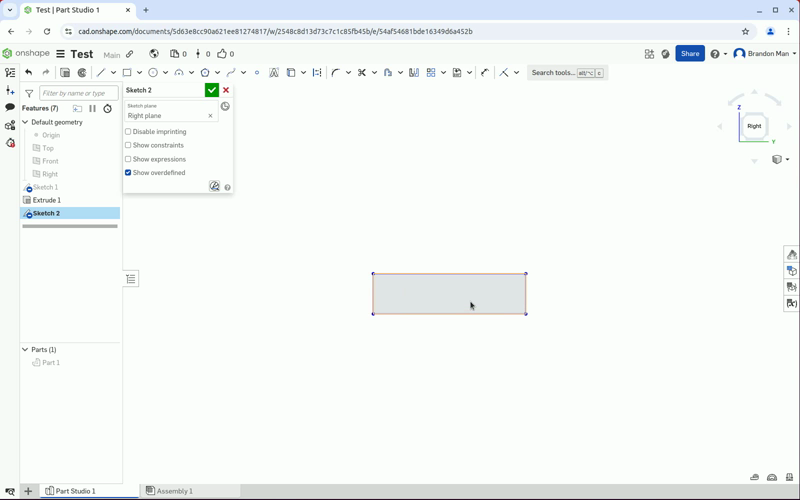
scroll(6)
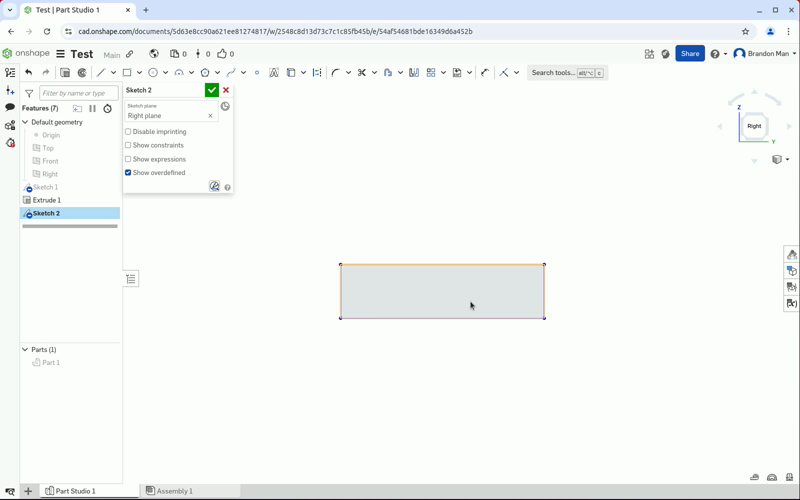
scroll(6)
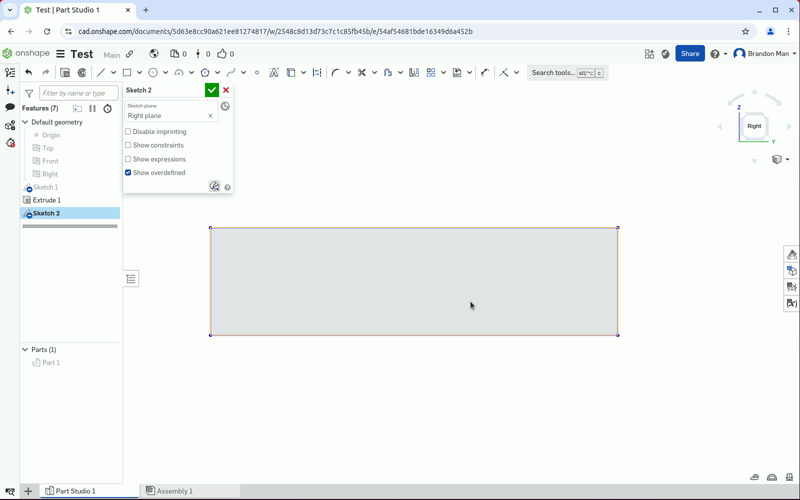
click(470, 301)
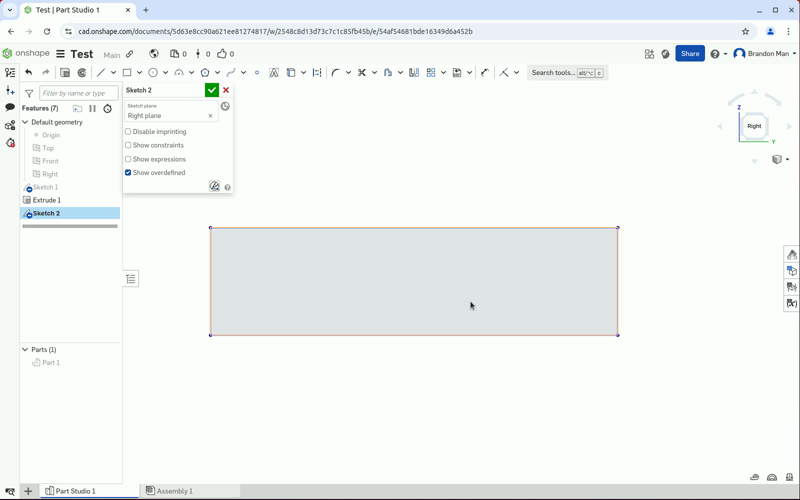
scroll(-6)
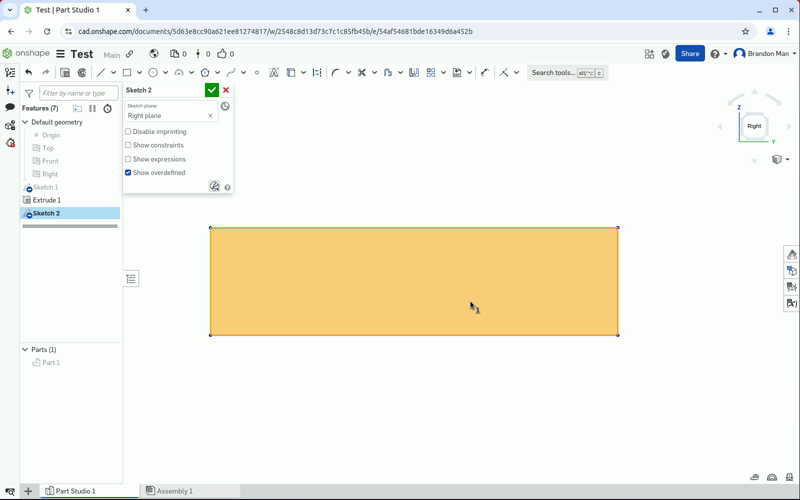
scroll(-6)
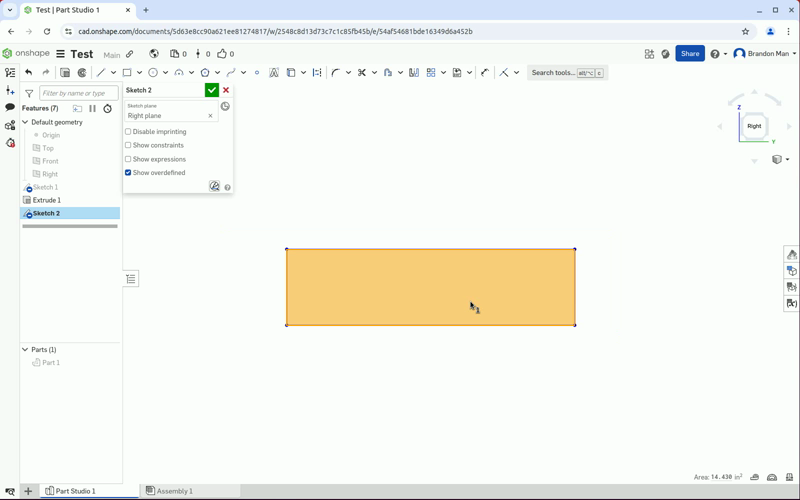
scroll(-6)
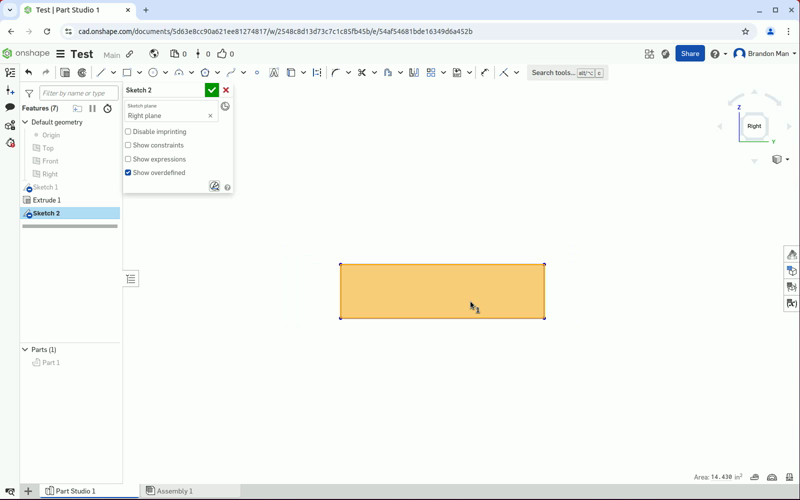
scroll(-6)
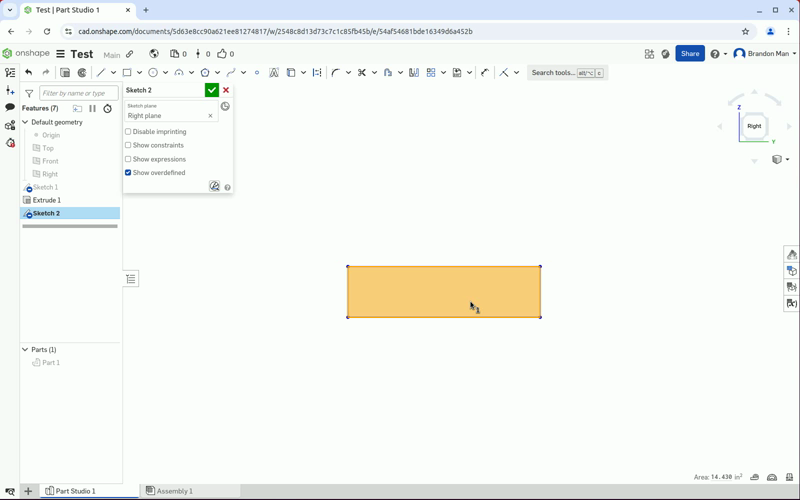
scroll(-6)
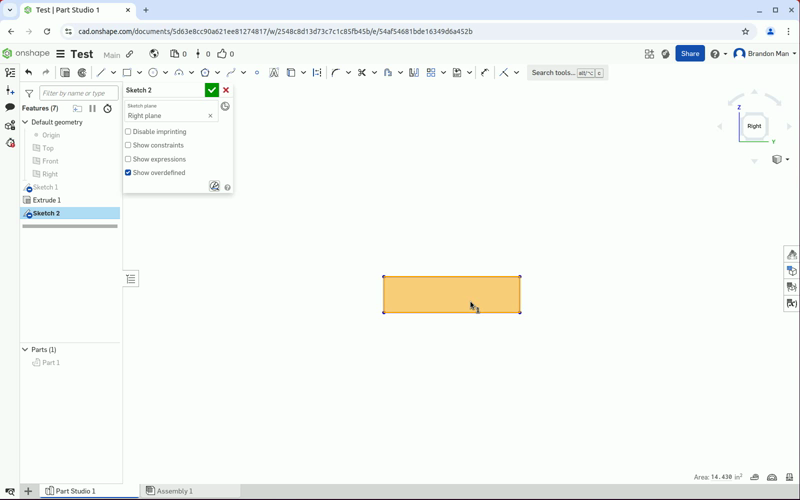
scroll(-6)
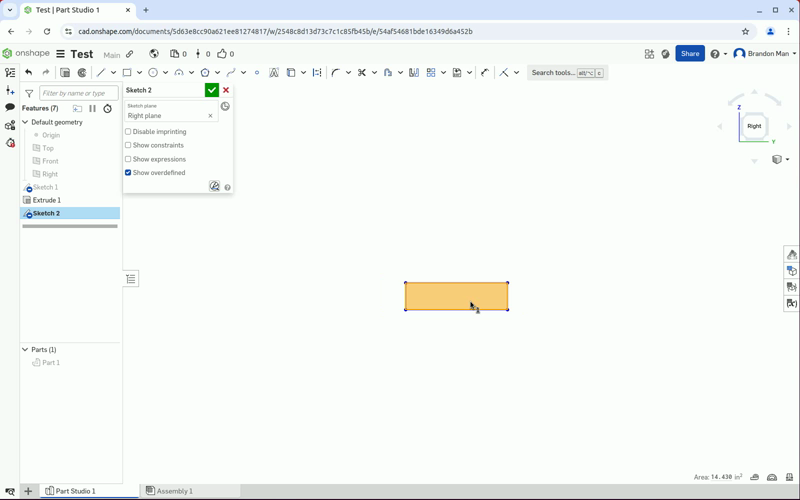
scroll(-6)
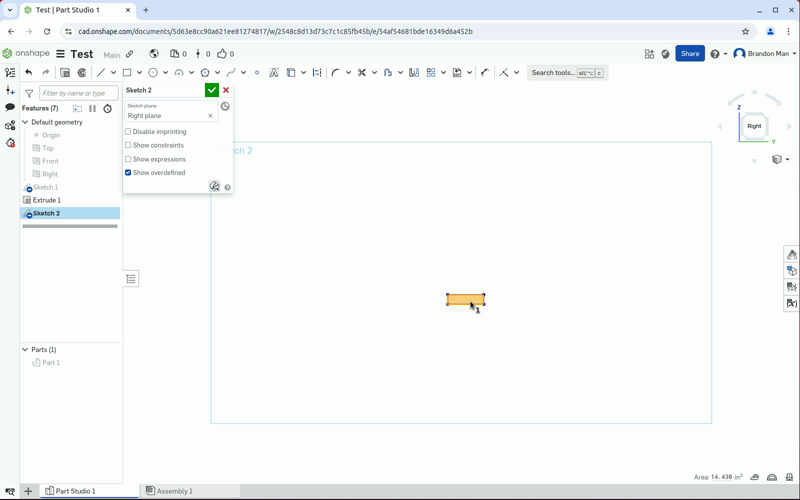
mouse_move(73, 352)
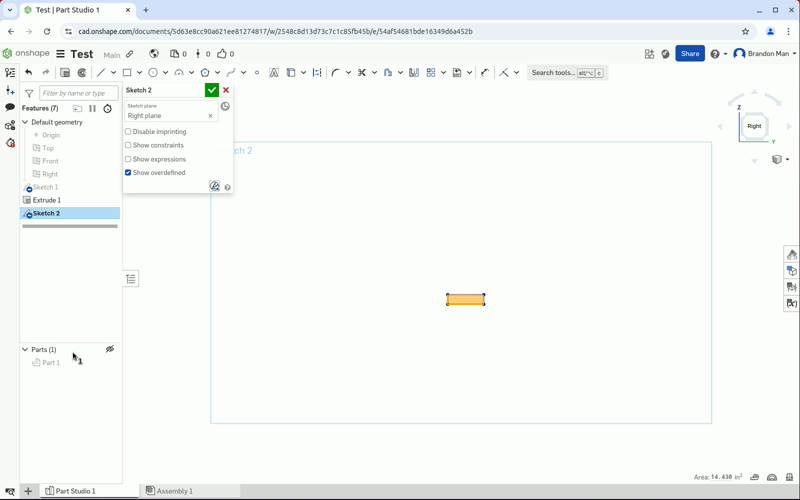
key(shift+y)
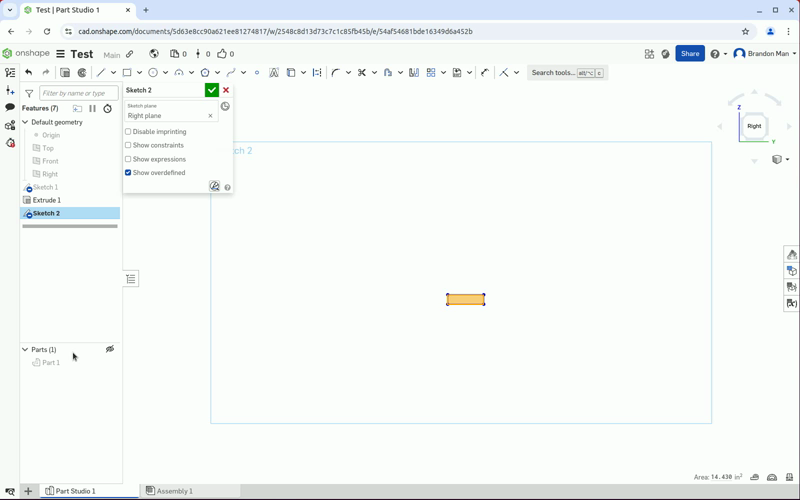
key(shift+e)
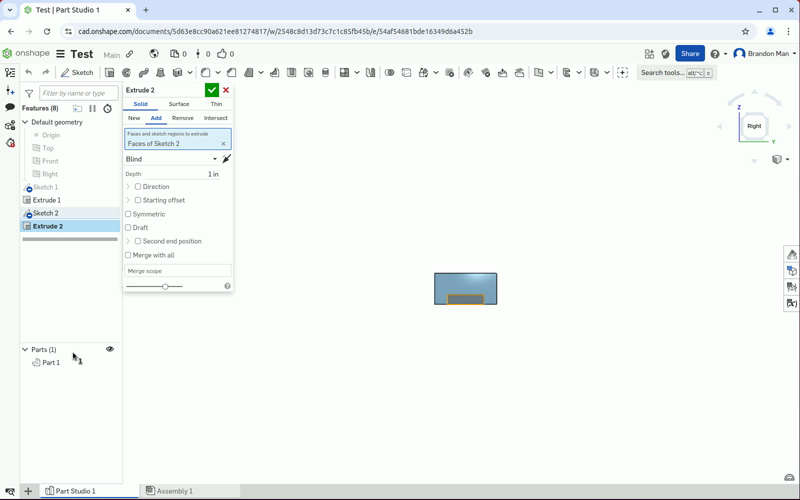
mouse_move(143, 106)
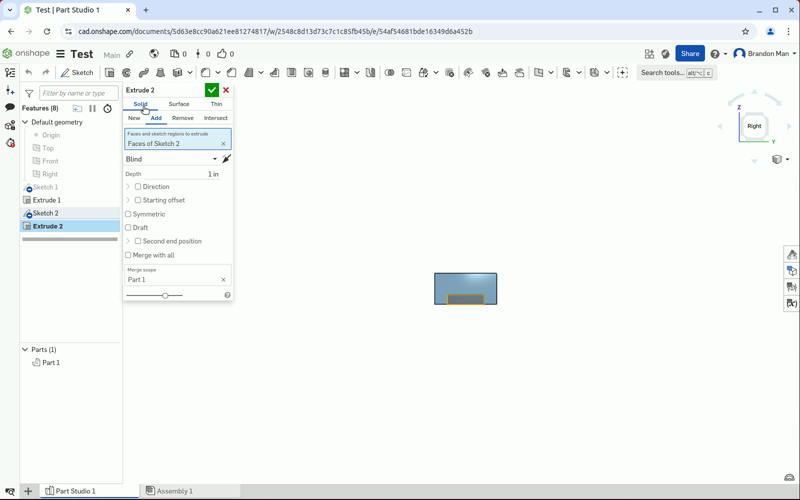
click(143, 106)
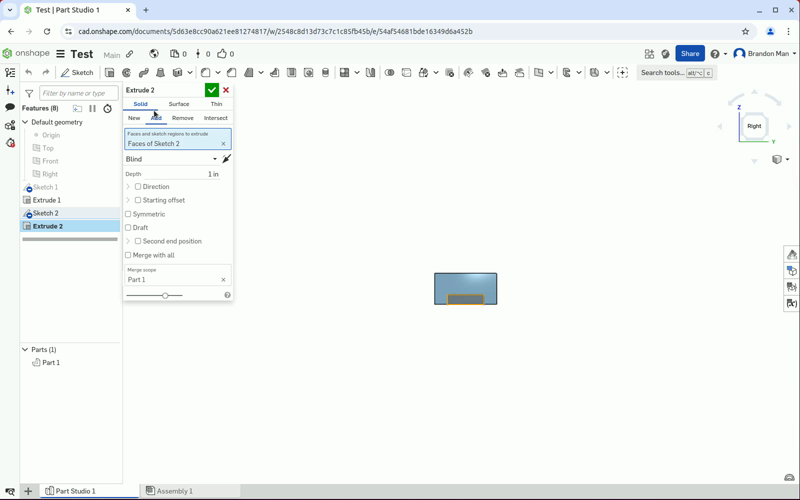
mouse_move(186, 120)
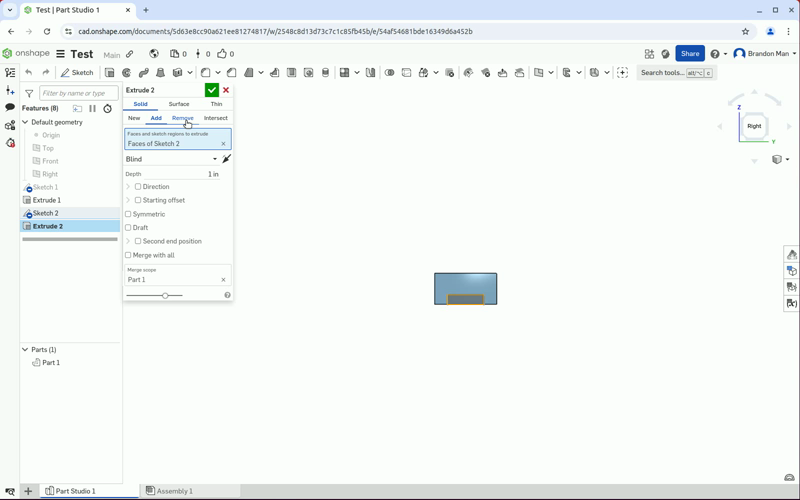
click(186, 120)
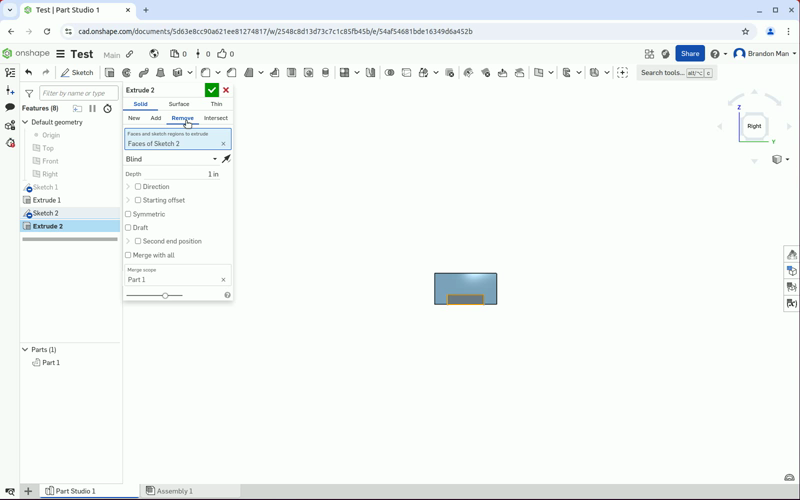
key(tab, 4)
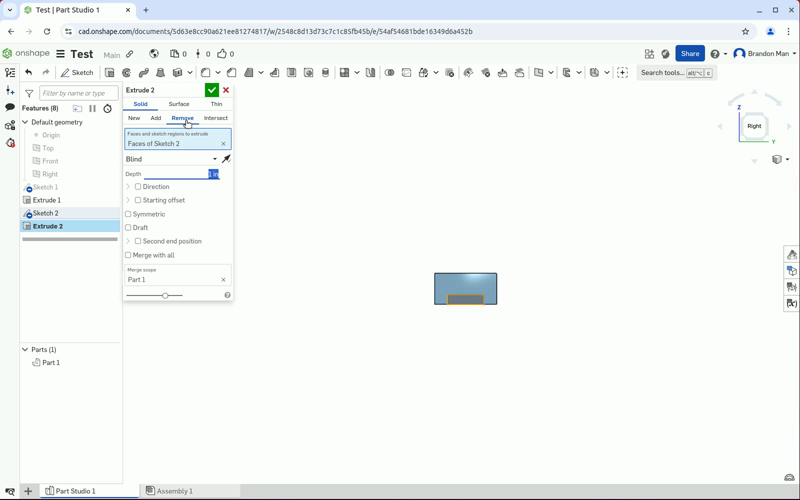
text(23.108)
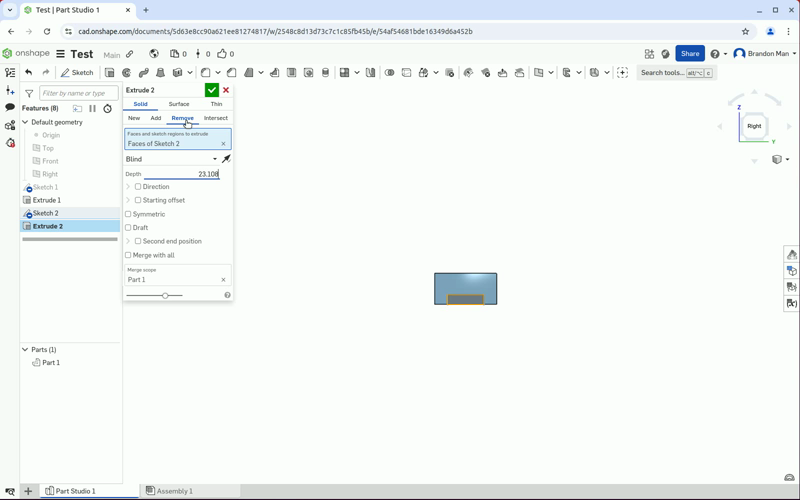
key(tab, 6)
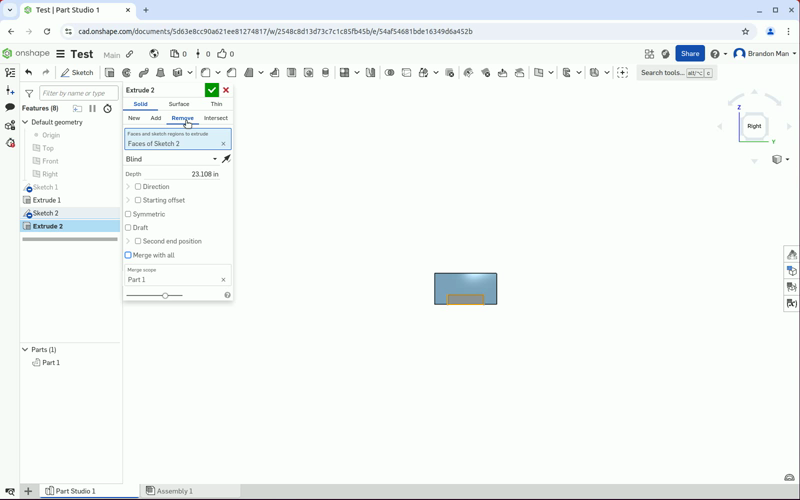
key(space)
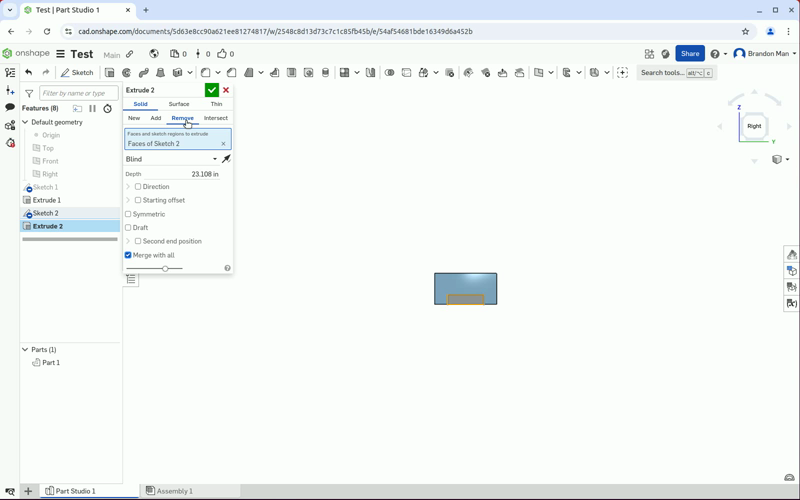
key(enter)
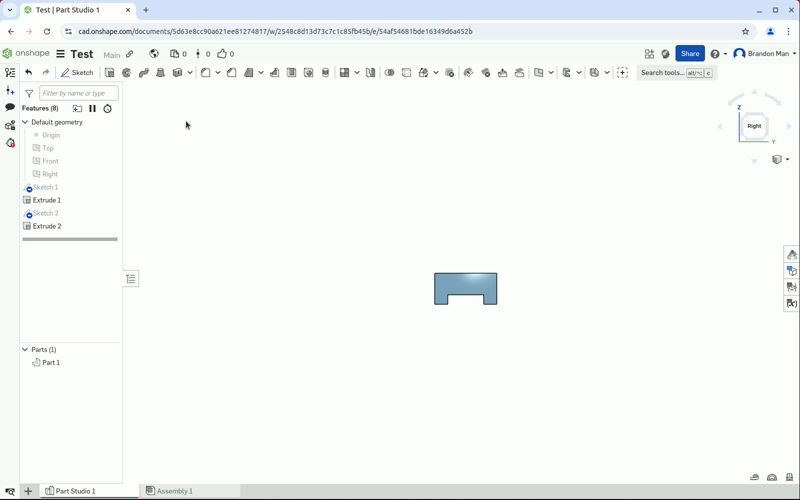
key(shift+h)
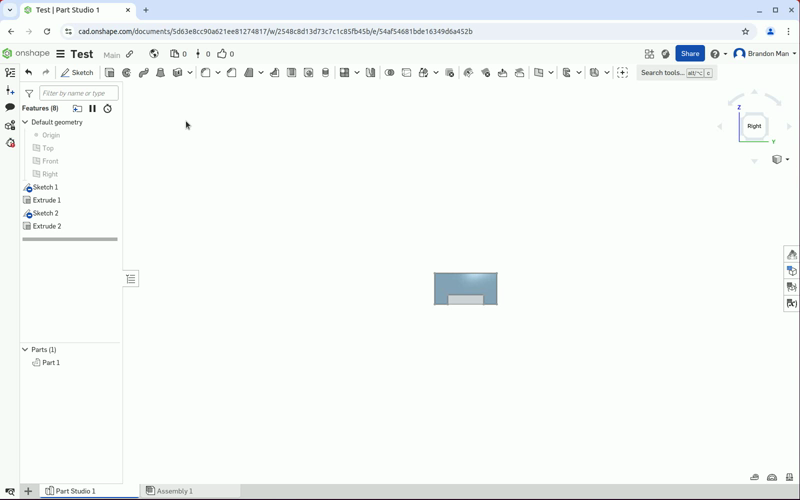
key(shift+h)
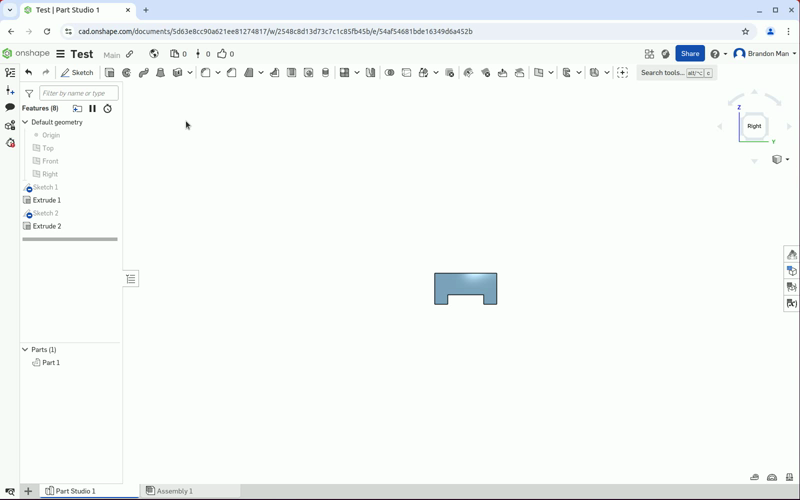
mouse_move(73, 189)
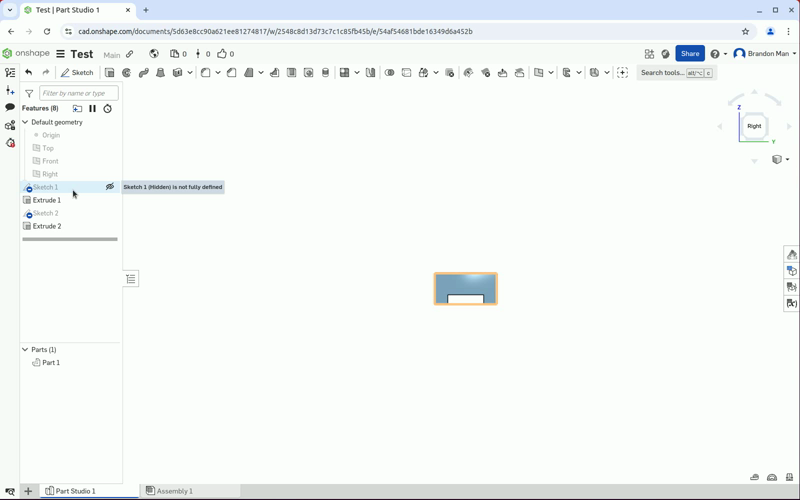
click(73, 189)
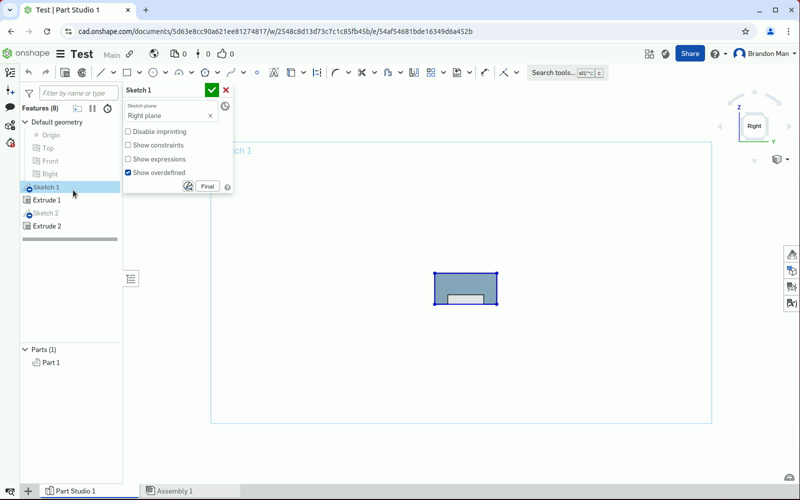
mouse_move(229, 92)
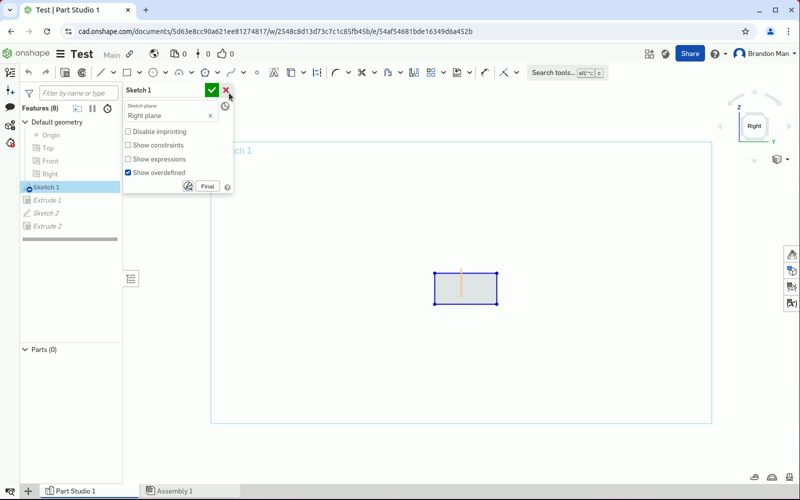
click(229, 92)
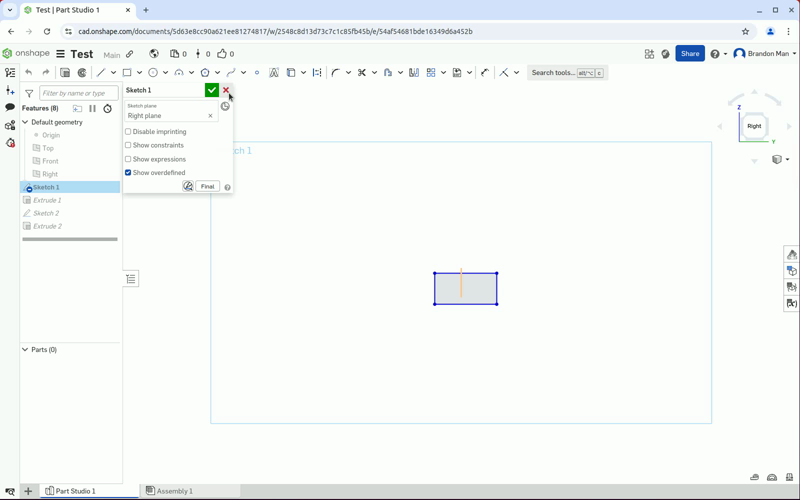
key(shift+s)
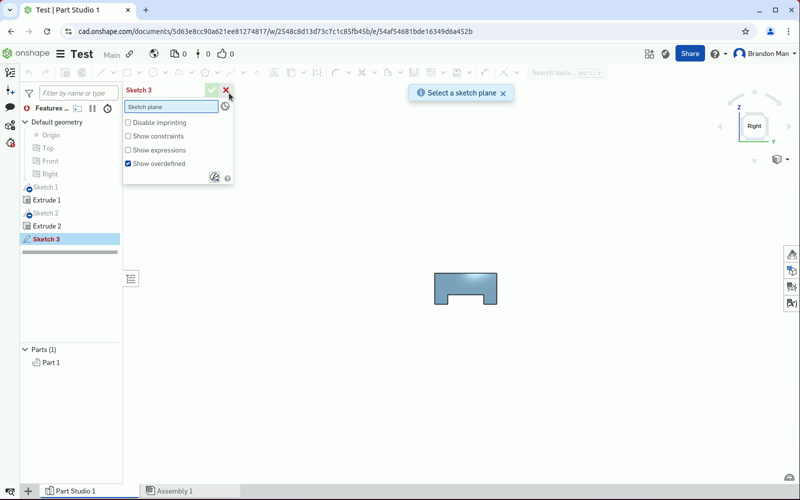
mouse_move(73, 176)
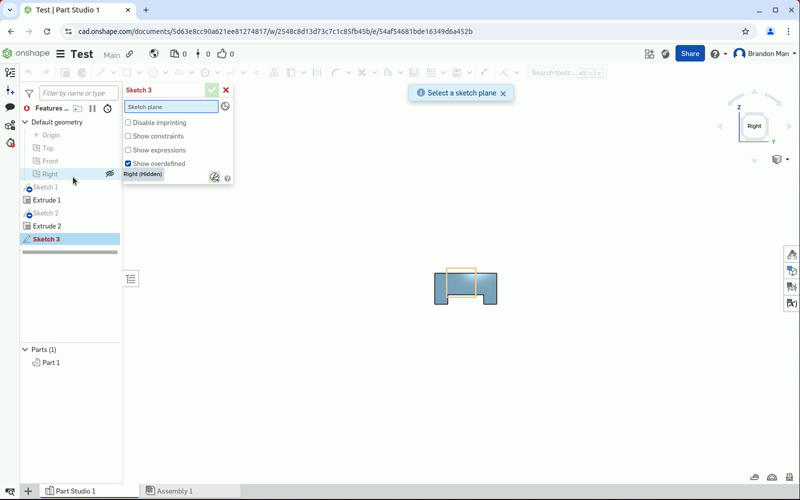
click(73, 176)
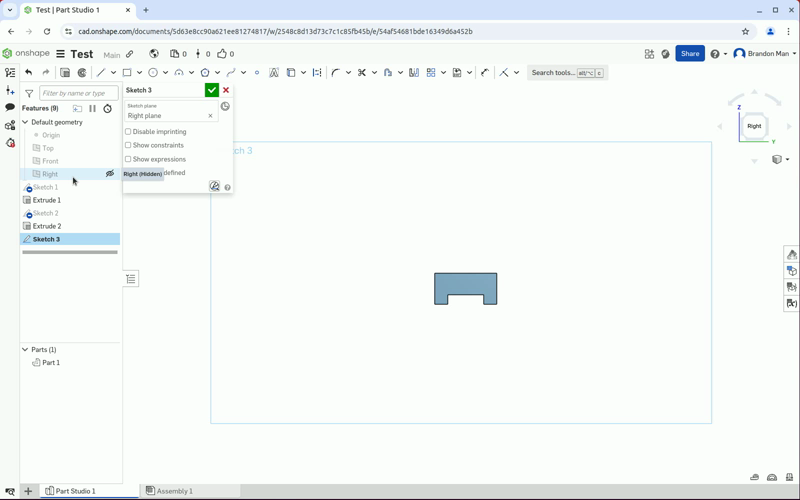
mouse_move(73, 352)
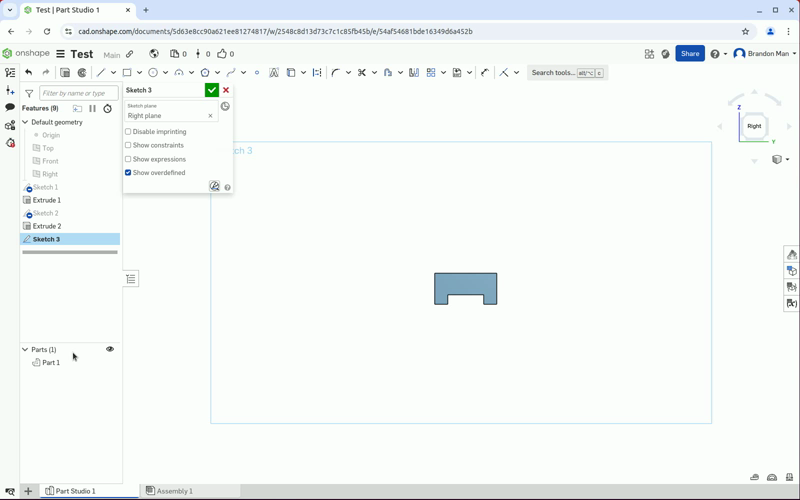
key(y)
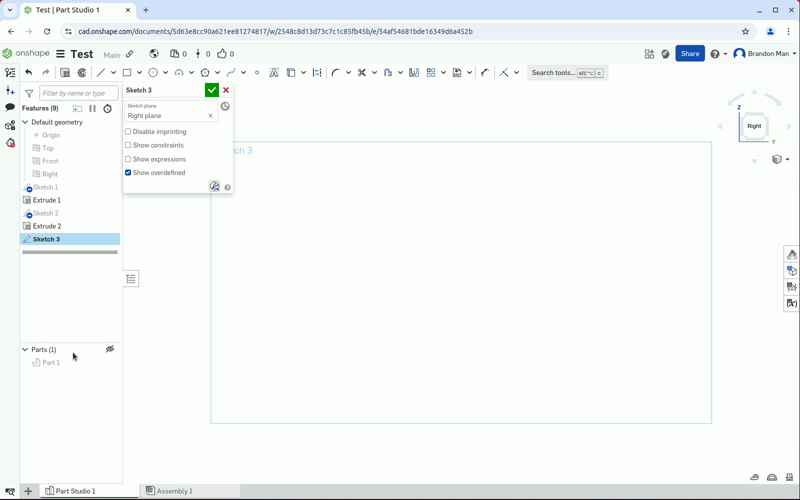
key(l)
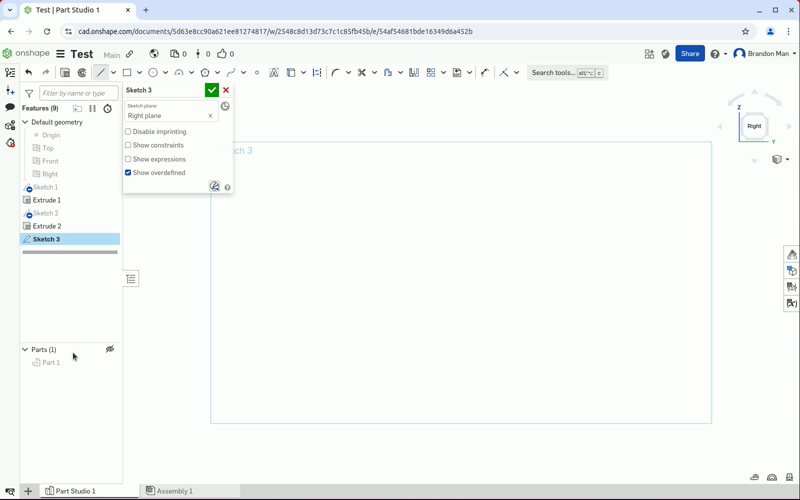
key_down(shift)
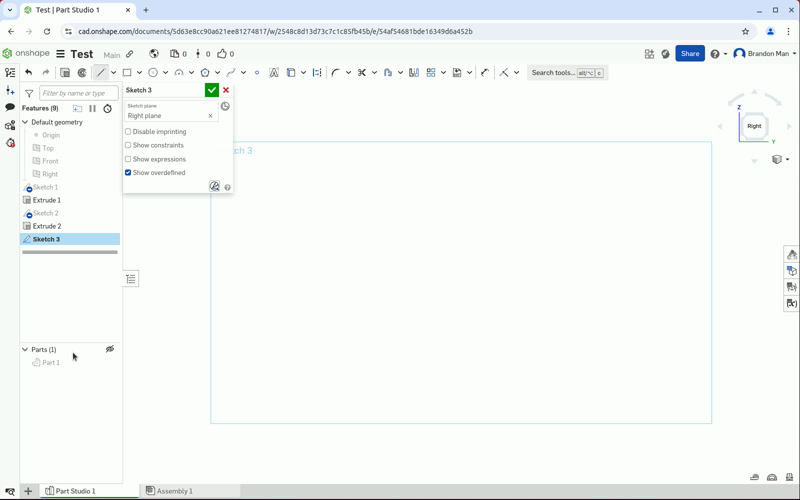
mouse_move(483, 281)
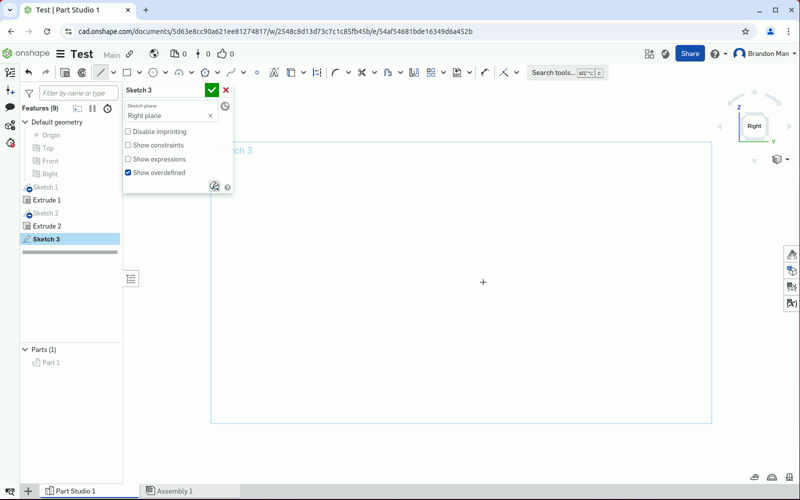
click(483, 281)
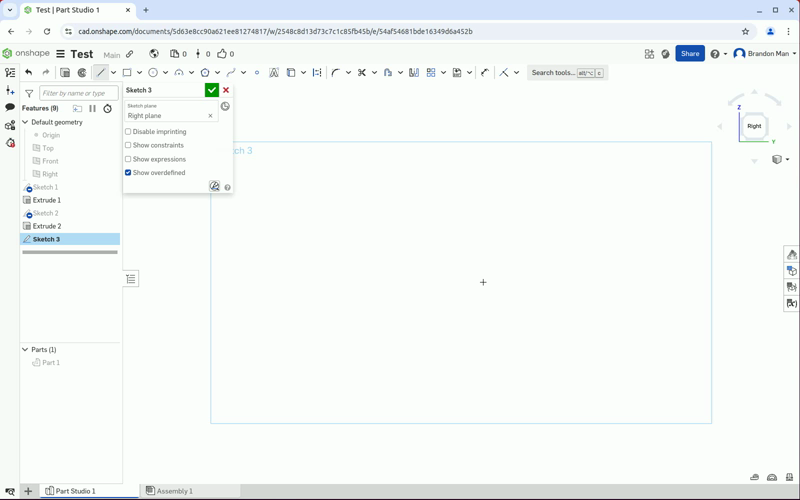
key_up(shift)
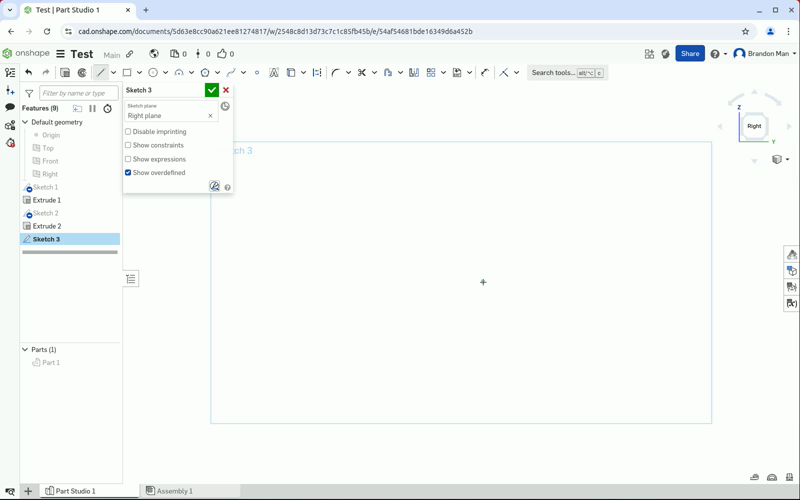
key_down(shift)
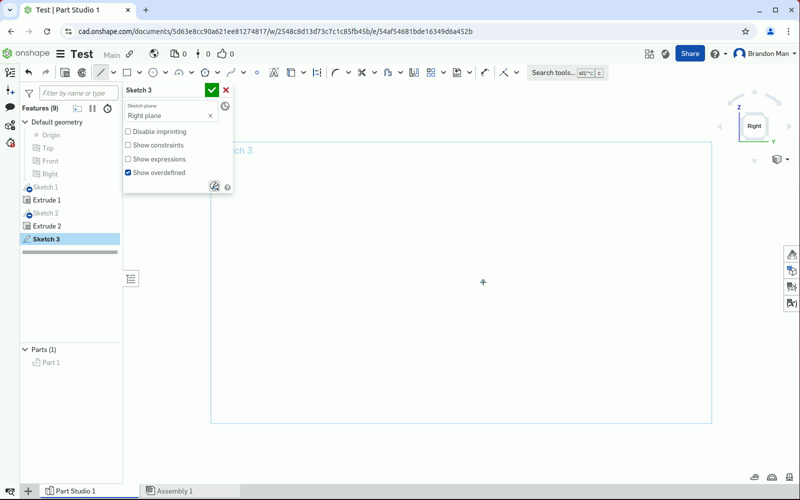
mouse_move(513, 281)
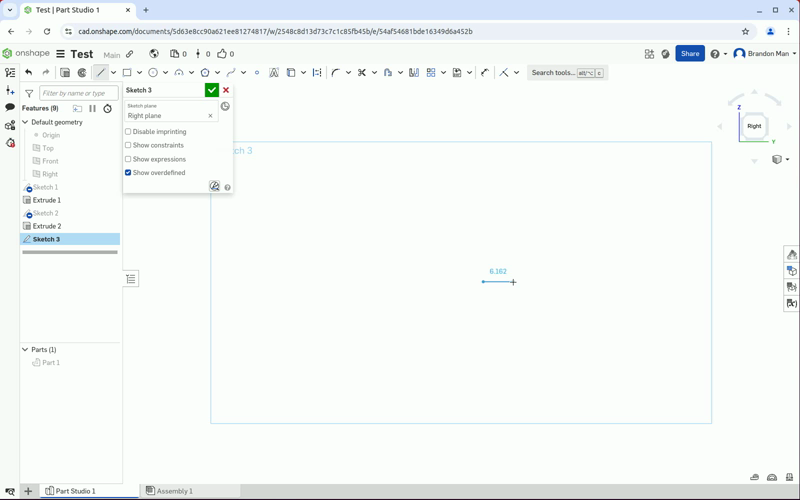
mouse_move(496, 281)
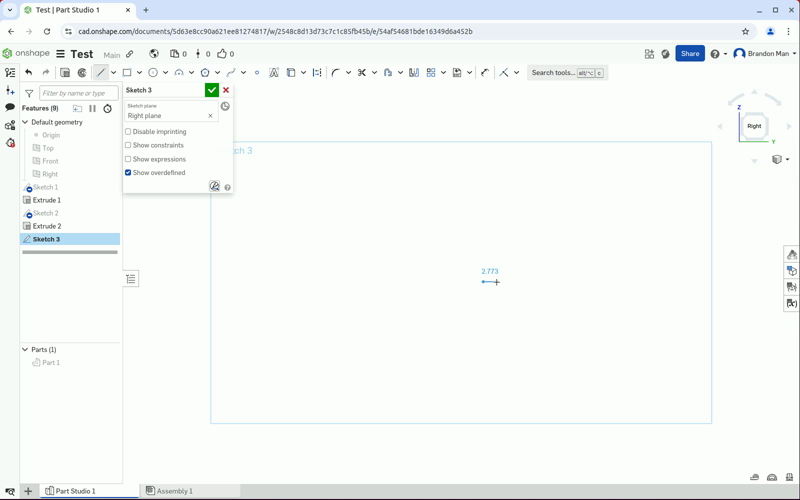
click(496, 281)
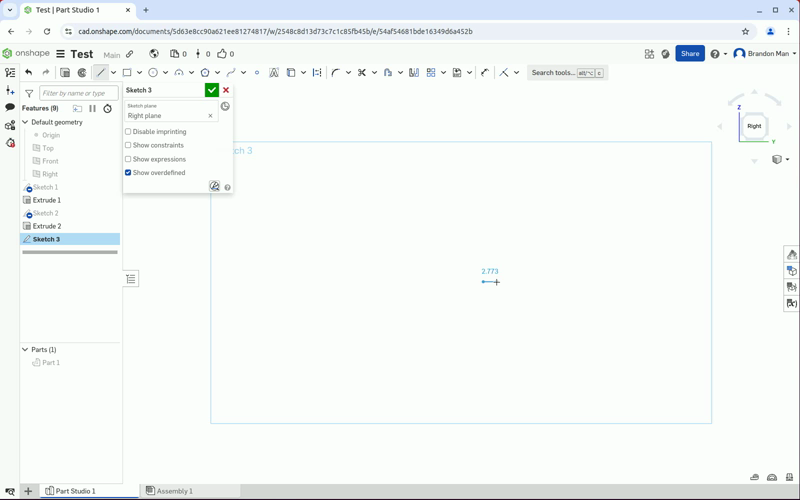
key_up(shift)
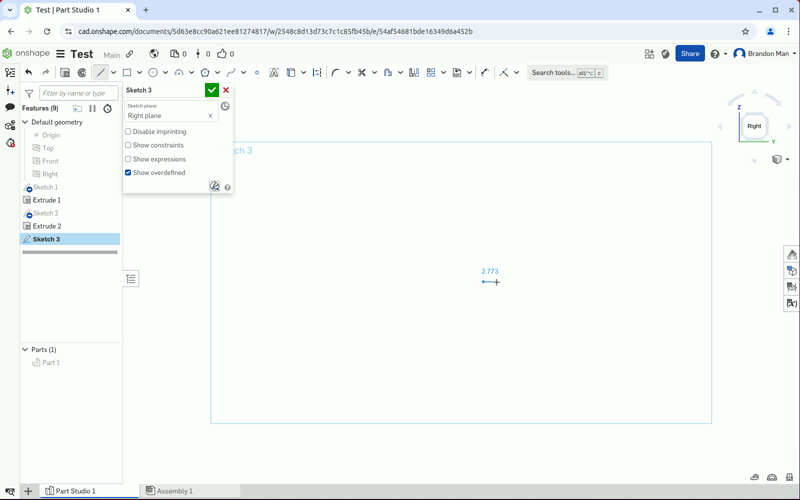
key_down(shift)
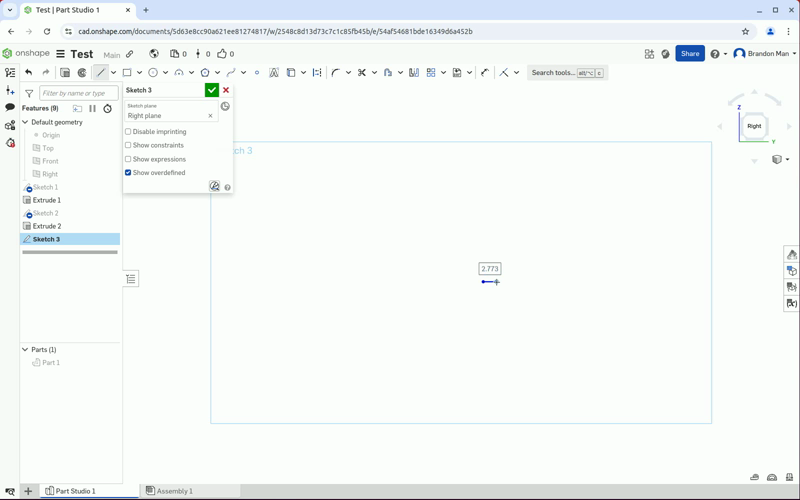
mouse_move(526, 281)
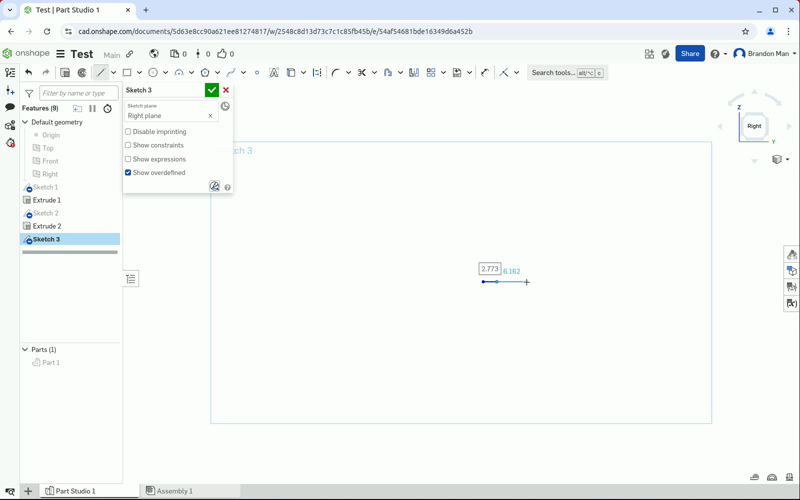
mouse_move(496, 272)
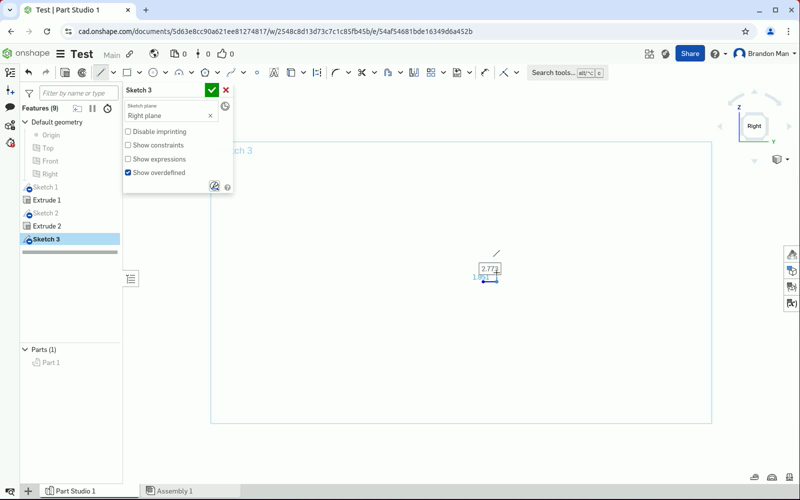
click(496, 272)
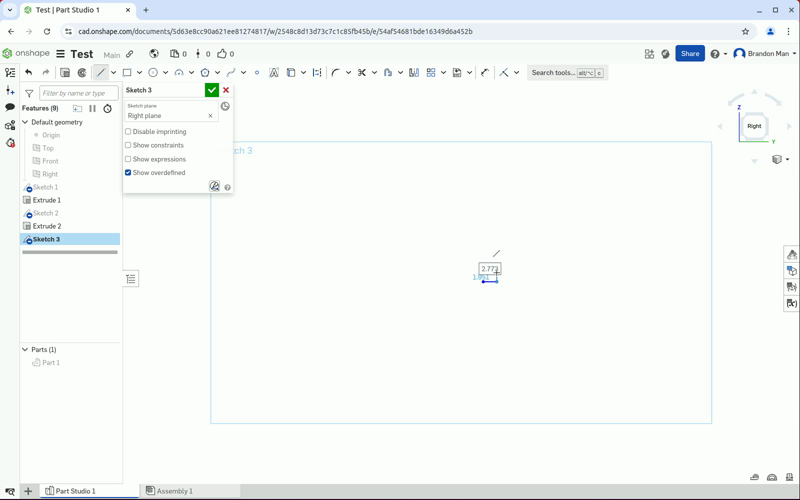
key_up(shift)
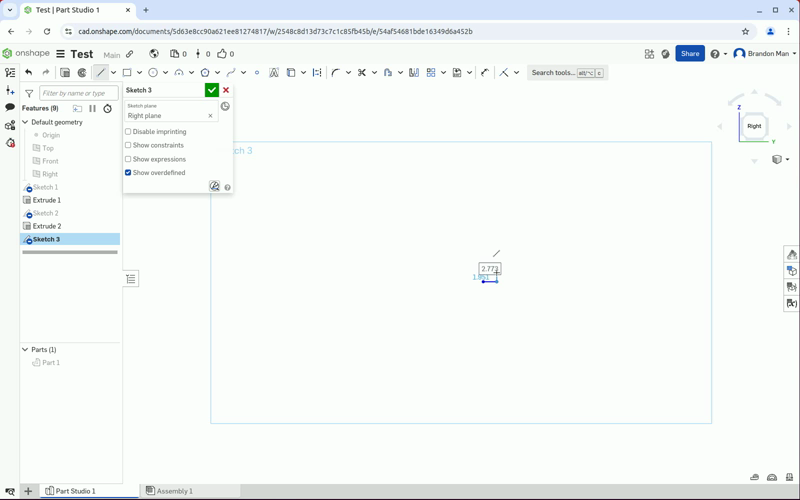
key_down(shift)
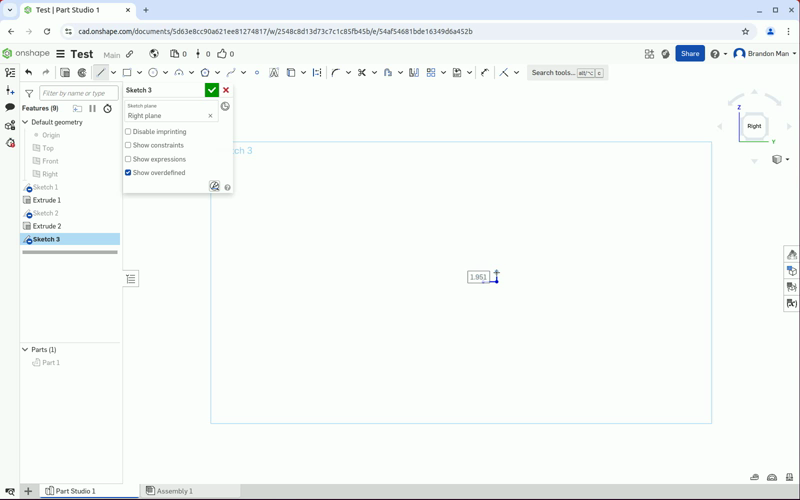
mouse_move(526, 272)
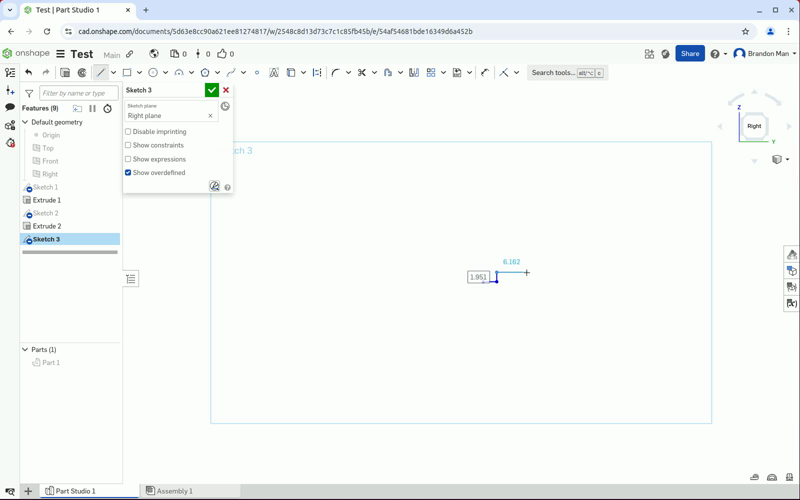
mouse_move(483, 272)
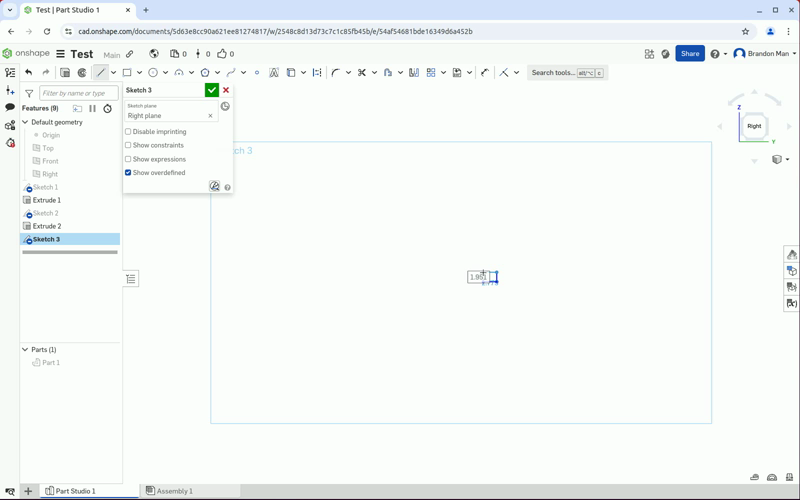
click(483, 272)
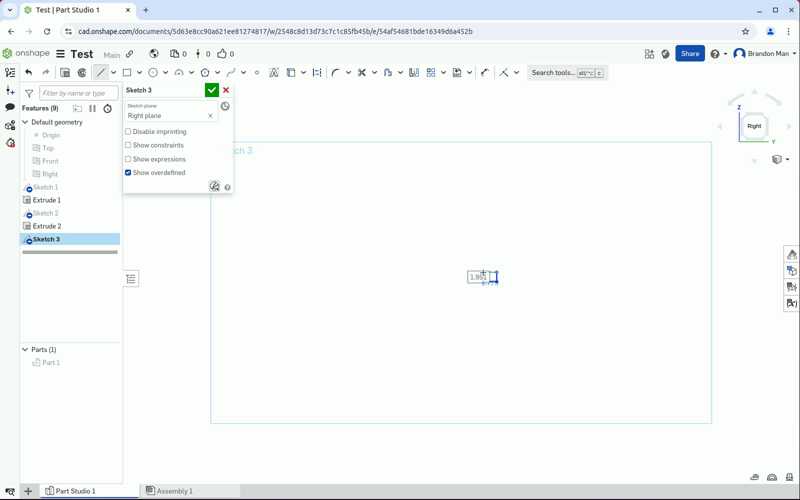
key_up(shift)
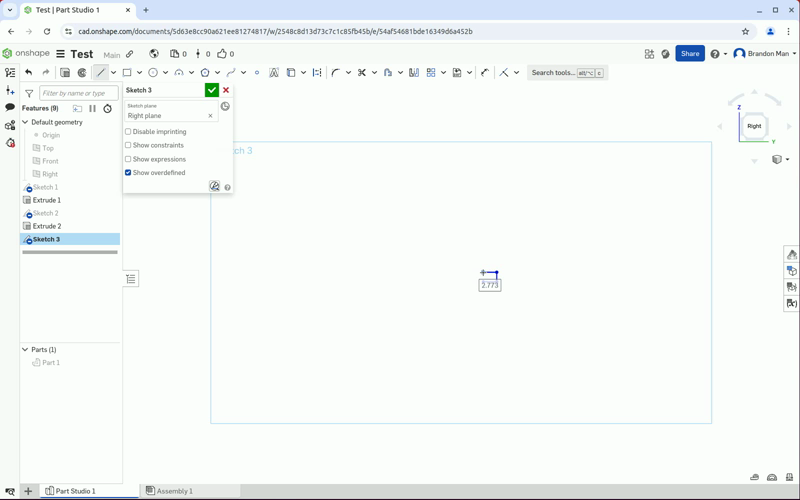
mouse_move(513, 272)
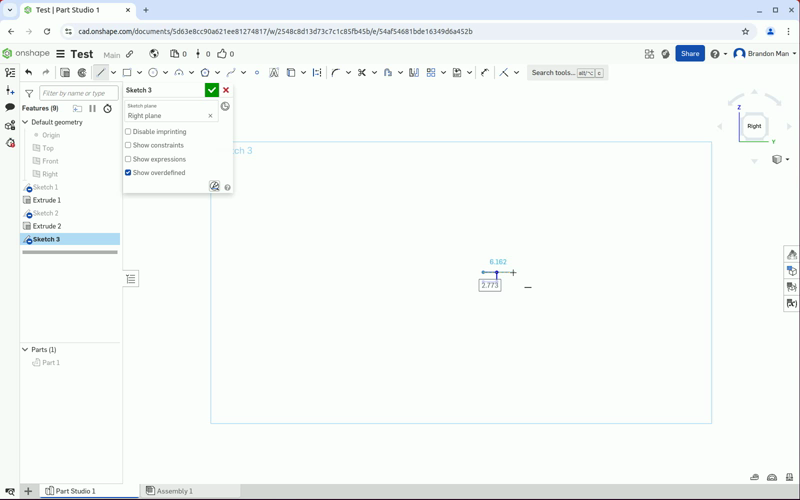
key_down(shift)
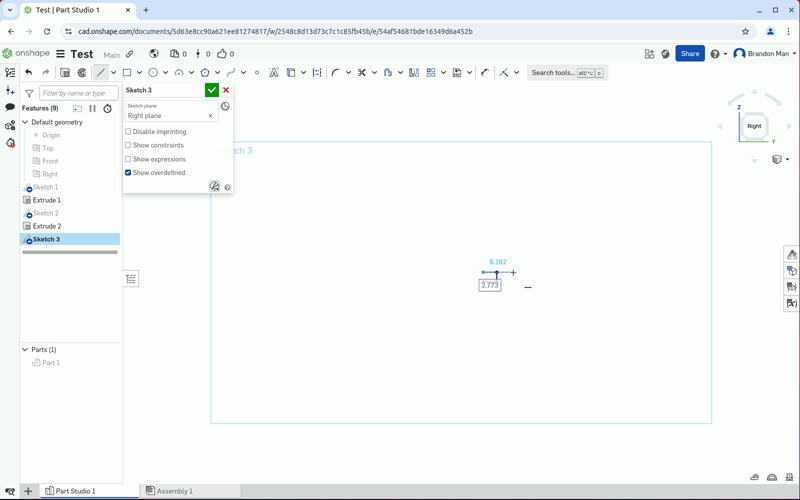
mouse_move(483, 281)
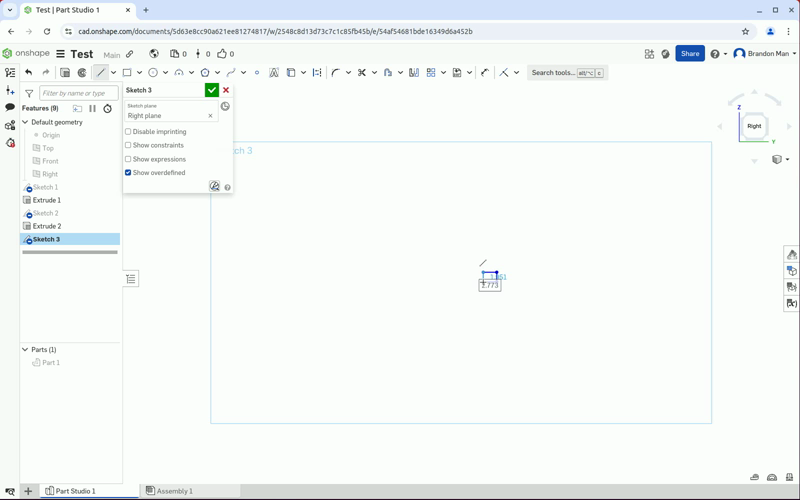
key_up(shift)
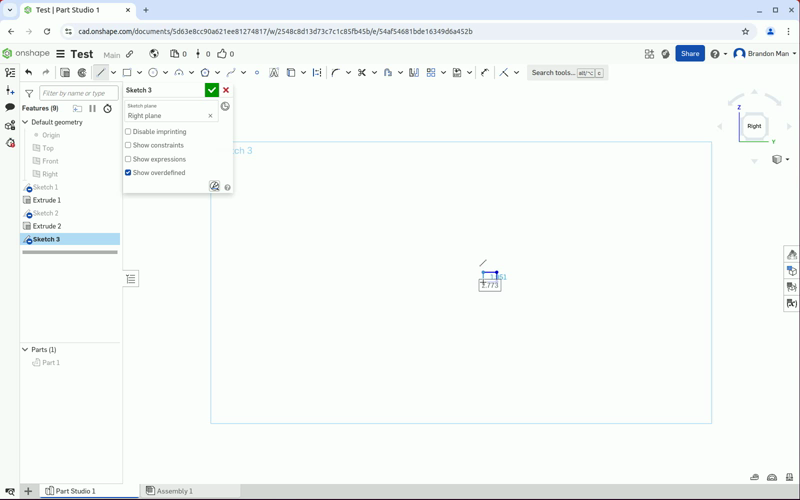
click(483, 281)
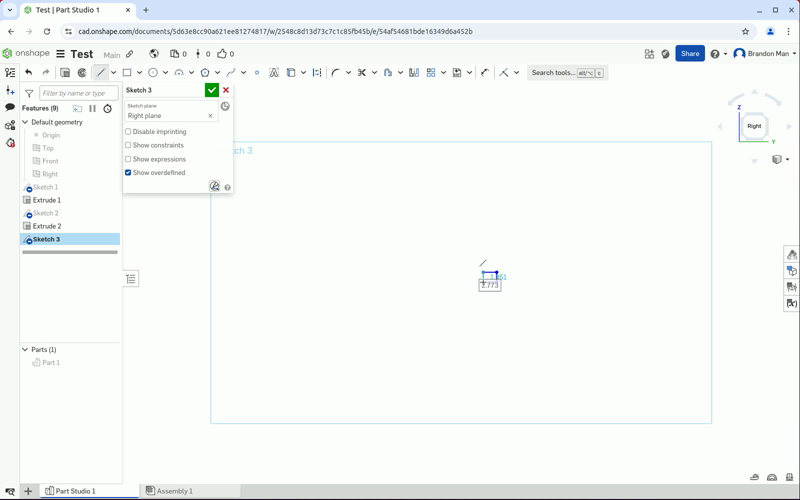
key(esc)
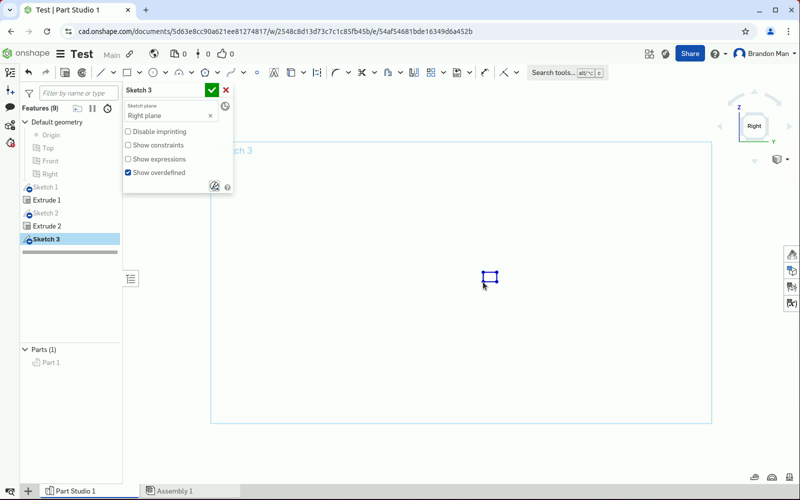
mouse_move(491, 279)
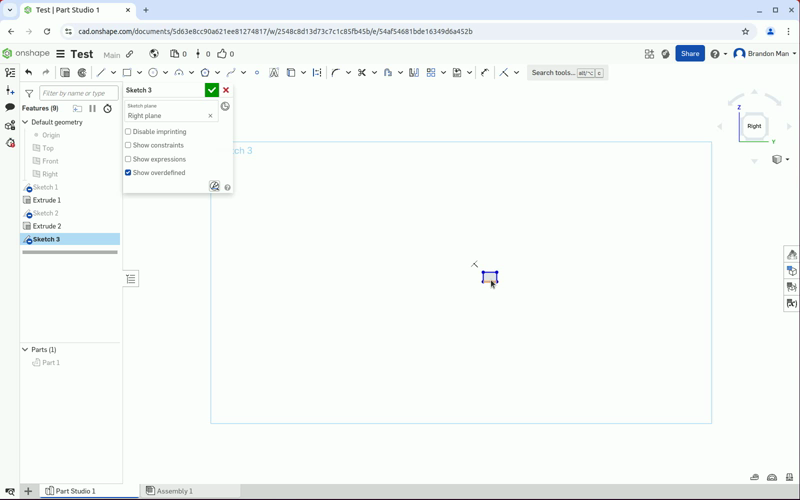
scroll(6)
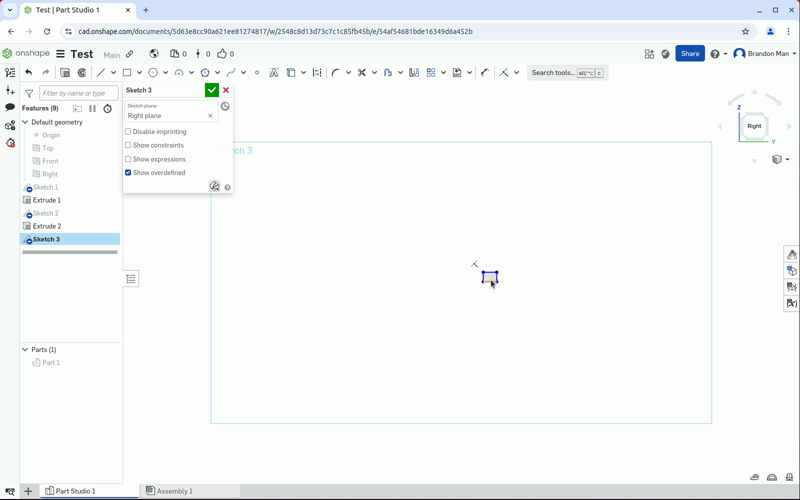
scroll(6)
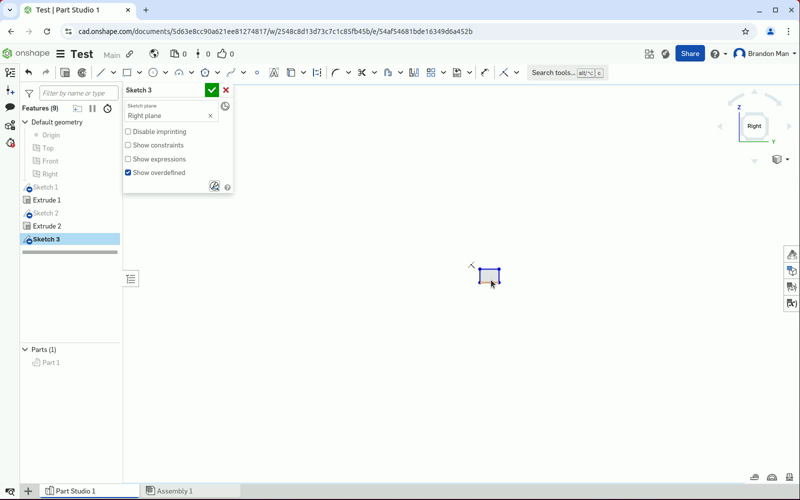
scroll(6)
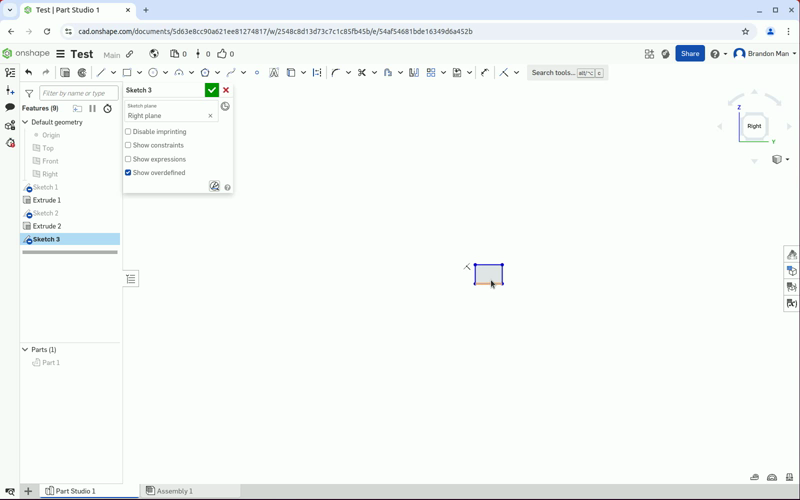
scroll(6)
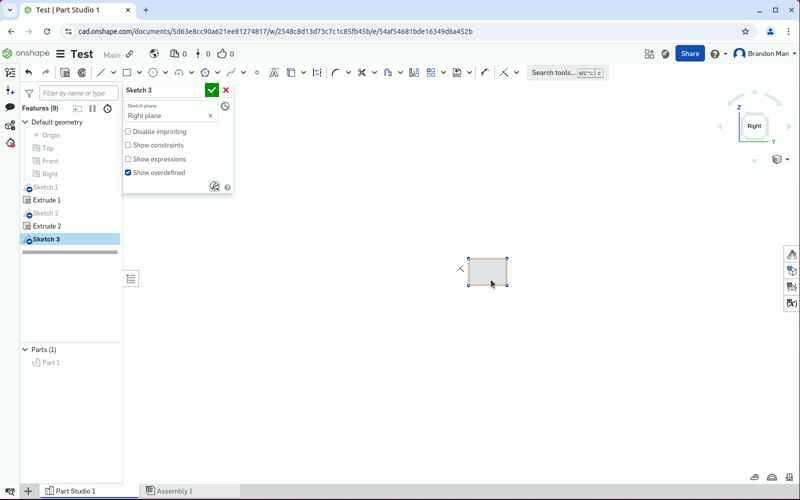
scroll(6)
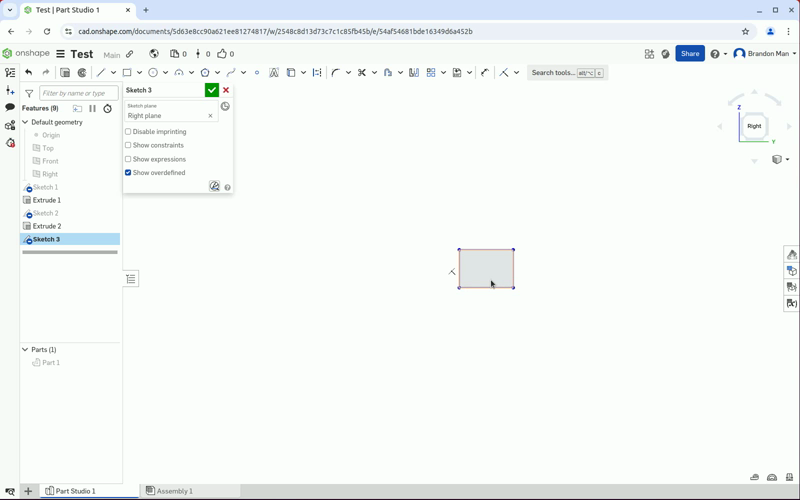
scroll(6)
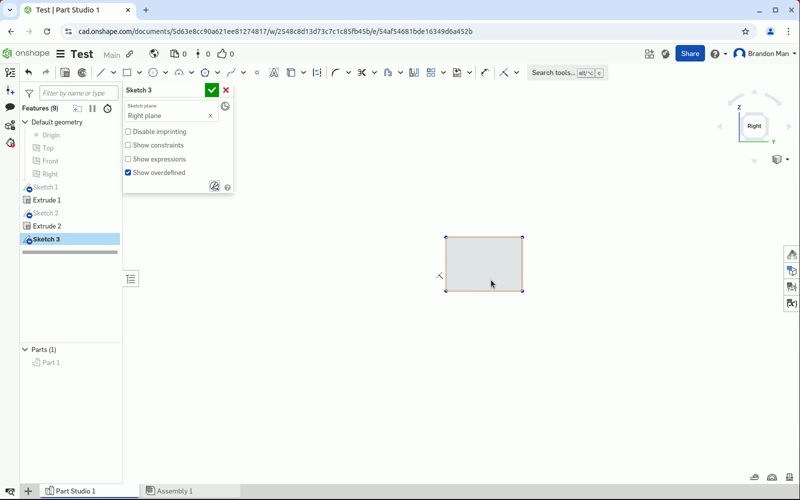
scroll(6)
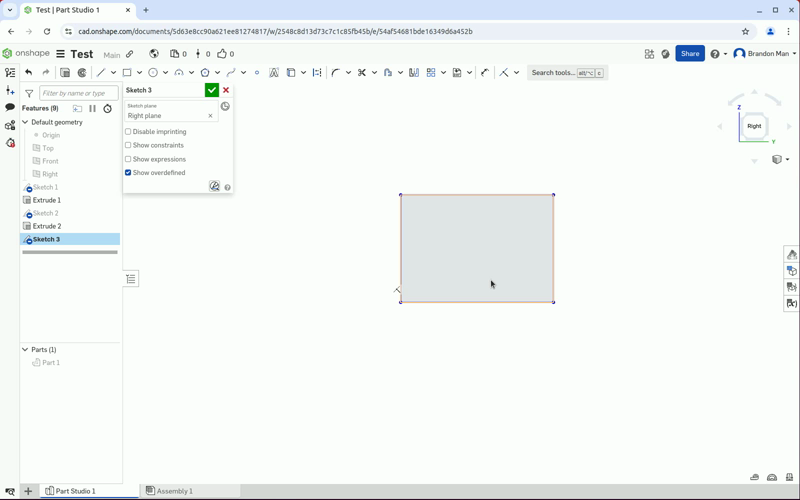
click(491, 279)
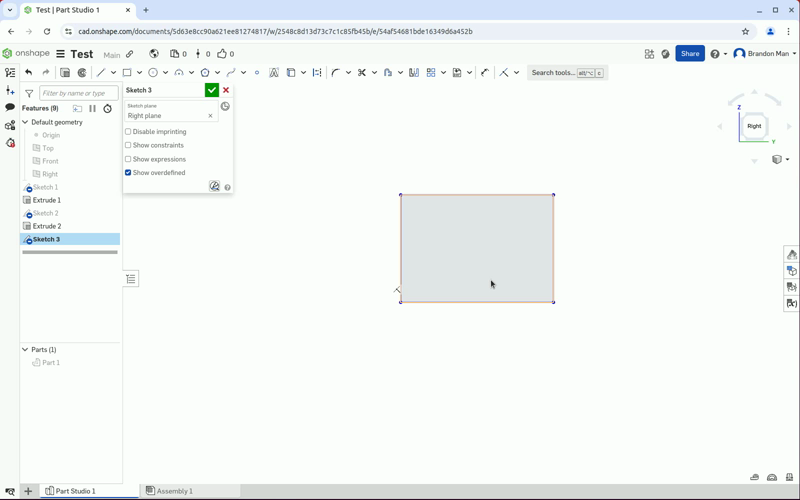
scroll(-6)
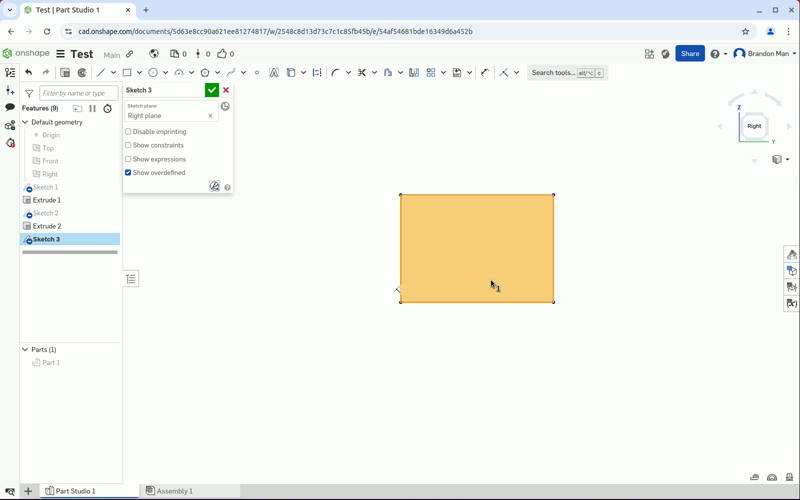
scroll(-6)
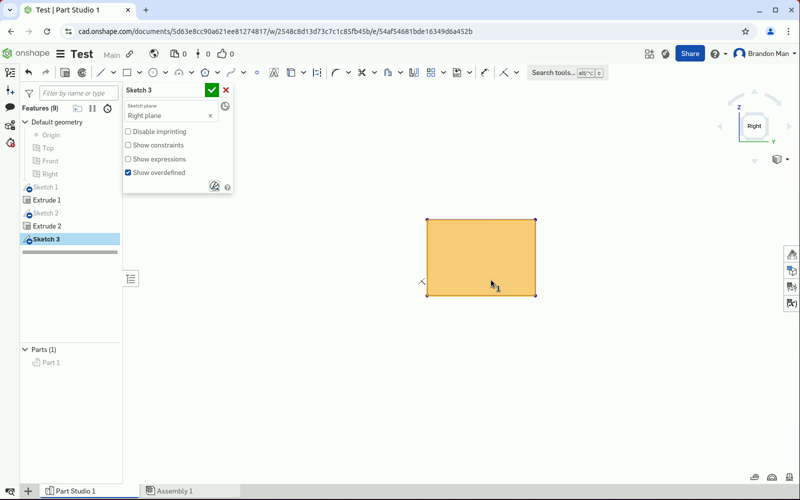
scroll(-6)
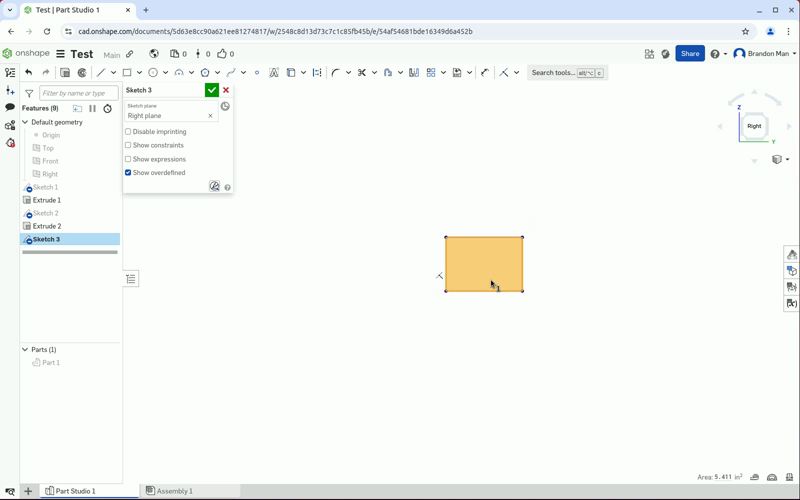
scroll(-6)
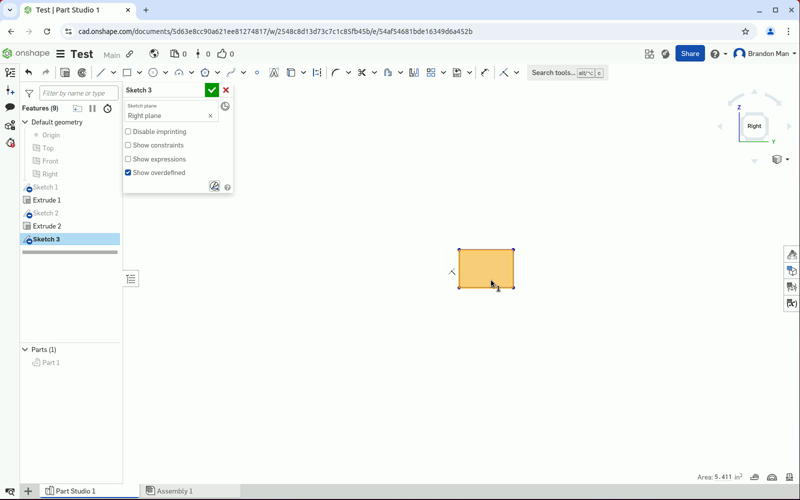
scroll(-6)
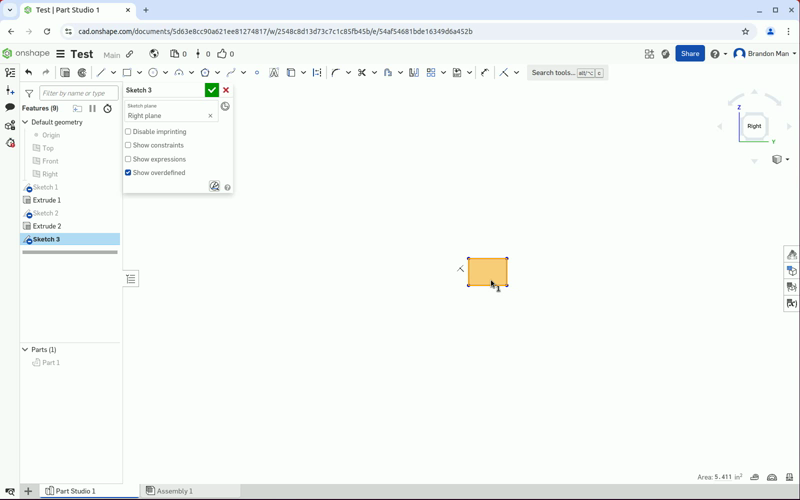
scroll(-6)
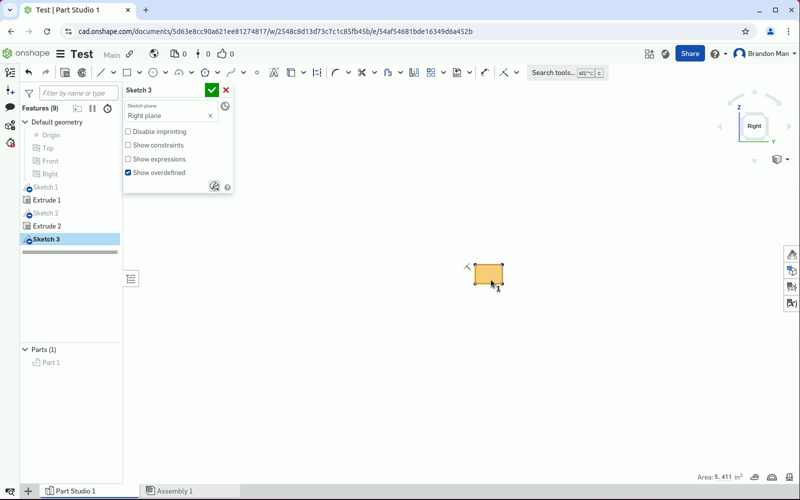
scroll(-6)
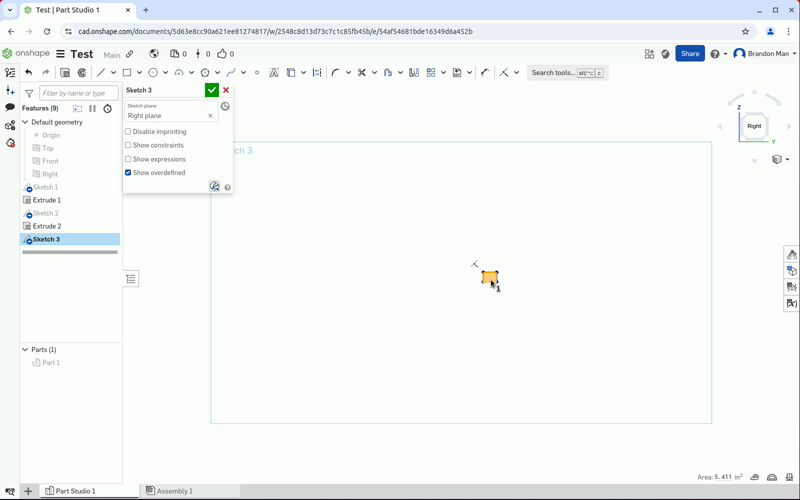
mouse_move(73, 352)
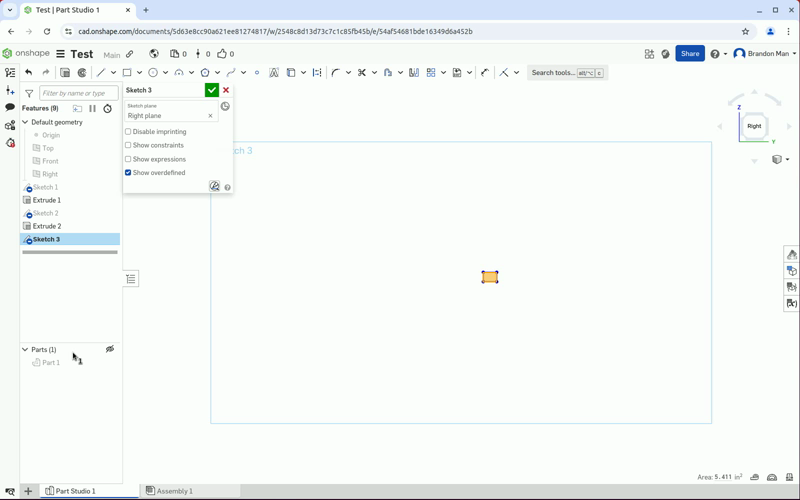
key(shift+y)
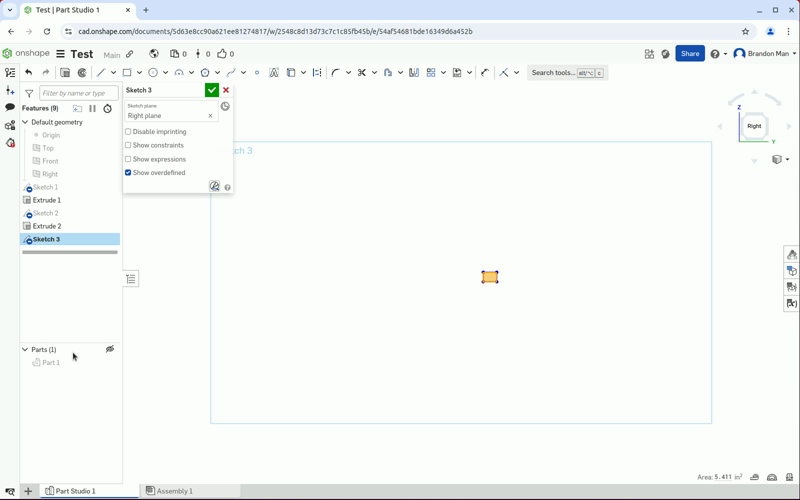
key(shift+e)
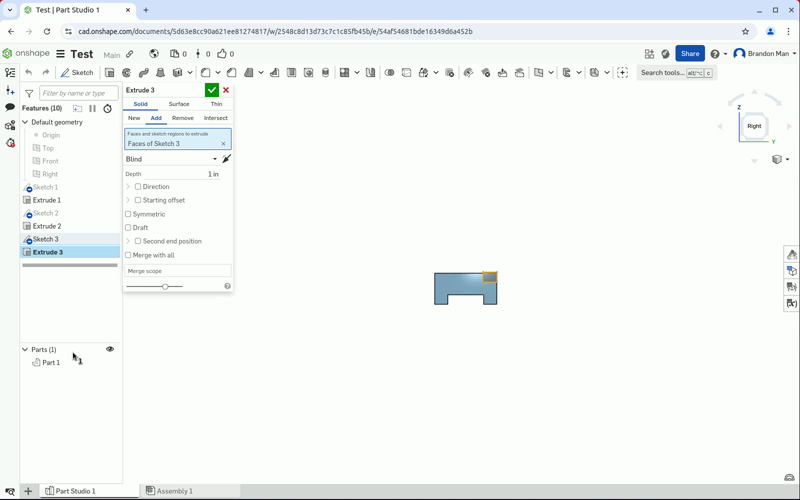
mouse_move(143, 106)
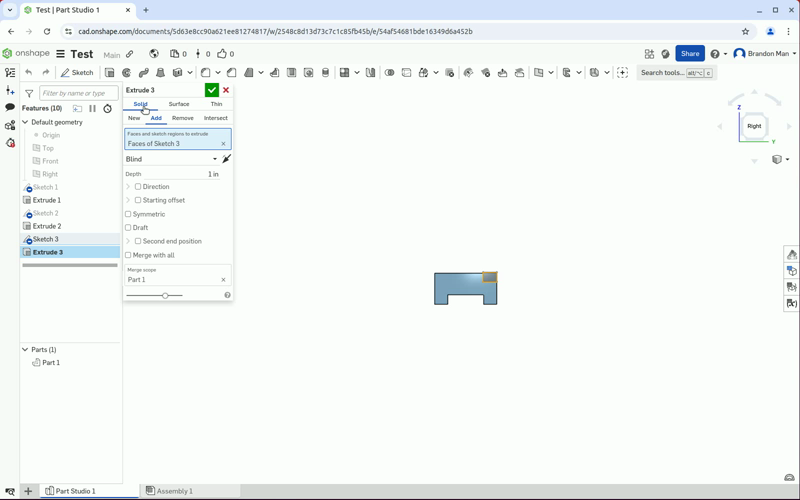
click(143, 106)
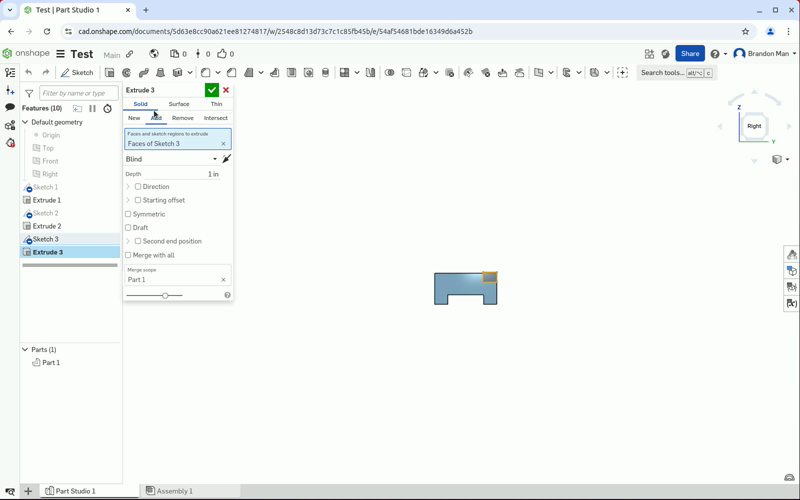
mouse_move(186, 120)
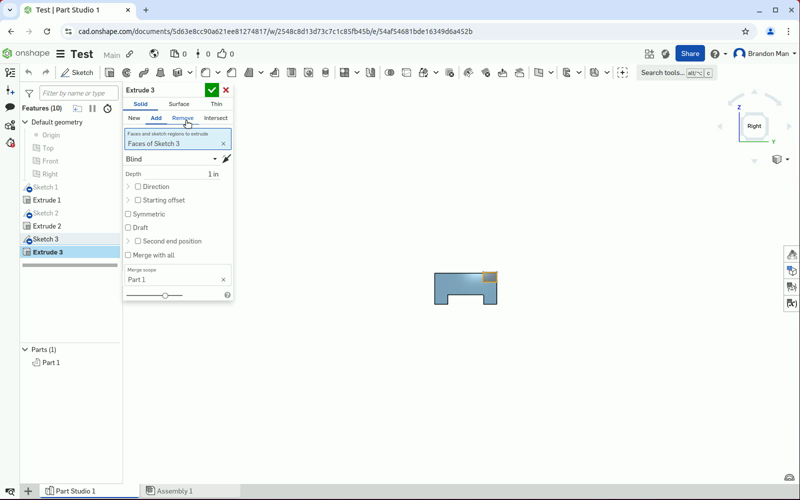
click(186, 120)
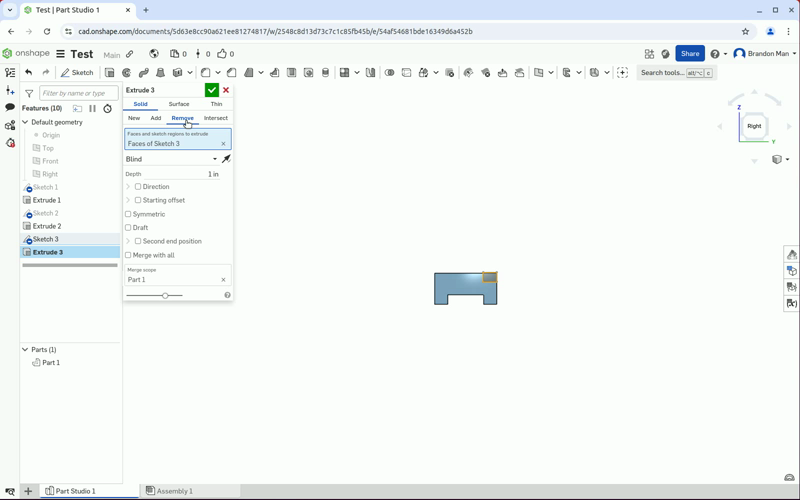
key(tab, 4)
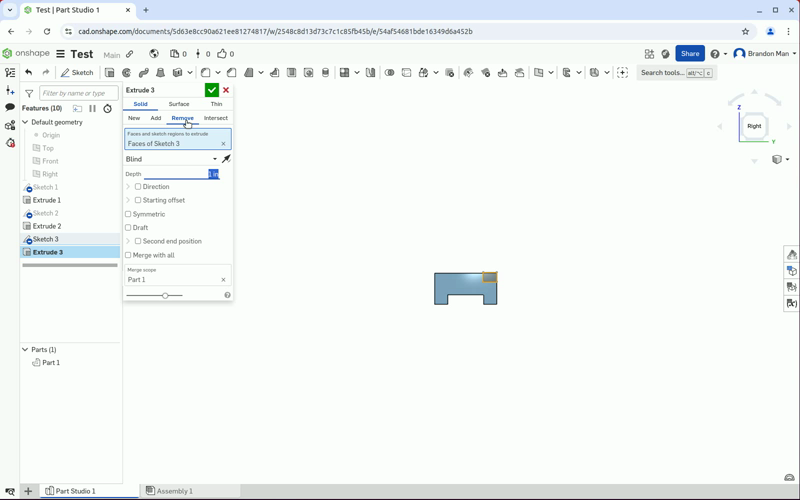
text(23.108)
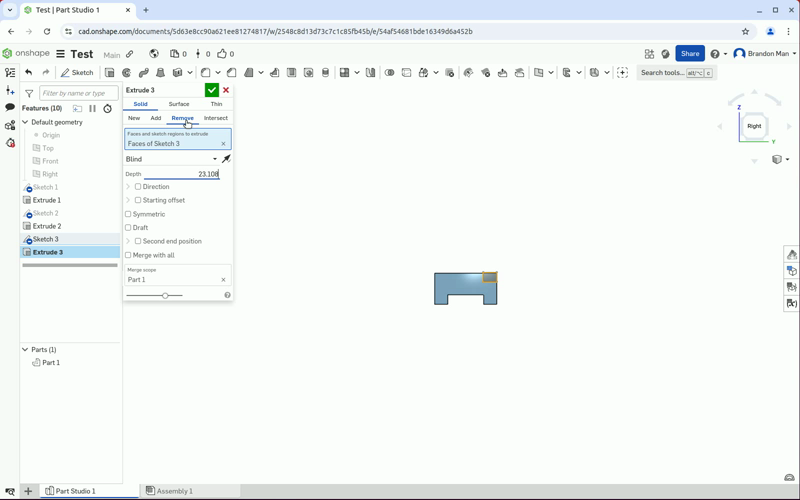
key(tab, 6)
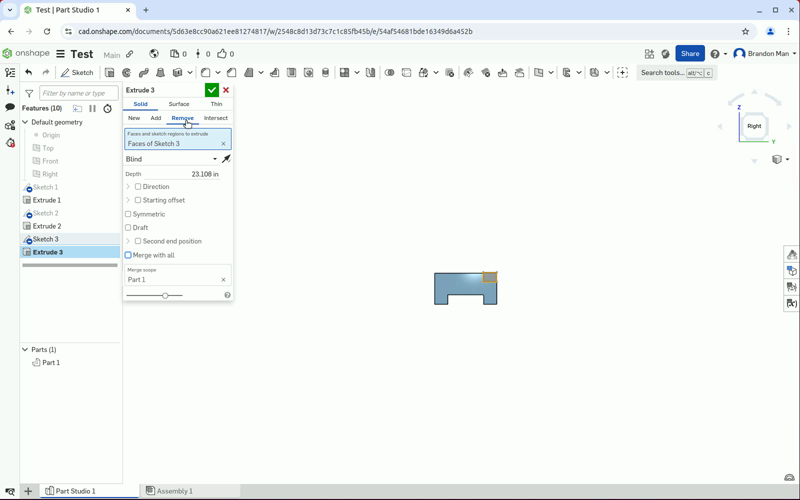
key(space)
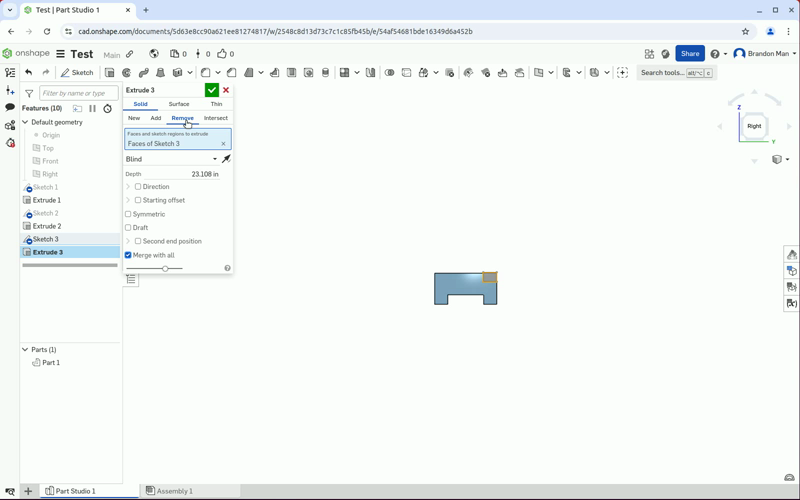
key(enter)
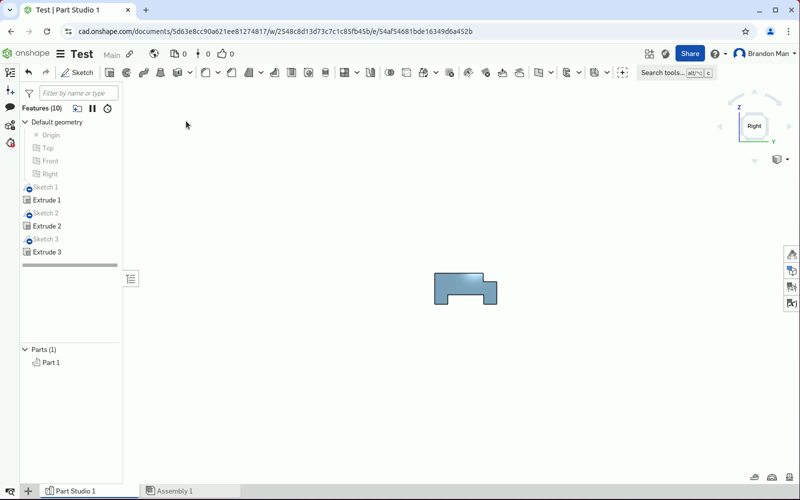
key(shift+h)
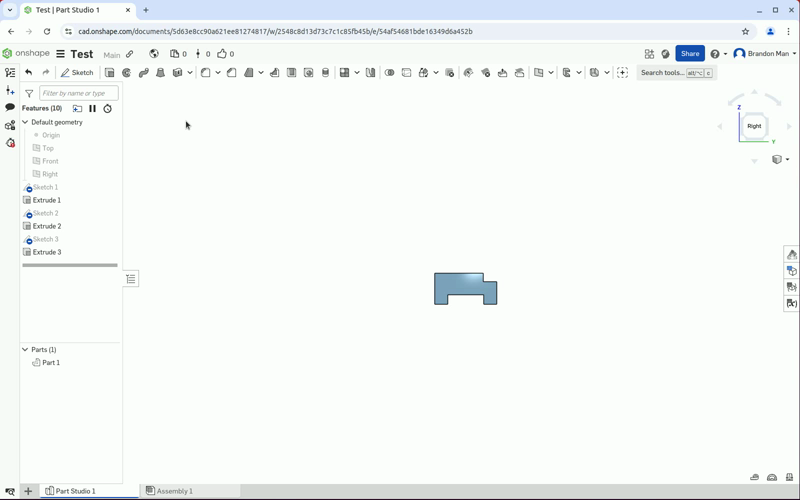
key(shift+h)
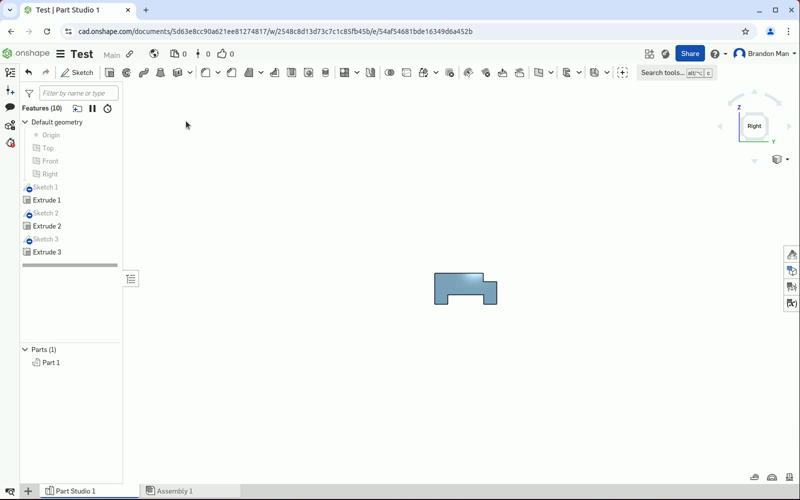
mouse_move(73, 189)
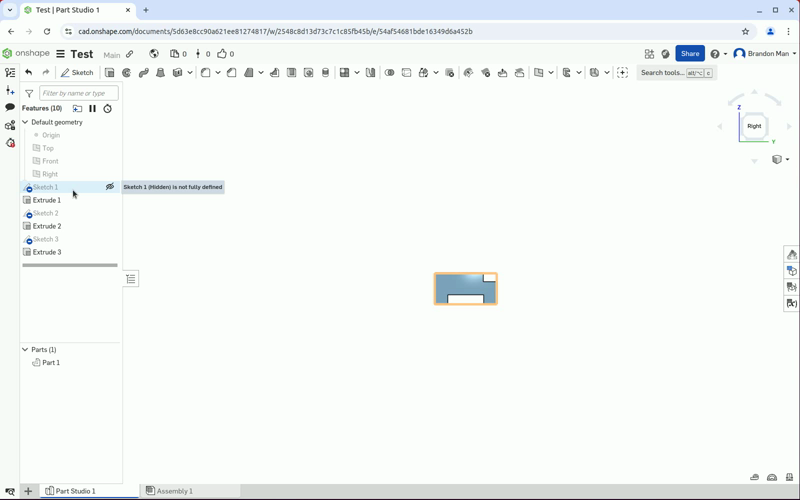
click(73, 189)
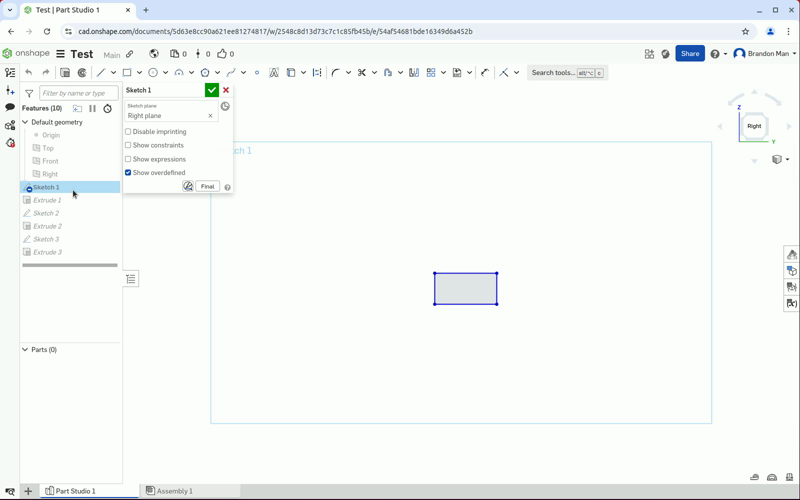
mouse_move(229, 92)
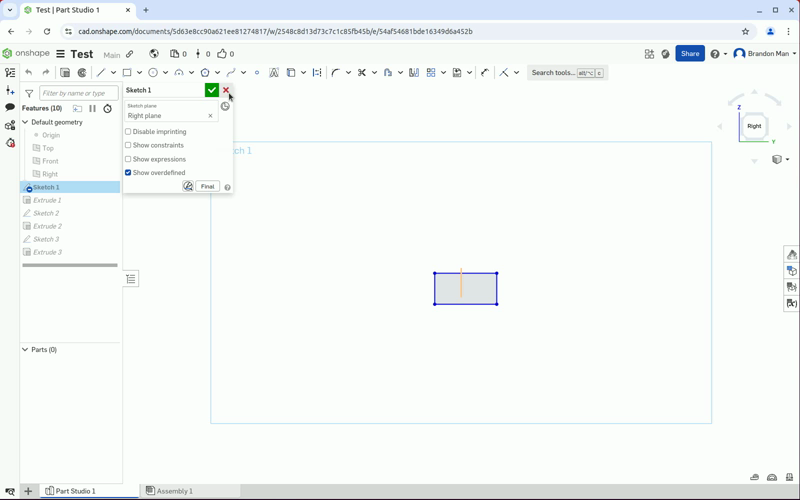
click(229, 92)
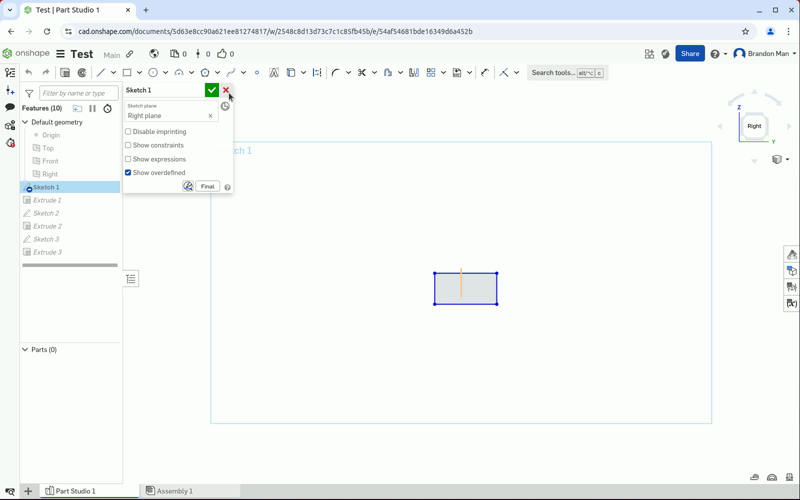
key(shift+s)
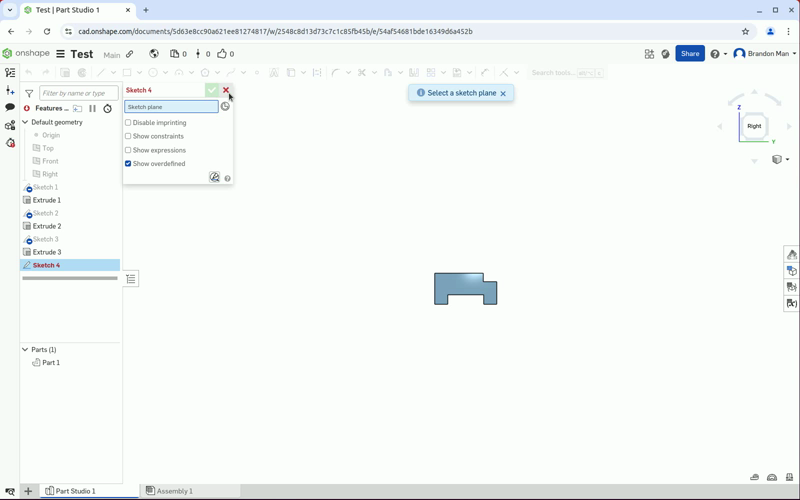
mouse_move(73, 176)
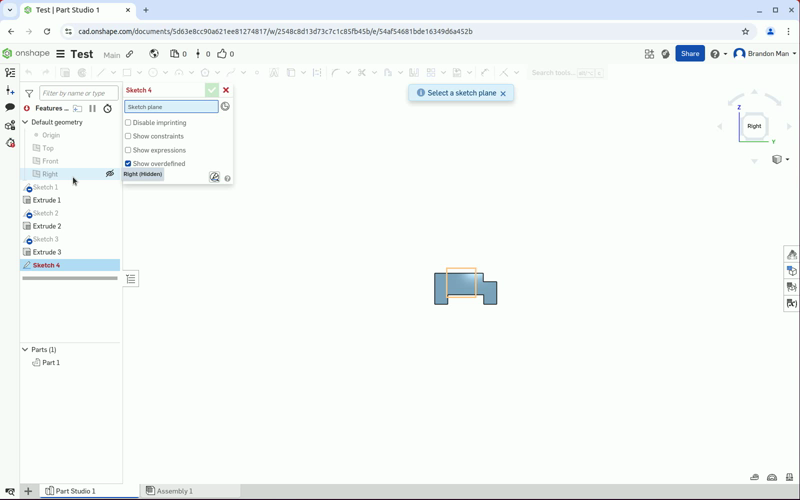
click(73, 176)
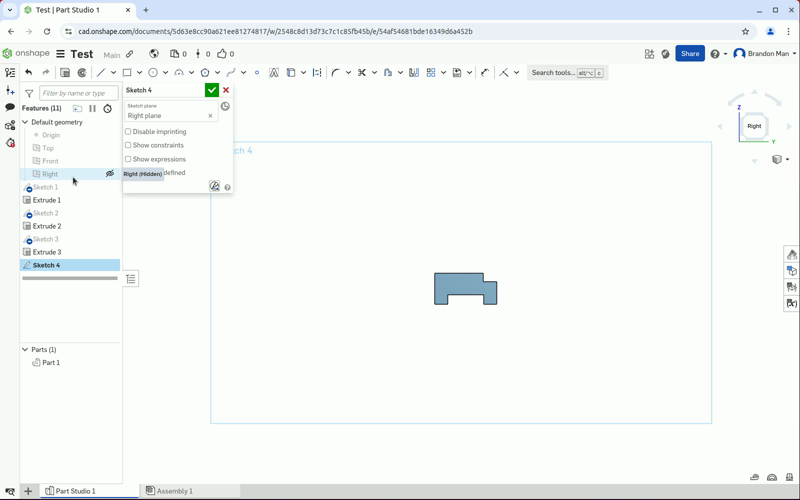
mouse_move(73, 352)
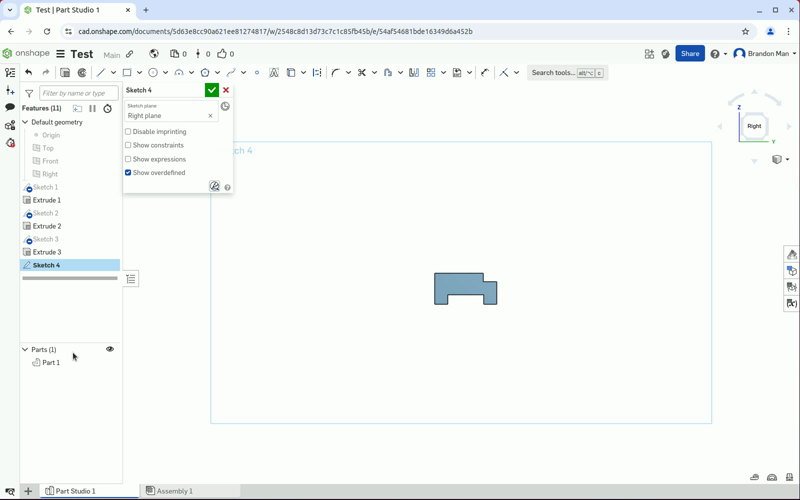
key(y)
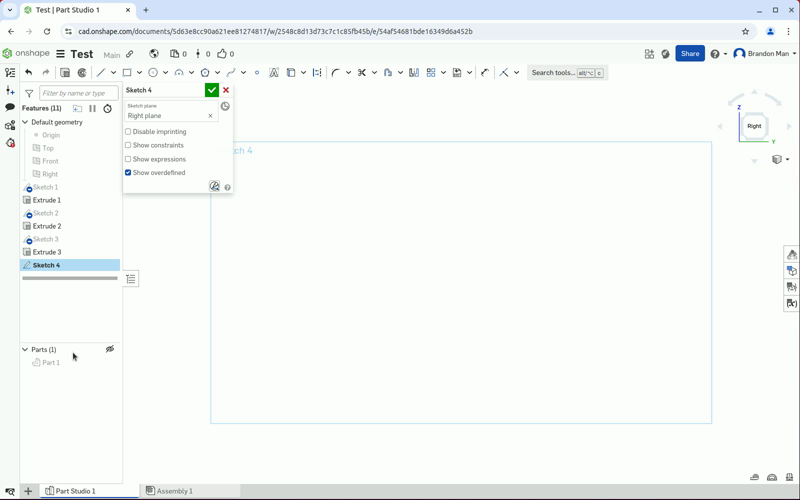
key(l)
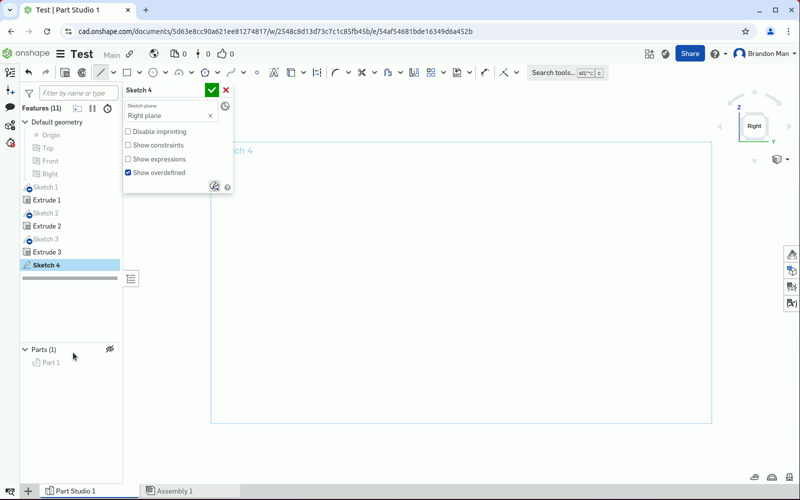
key_down(shift)
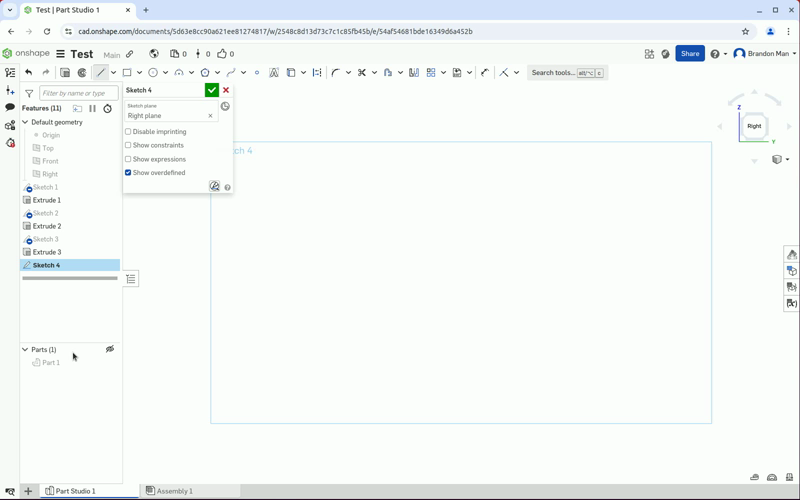
mouse_move(434, 281)
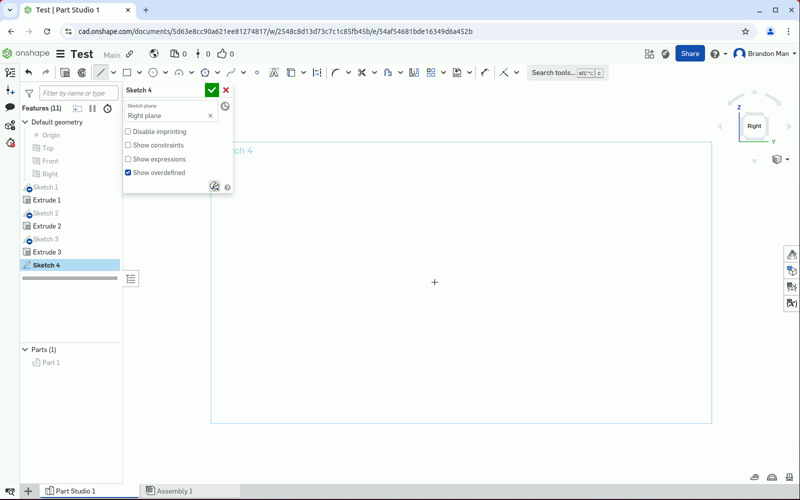
click(434, 281)
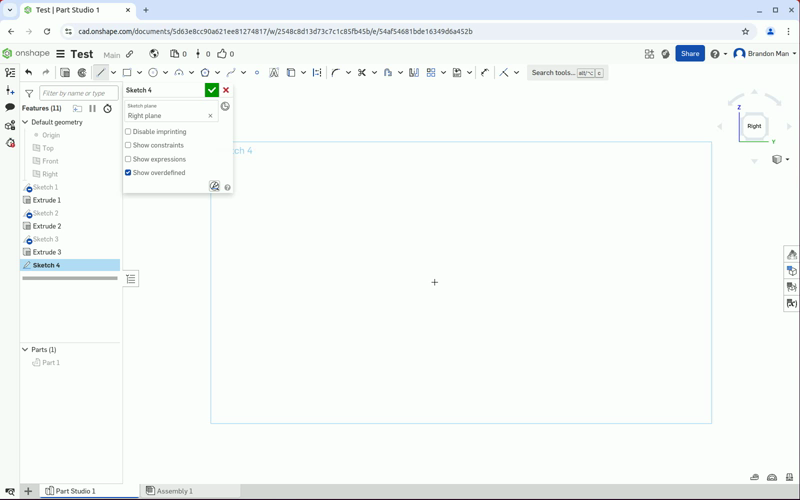
key_up(shift)
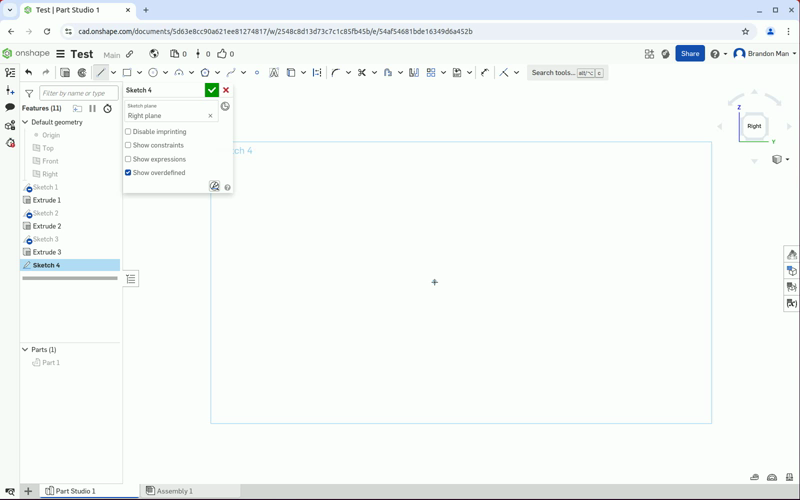
key_down(shift)
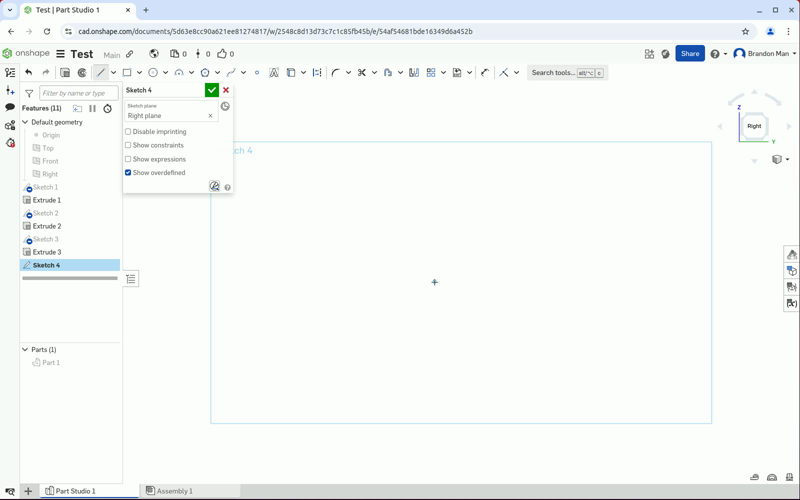
mouse_move(464, 281)
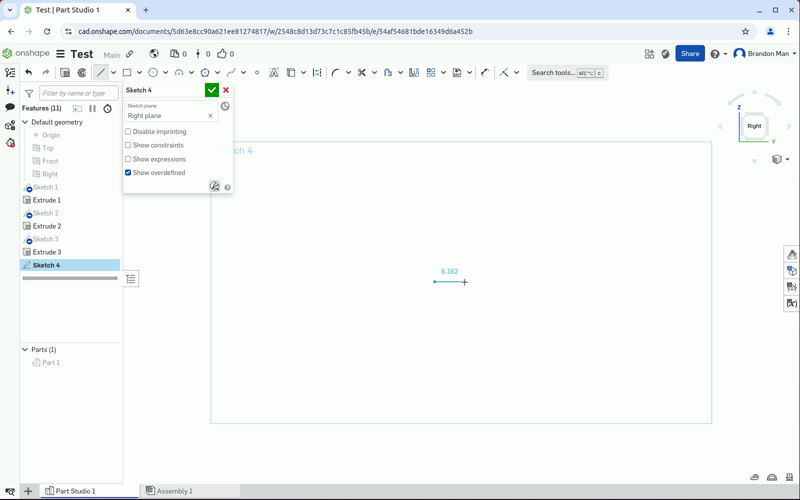
mouse_move(448, 281)
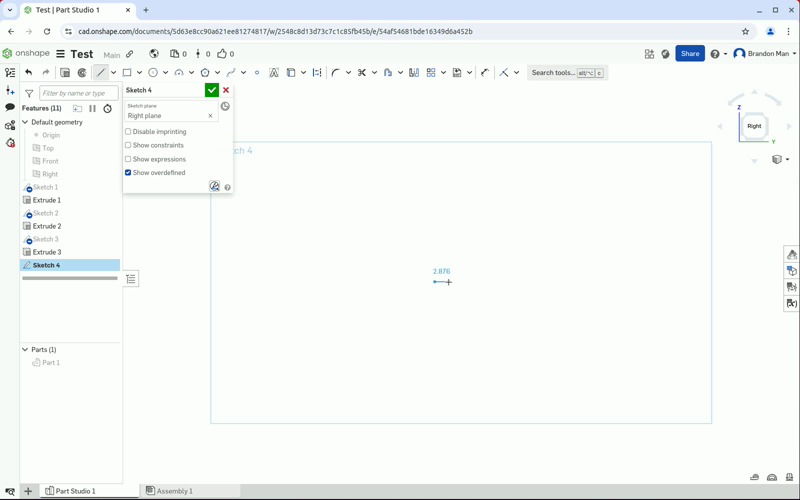
click(448, 281)
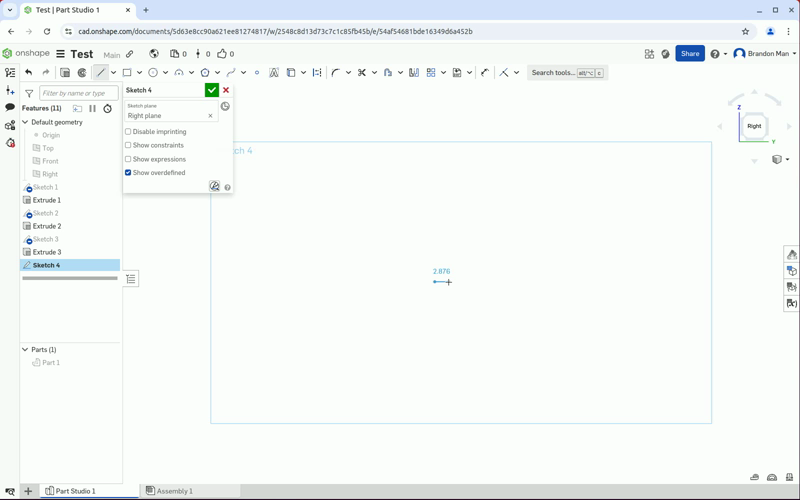
key_up(shift)
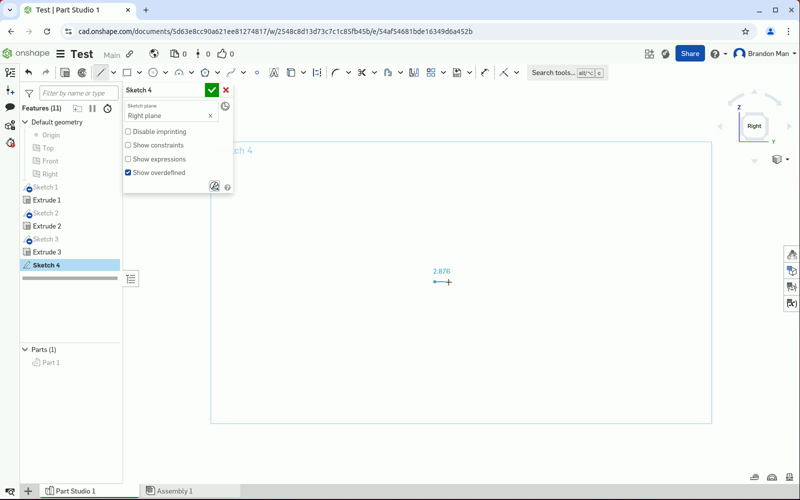
key_down(shift)
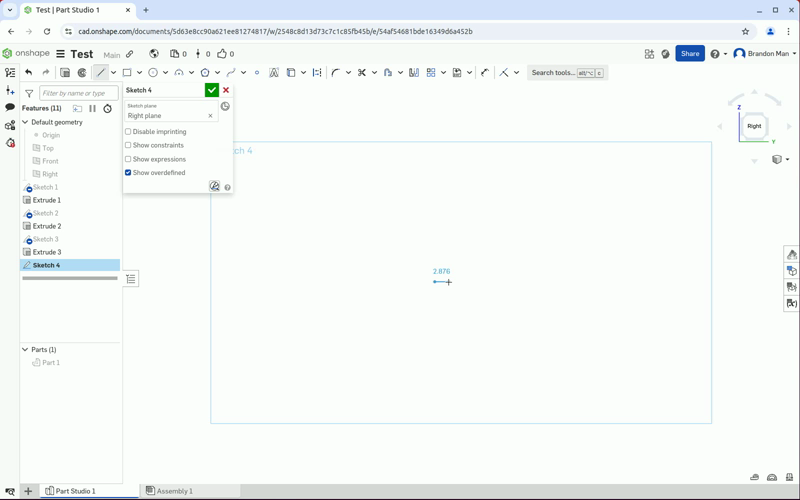
mouse_move(478, 281)
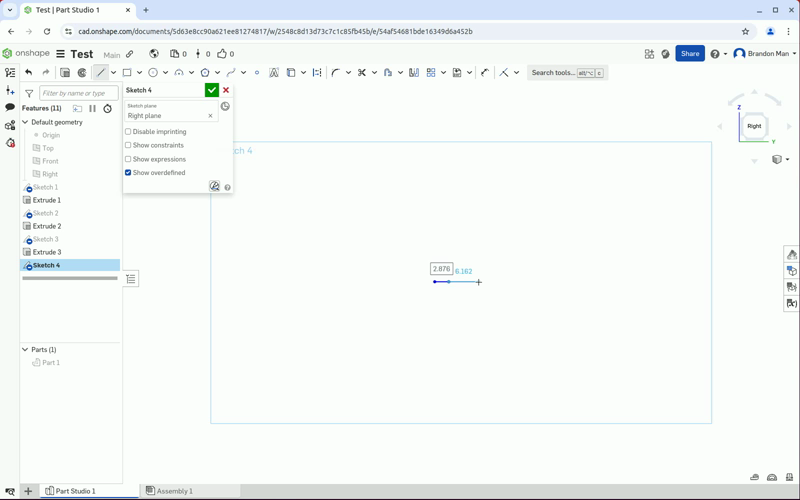
mouse_move(448, 272)
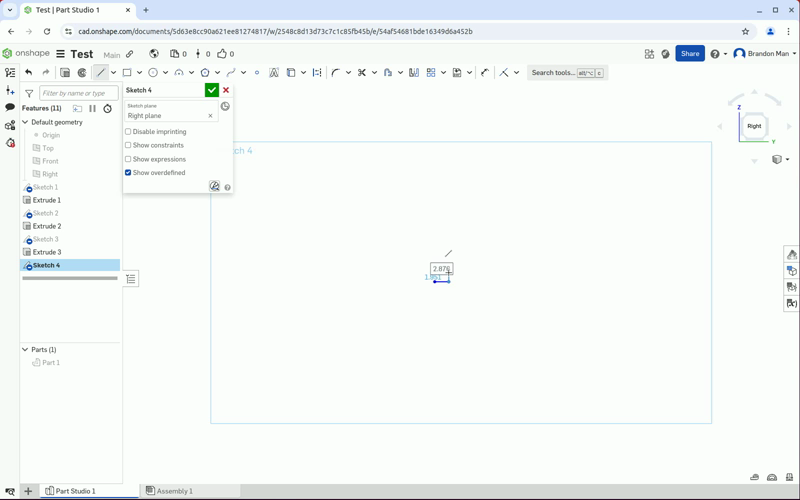
click(448, 272)
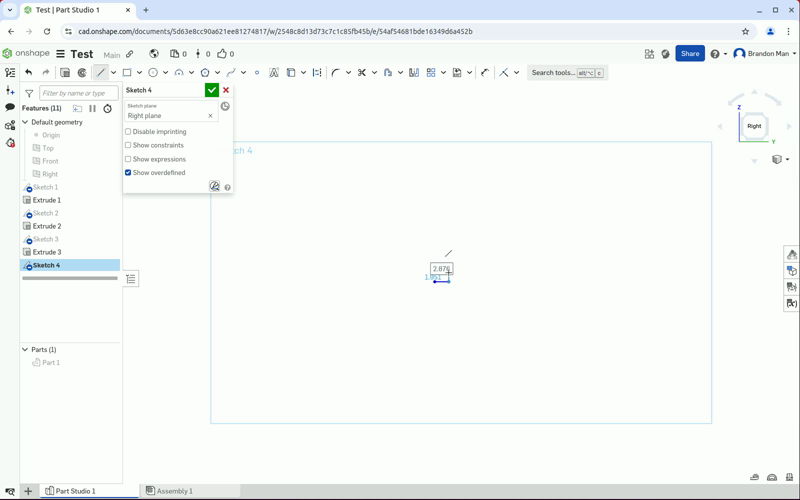
key_up(shift)
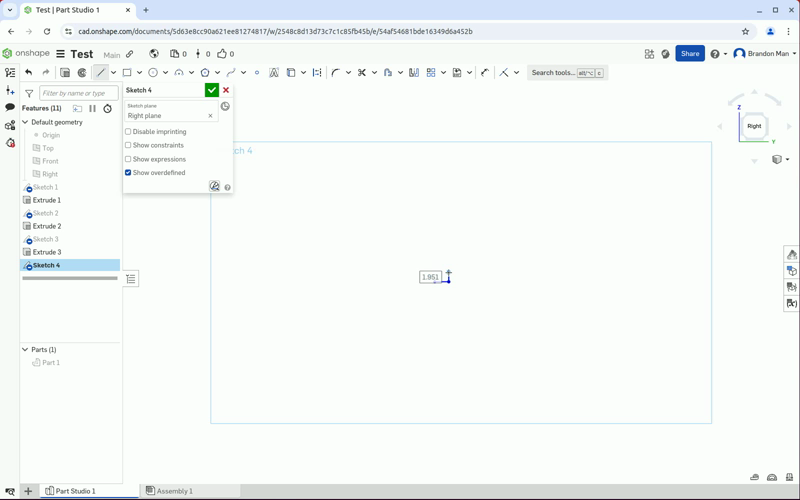
key_down(shift)
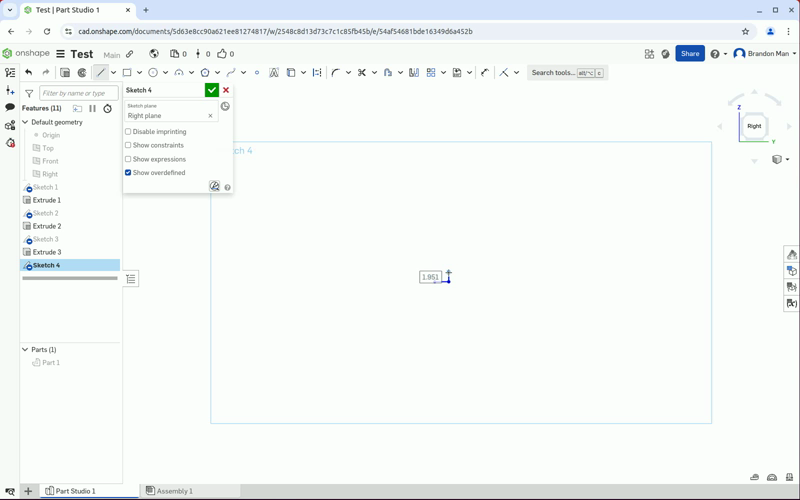
mouse_move(478, 272)
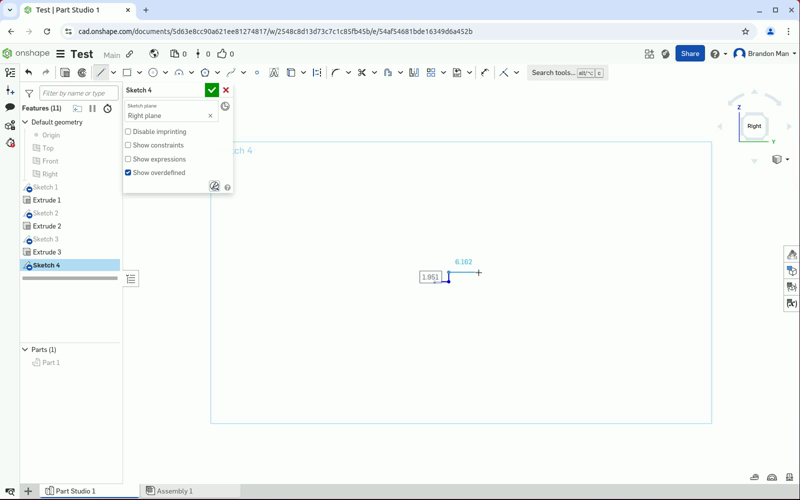
mouse_move(434, 272)
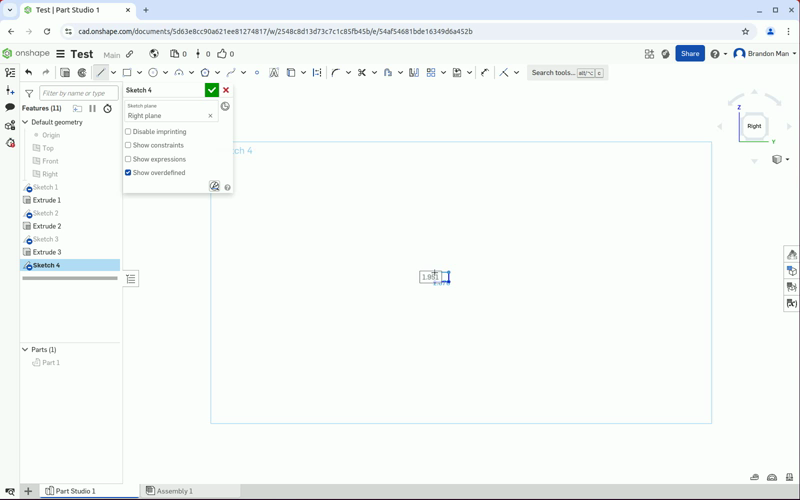
click(434, 272)
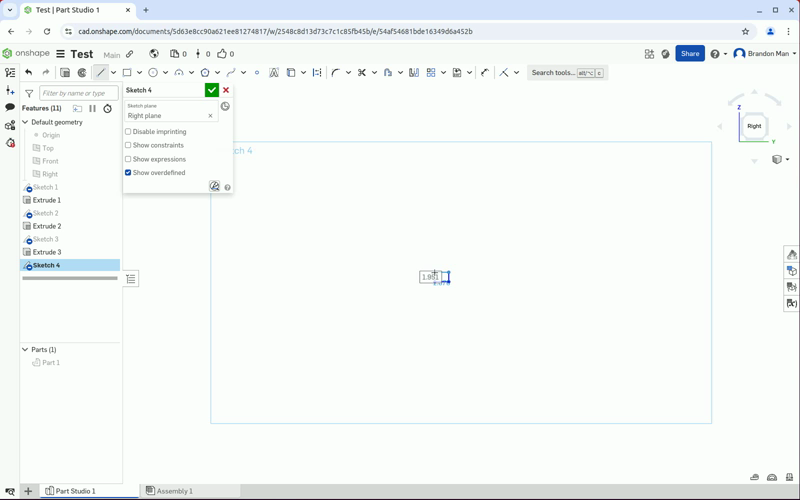
key_up(shift)
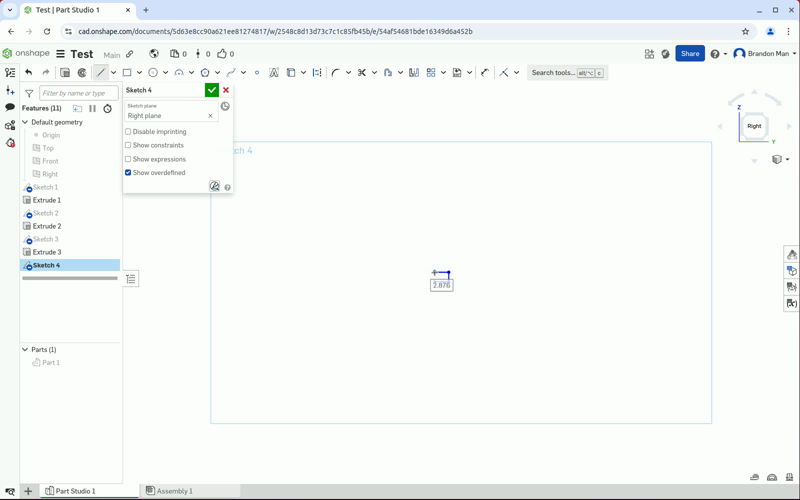
mouse_move(464, 272)
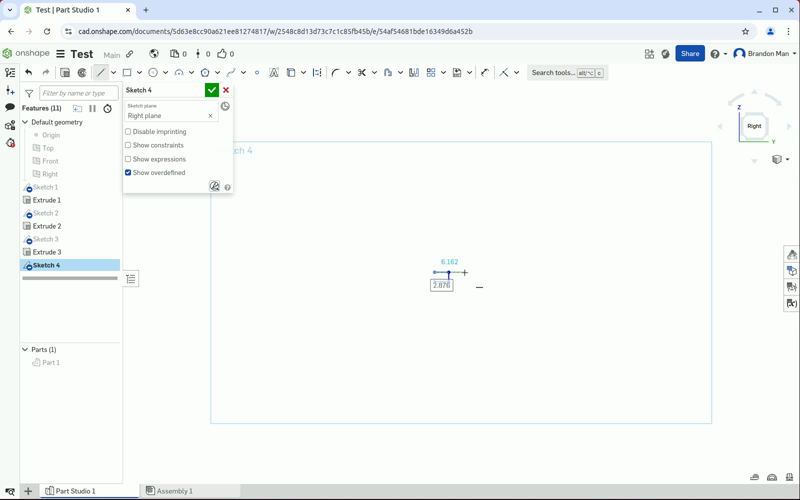
key_down(shift)
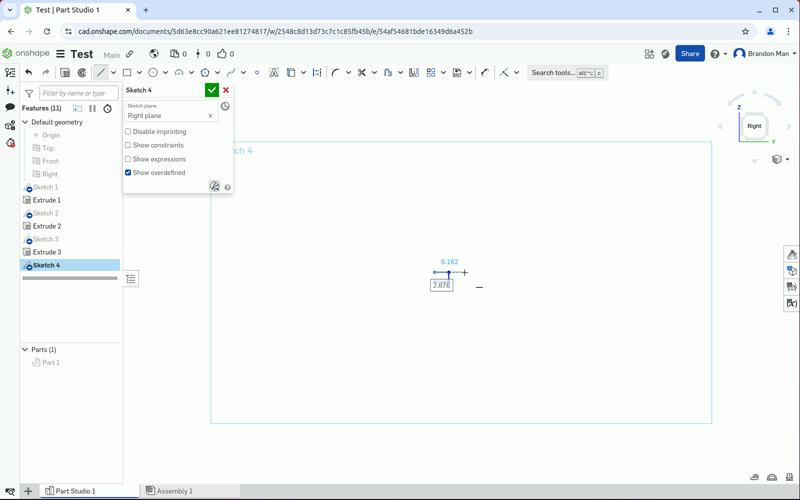
mouse_move(434, 281)
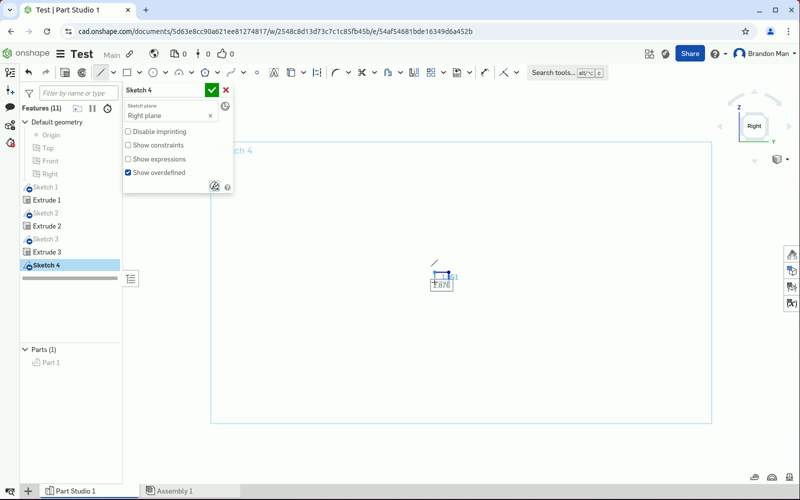
key_up(shift)
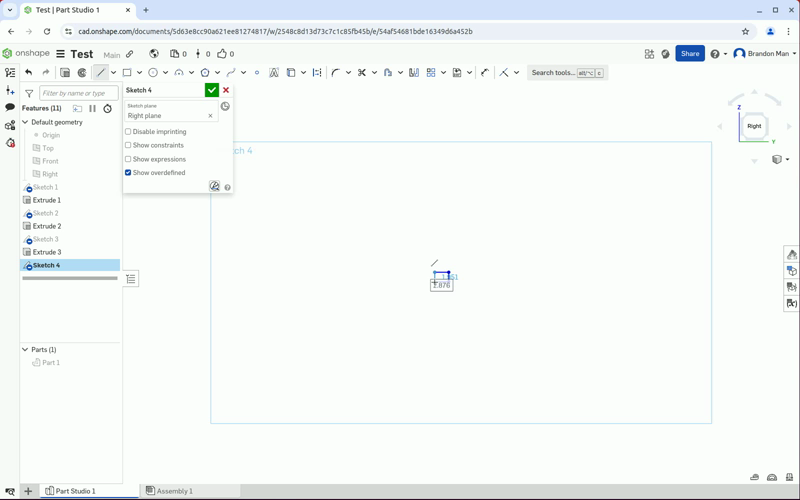
click(434, 281)
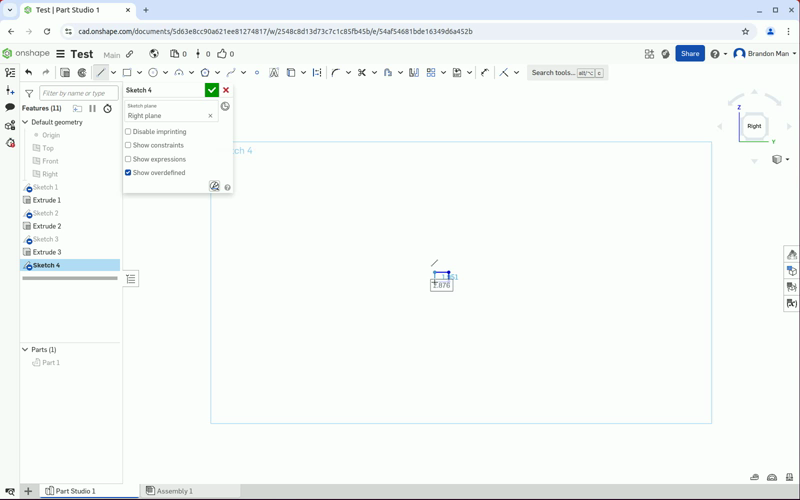
key(esc)
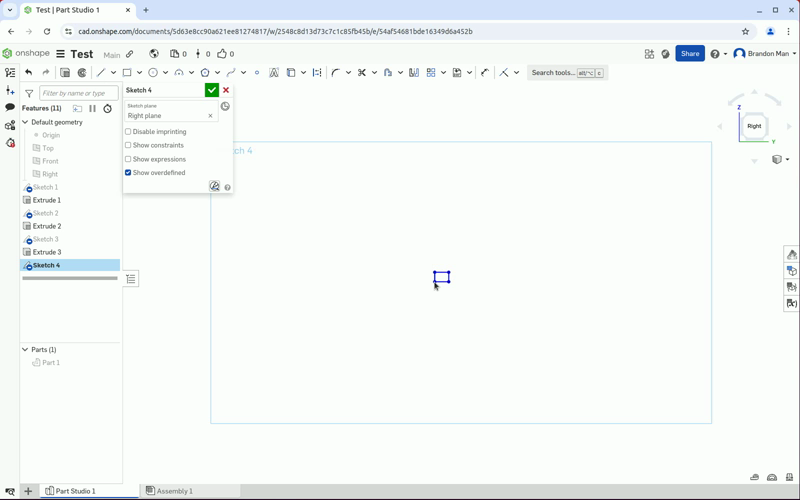
mouse_move(443, 273)
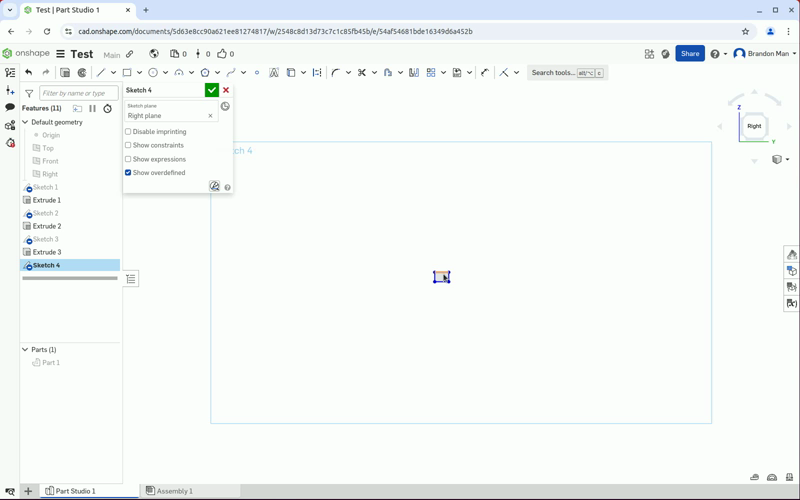
scroll(6)
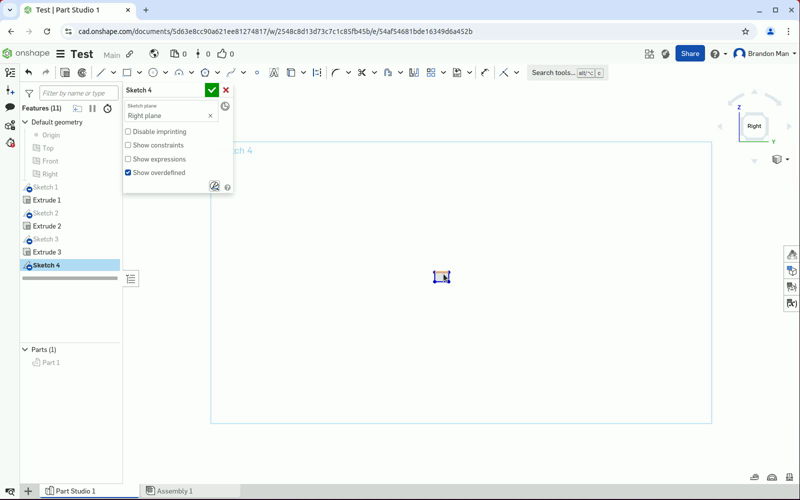
scroll(6)
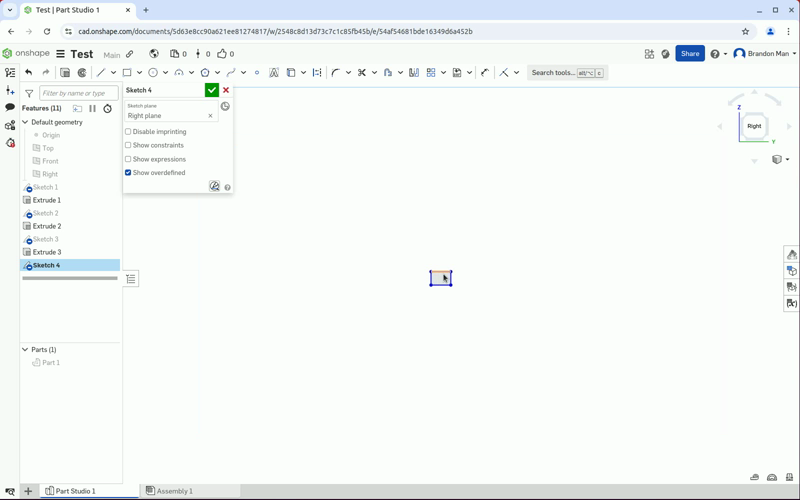
scroll(6)
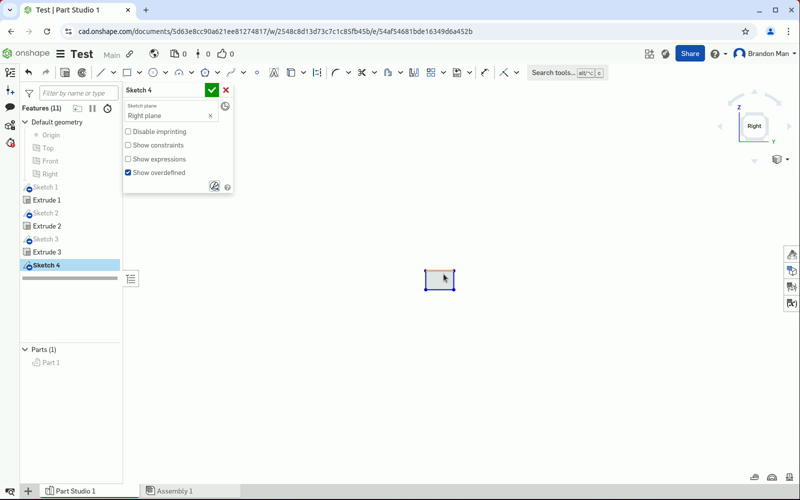
scroll(6)
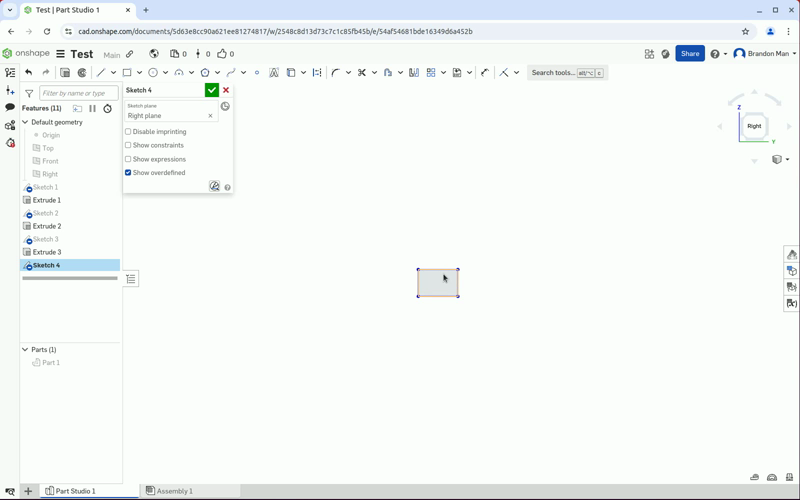
scroll(6)
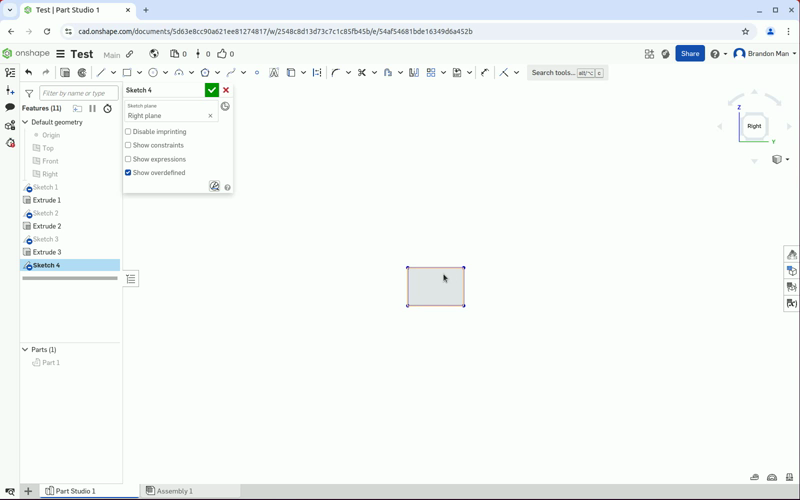
scroll(6)
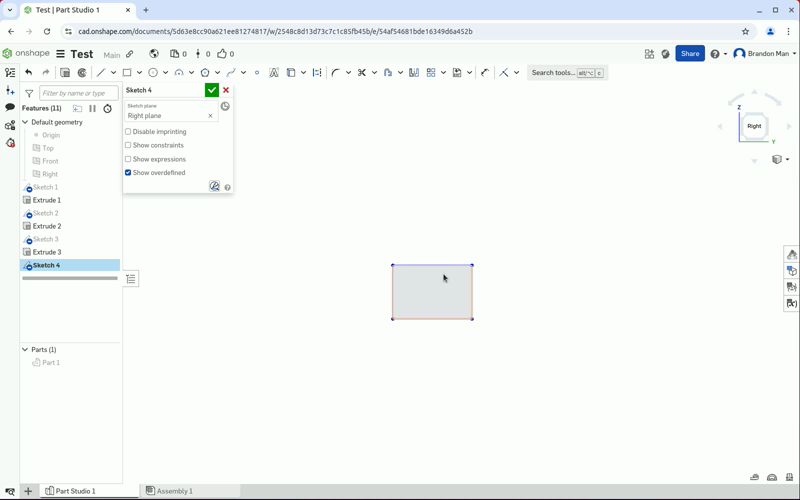
scroll(6)
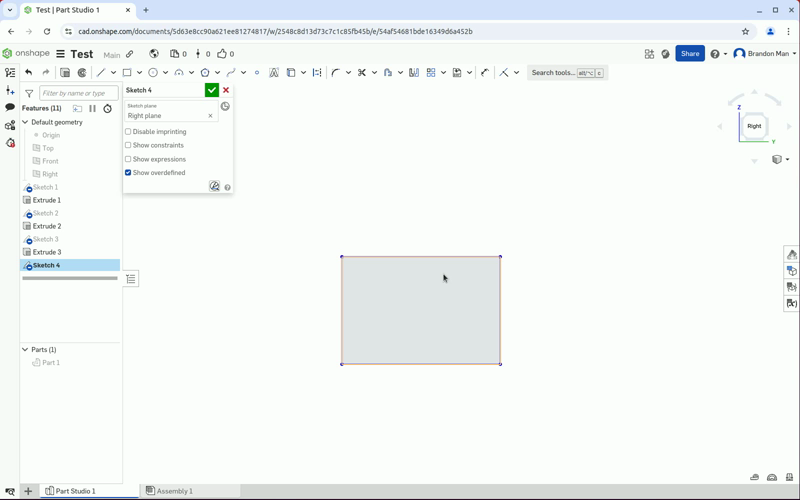
click(443, 273)
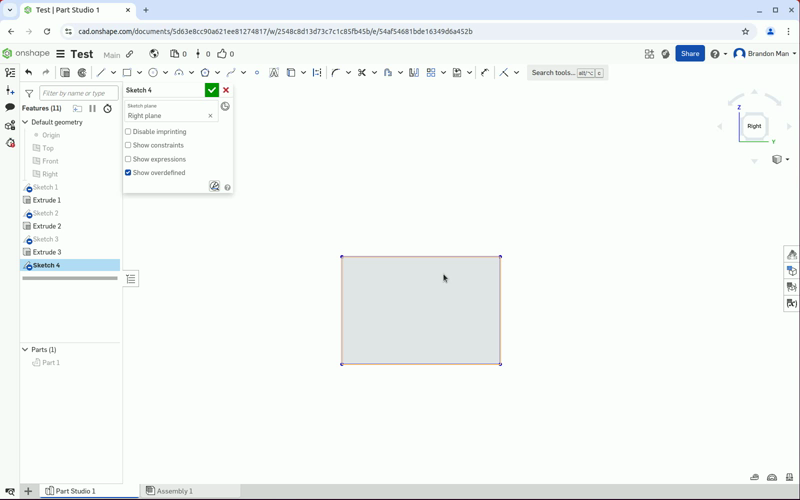
scroll(-6)
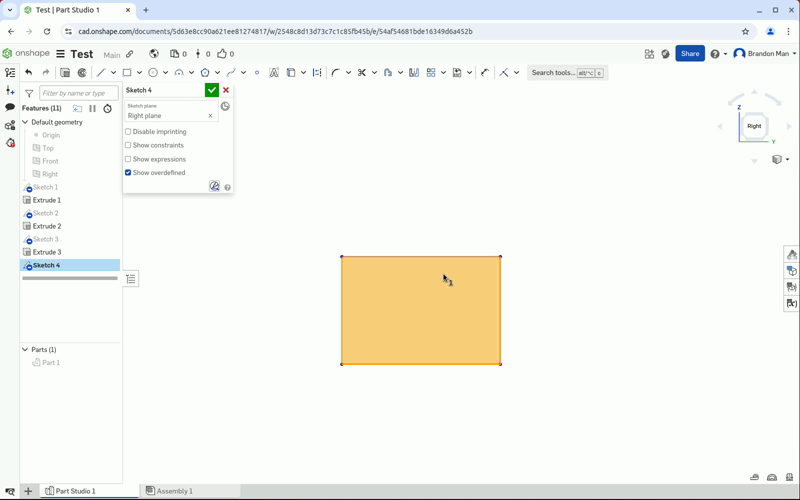
scroll(-6)
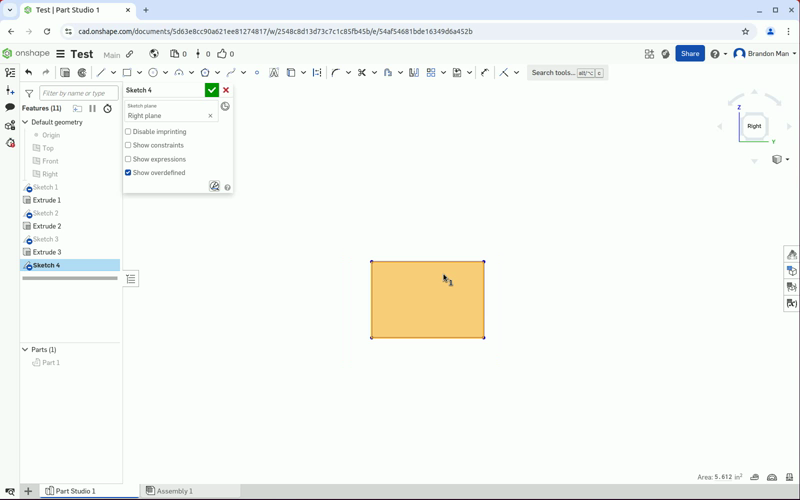
scroll(-6)
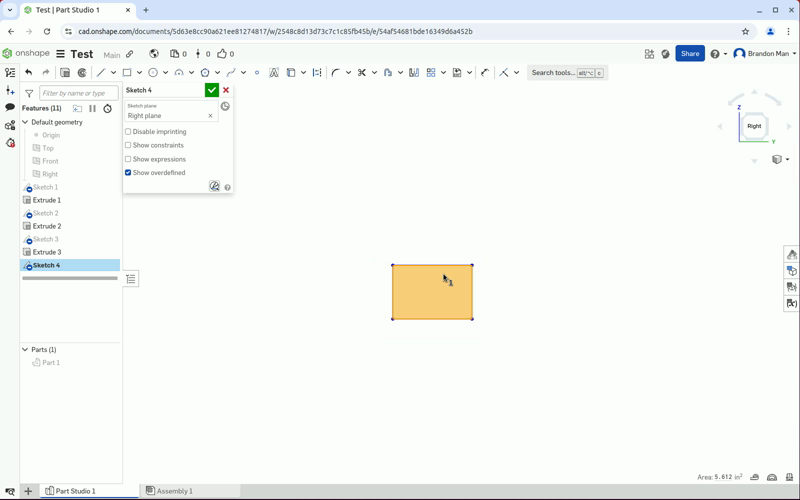
scroll(-6)
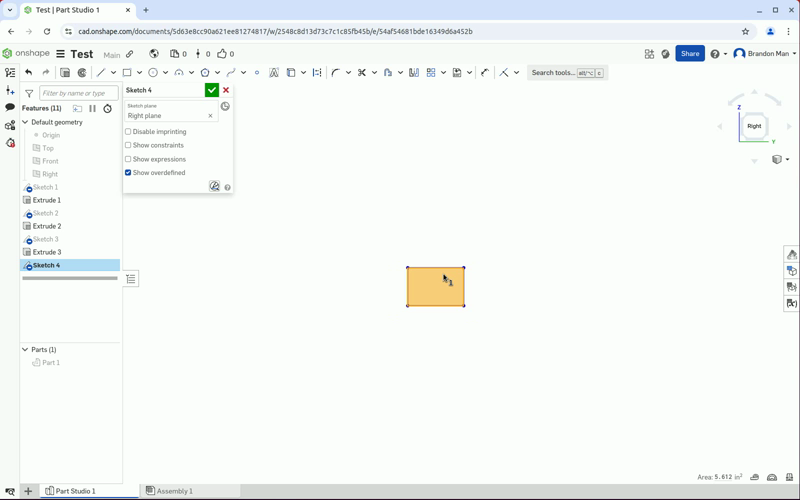
scroll(-6)
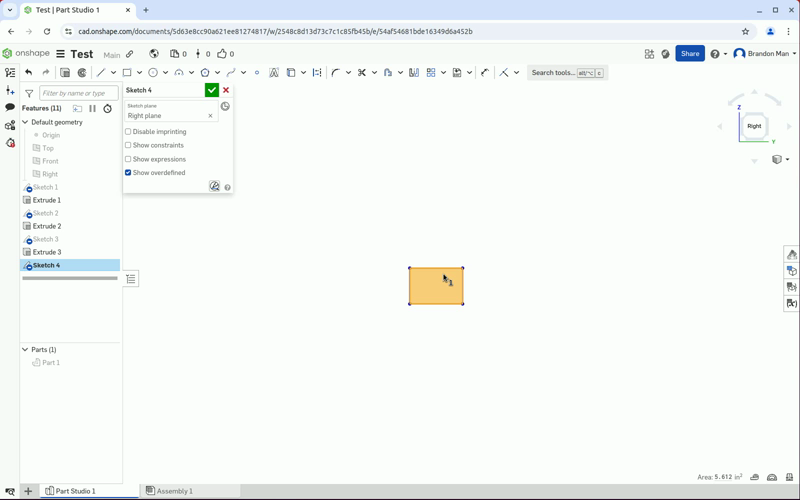
scroll(-6)
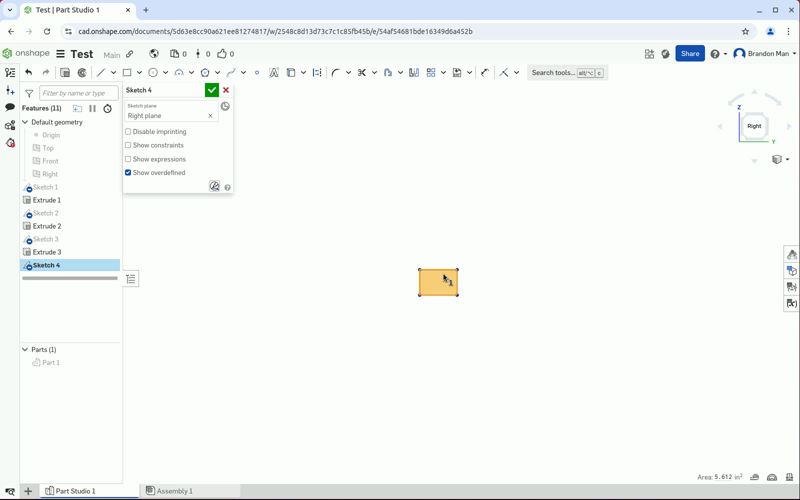
scroll(-6)
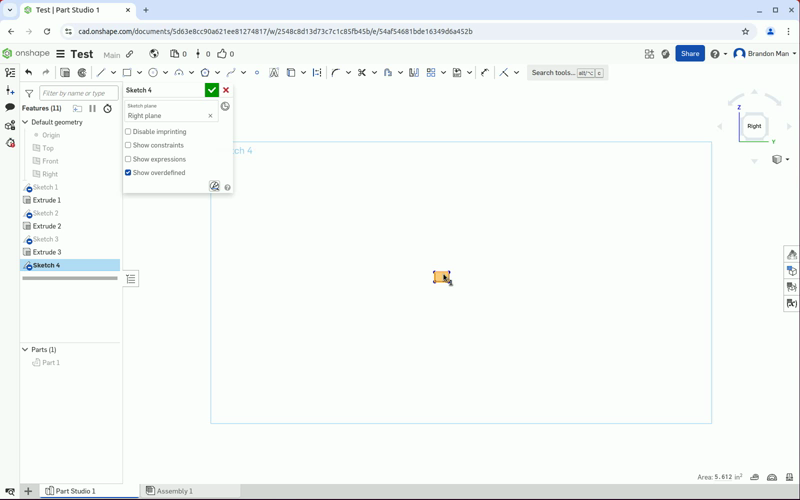
mouse_move(73, 352)
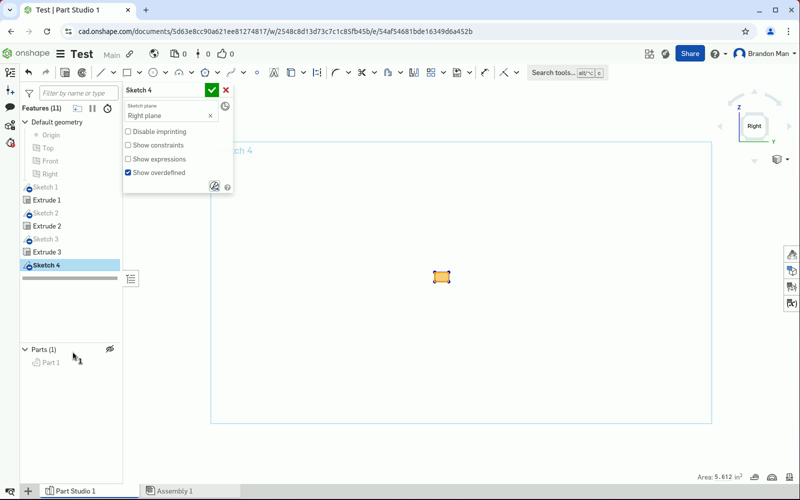
key(shift+y)
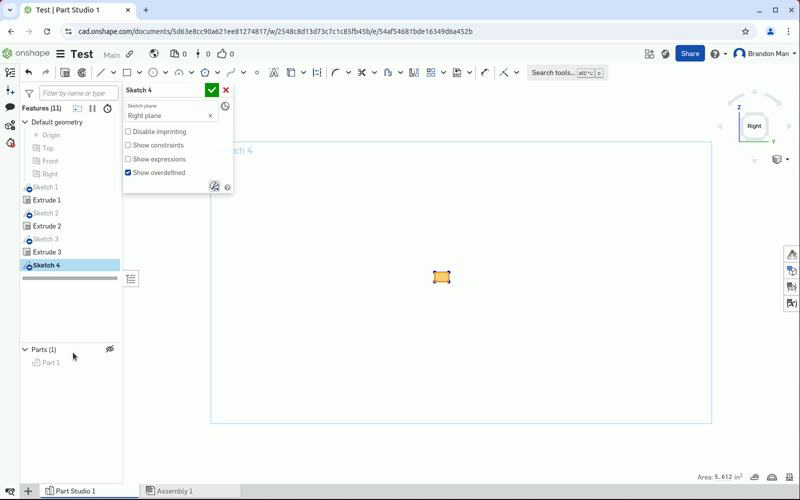
key(shift+e)
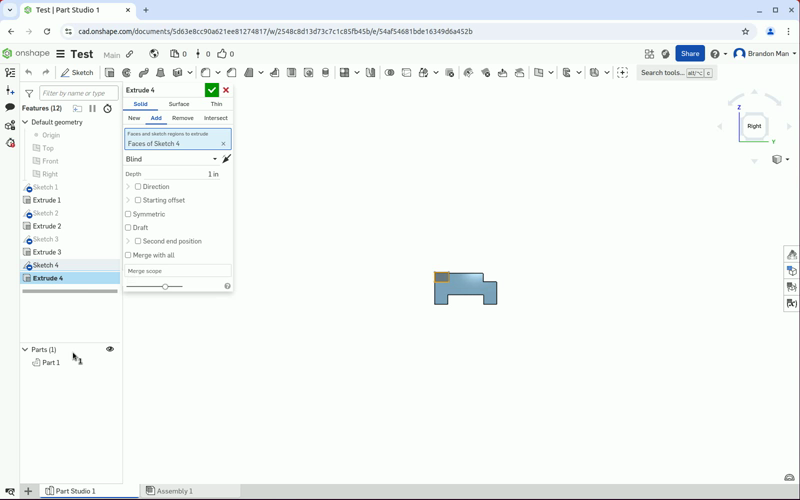
mouse_move(143, 106)
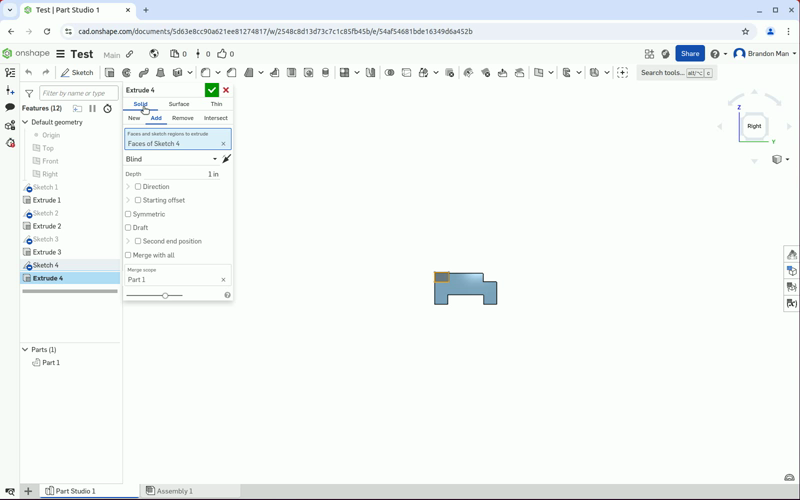
click(143, 106)
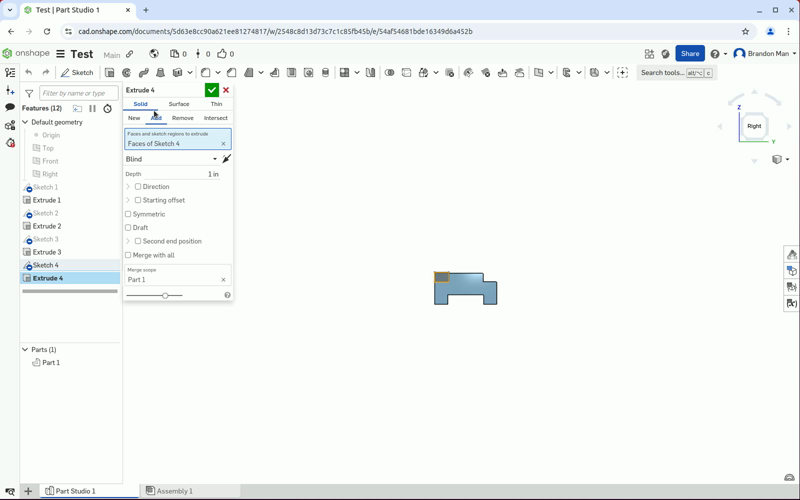
mouse_move(186, 120)
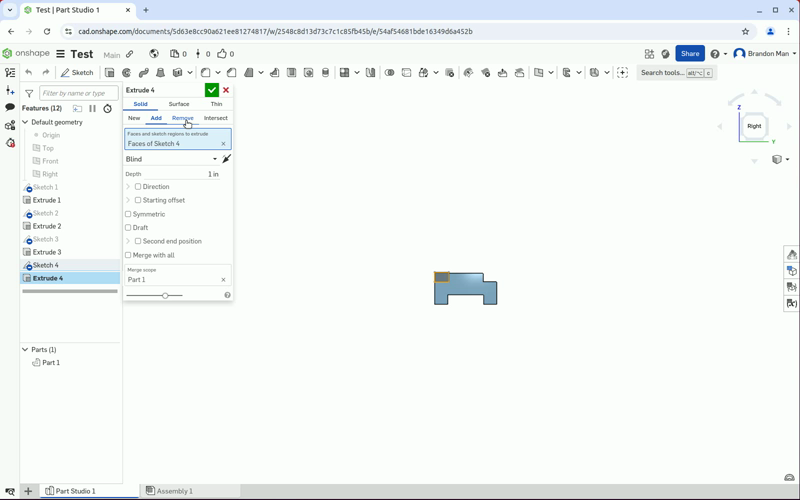
click(186, 120)
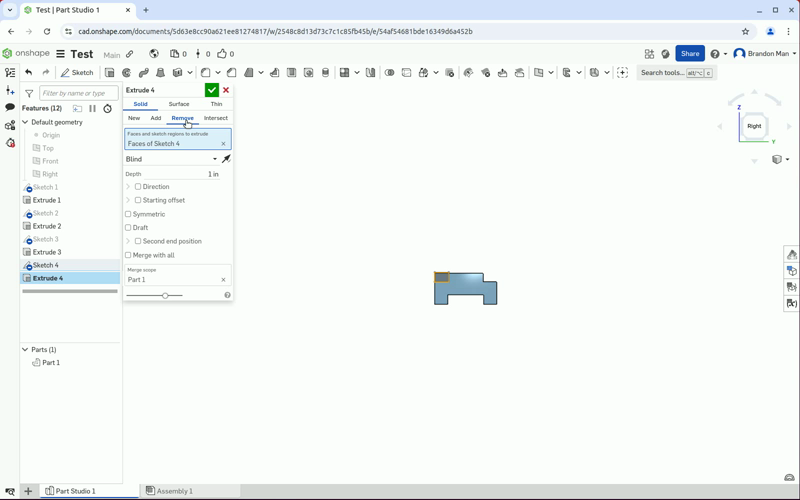
key(tab, 4)
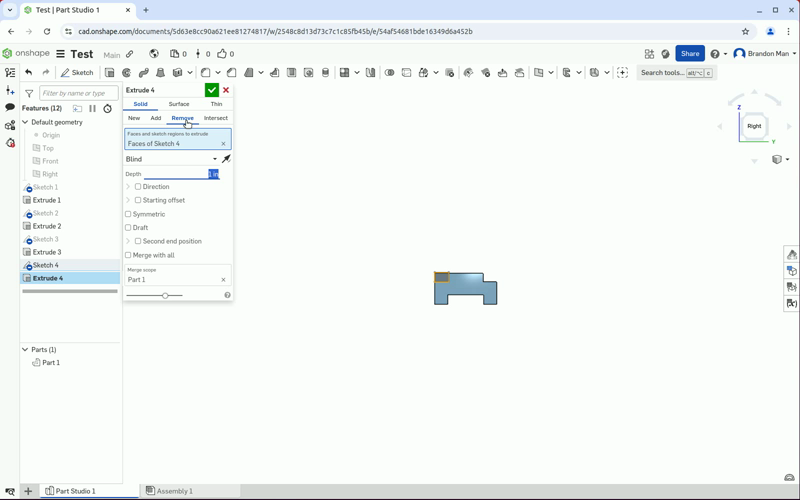
text(23.108)
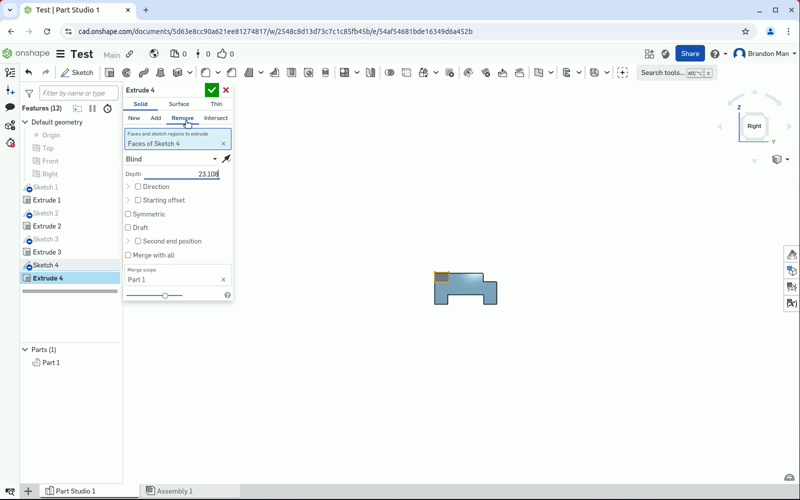
key(tab, 6)
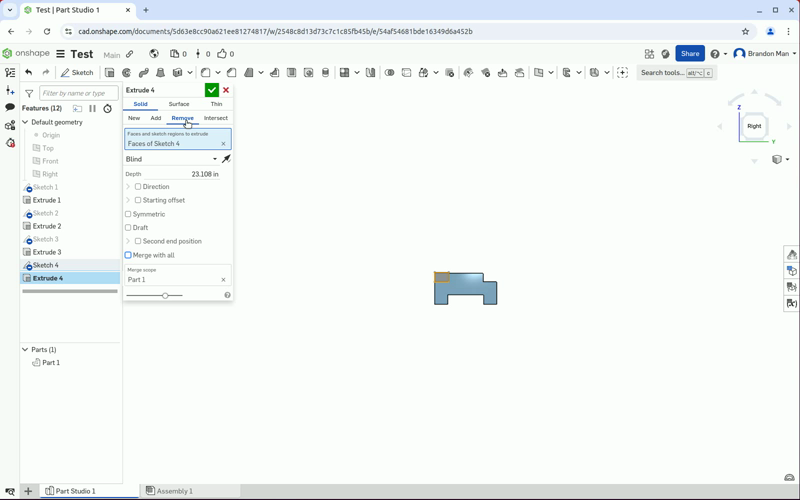
key(space)
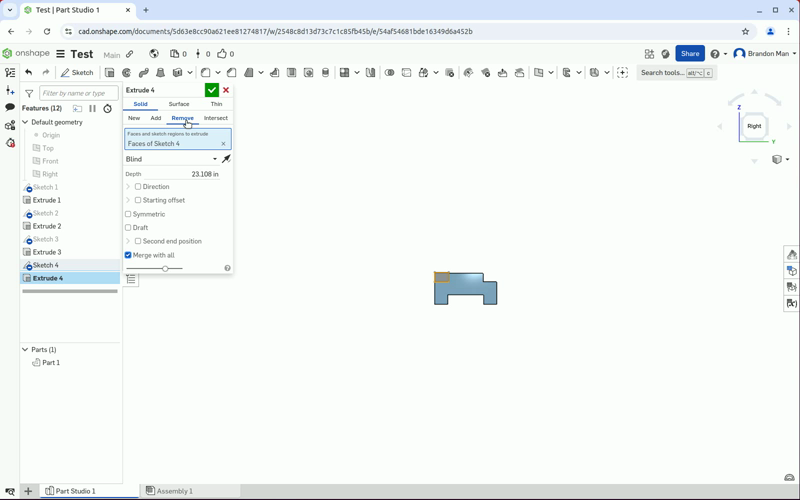
key(enter)
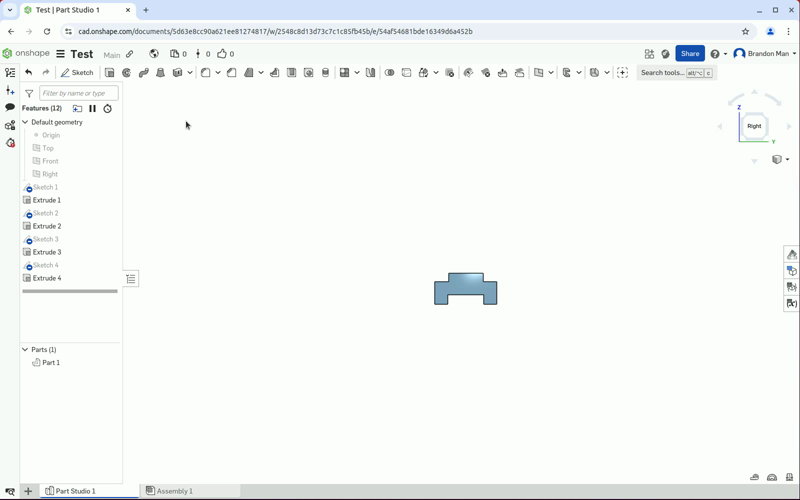
key(shift+h)
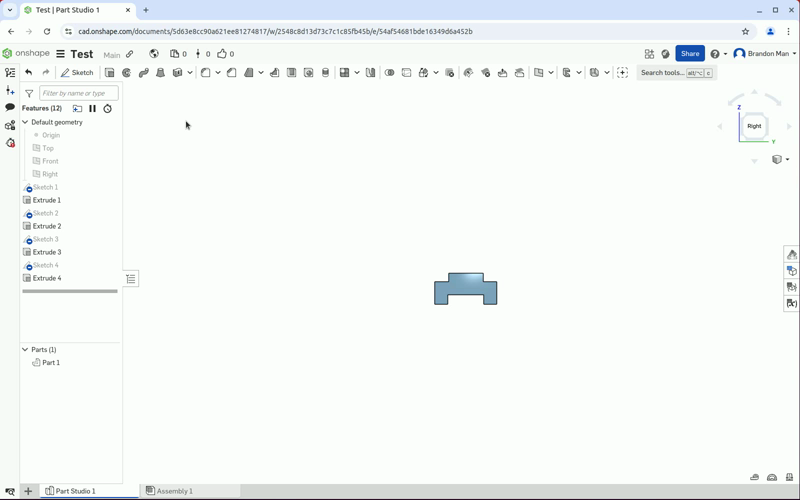
key(shift+h)
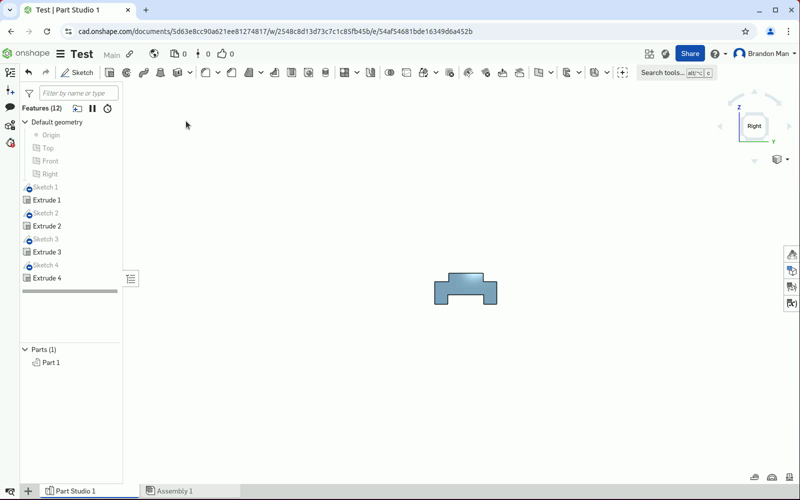
mouse_move(73, 189)
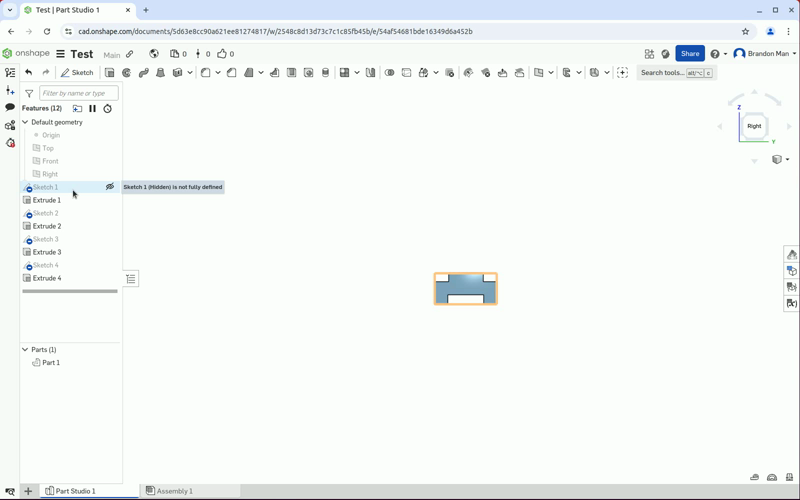
click(73, 189)
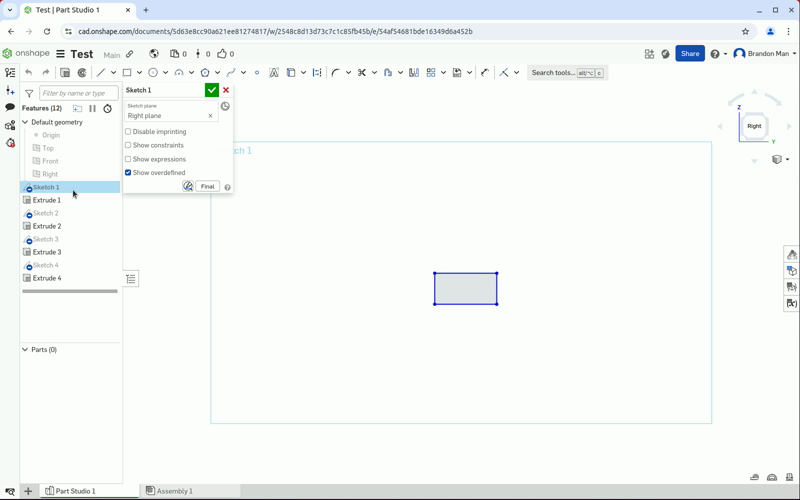
mouse_move(229, 92)
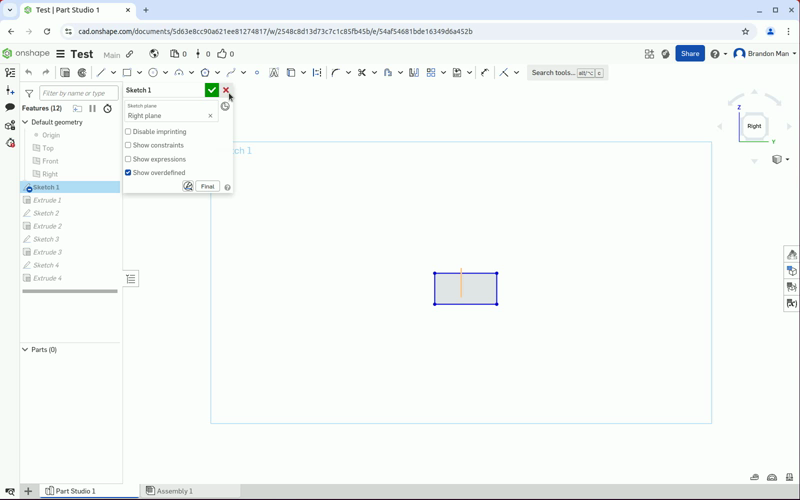
click(229, 92)
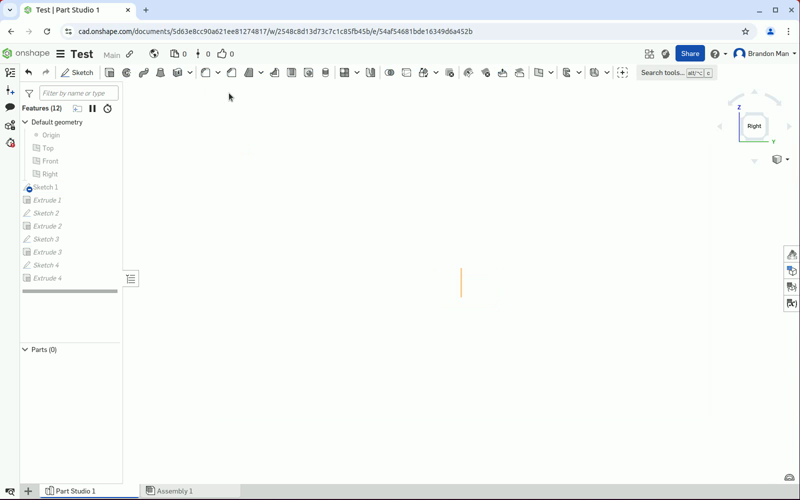
mouse_move(73, 352)
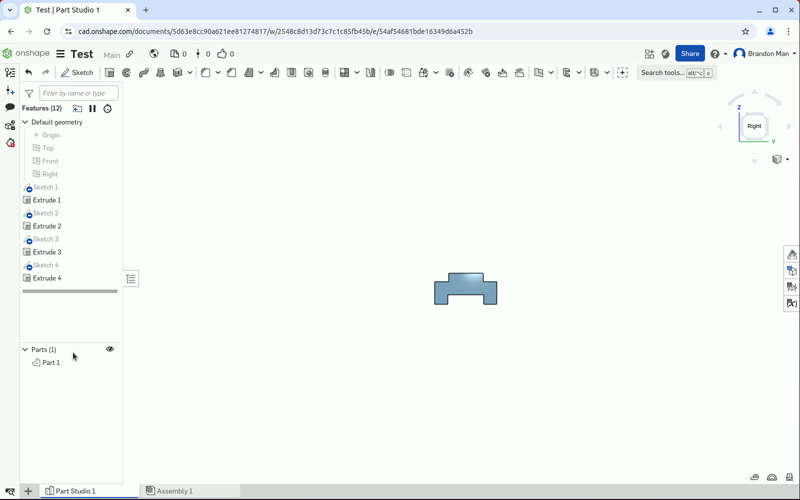
key(y)
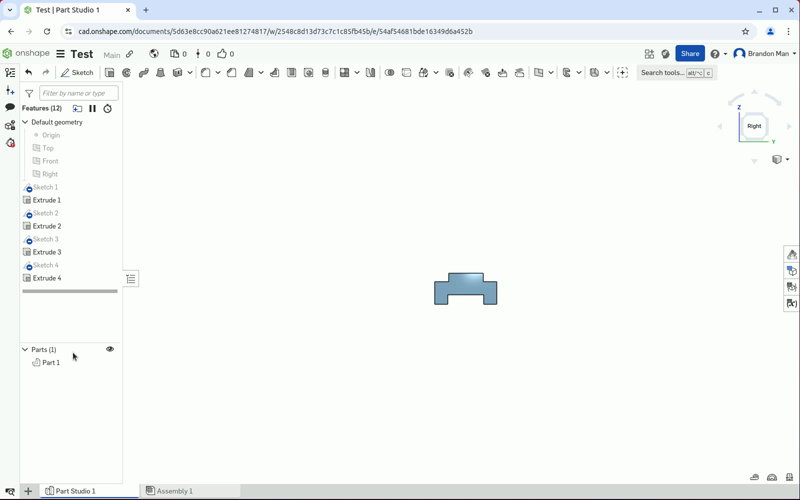
key(shift+p)
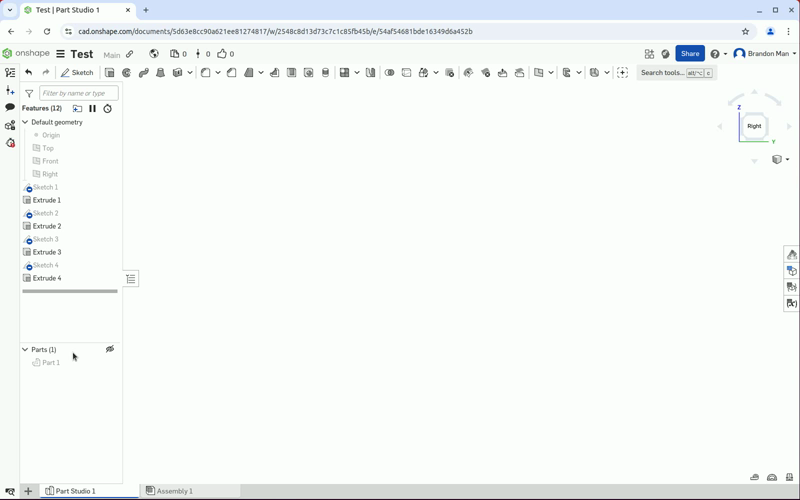
key(space)
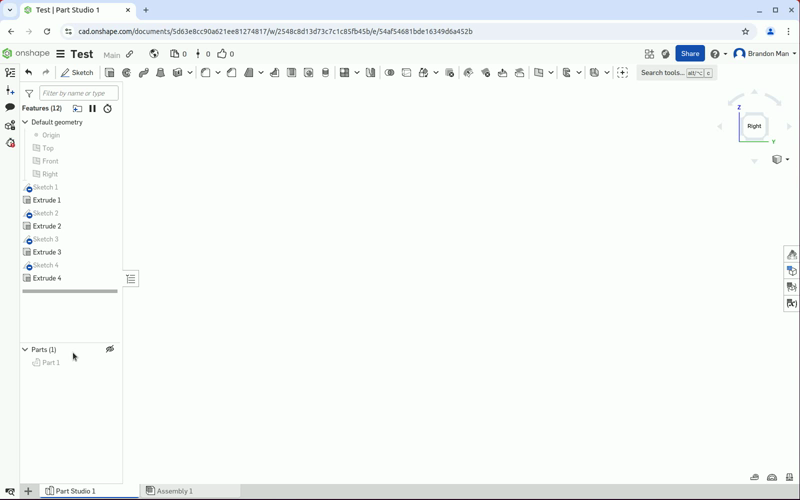
key_down(shift)
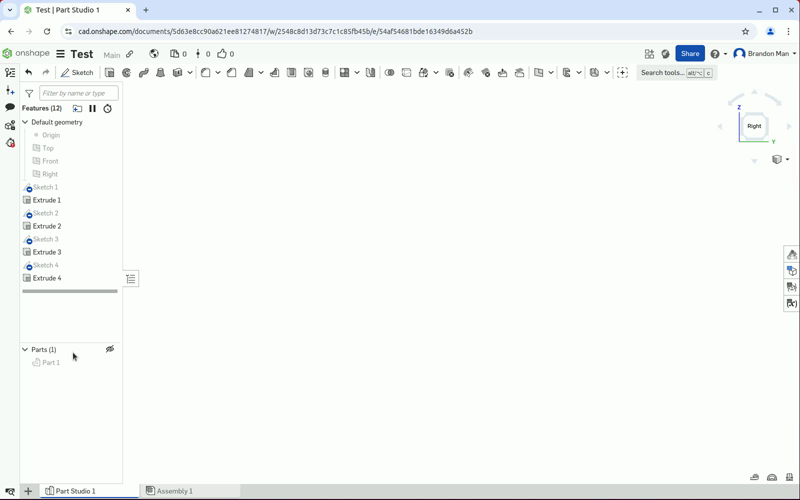
key(right)
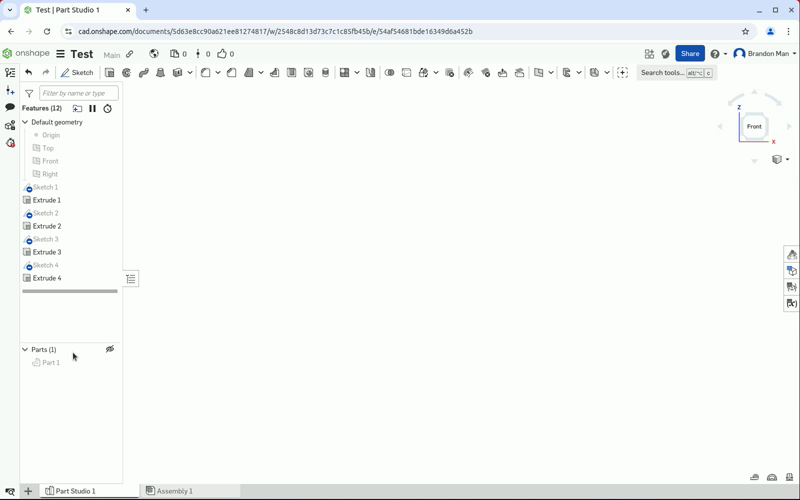
key_up(shift)
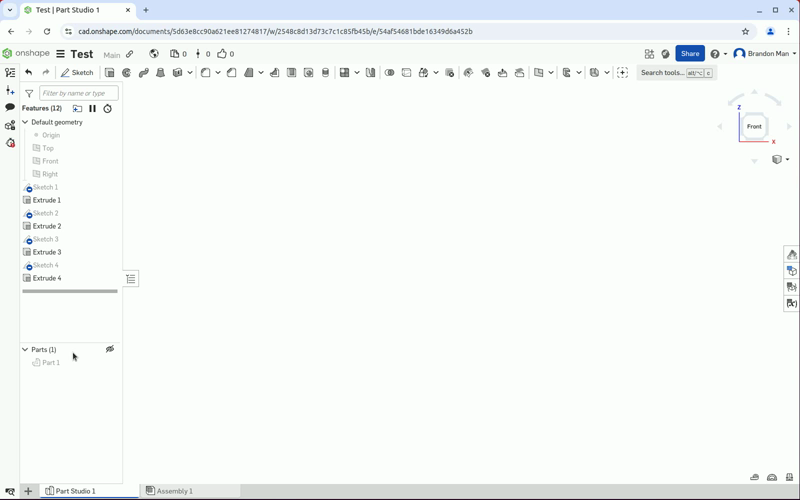
key(space)
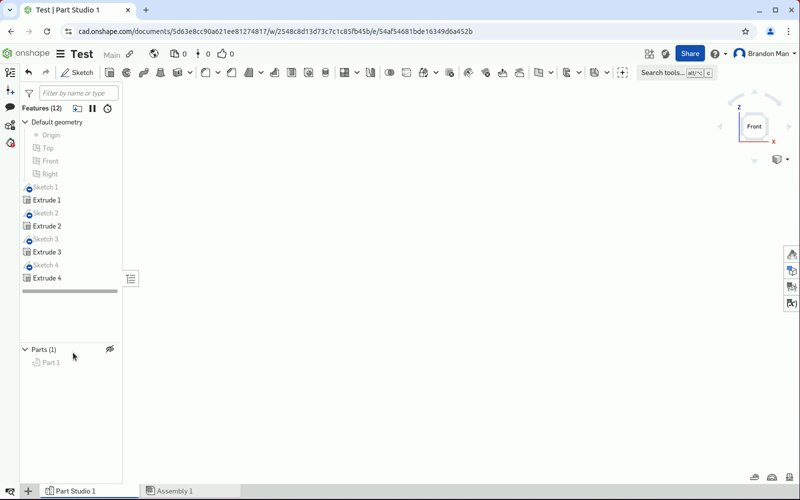
key_down(shift)
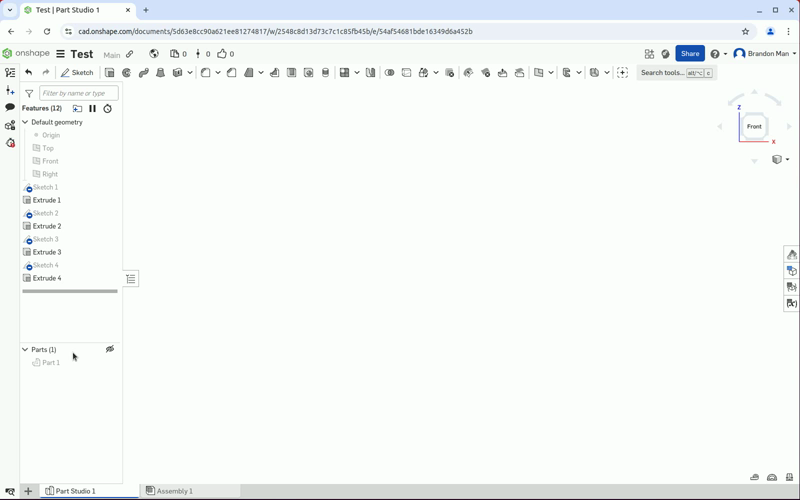
key(down)
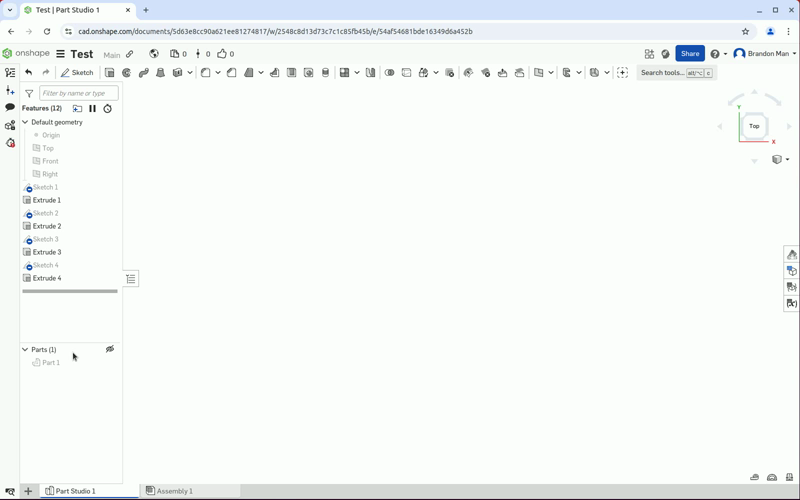
key_up(shift)
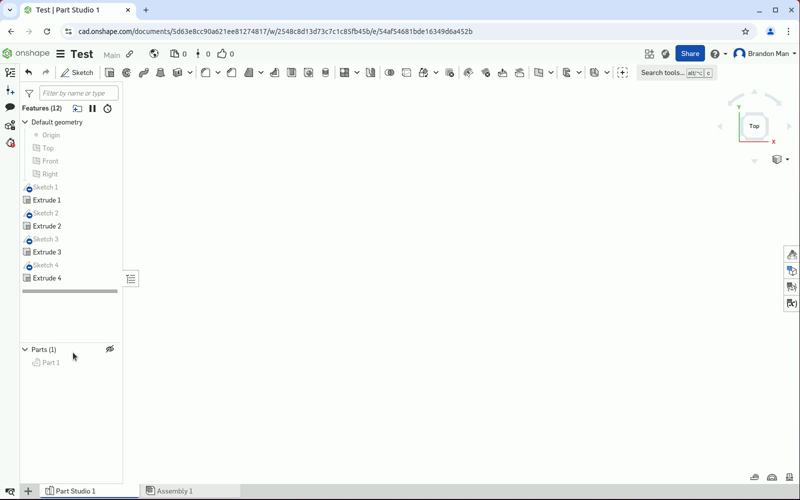
mouse_move(73, 352)
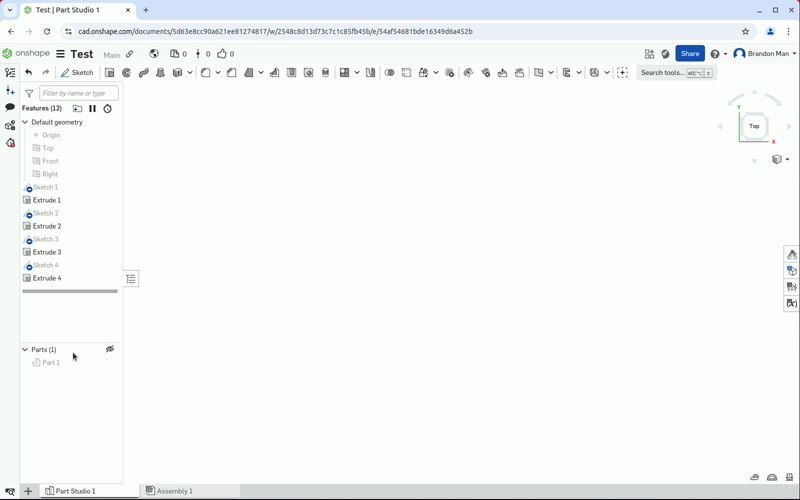
key(shift+y)
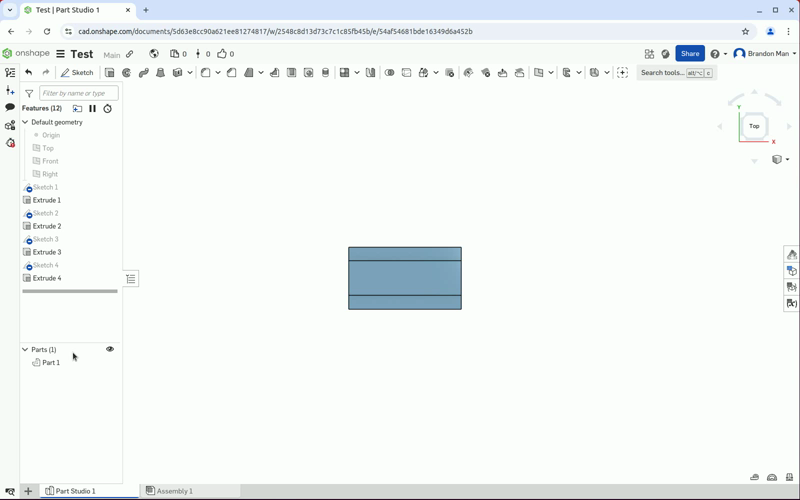
mouse_move(541, 75)
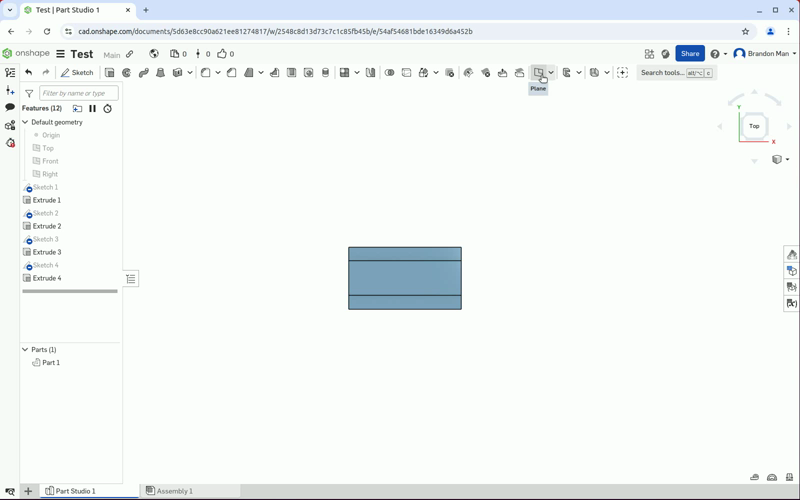
click(541, 75)
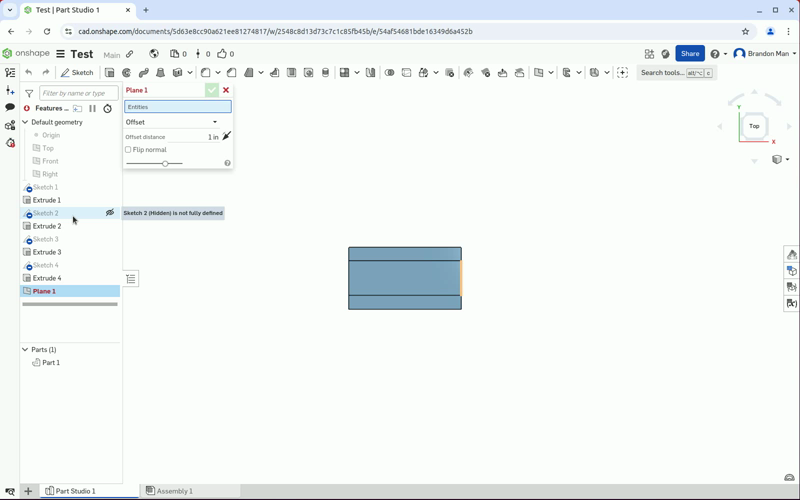
scroll(3)
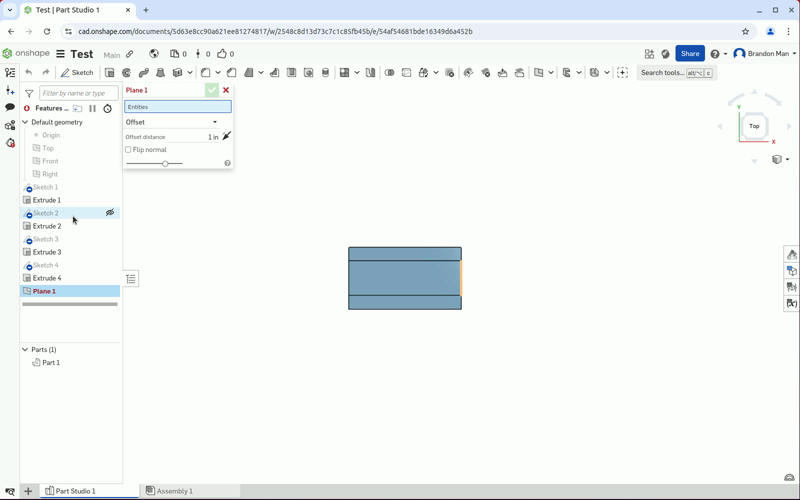
mouse_move(73, 150)
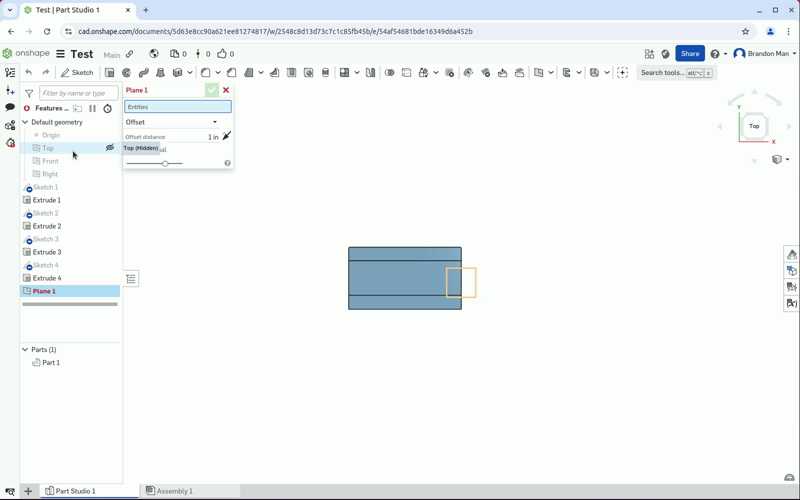
click(73, 150)
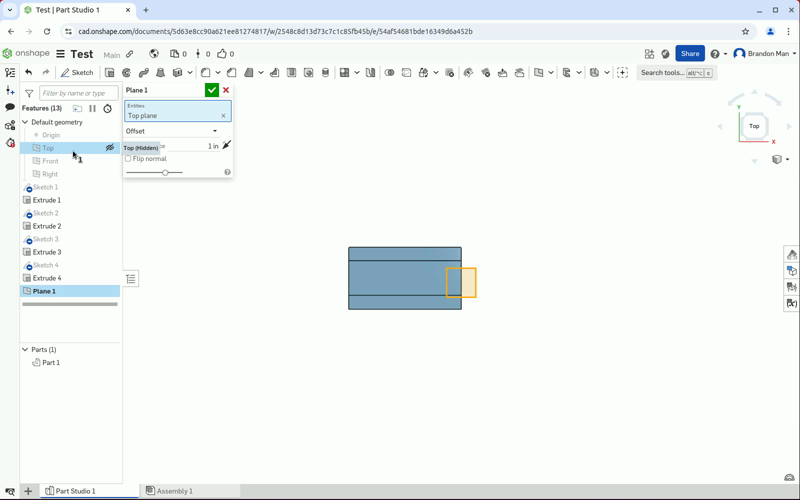
key(tab, 2)
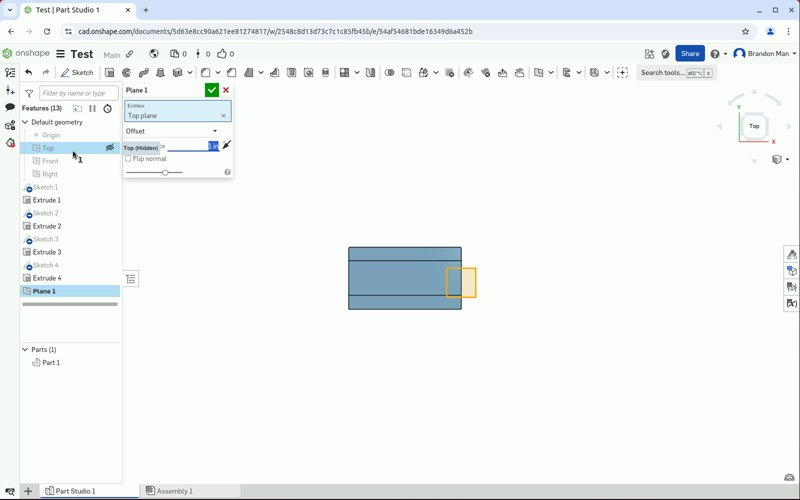
text(1.91)
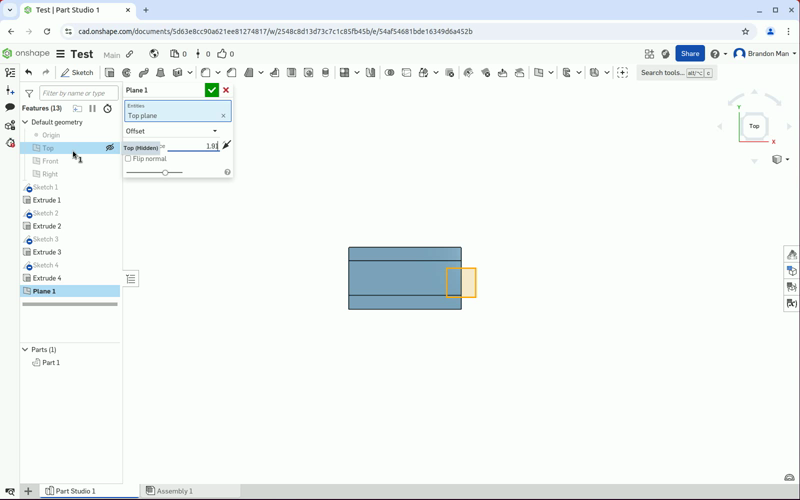
key(enter, 2)
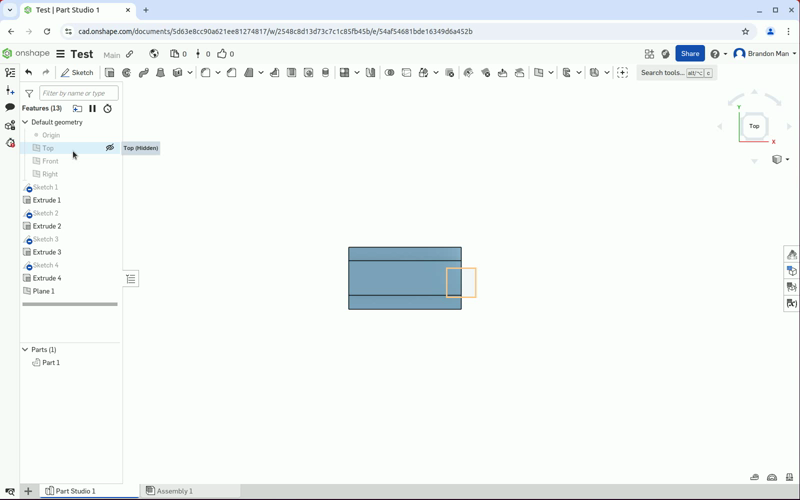
key(shift+s)
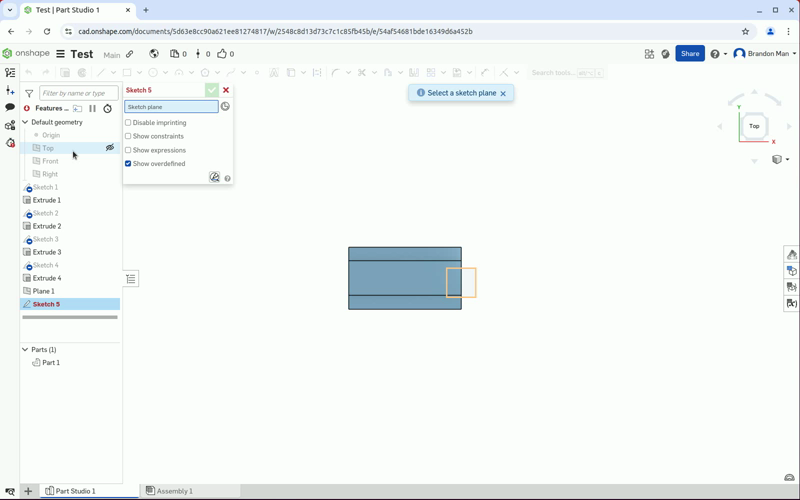
mouse_move(73, 293)
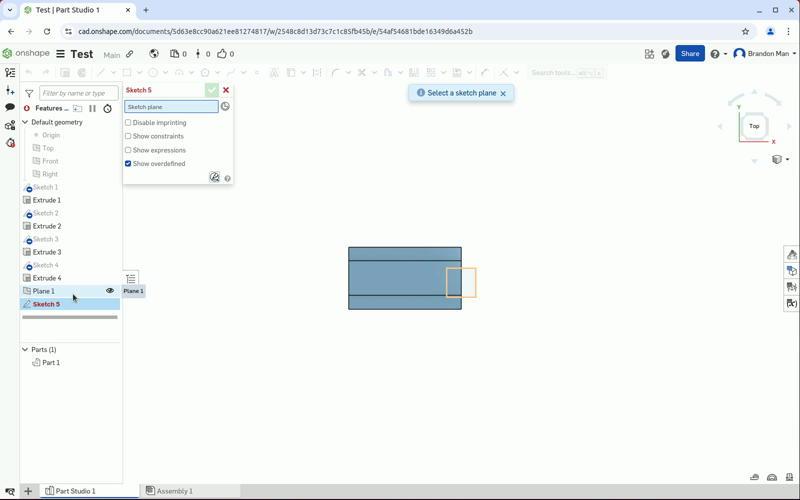
click(73, 293)
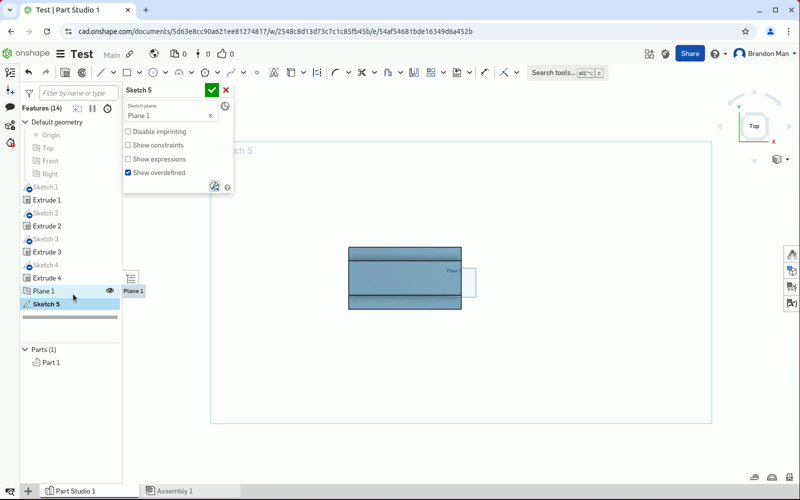
mouse_move(73, 352)
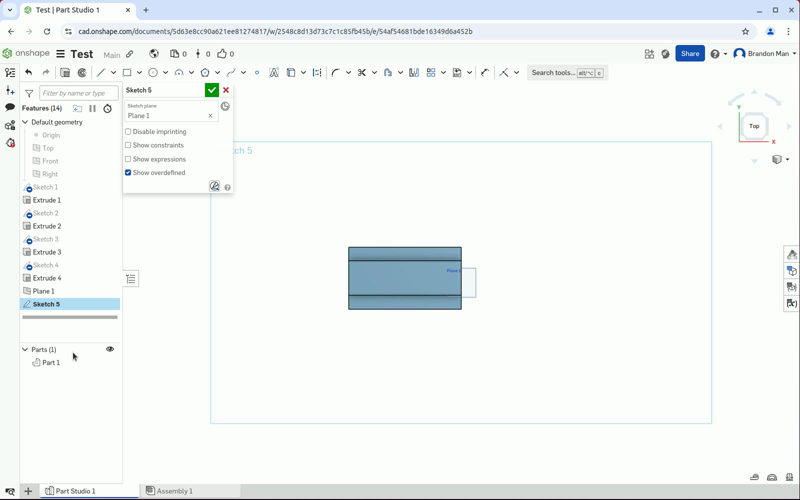
key(y)
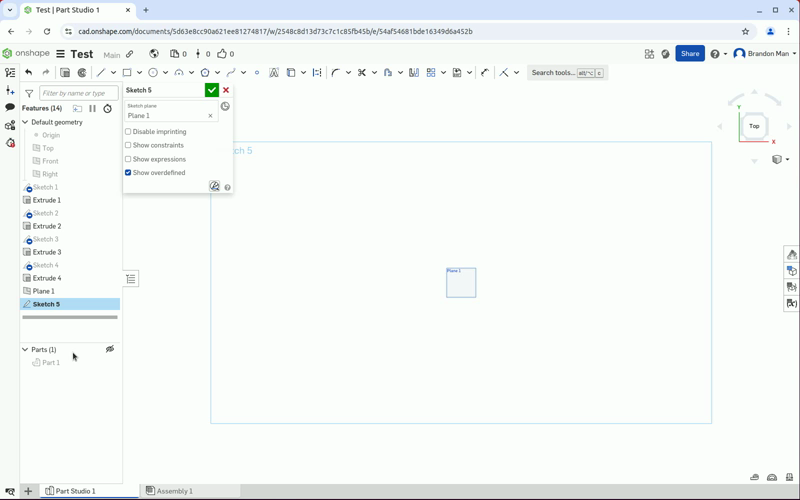
key(c)
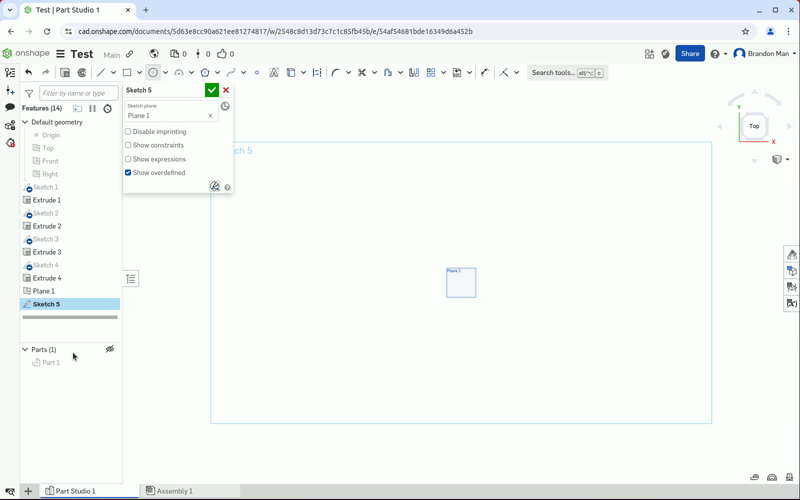
key_down(shift)
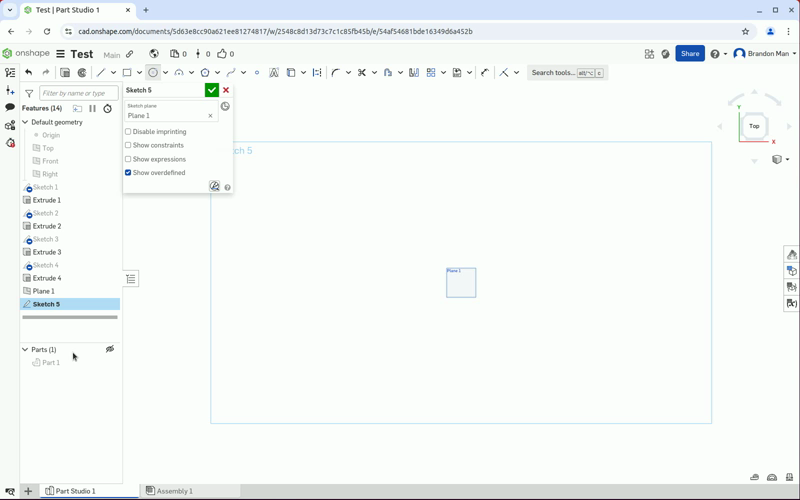
mouse_move(372, 278)
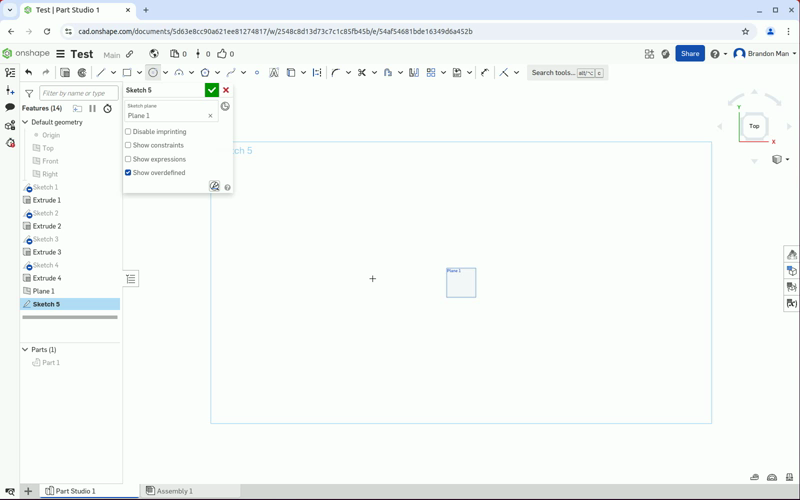
click(372, 278)
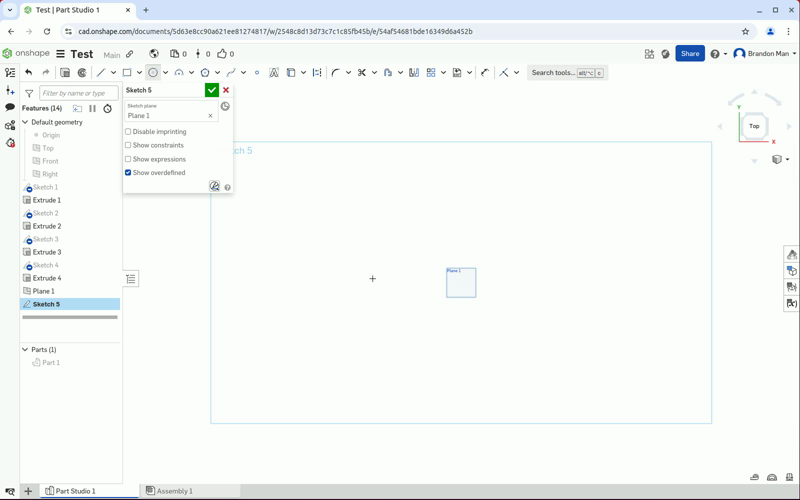
key_up(shift)
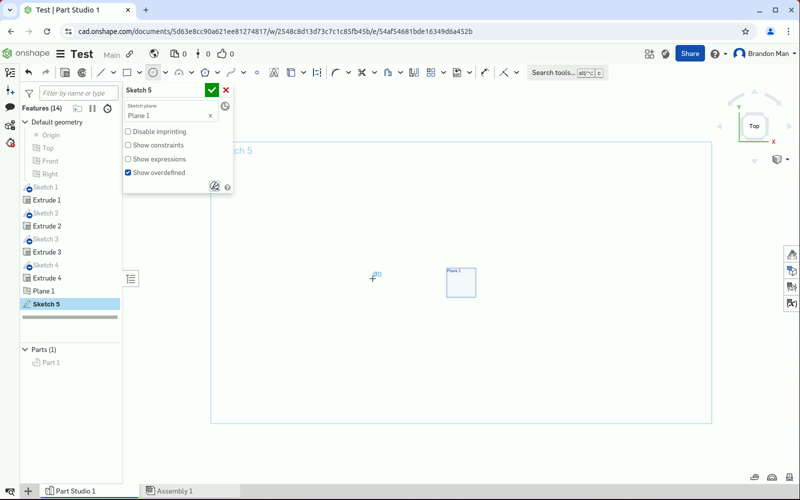
mouse_move(382, 278)
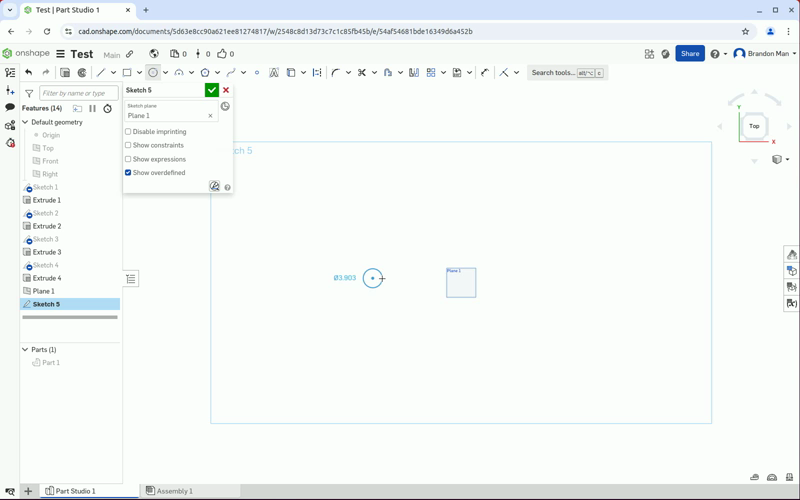
click(382, 278)
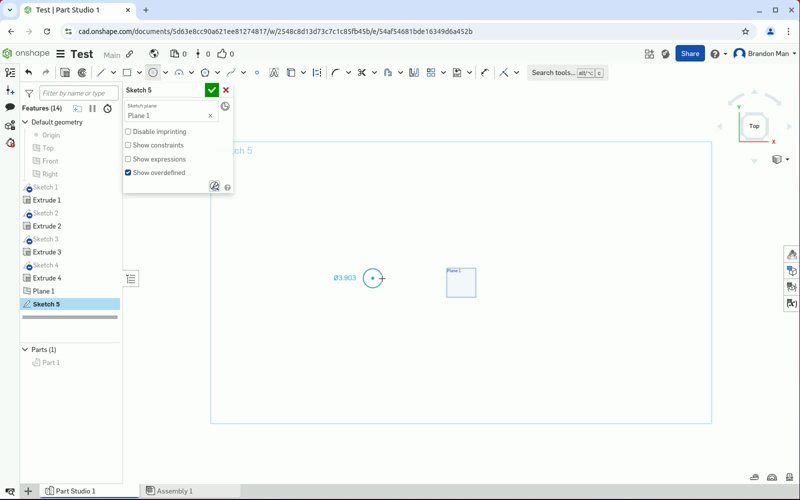
key(esc)
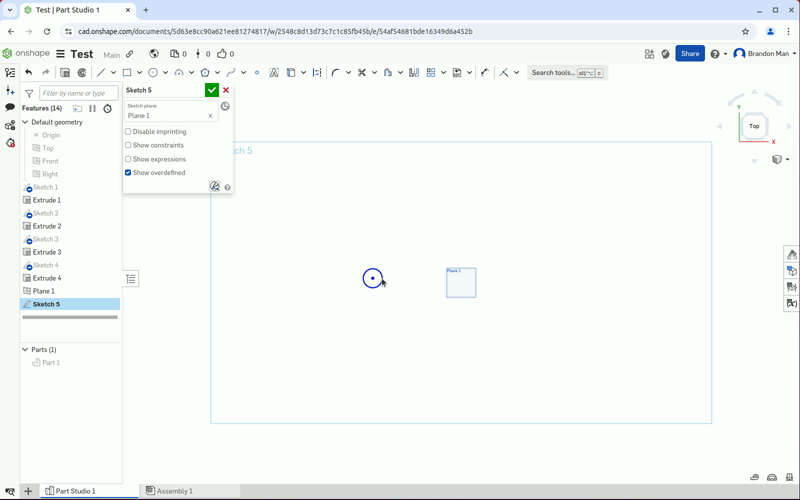
mouse_move(375, 279)
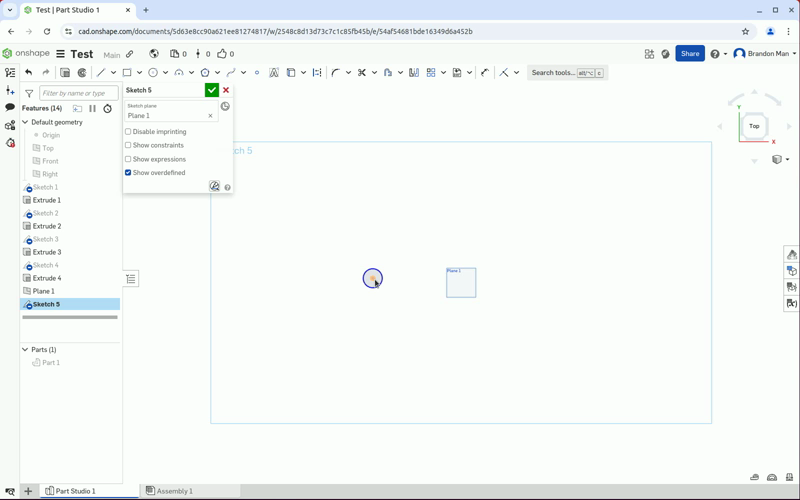
scroll(6)
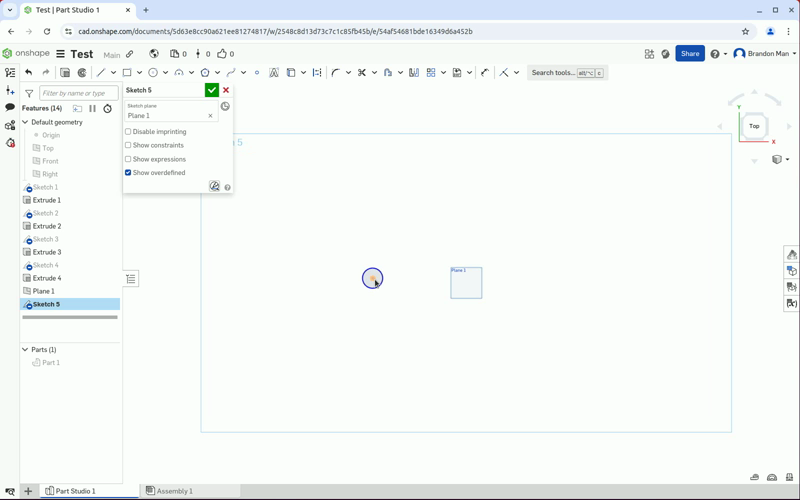
scroll(6)
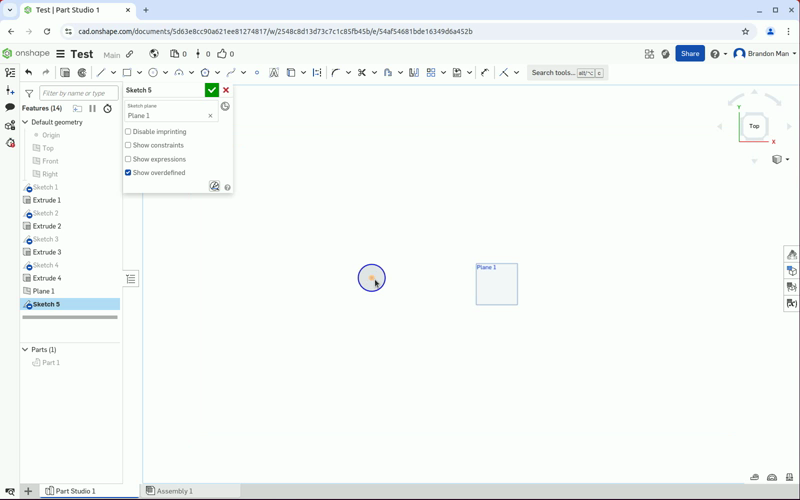
scroll(6)
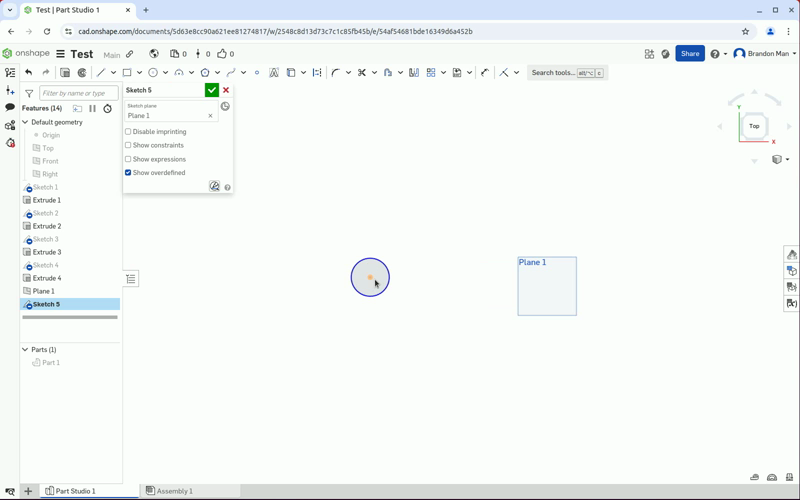
scroll(6)
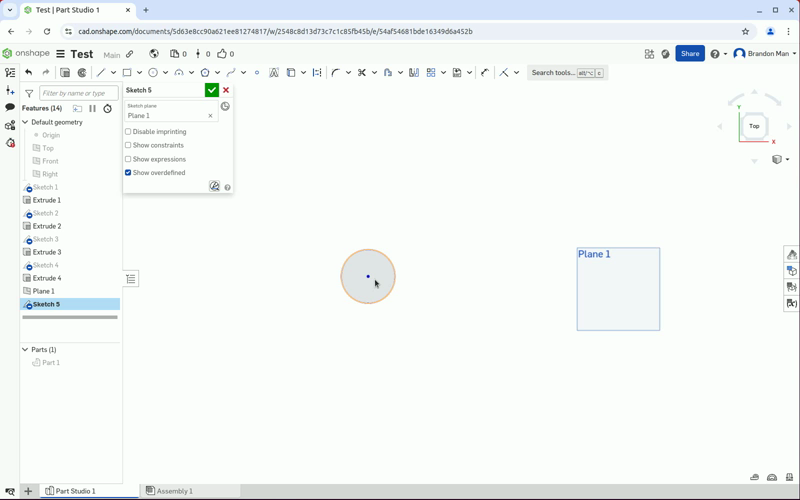
scroll(6)
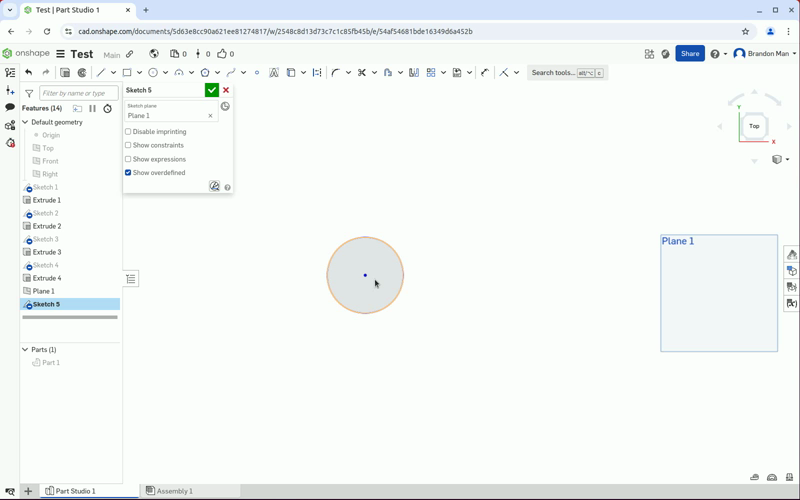
scroll(6)
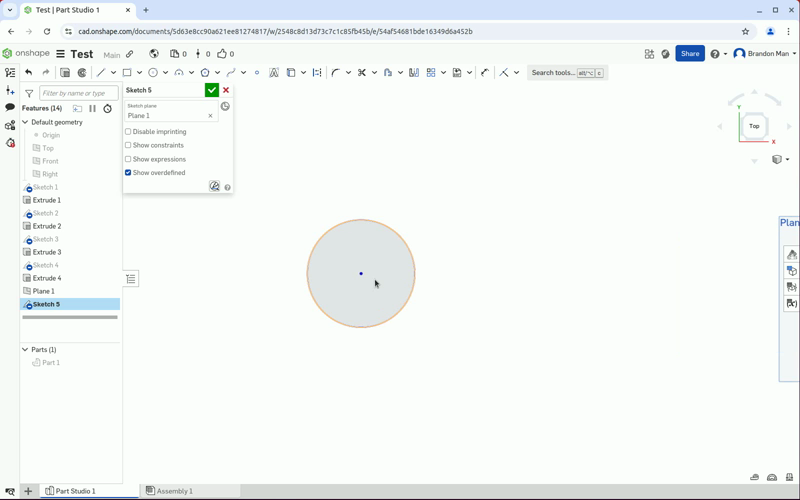
scroll(6)
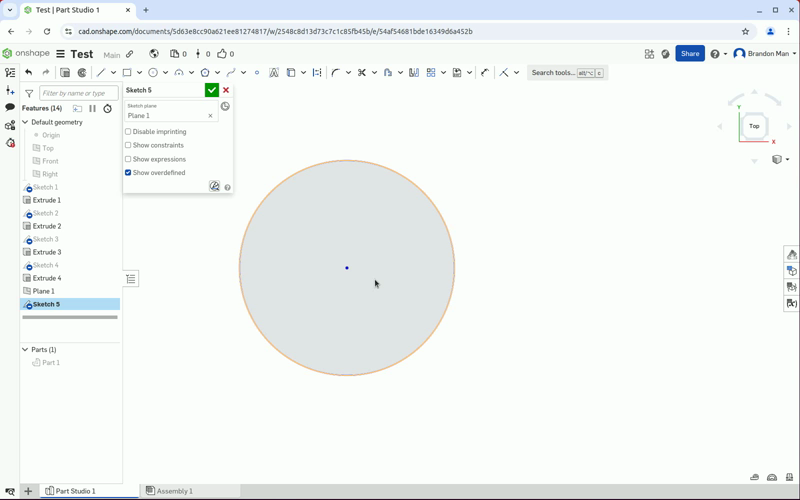
click(375, 279)
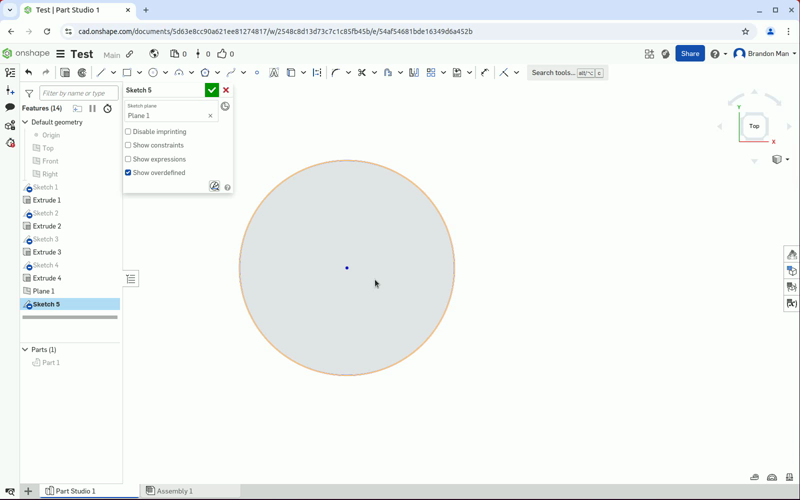
scroll(-6)
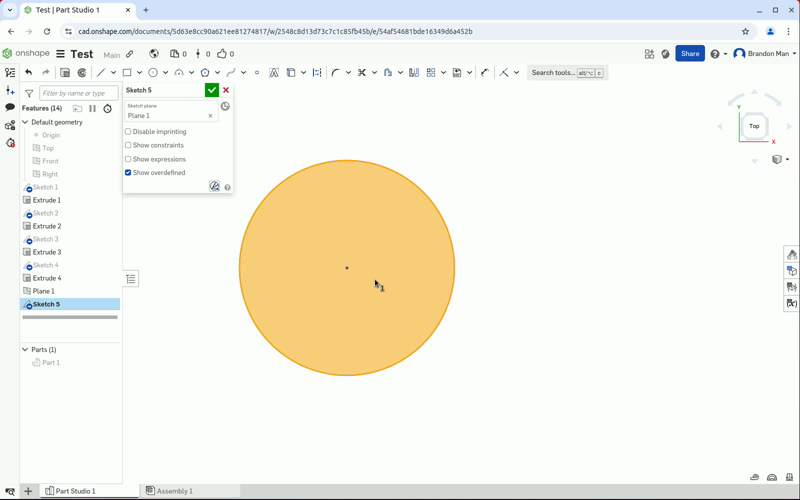
scroll(-6)
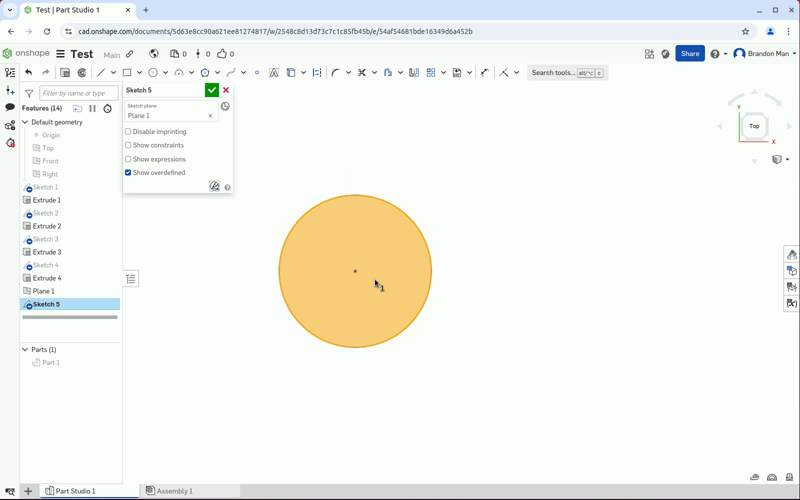
scroll(-6)
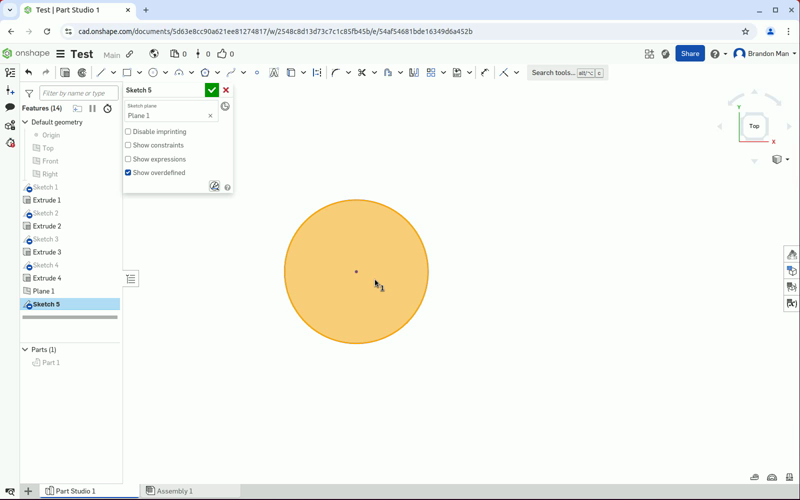
scroll(-6)
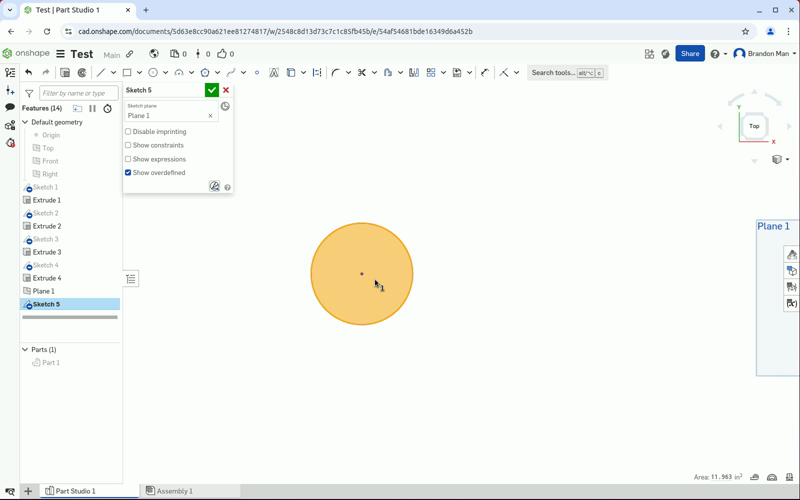
scroll(-6)
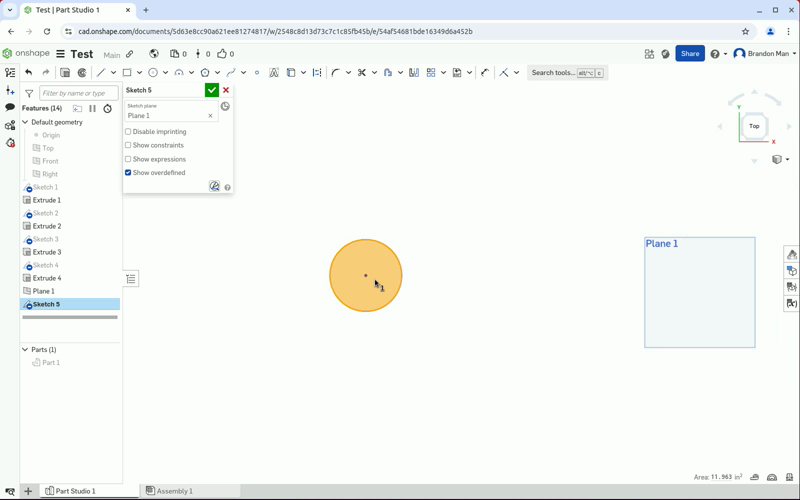
scroll(-6)
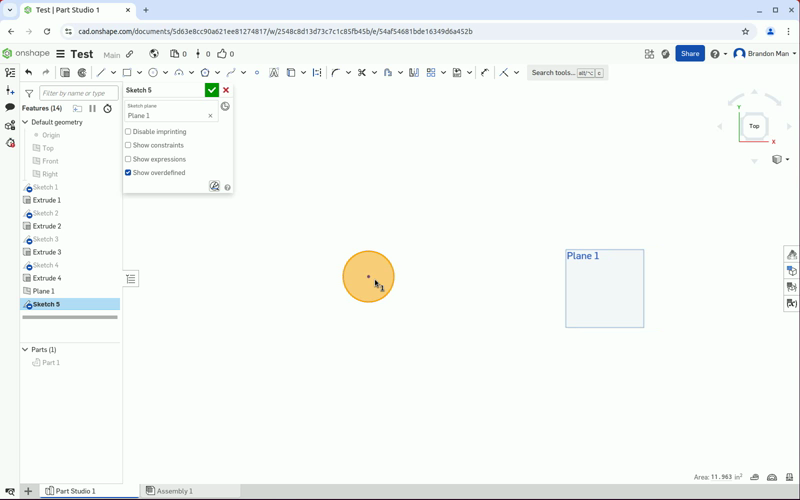
scroll(-6)
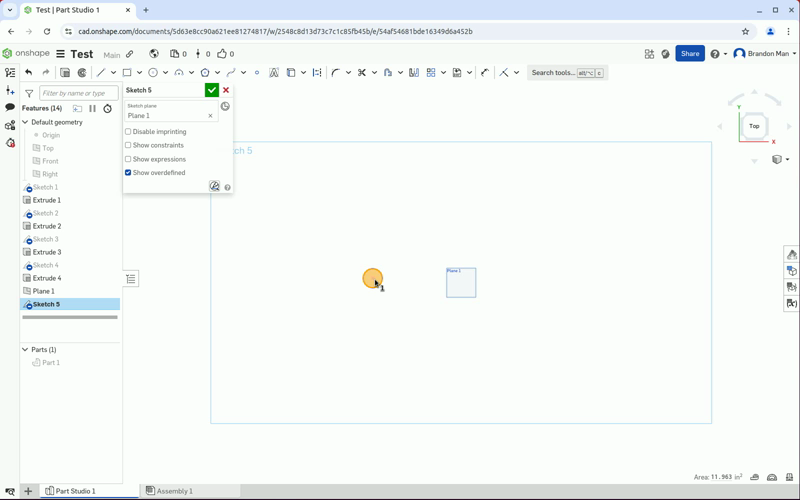
mouse_move(73, 352)
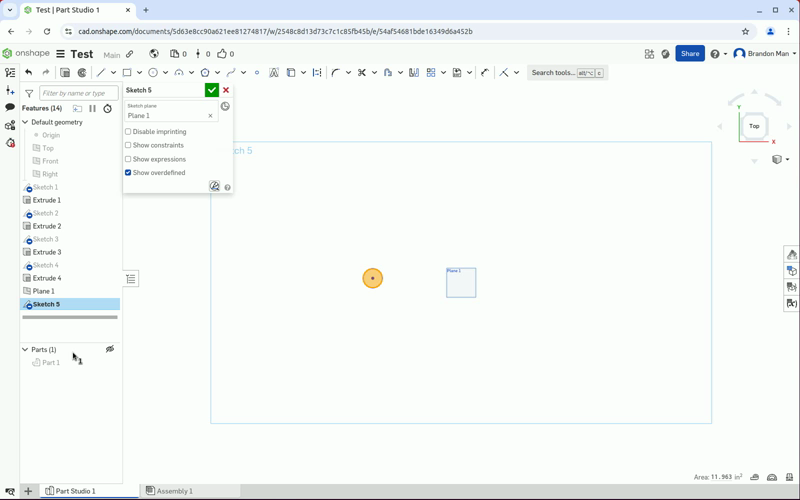
key(shift+y)
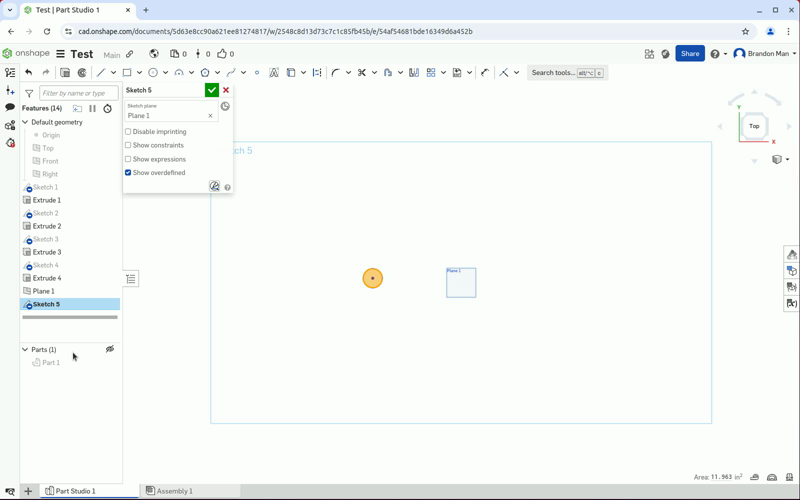
key(shift+e)
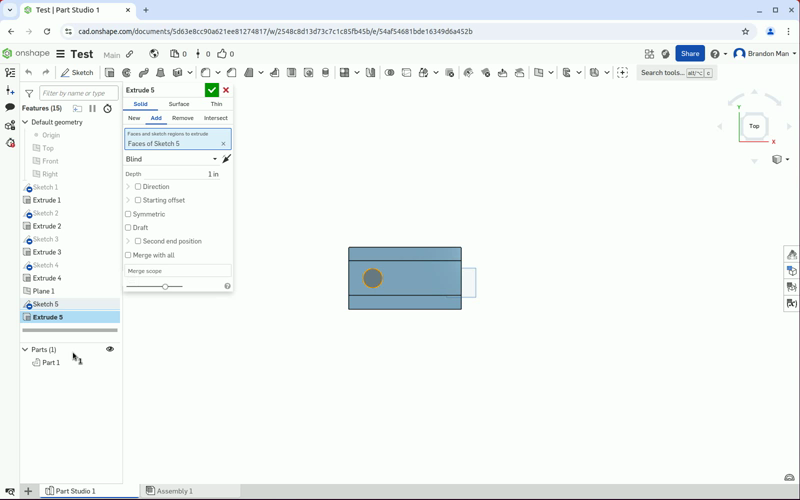
mouse_move(143, 106)
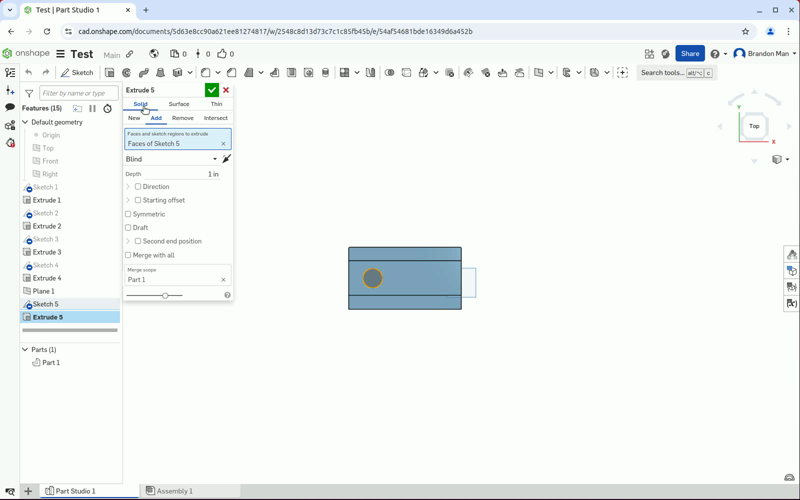
click(143, 106)
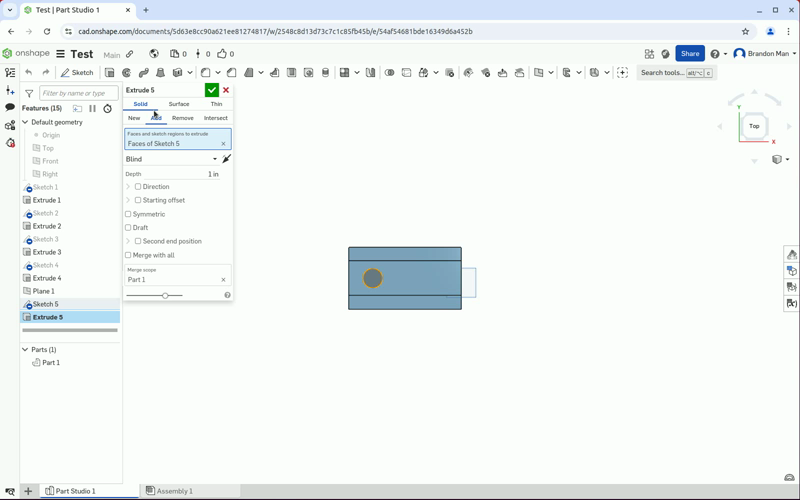
mouse_move(186, 120)
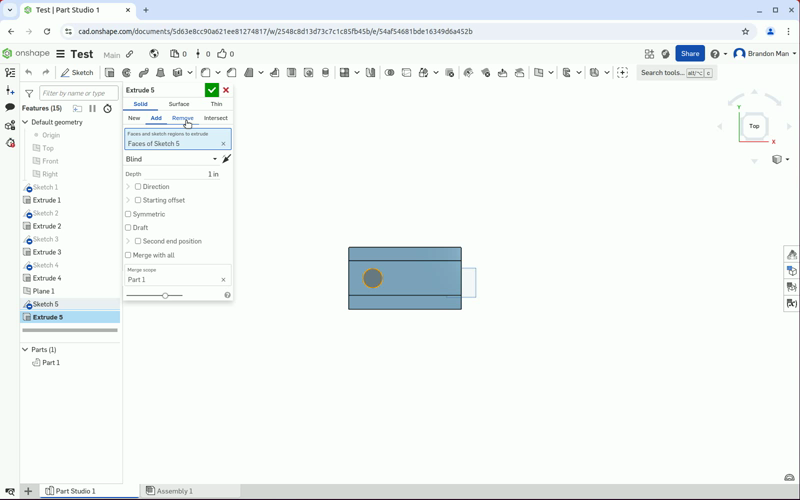
click(186, 120)
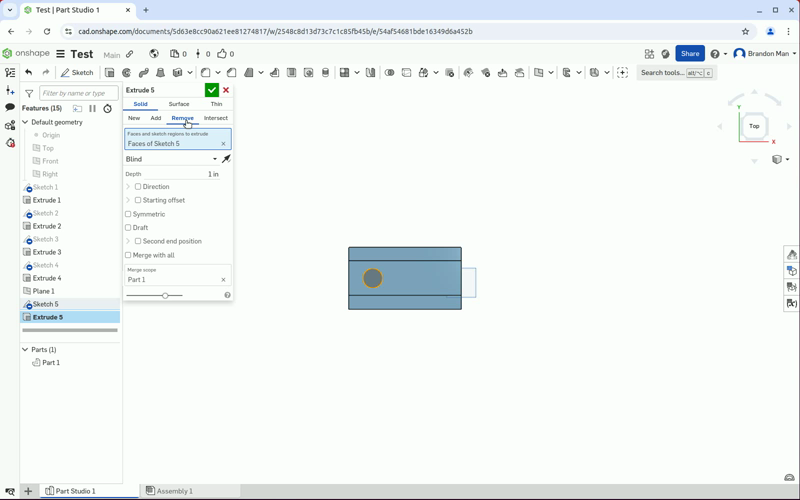
key(tab, 4)
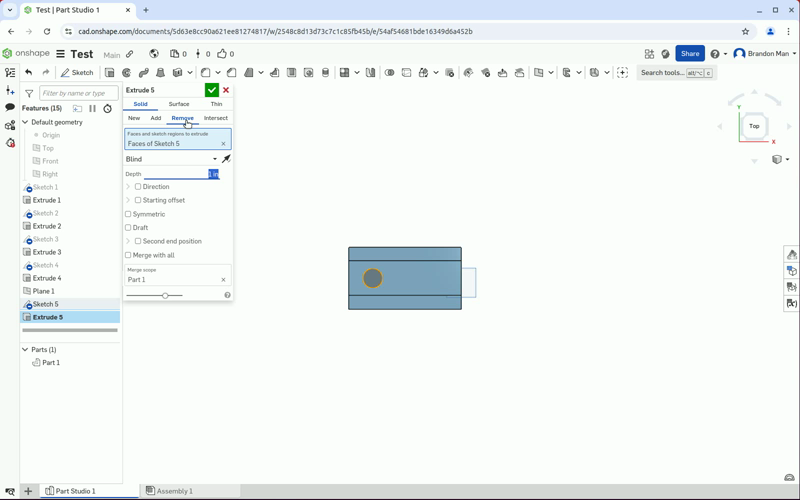
text(6.258)
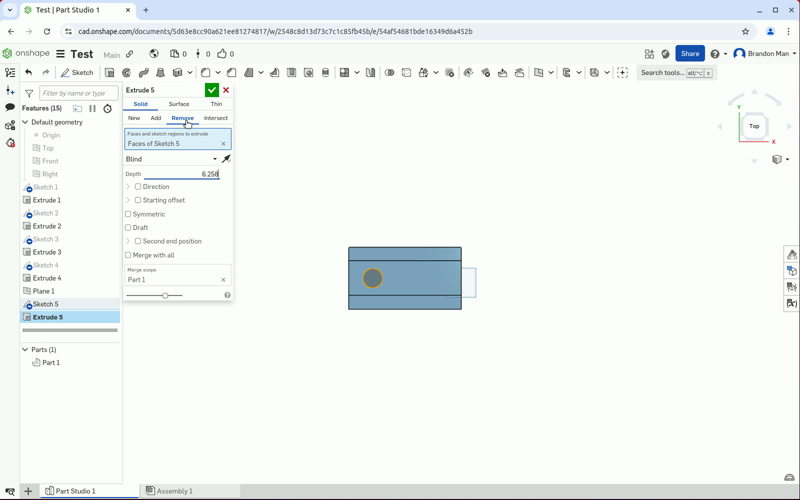
key(tab, 6)
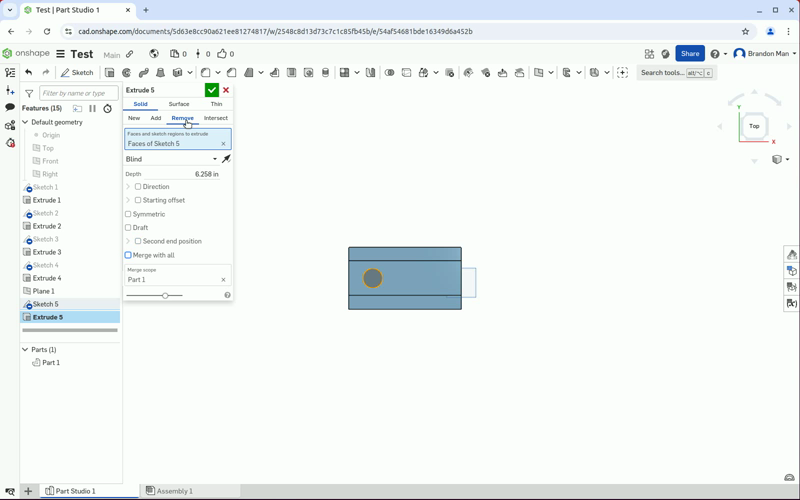
key(space)
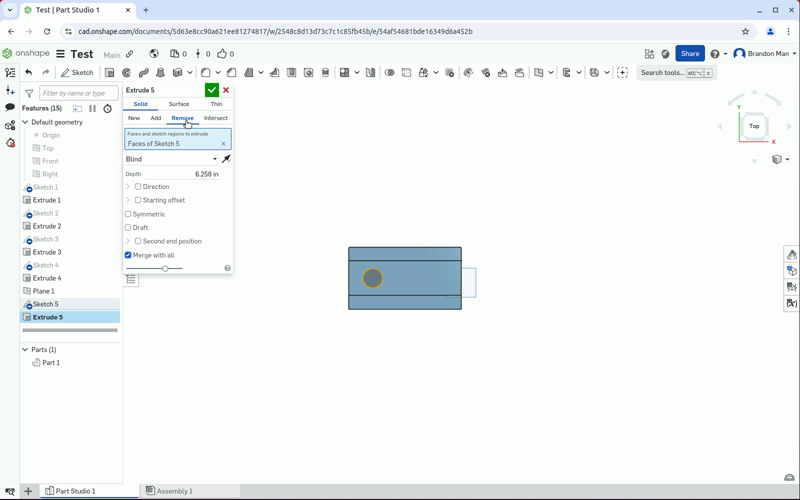
key(enter)
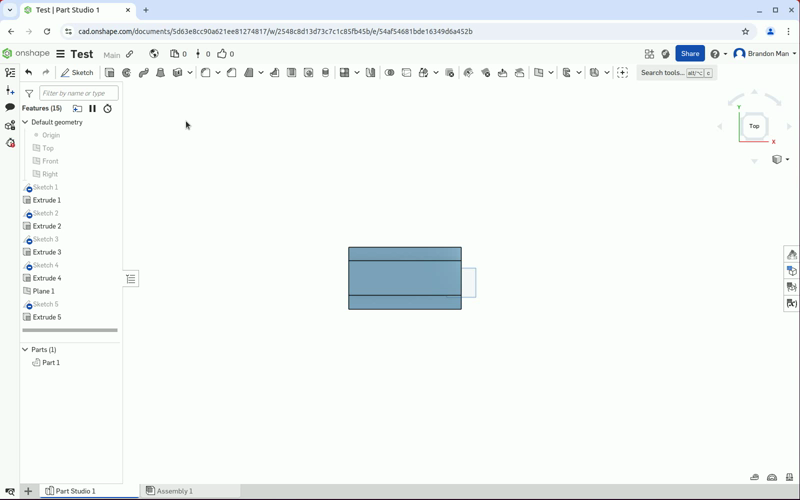
key(shift+h)
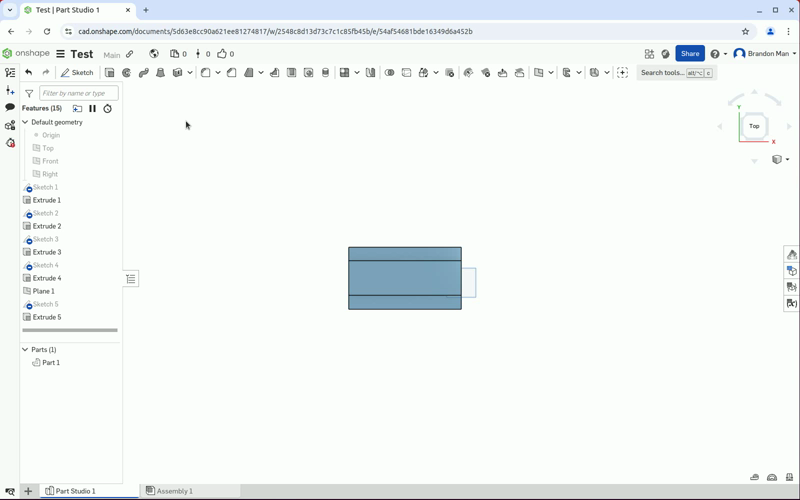
key(shift+h)
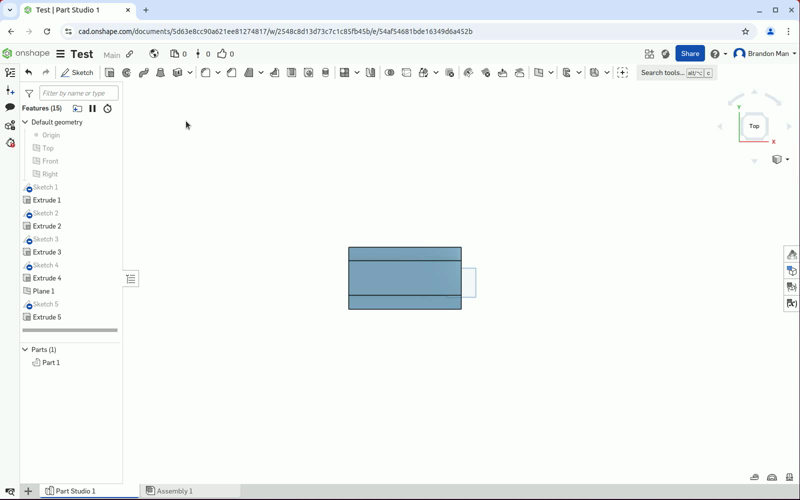
mouse_move(73, 189)
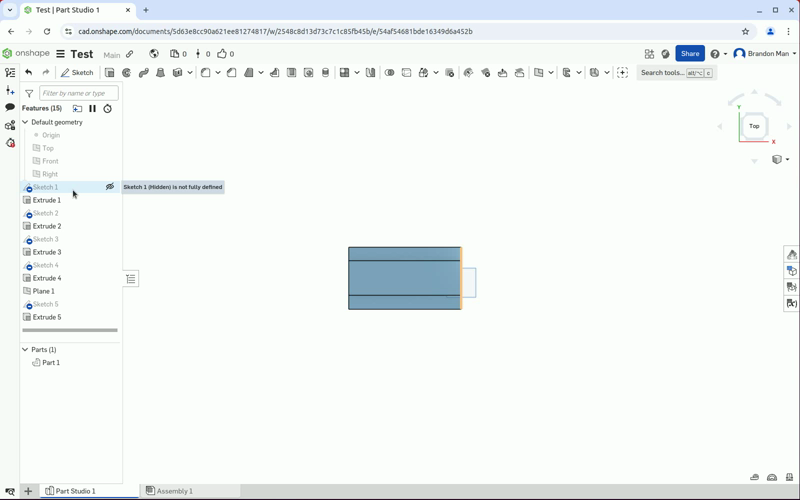
click(73, 189)
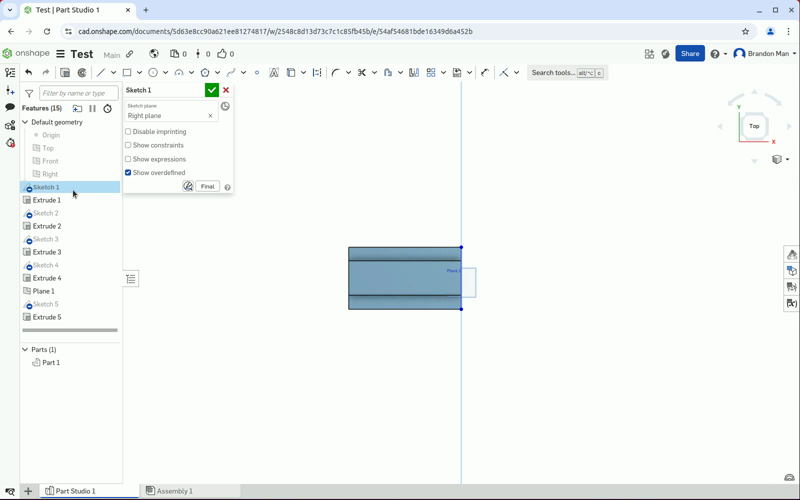
mouse_move(229, 92)
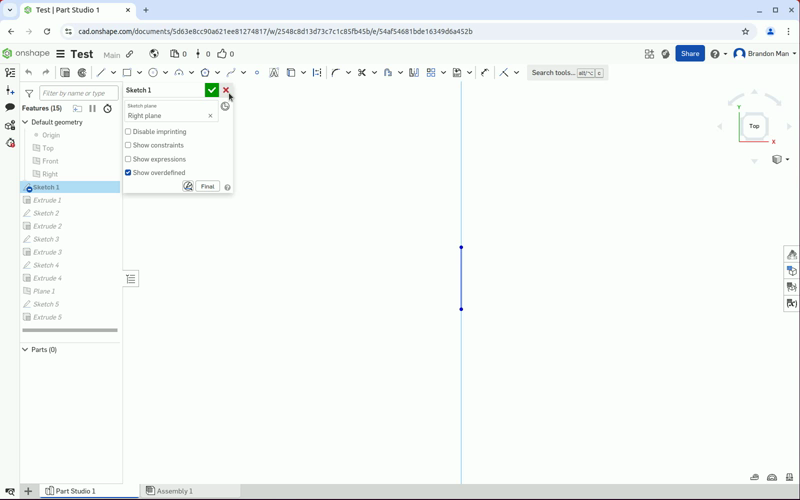
click(229, 92)
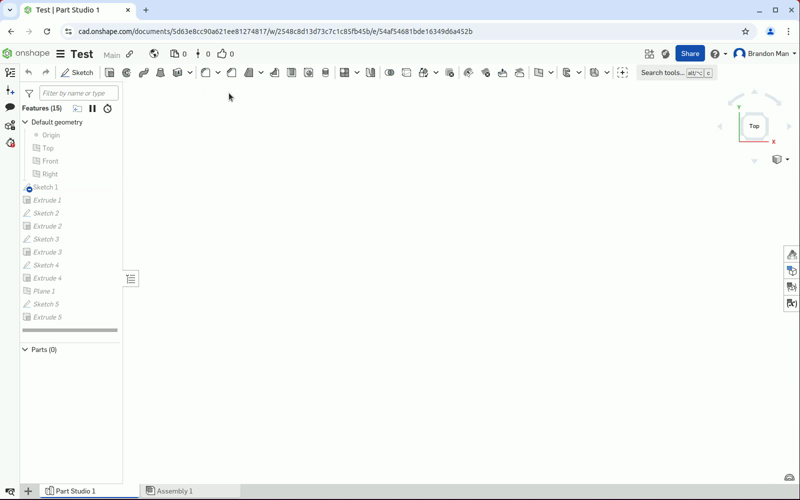
key(shift+s)
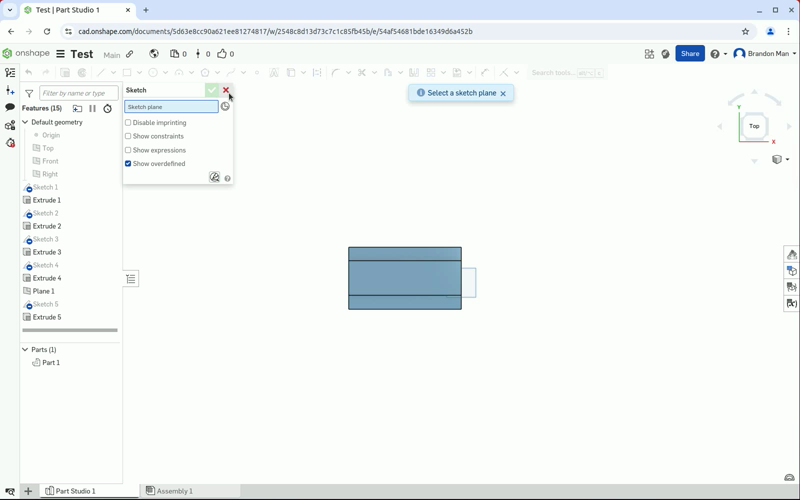
mouse_move(73, 293)
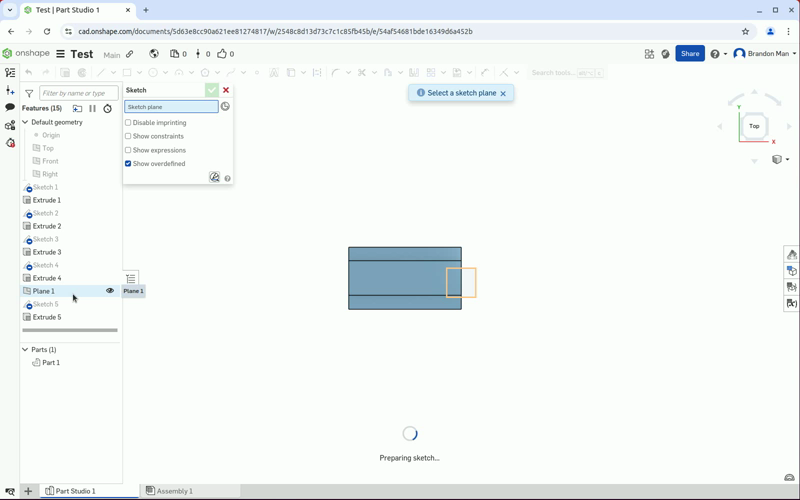
click(73, 293)
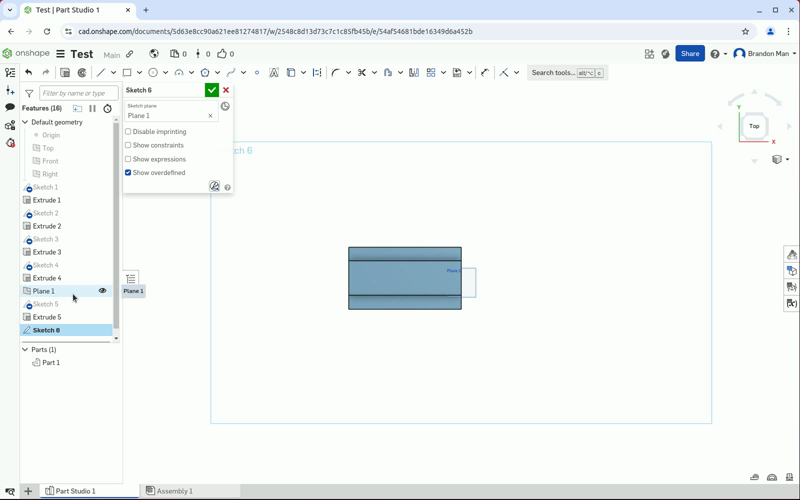
mouse_move(73, 352)
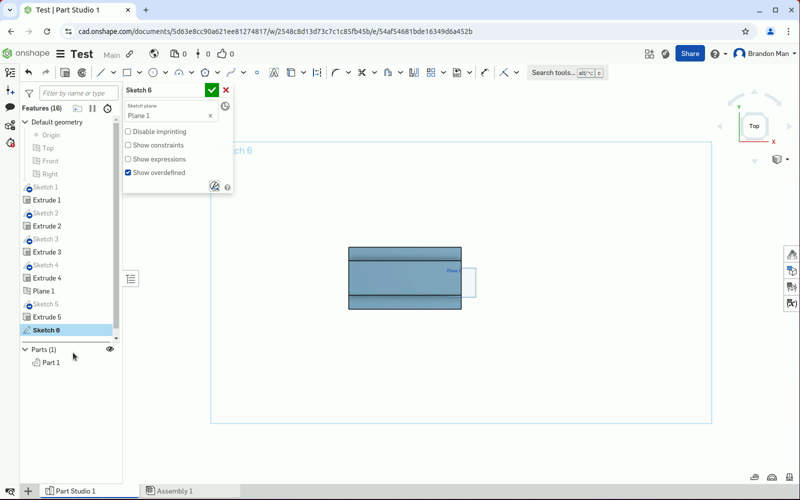
key(y)
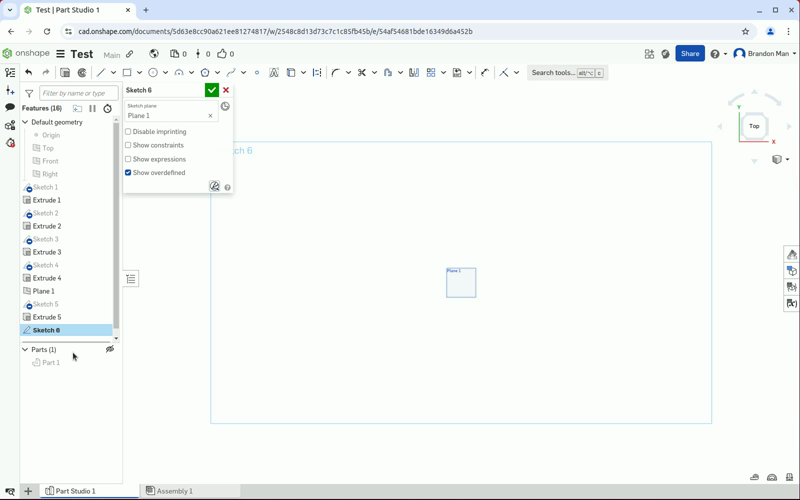
key(c)
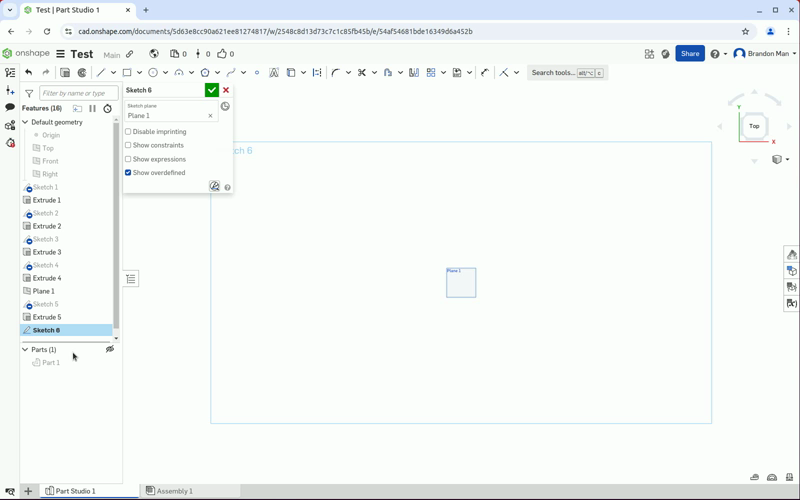
key_down(shift)
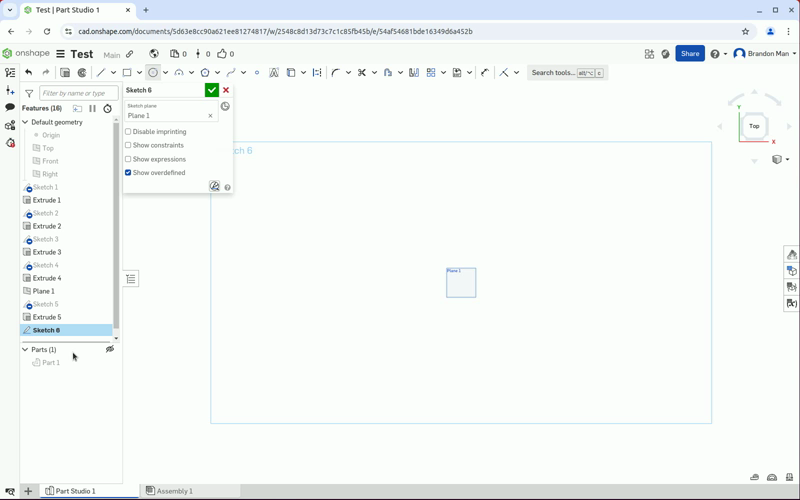
mouse_move(437, 278)
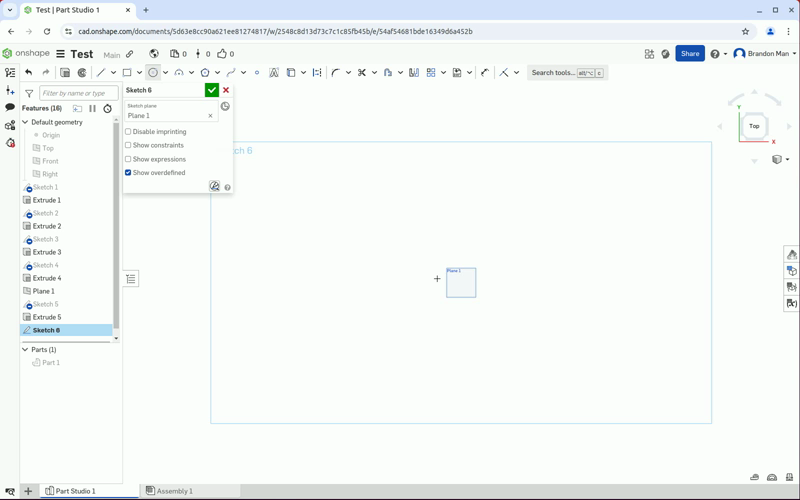
click(437, 278)
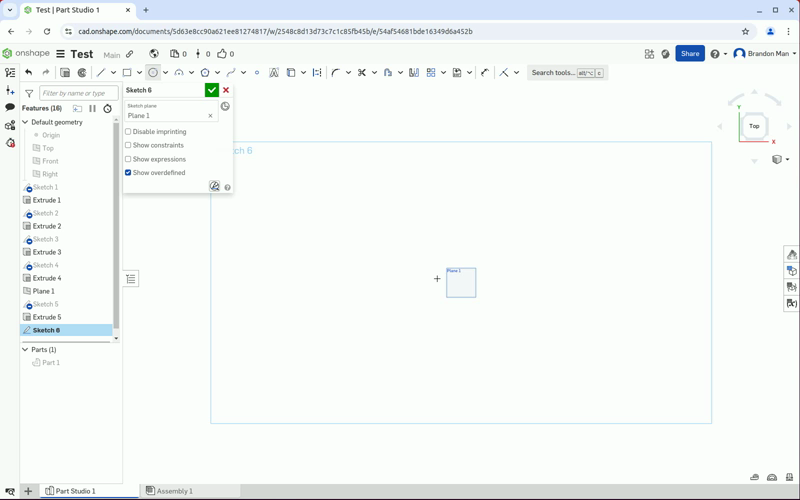
key_up(shift)
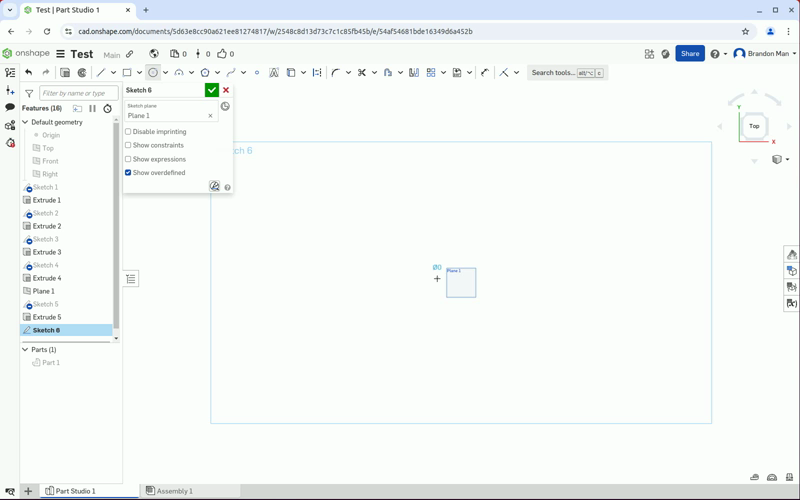
mouse_move(446, 278)
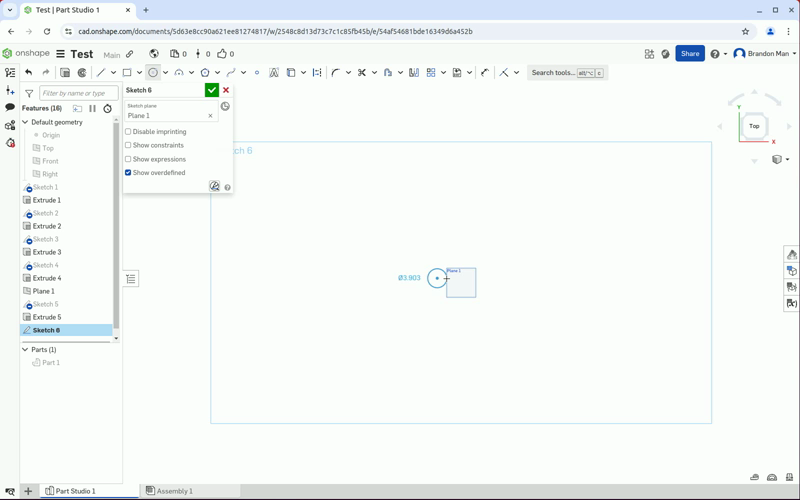
click(446, 278)
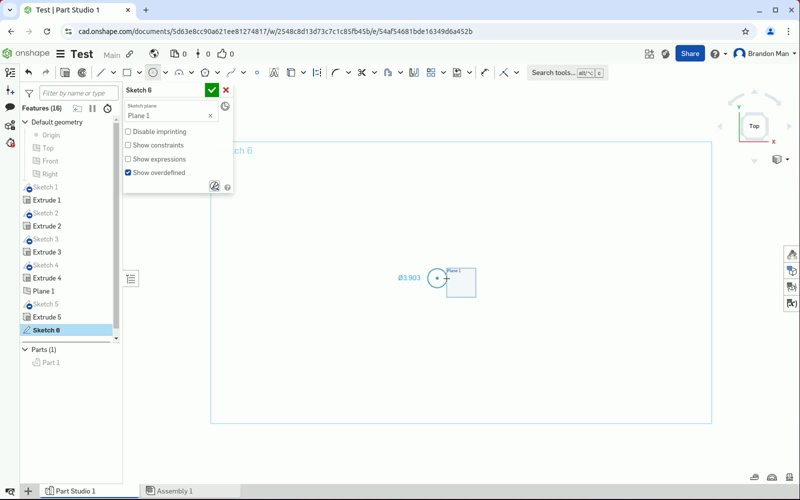
key(esc)
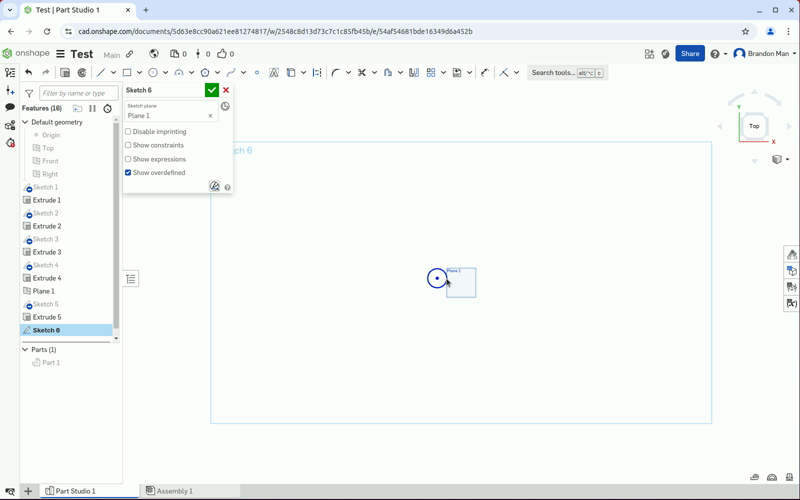
mouse_move(442, 273)
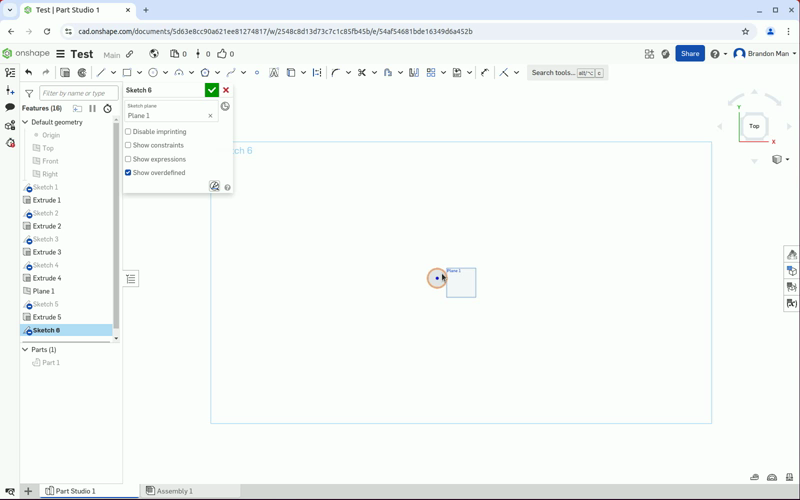
scroll(6)
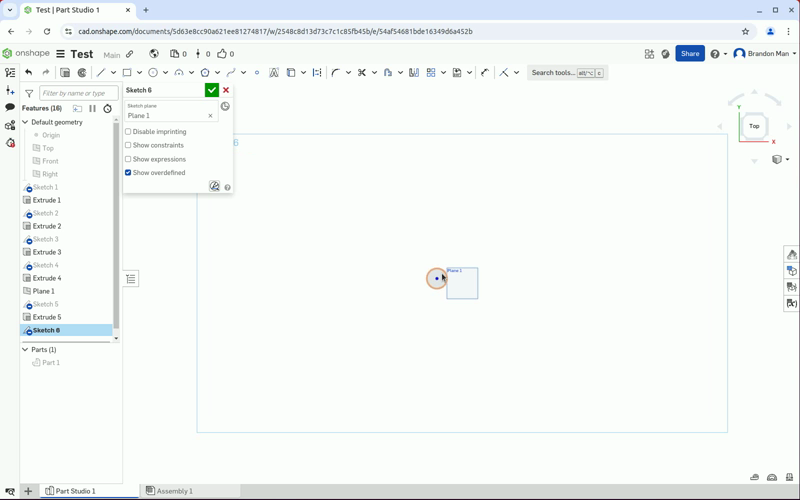
scroll(6)
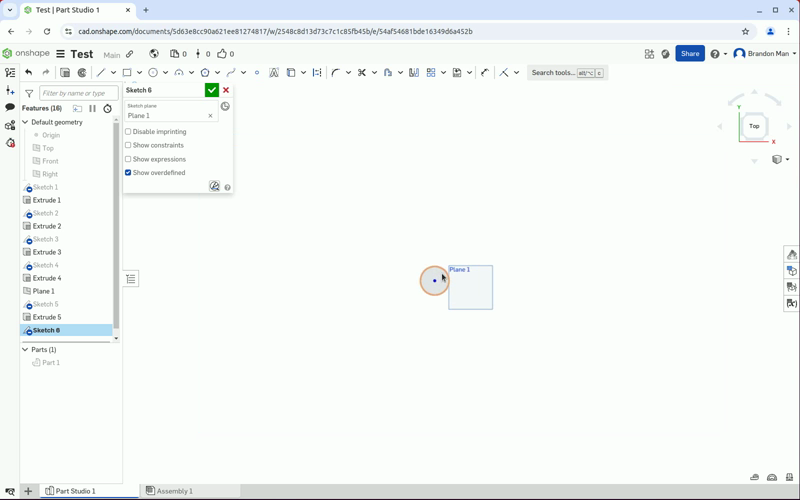
scroll(6)
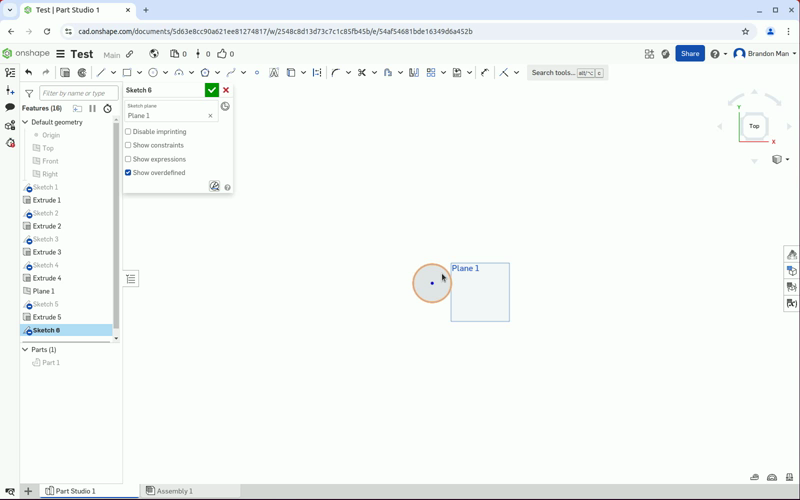
scroll(6)
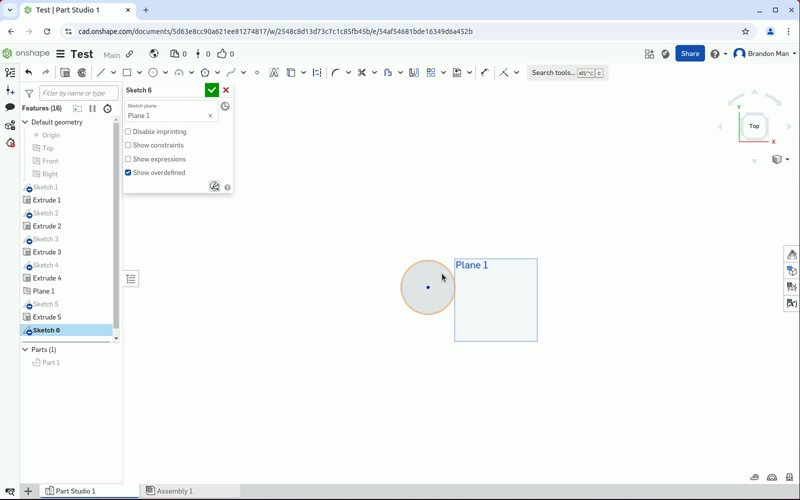
scroll(6)
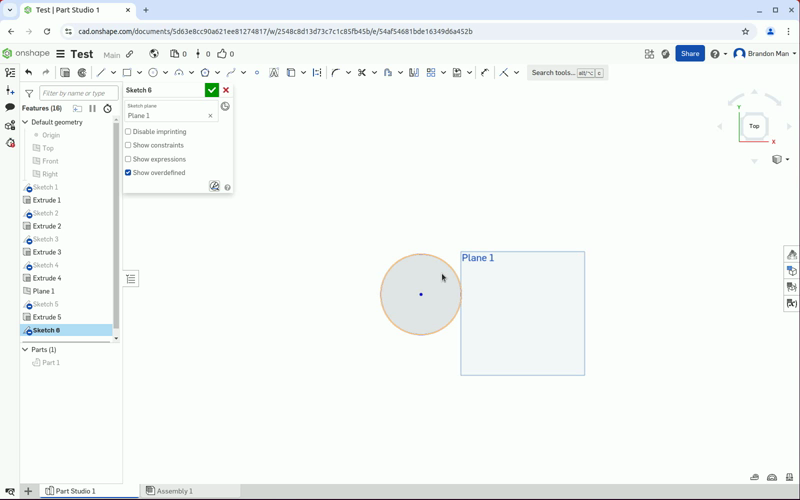
scroll(6)
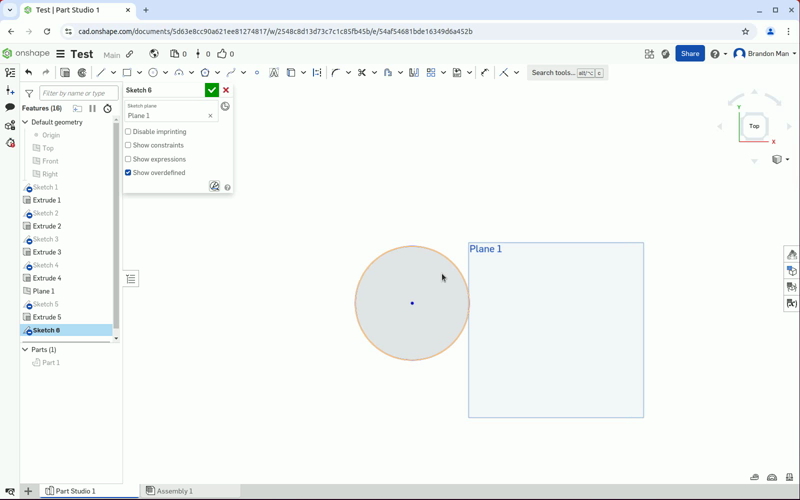
scroll(6)
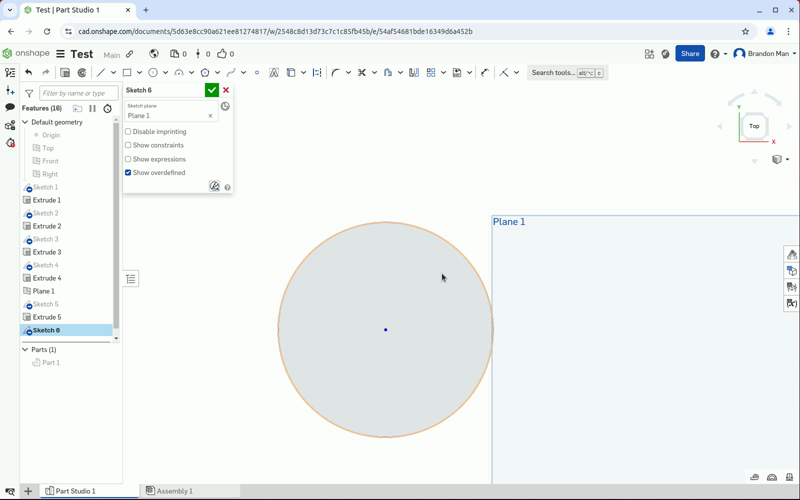
click(442, 273)
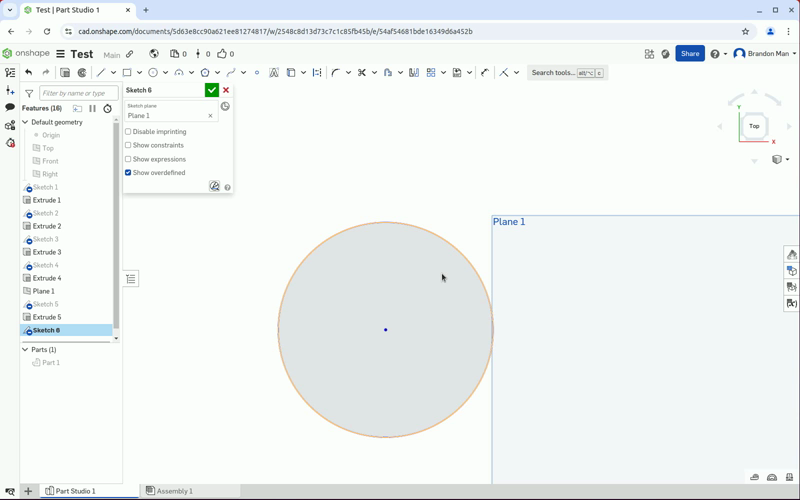
scroll(-6)
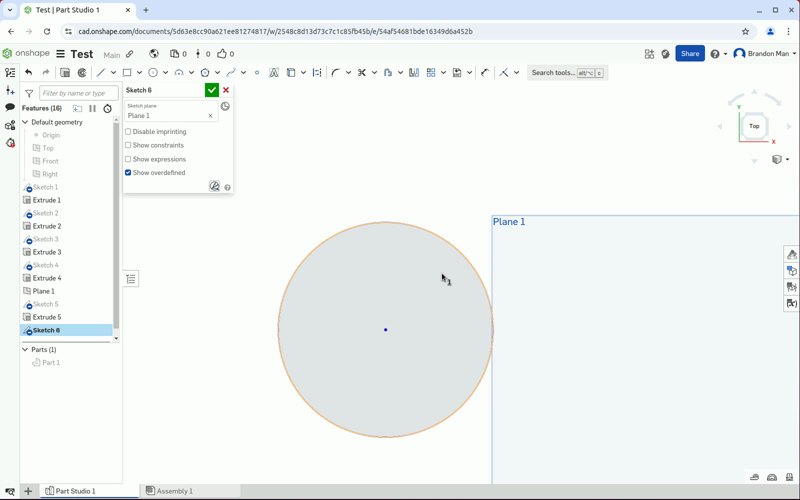
scroll(-6)
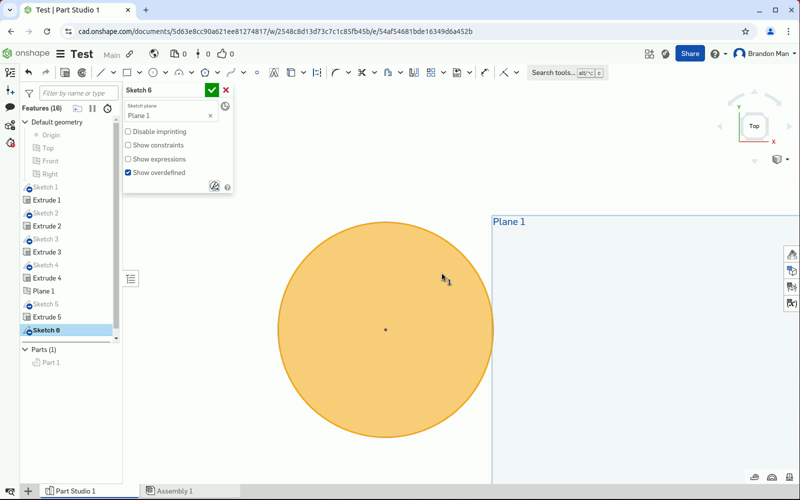
scroll(-6)
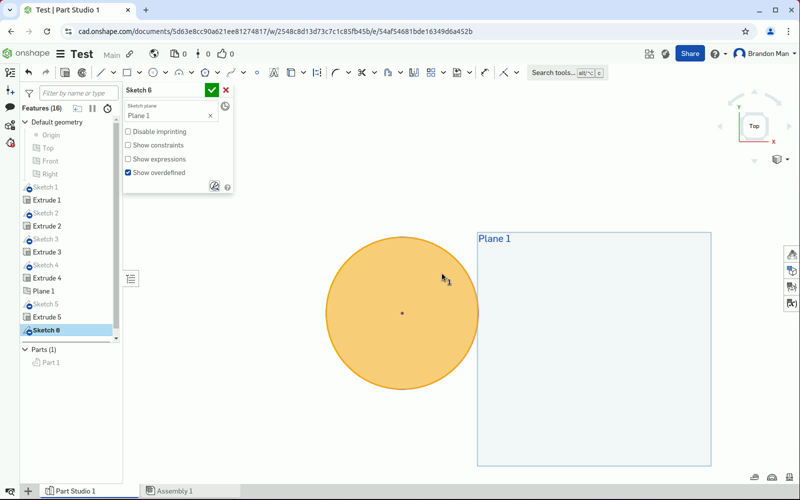
scroll(-6)
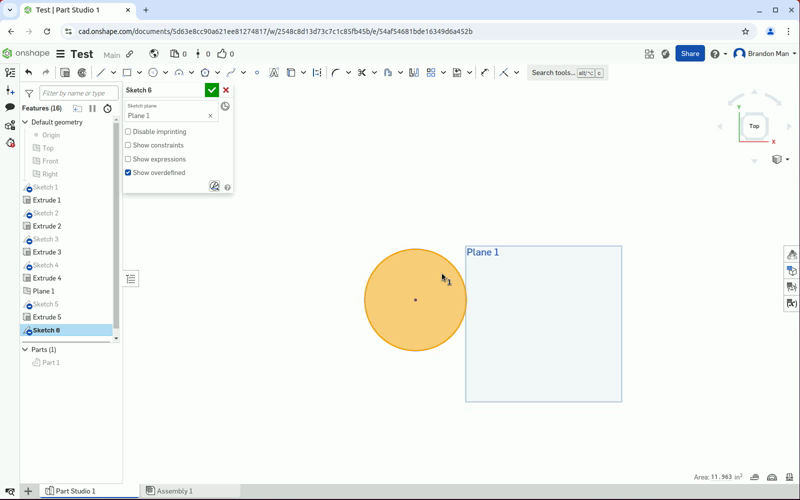
scroll(-6)
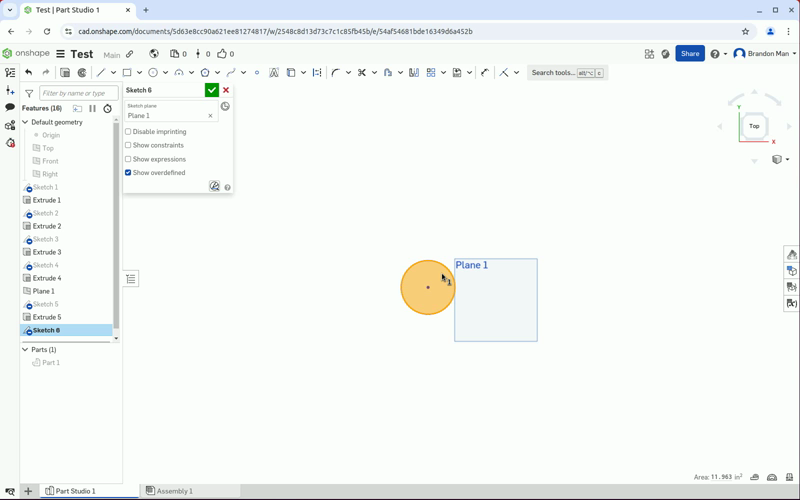
scroll(-6)
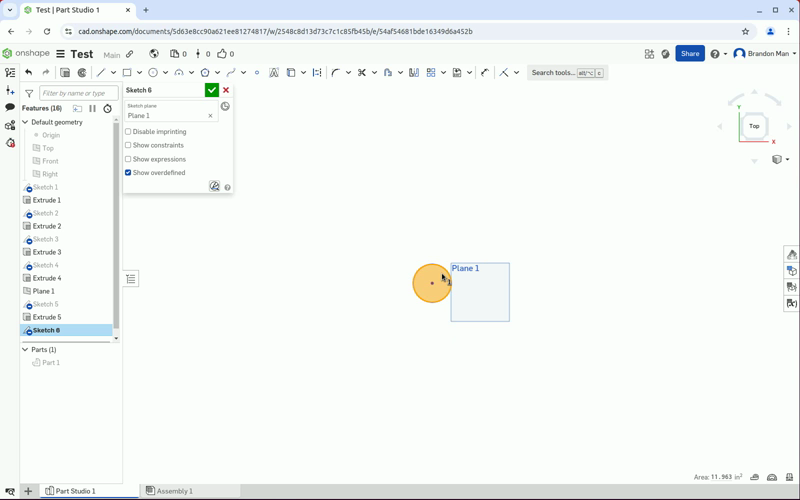
scroll(-6)
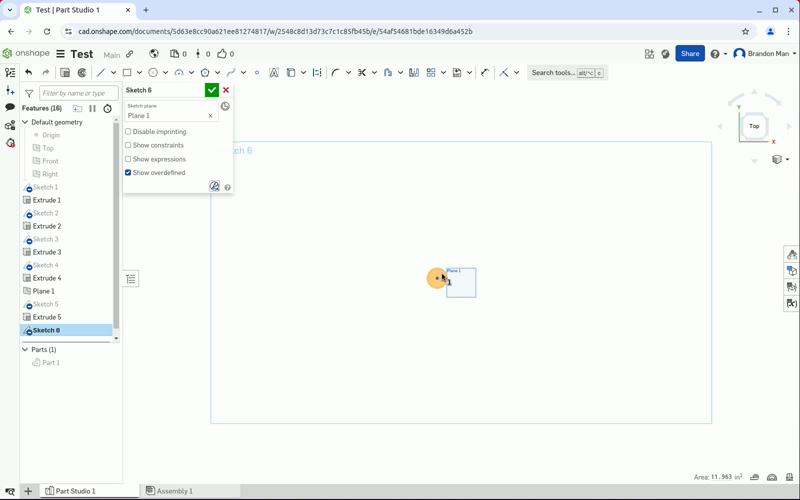
mouse_move(73, 352)
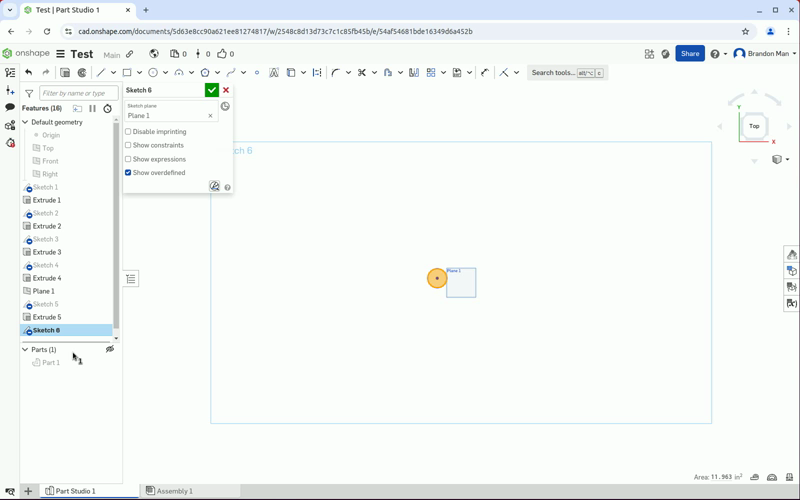
key(shift+y)
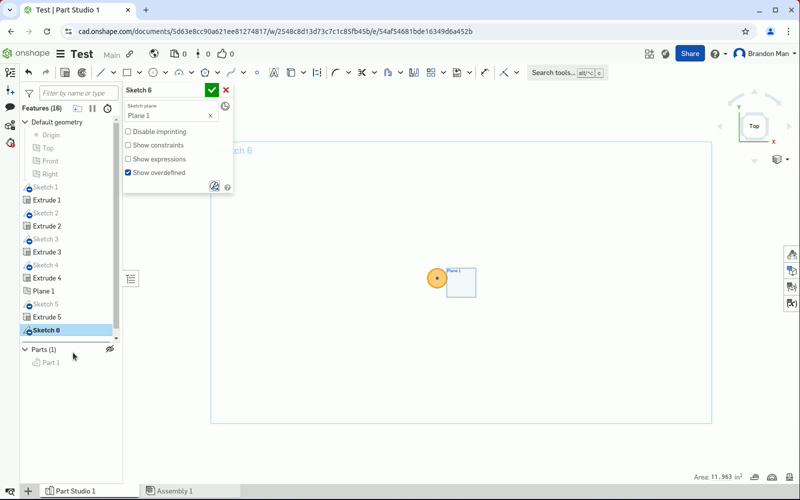
key(shift+e)
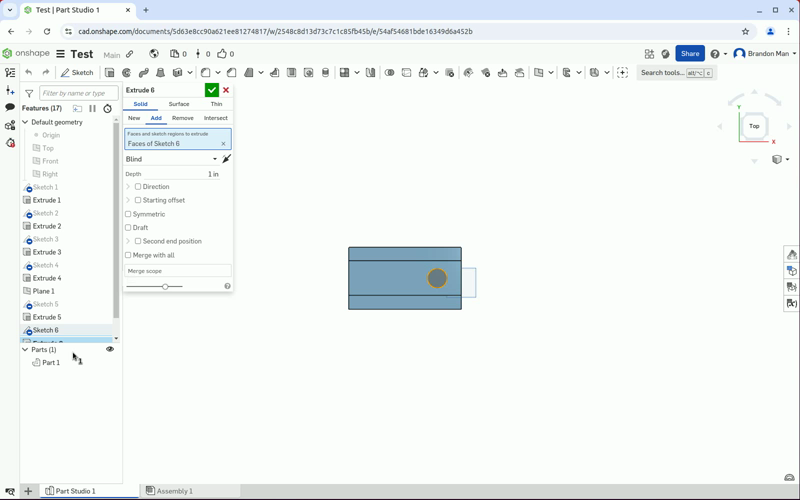
mouse_move(143, 106)
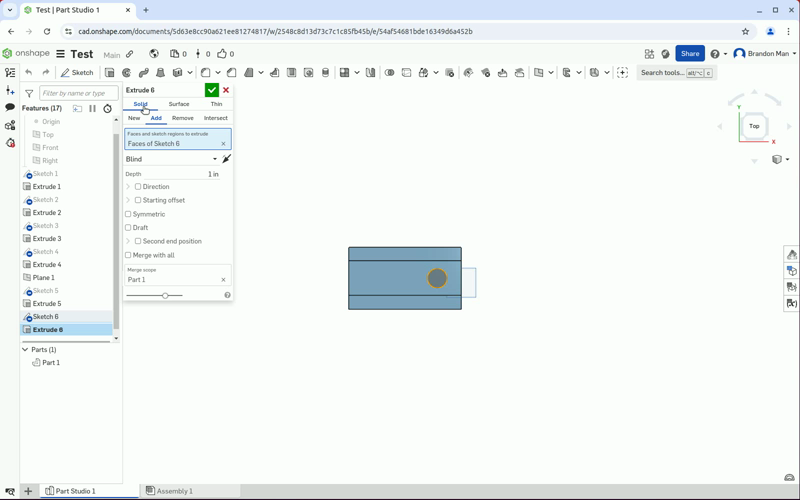
click(143, 106)
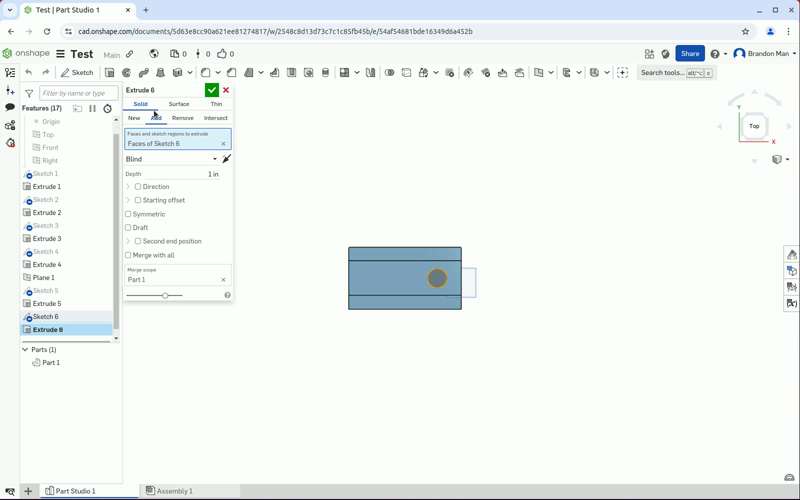
mouse_move(186, 120)
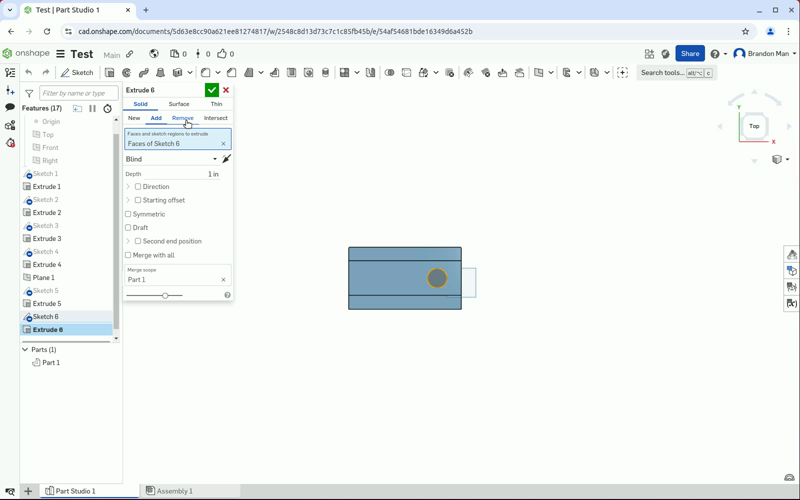
click(186, 120)
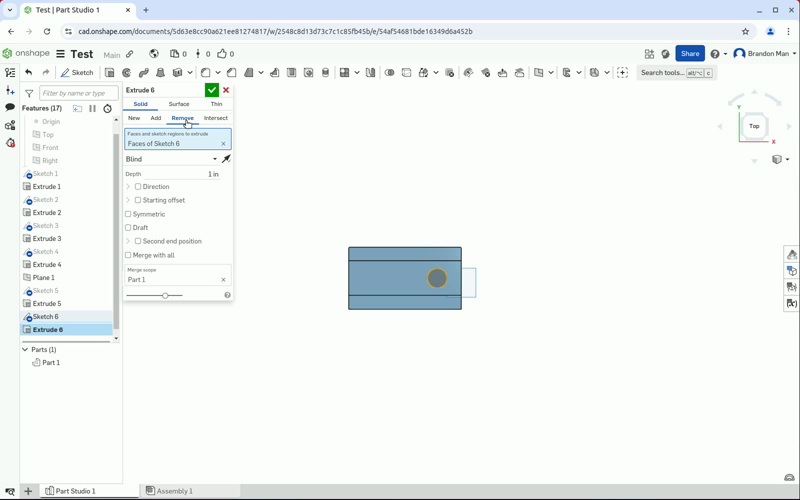
key(tab, 4)
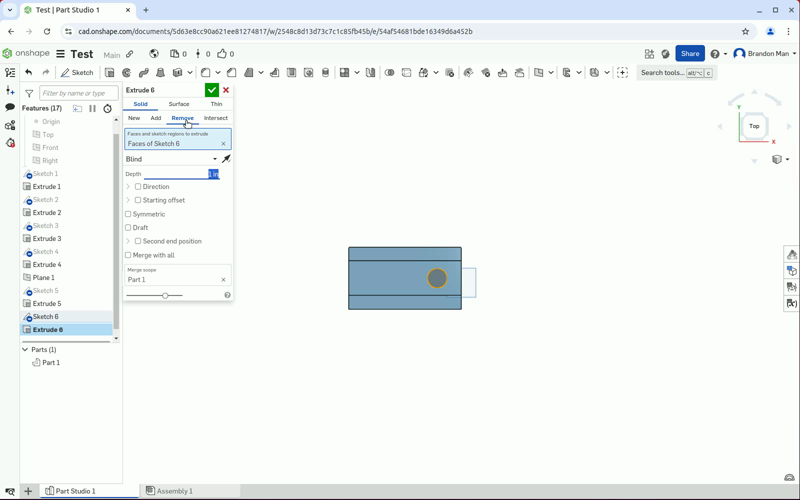
text(6.258)
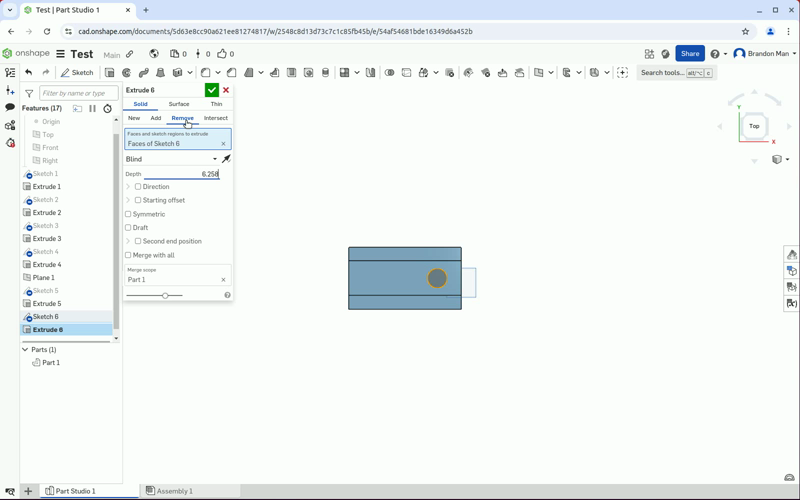
key(tab, 6)
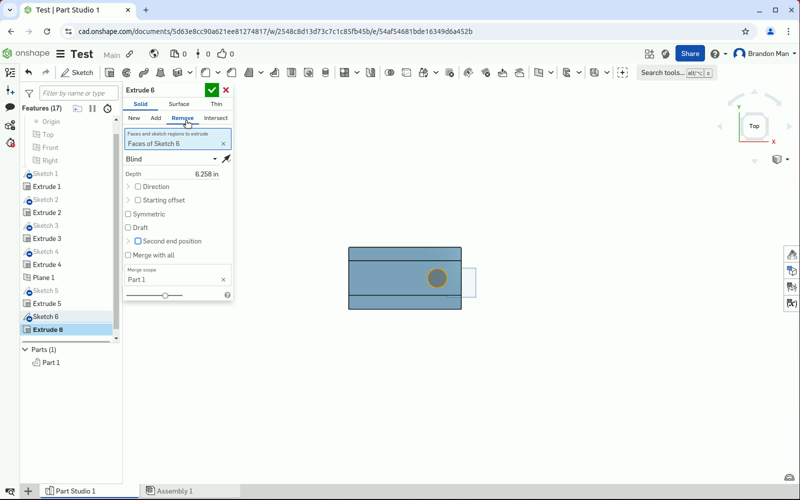
key(space)
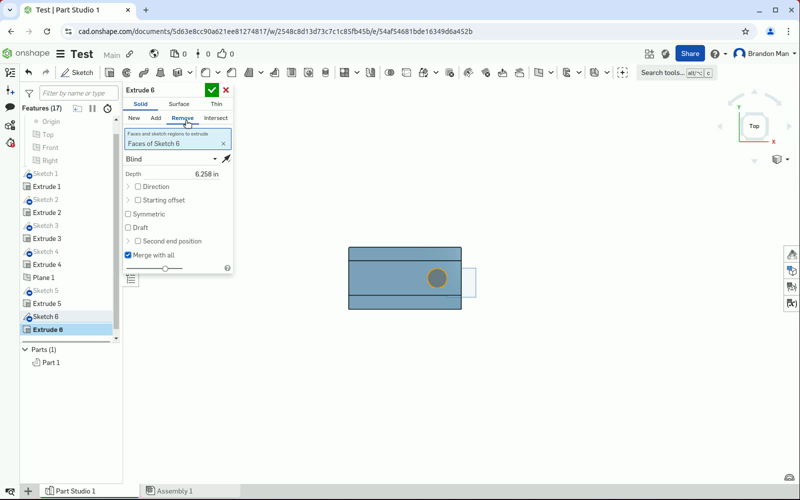
key(enter)
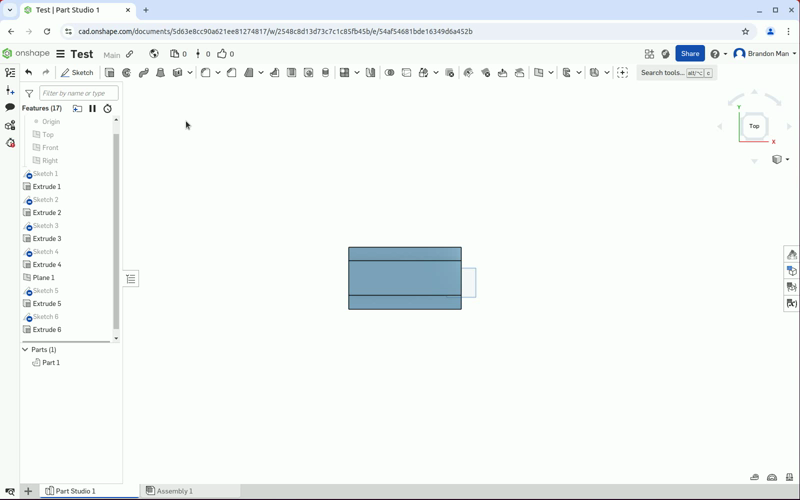
key(shift+h)
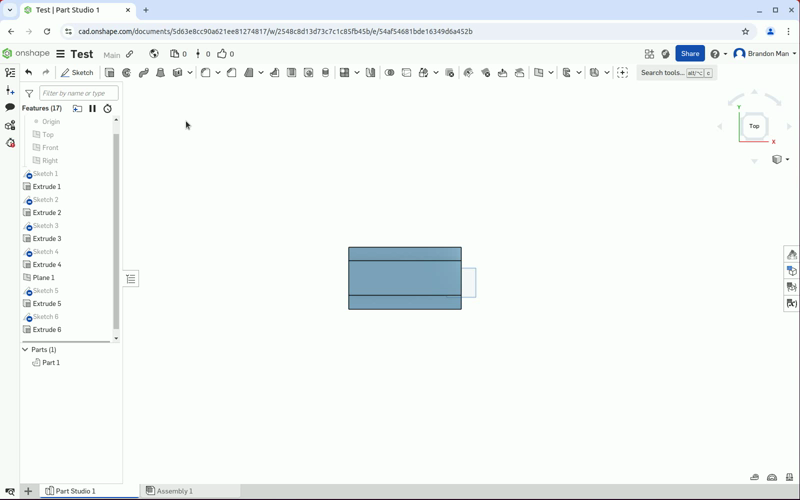
key(shift+h)
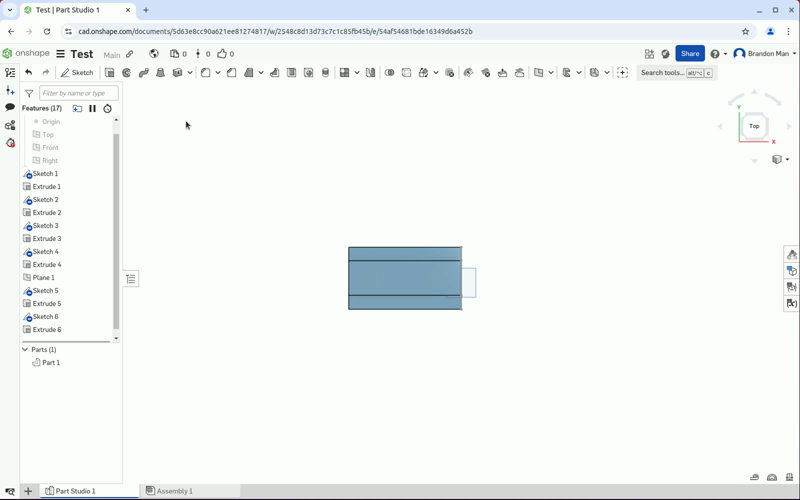
key(shift+7)
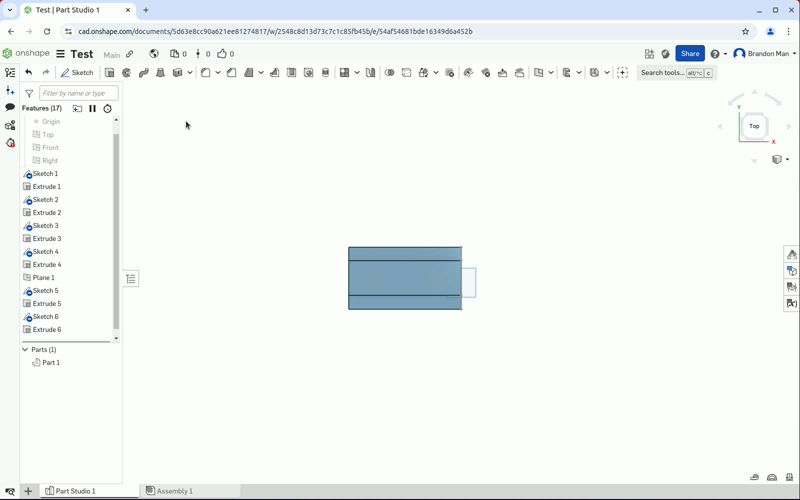
key(up, 3)
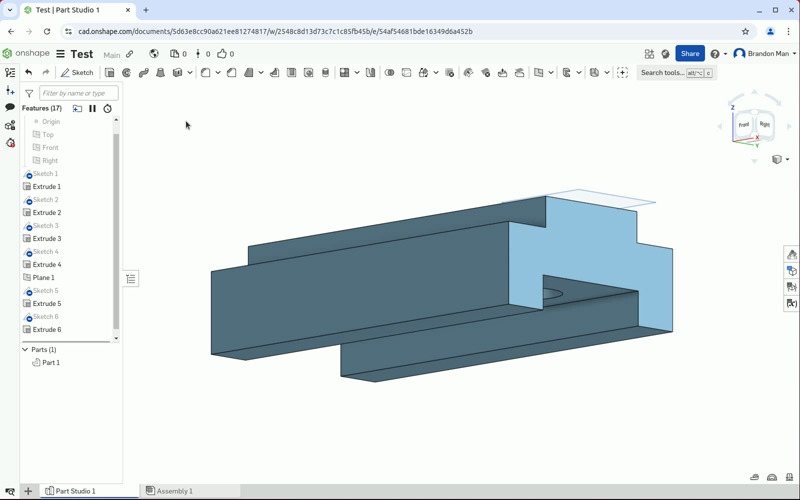
key(left, 3)
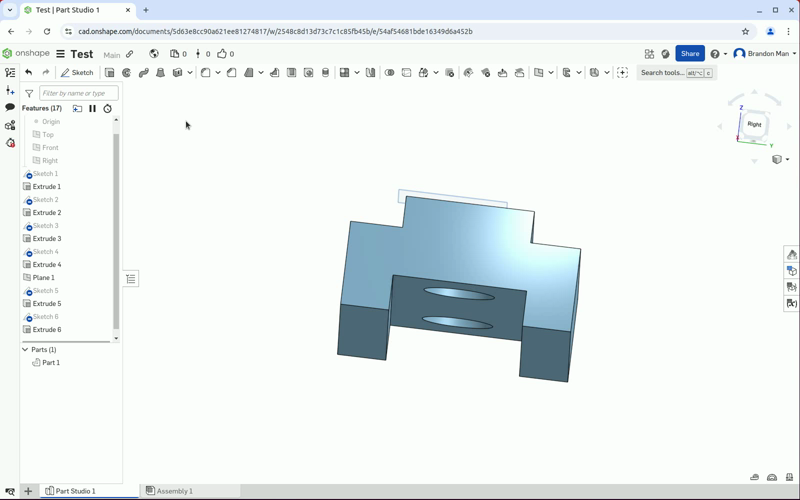
key(right, 3)
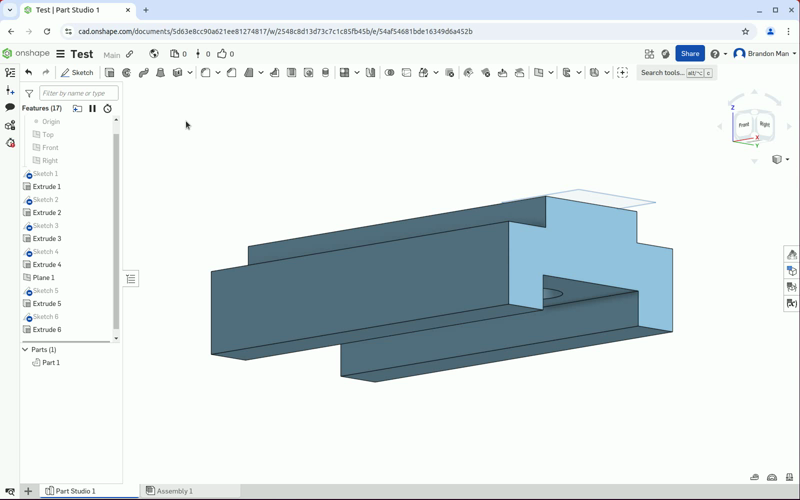
key(down, 3)
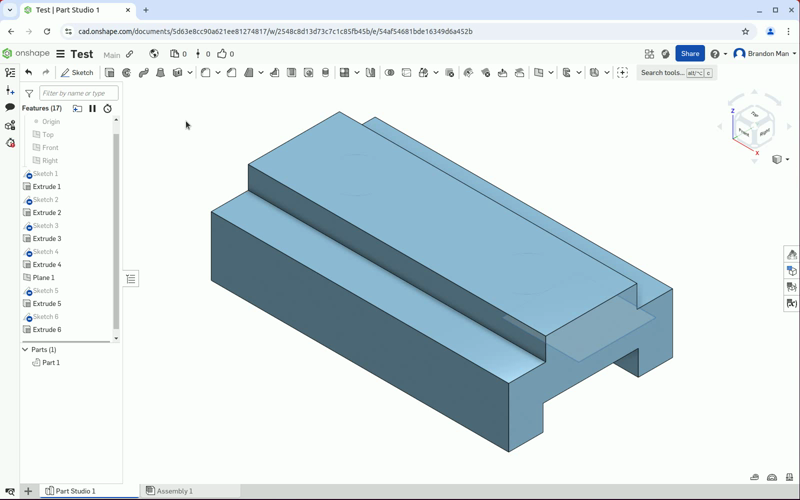
mouse_move(69, 176)
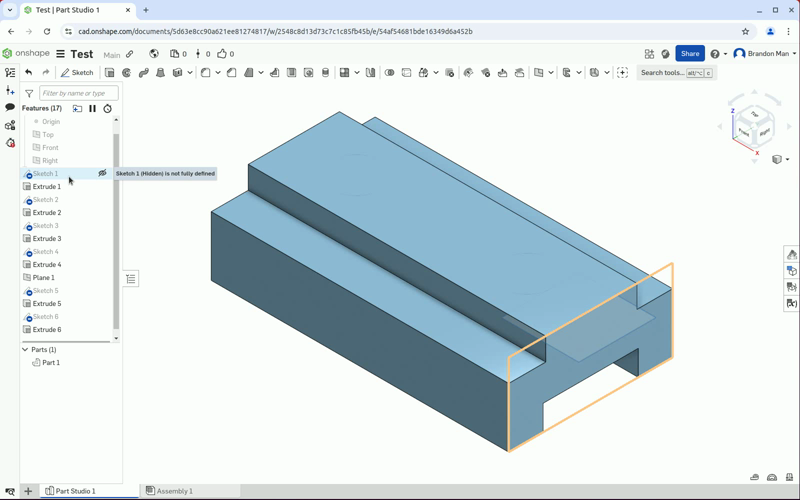
click(69, 176)